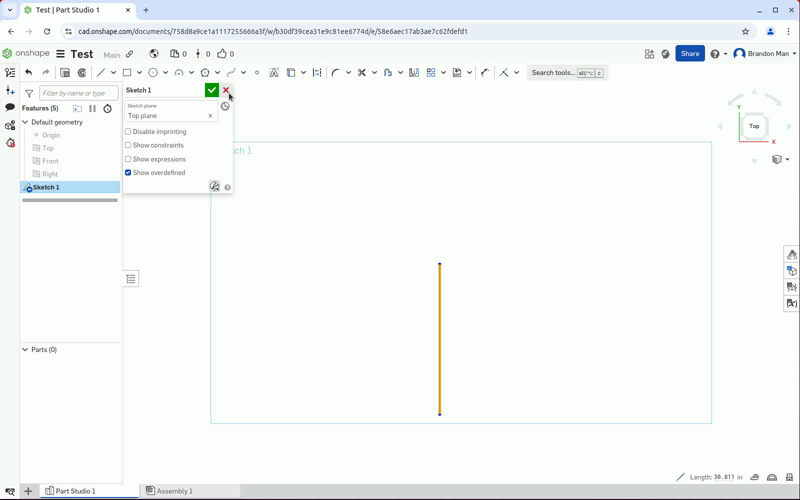
key(shift+h)
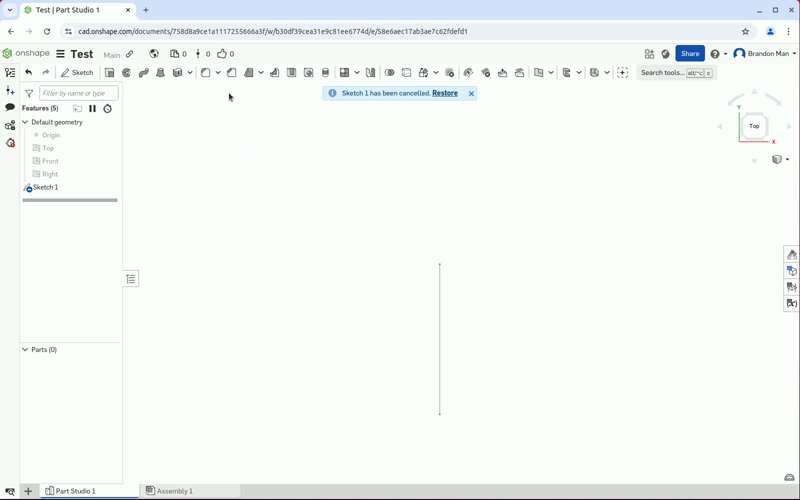
key(shift+s)
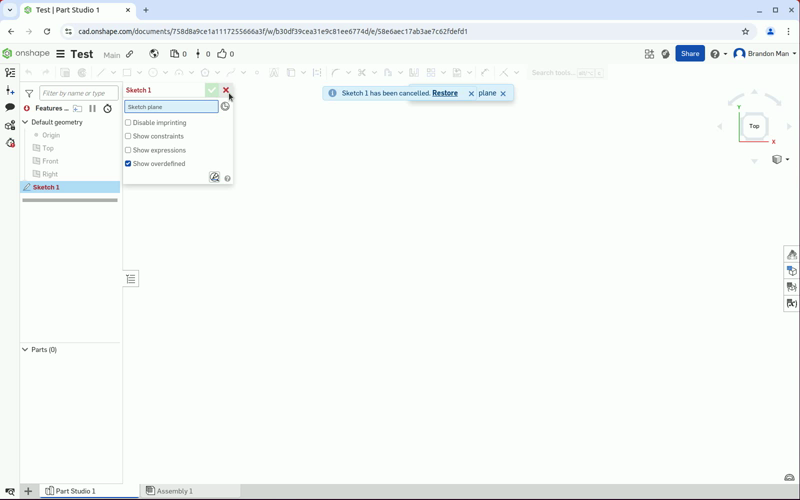
mouse_move(73, 150)
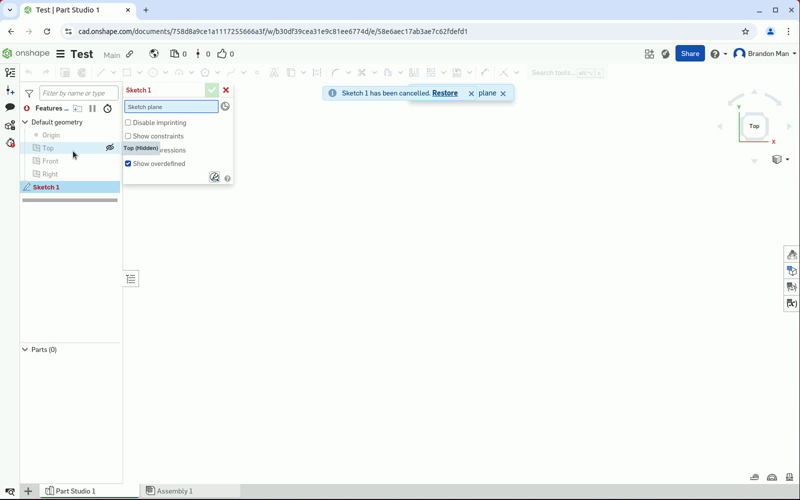
click(73, 150)
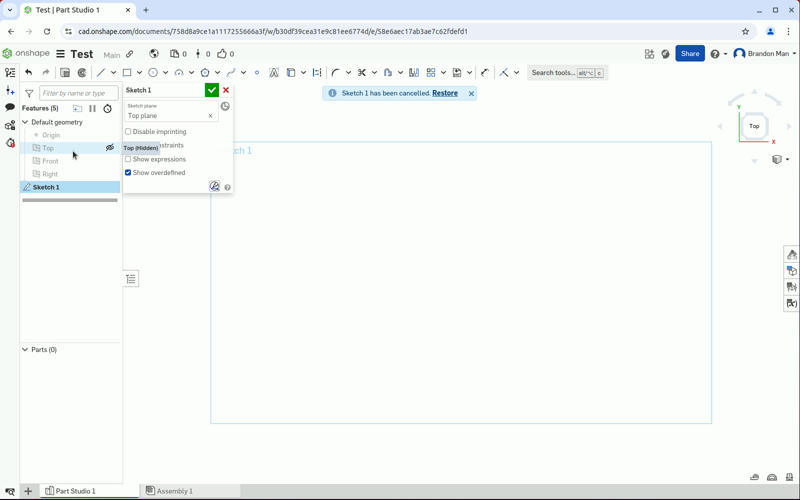
mouse_move(73, 352)
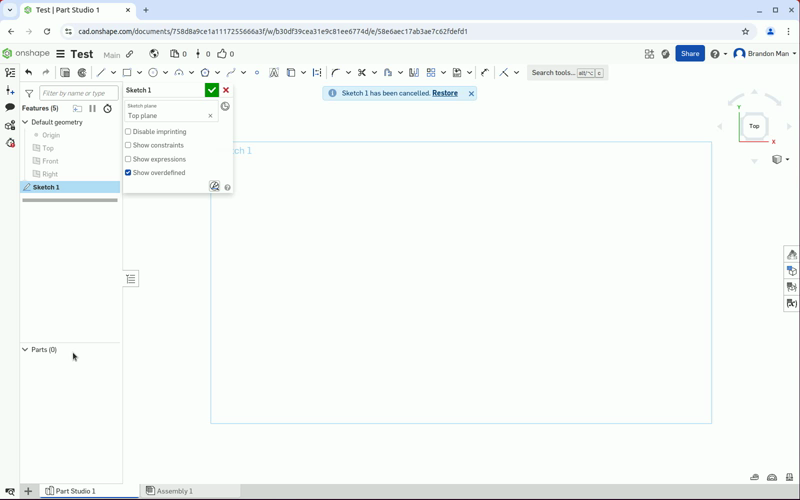
key(y)
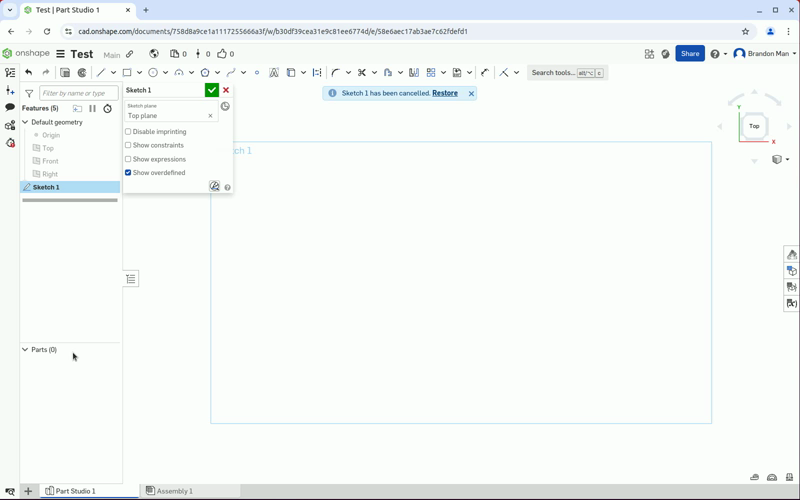
key(a)
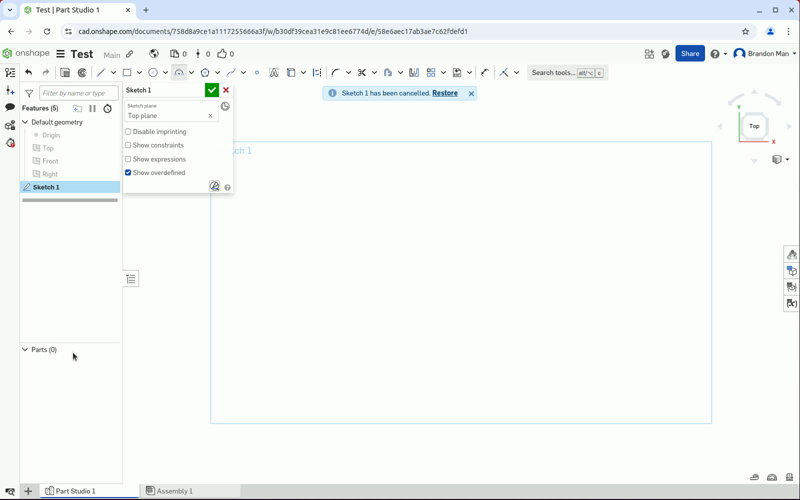
key_down(shift)
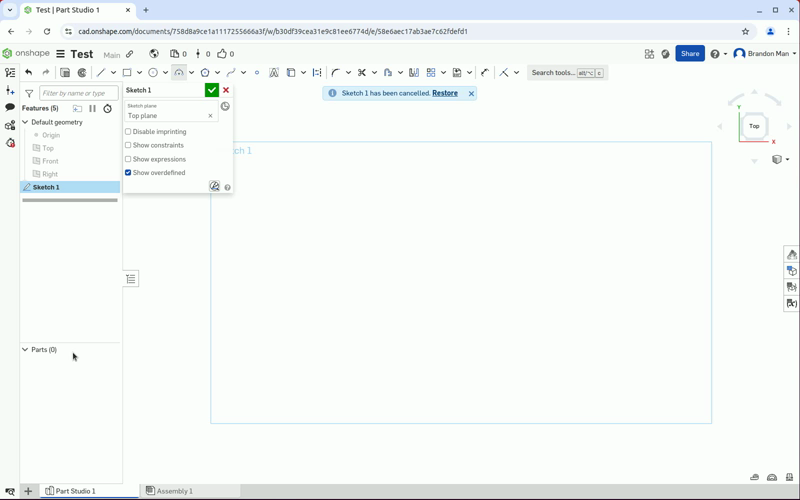
mouse_move(453, 265)
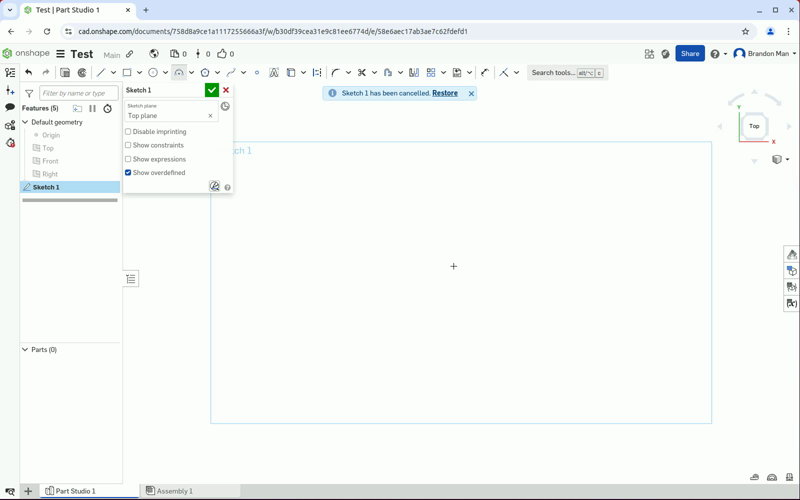
click(453, 265)
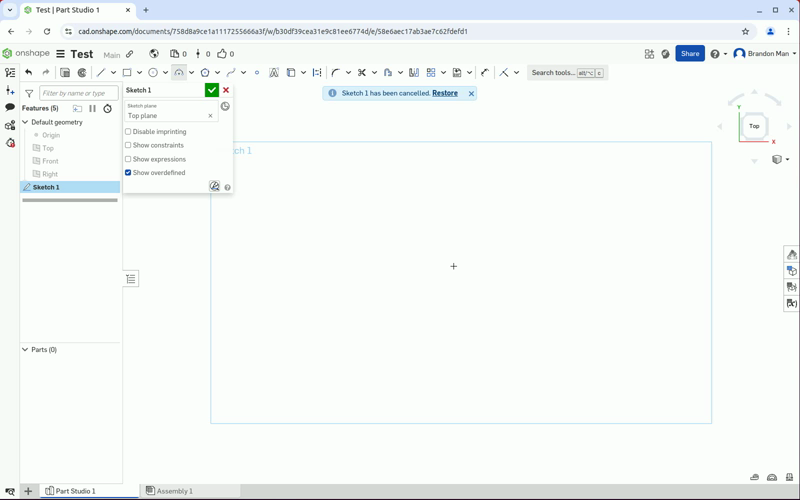
key_up(shift)
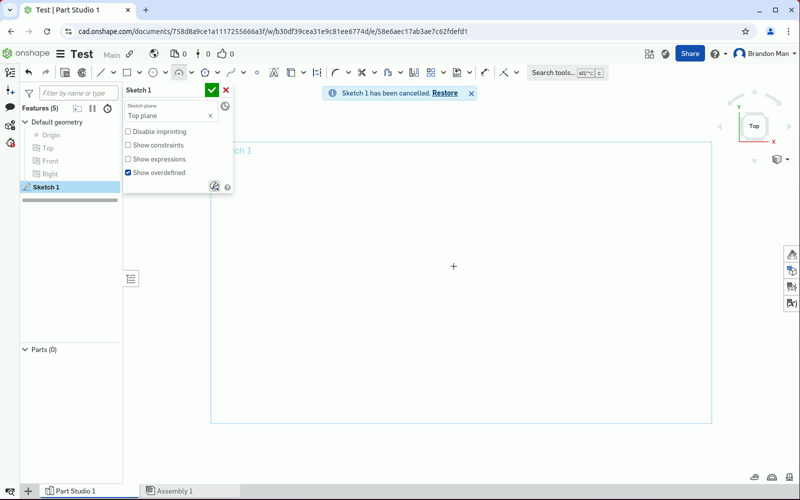
key_down(shift)
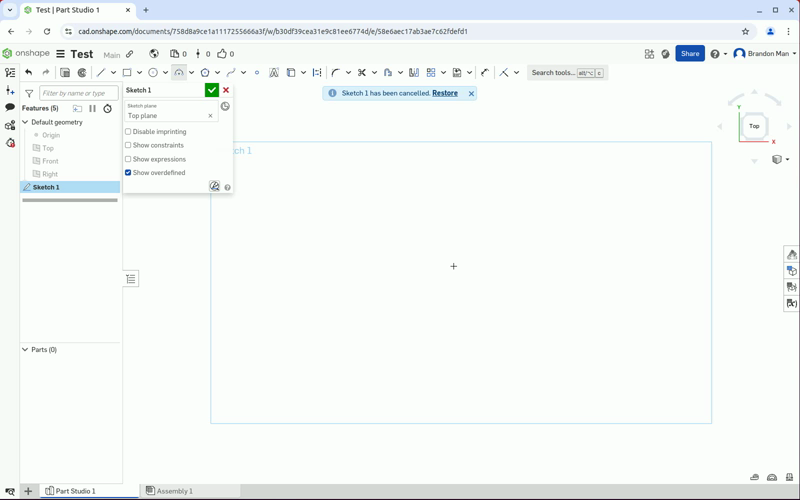
mouse_move(468, 265)
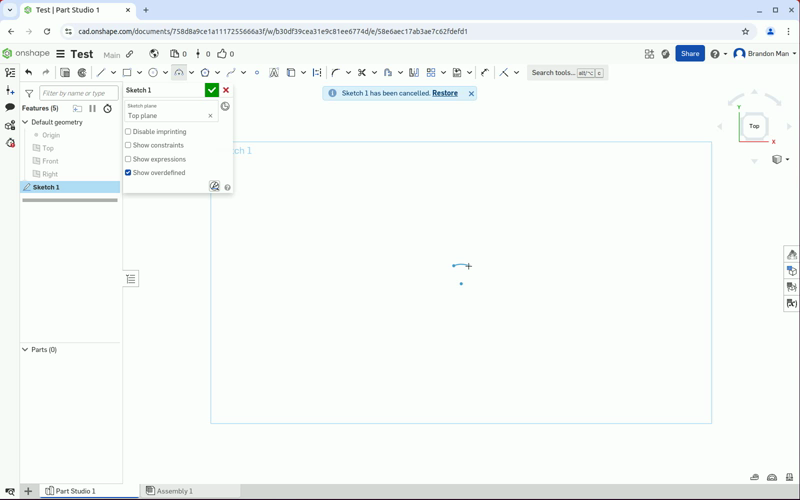
click(468, 265)
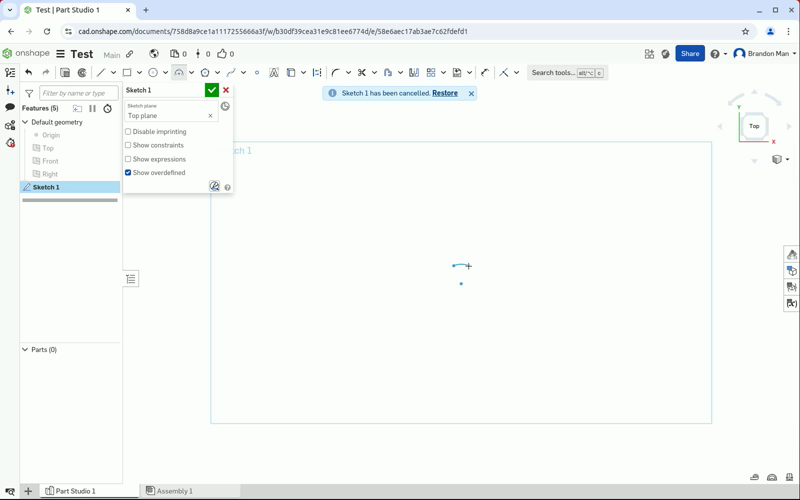
mouse_move(461, 264)
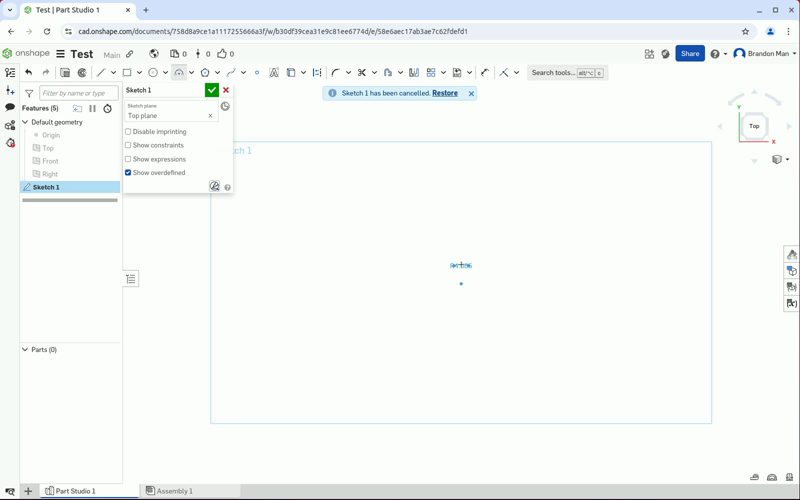
click(461, 264)
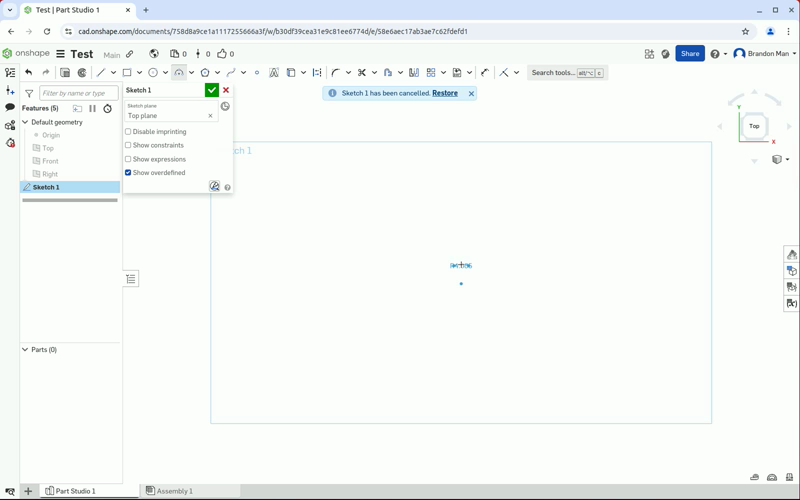
key_up(shift)
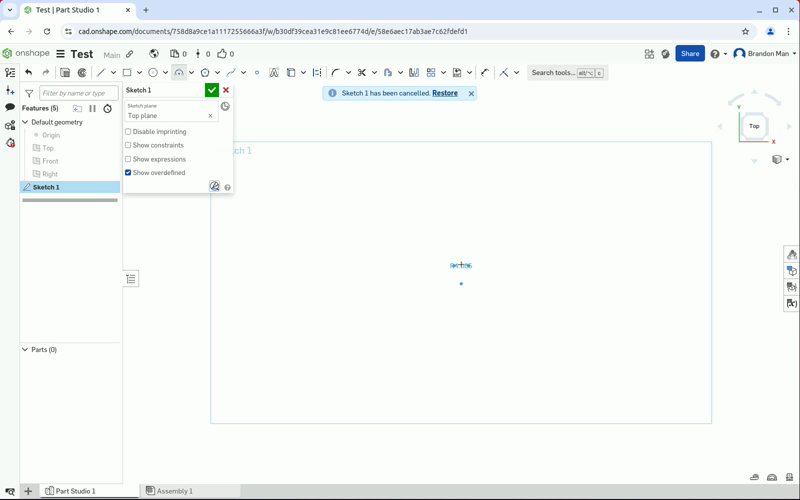
key(esc)
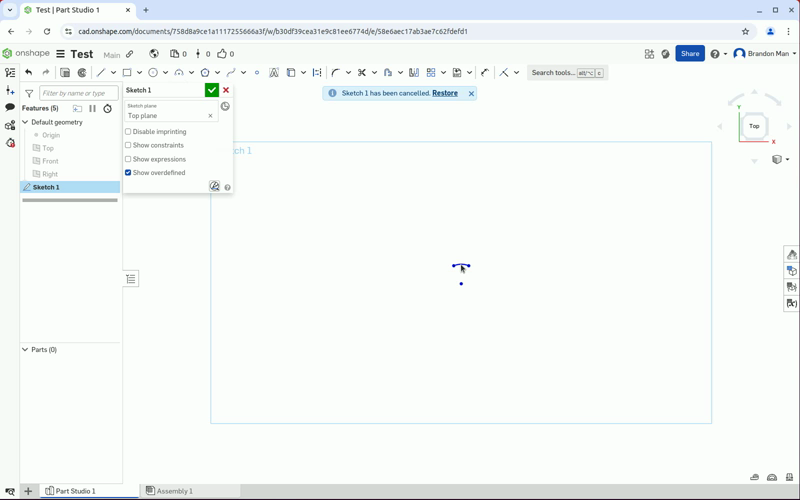
key(l)
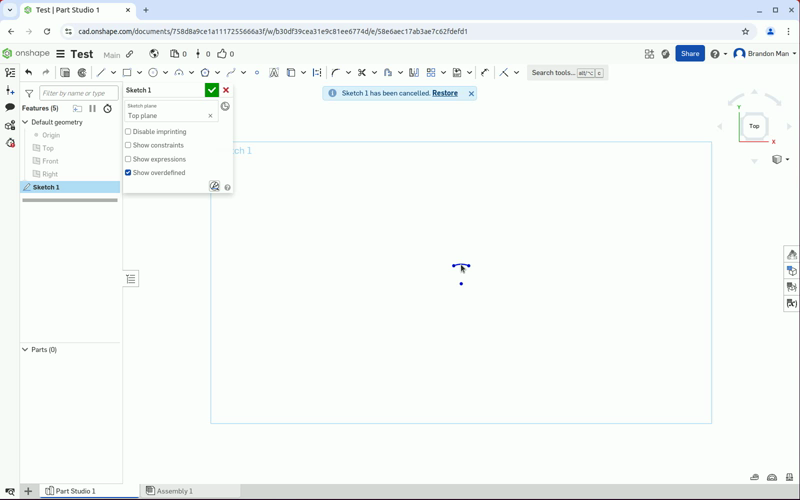
mouse_move(468, 265)
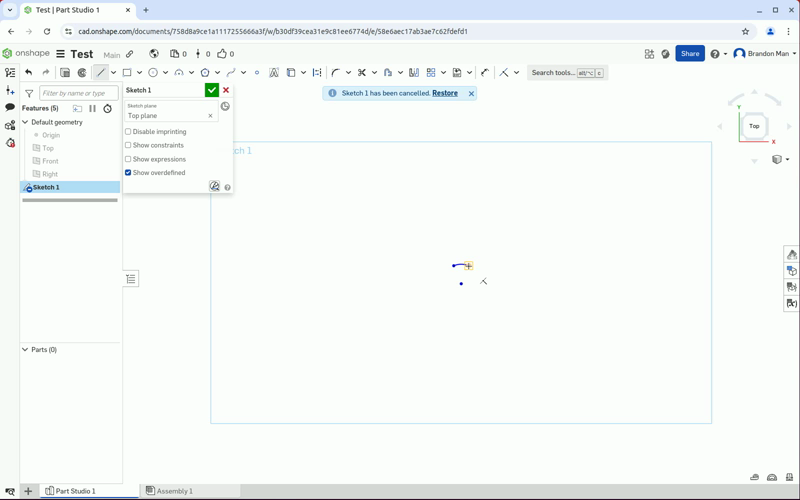
click(468, 265)
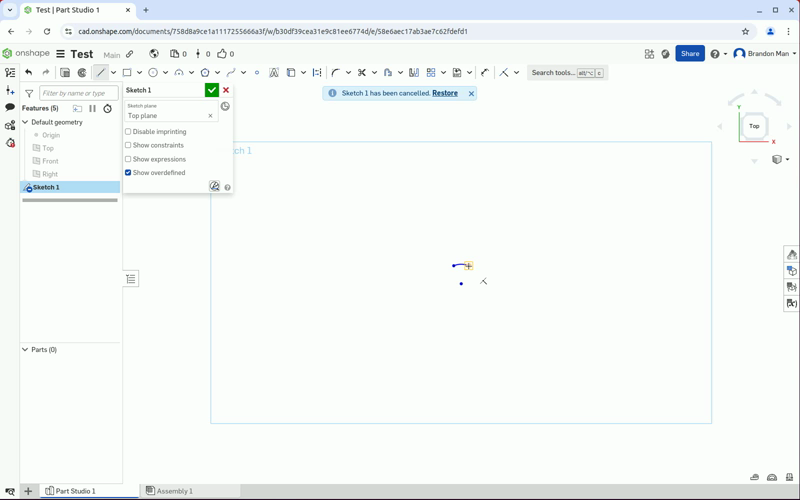
key_down(shift)
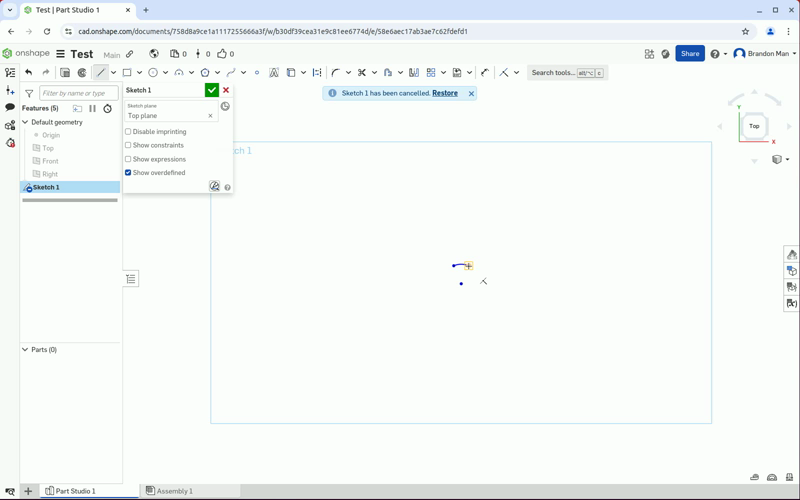
mouse_move(498, 265)
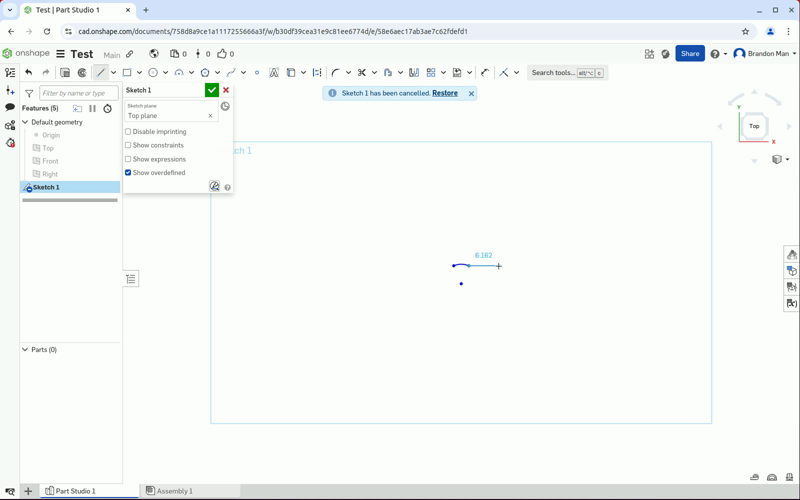
mouse_move(468, 259)
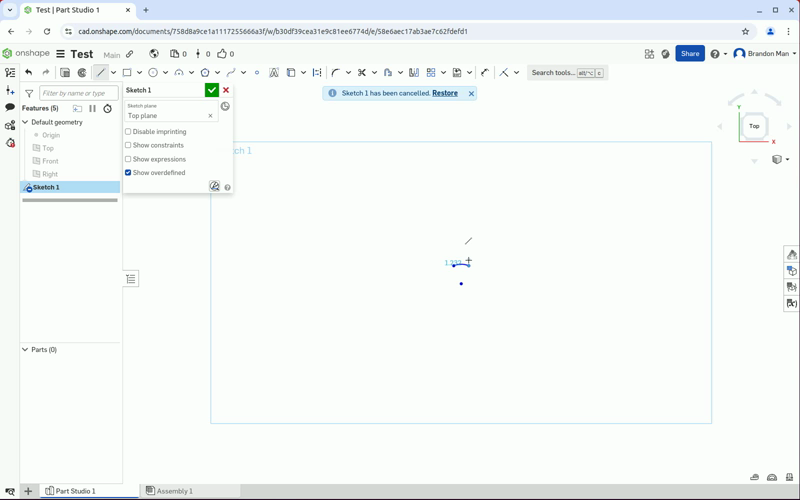
scroll(6)
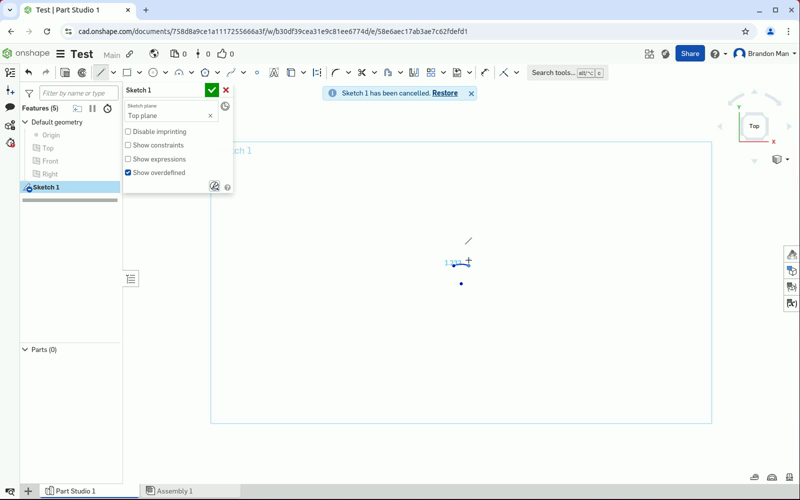
scroll(6)
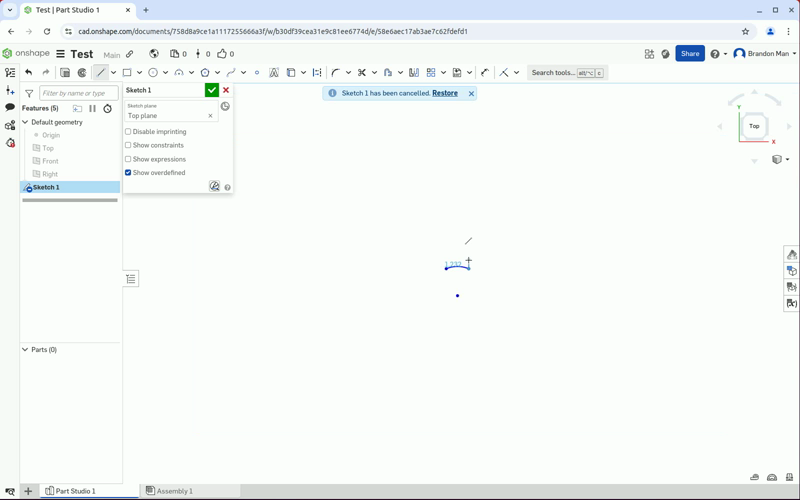
scroll(6)
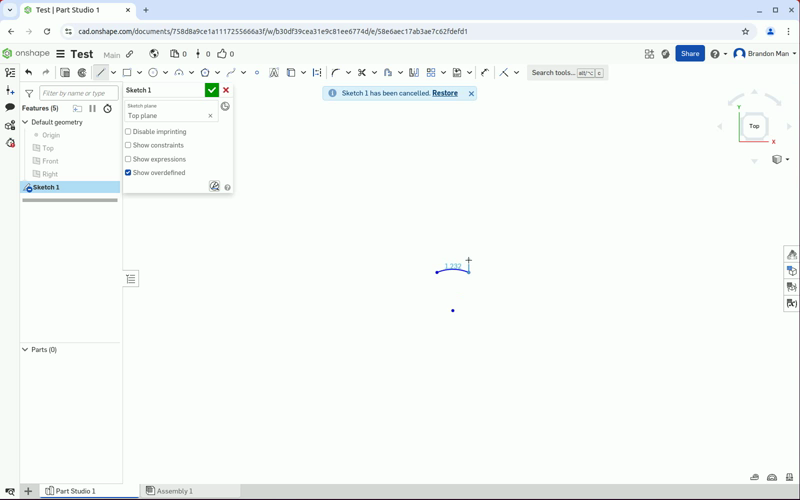
scroll(6)
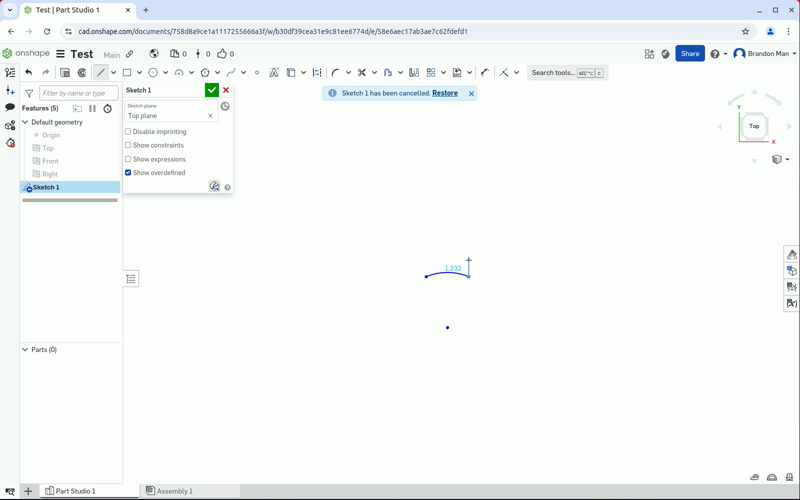
scroll(6)
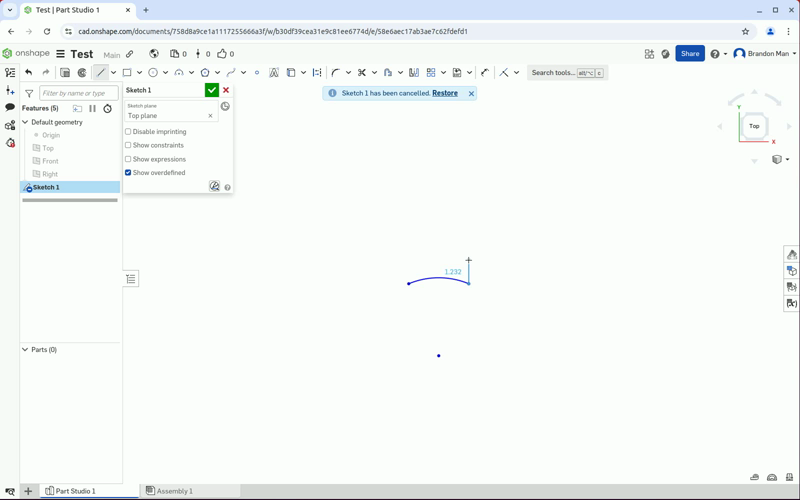
scroll(6)
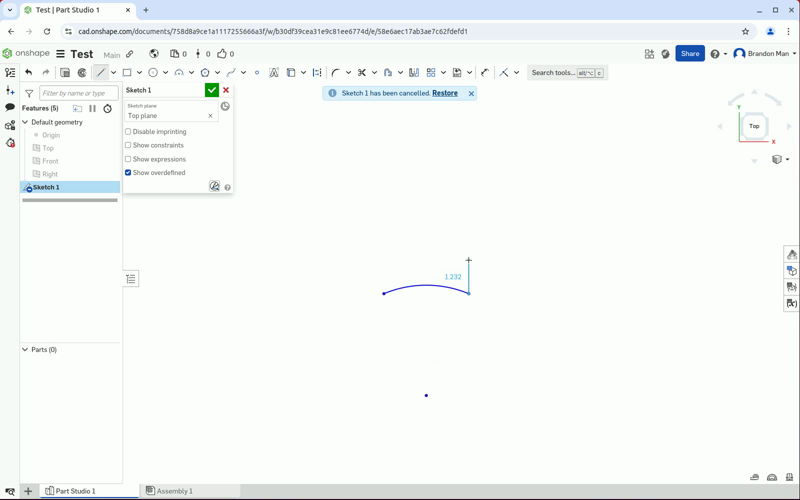
scroll(6)
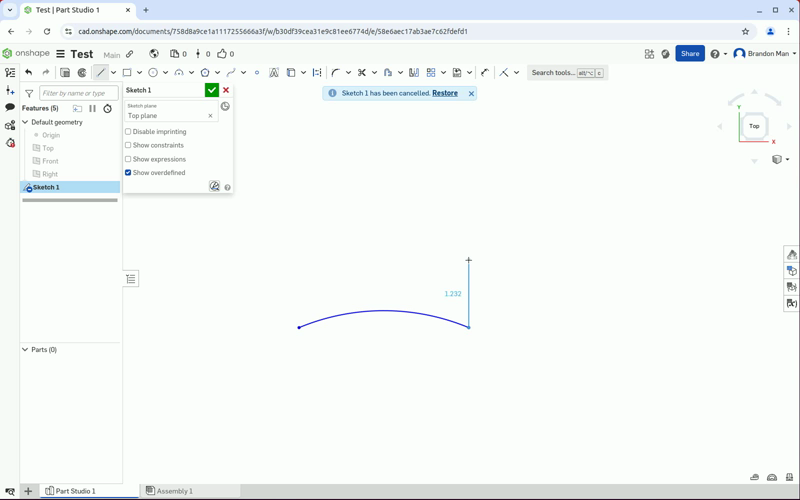
click(468, 259)
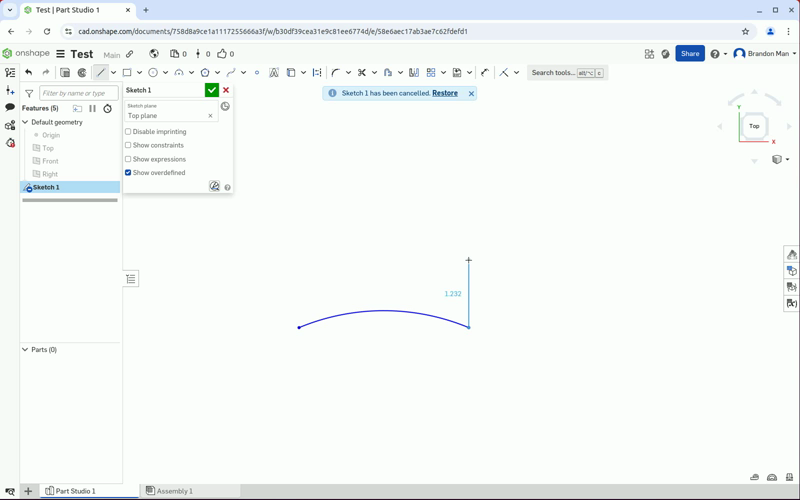
scroll(-6)
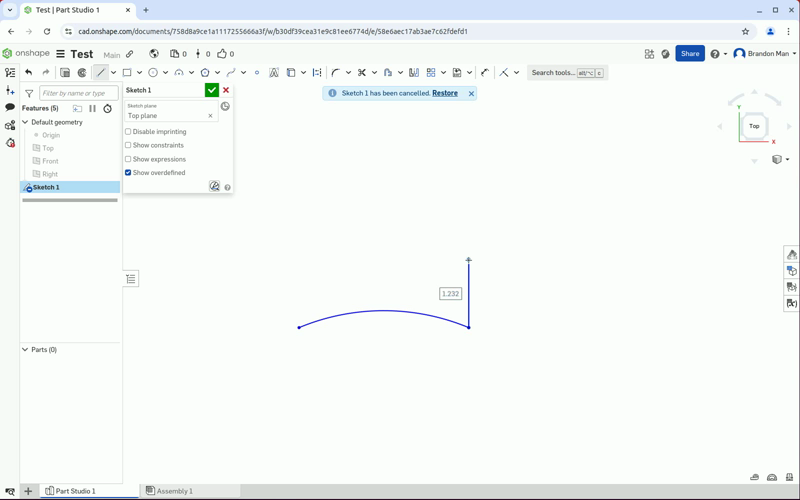
scroll(-6)
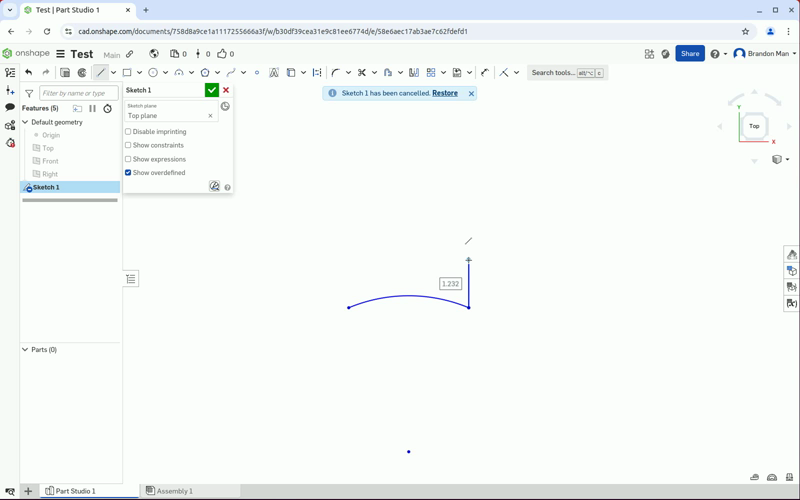
scroll(-6)
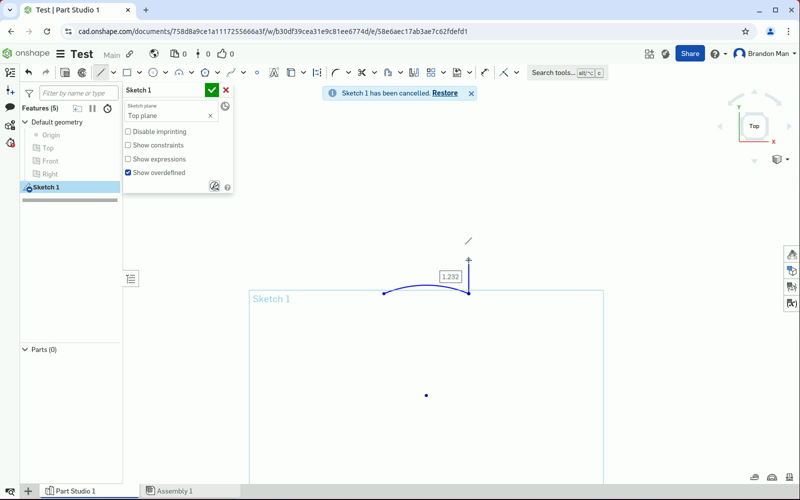
scroll(-6)
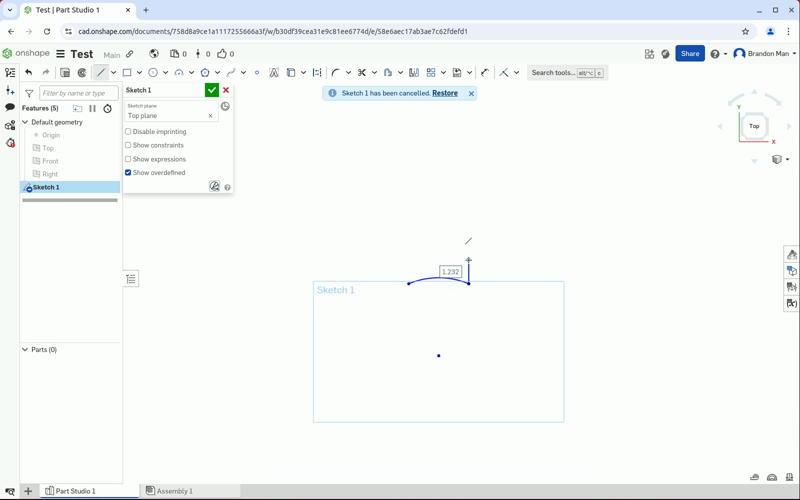
scroll(-6)
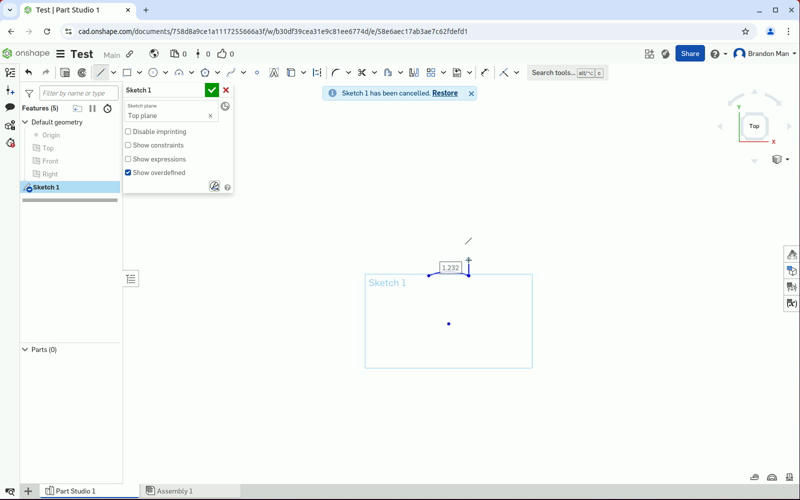
scroll(-6)
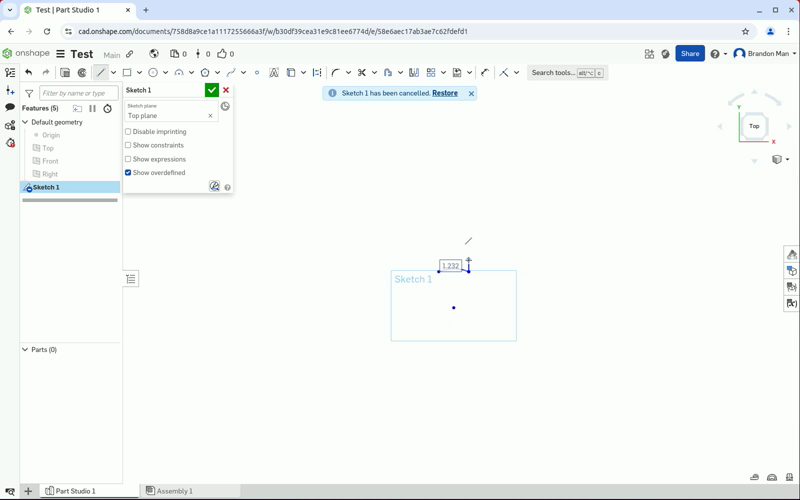
scroll(-6)
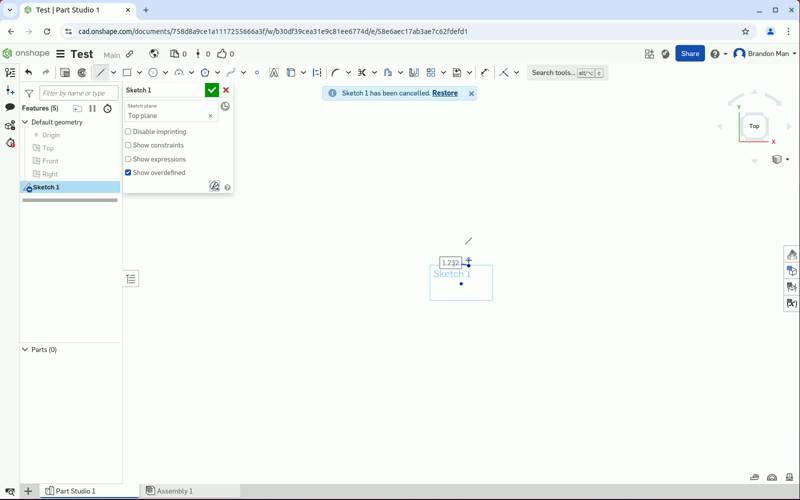
key_up(shift)
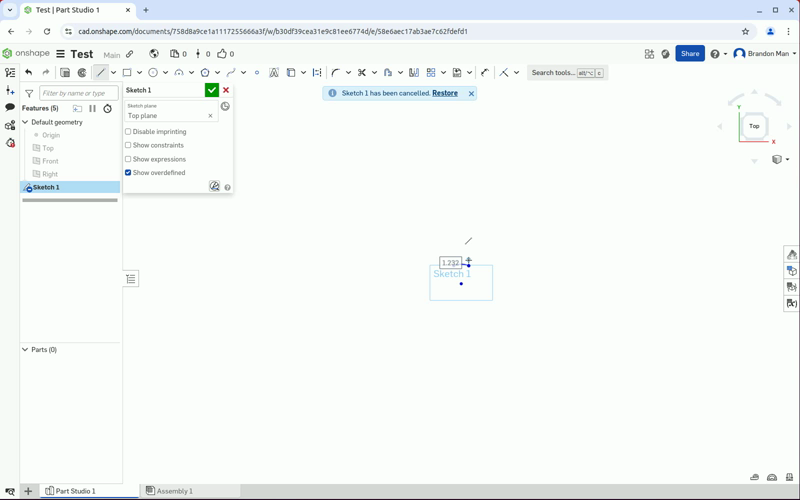
key(esc)
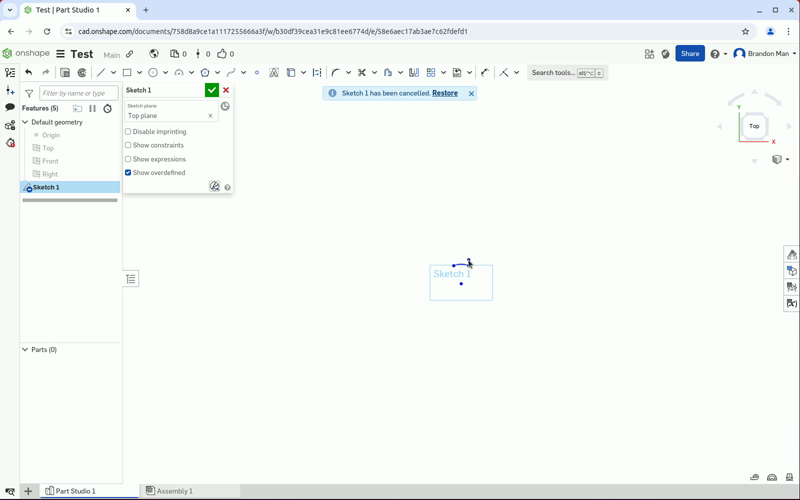
key(a)
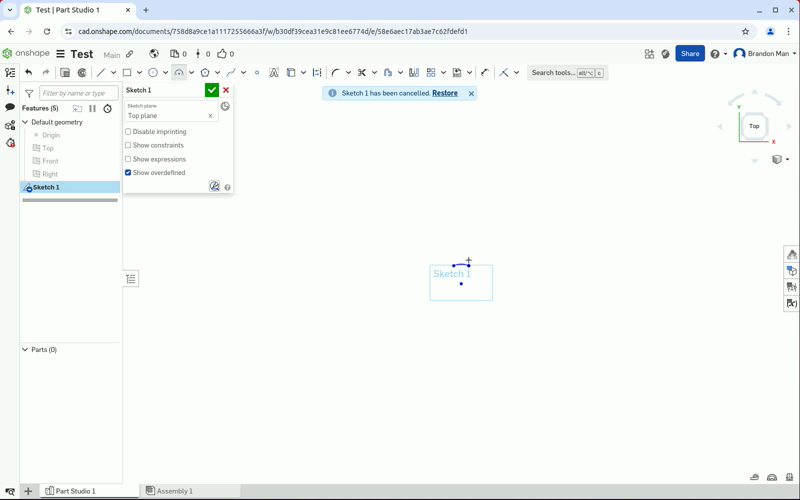
mouse_move(468, 259)
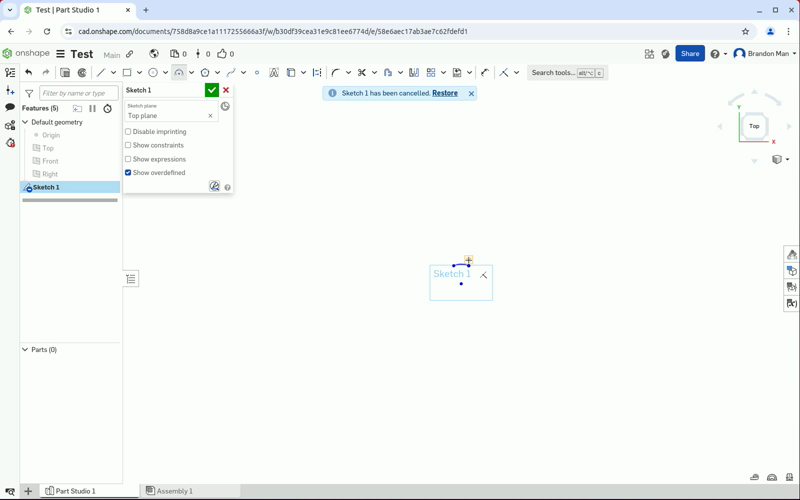
click(468, 259)
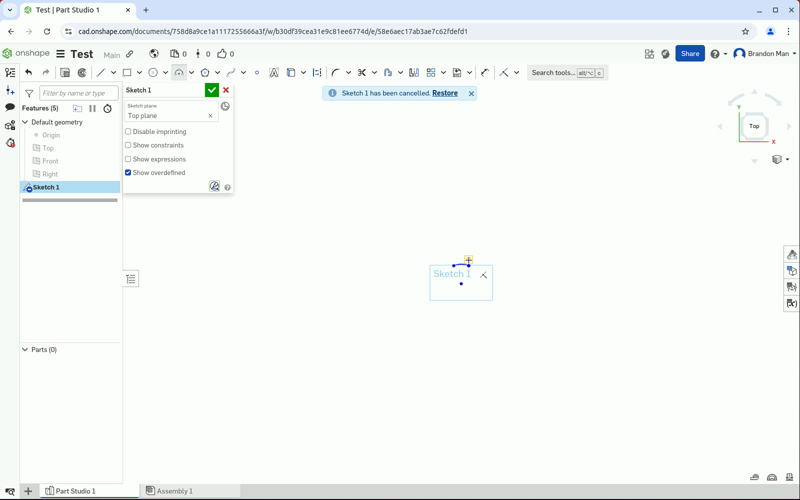
key_down(shift)
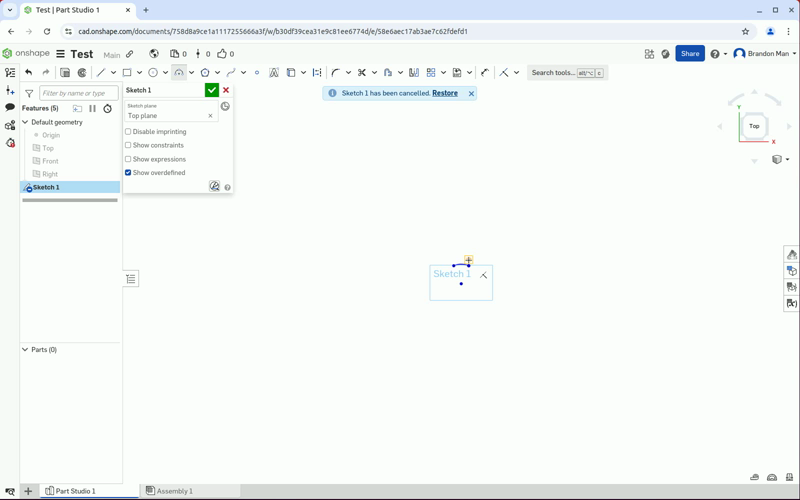
mouse_move(453, 259)
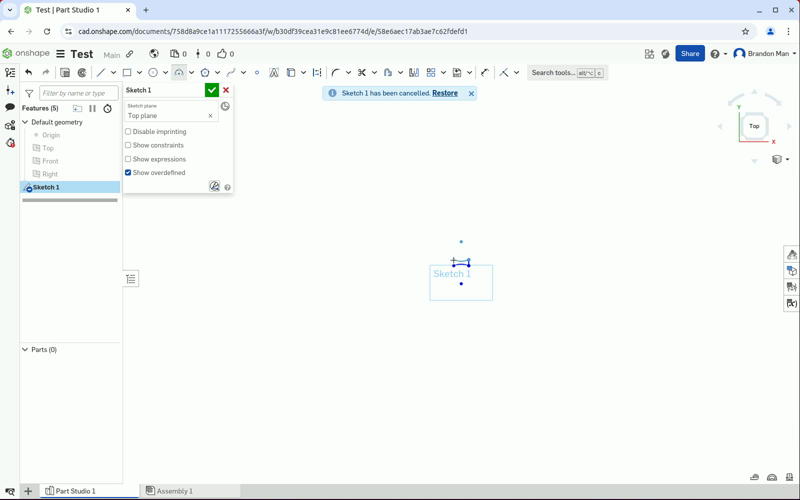
click(453, 259)
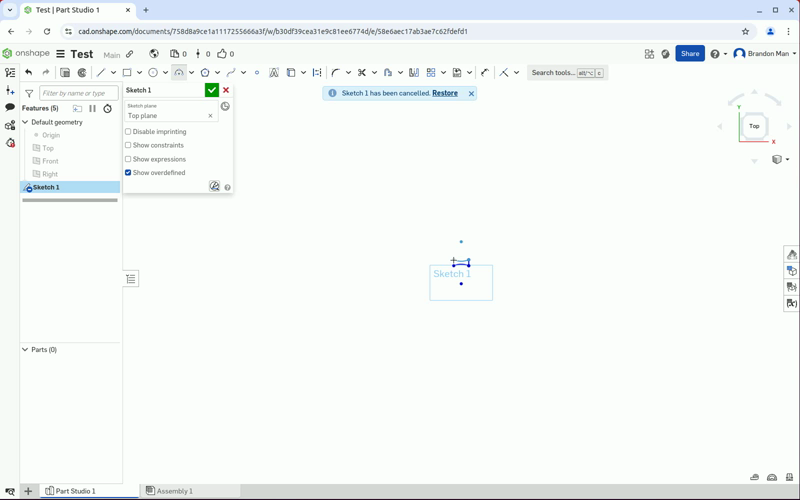
mouse_move(461, 252)
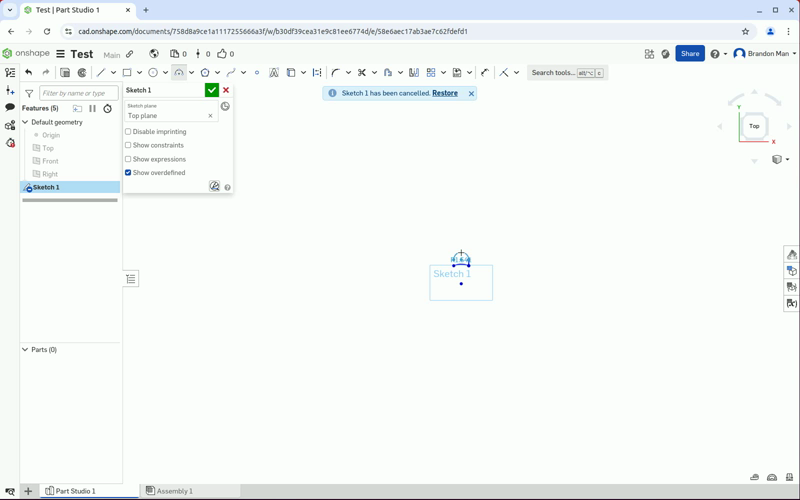
click(461, 252)
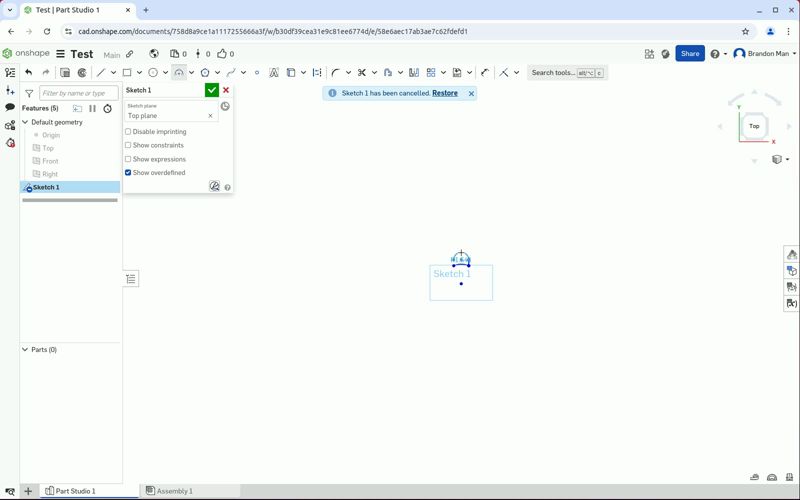
key_up(shift)
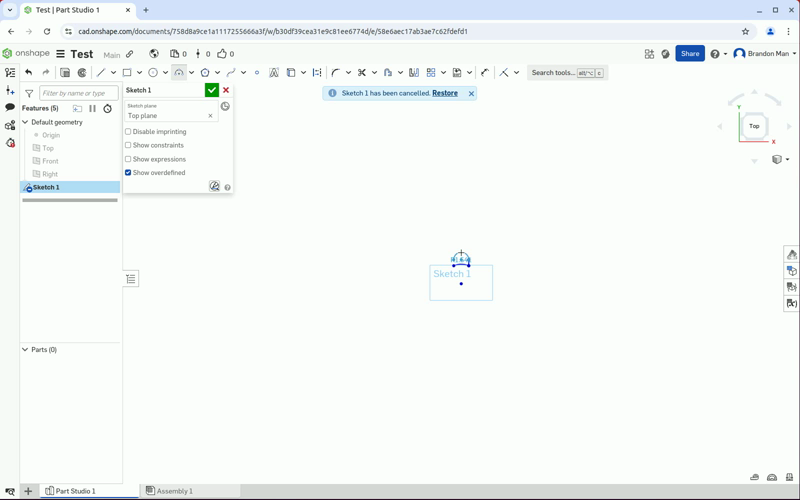
key(esc)
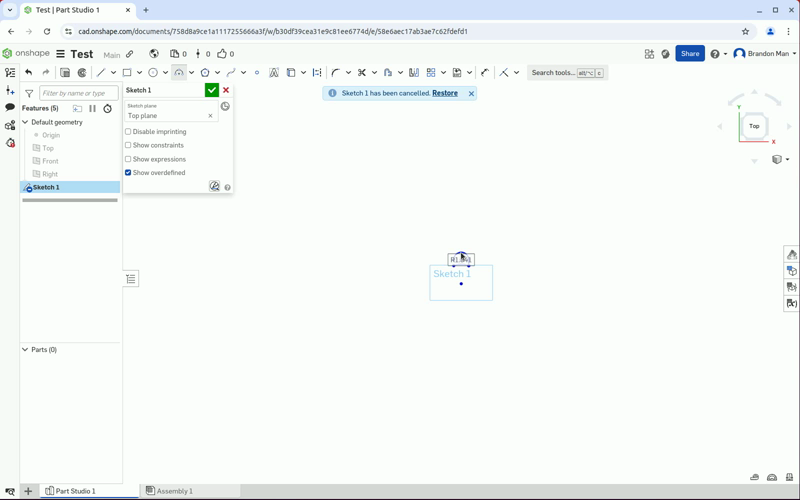
key(l)
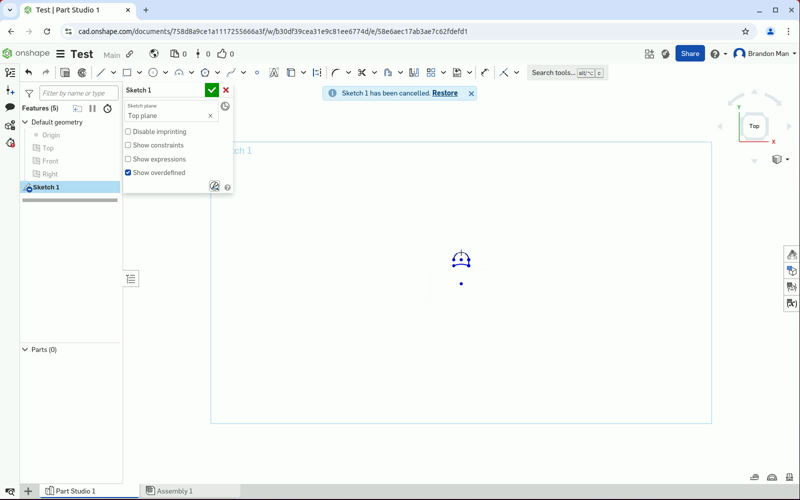
mouse_move(453, 259)
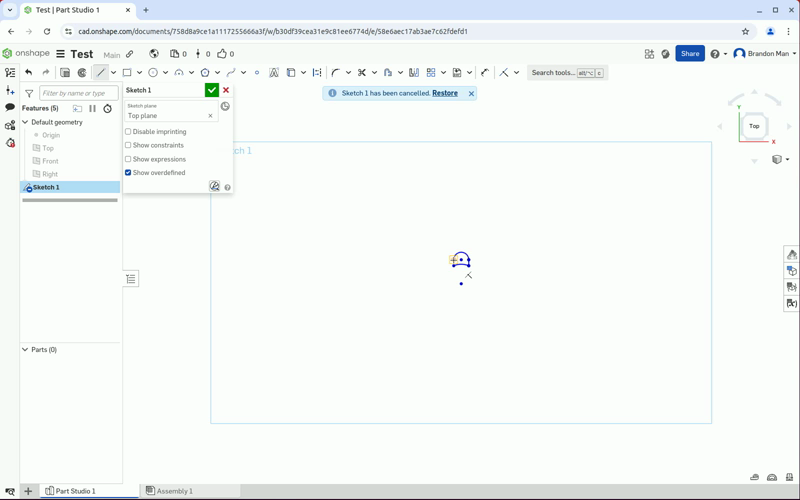
click(453, 259)
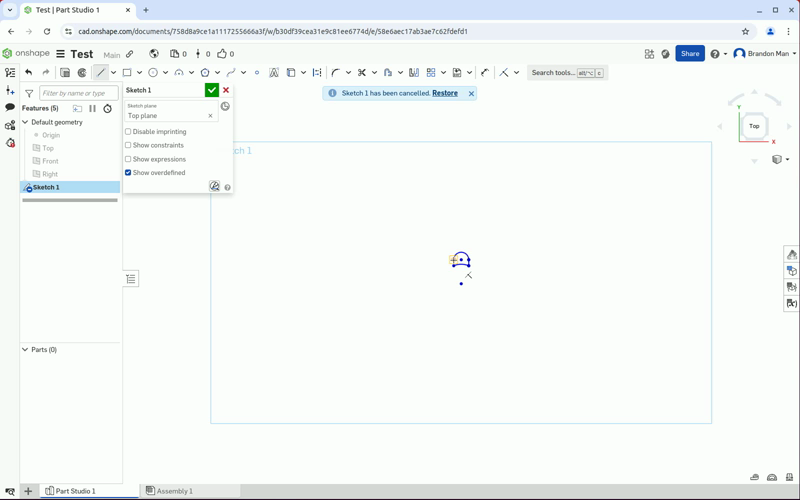
mouse_move(483, 259)
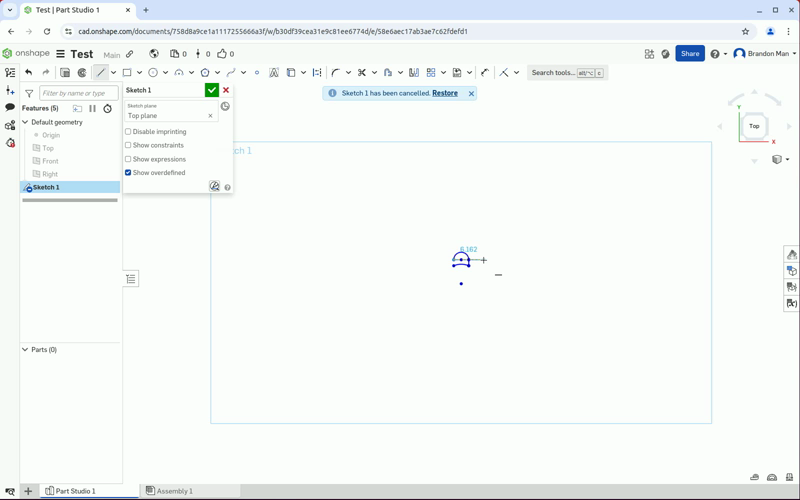
key_down(shift)
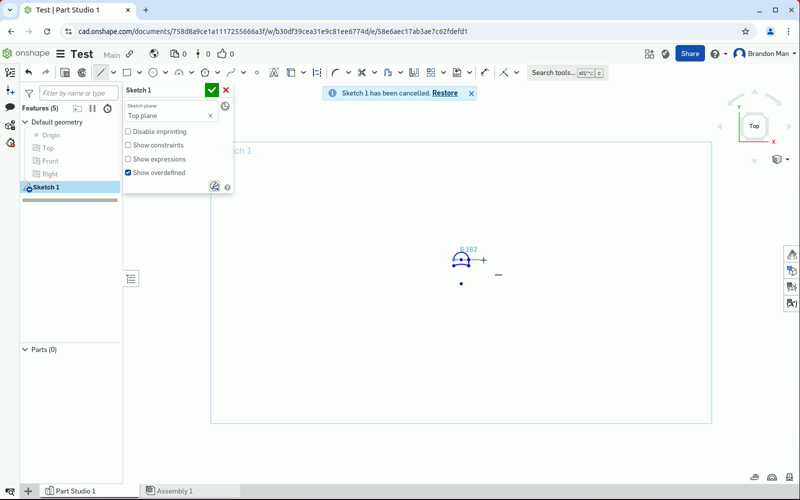
mouse_move(453, 265)
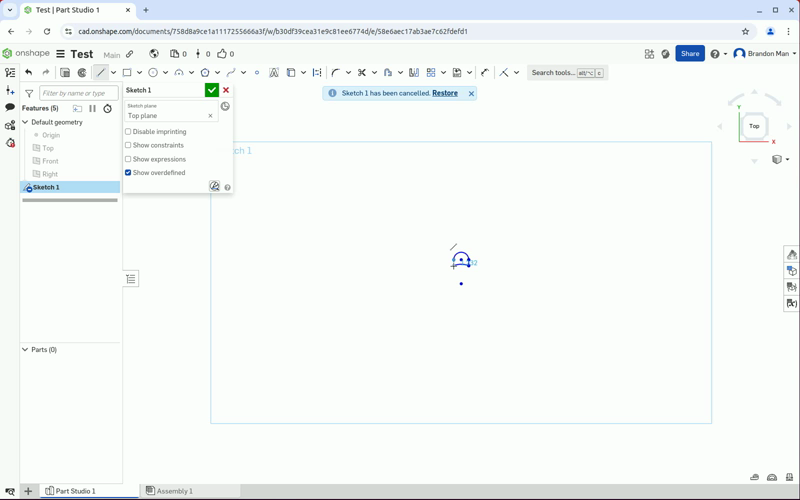
scroll(6)
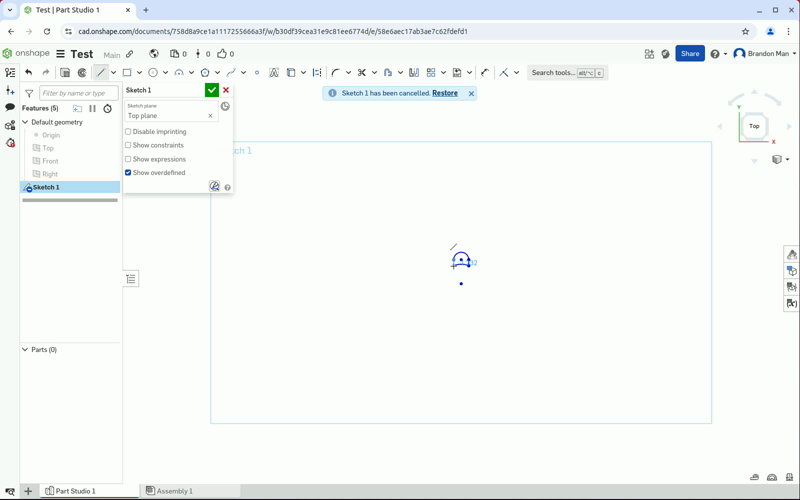
scroll(6)
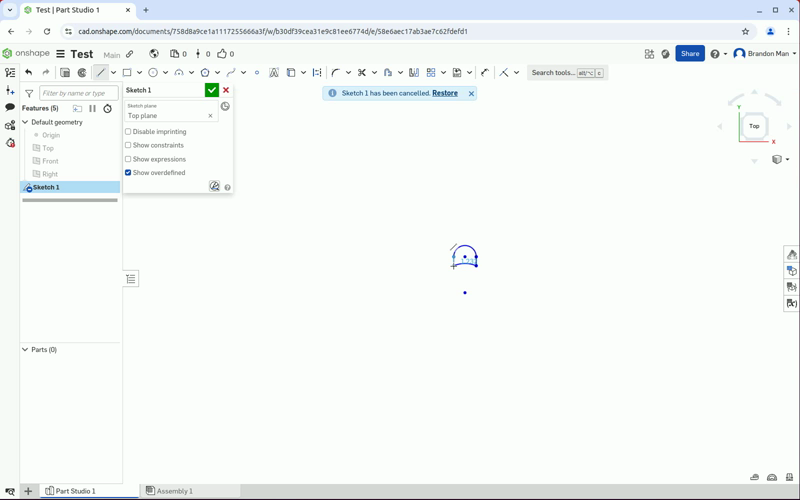
scroll(6)
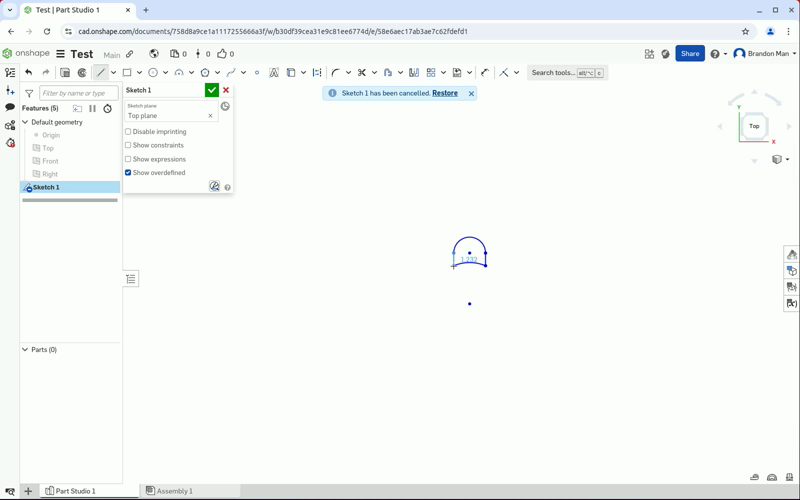
scroll(6)
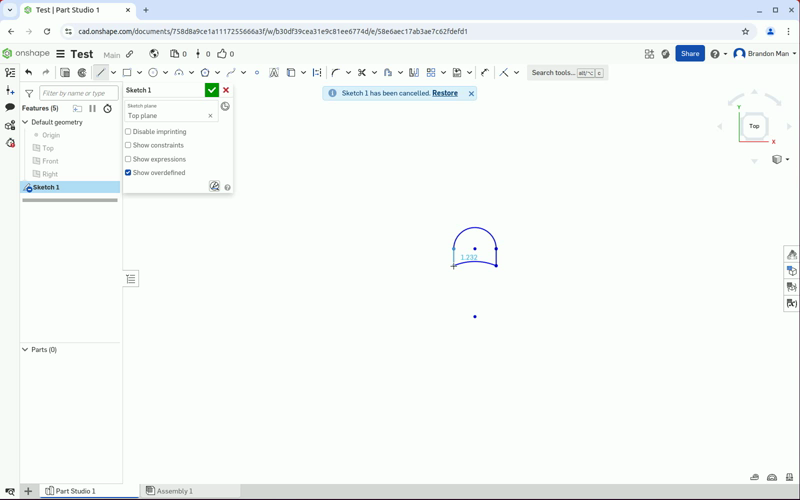
scroll(6)
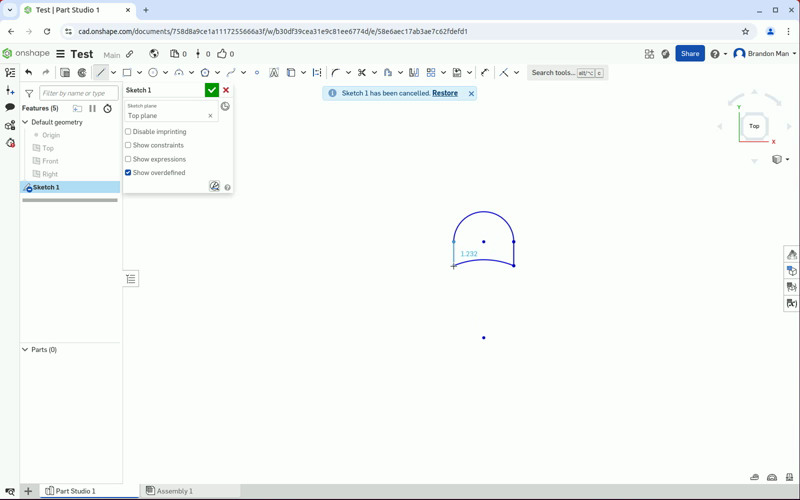
scroll(6)
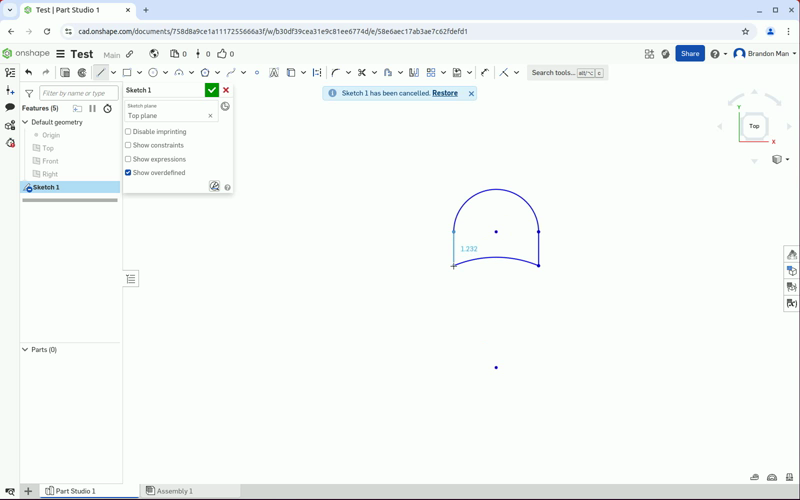
scroll(6)
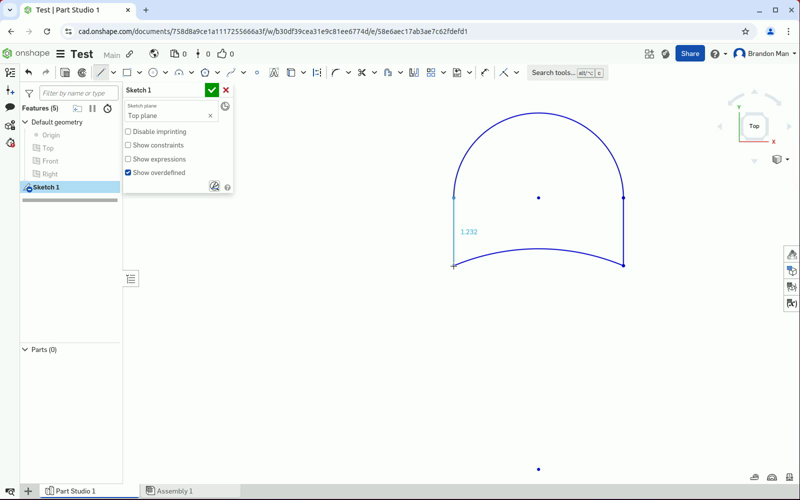
key_up(shift)
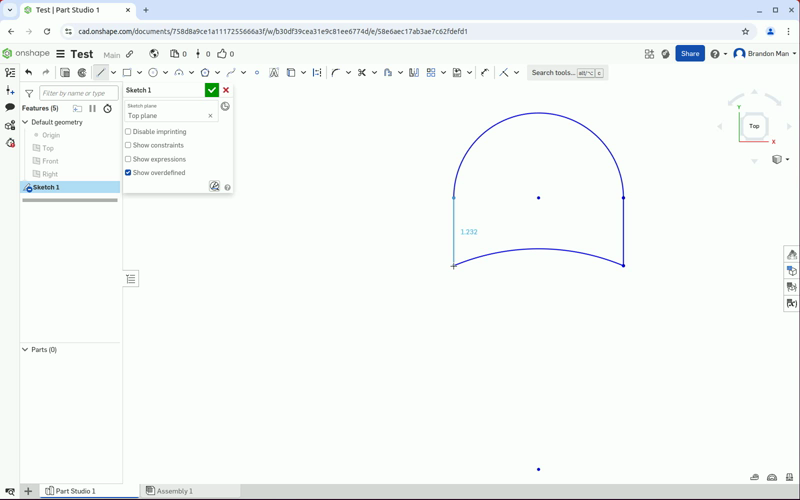
click(453, 265)
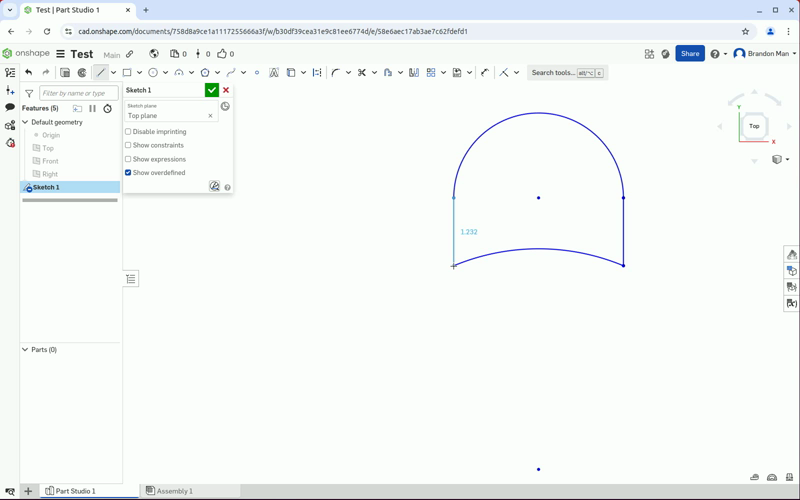
scroll(-6)
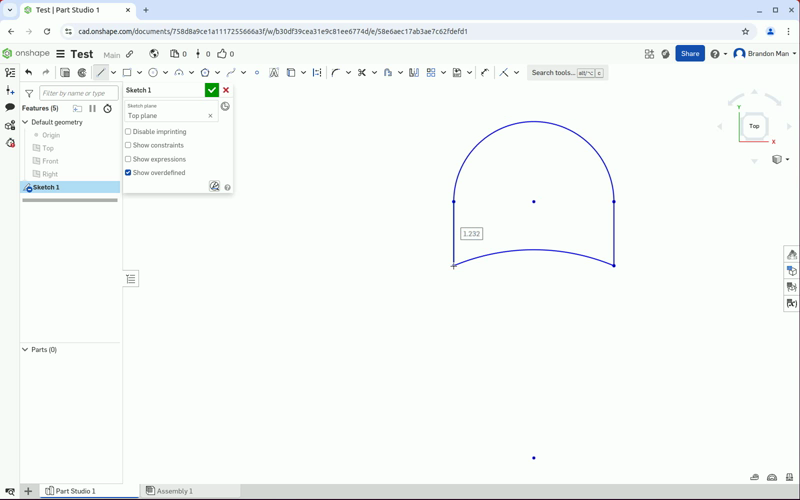
scroll(-6)
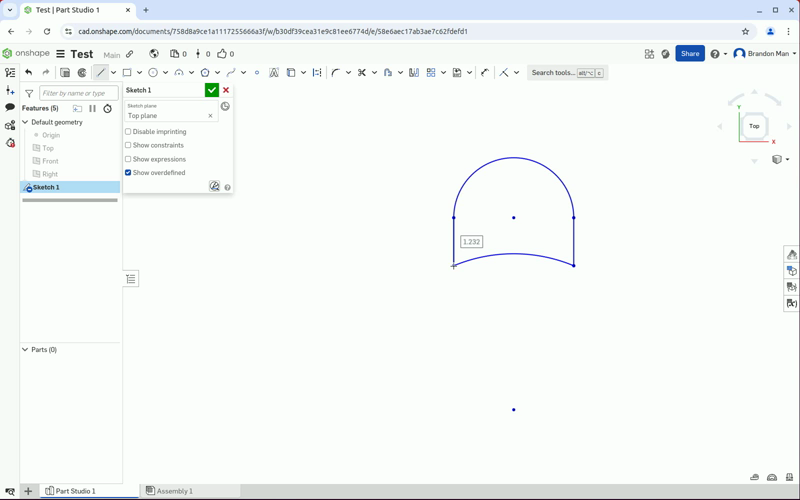
scroll(-6)
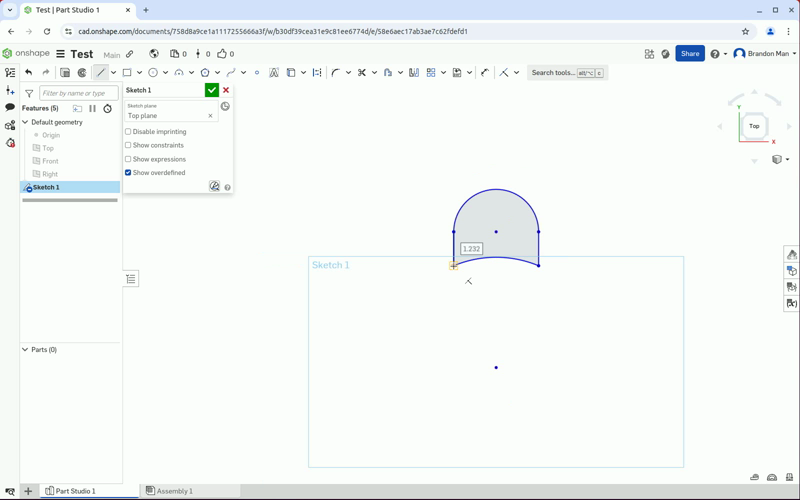
scroll(-6)
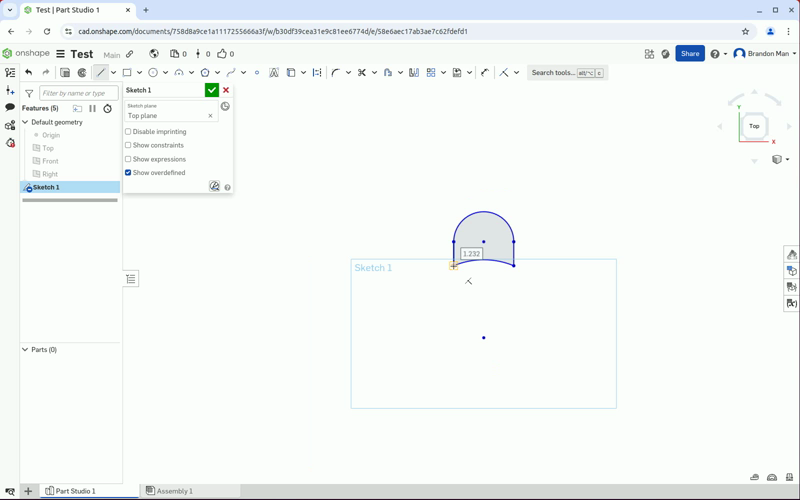
scroll(-6)
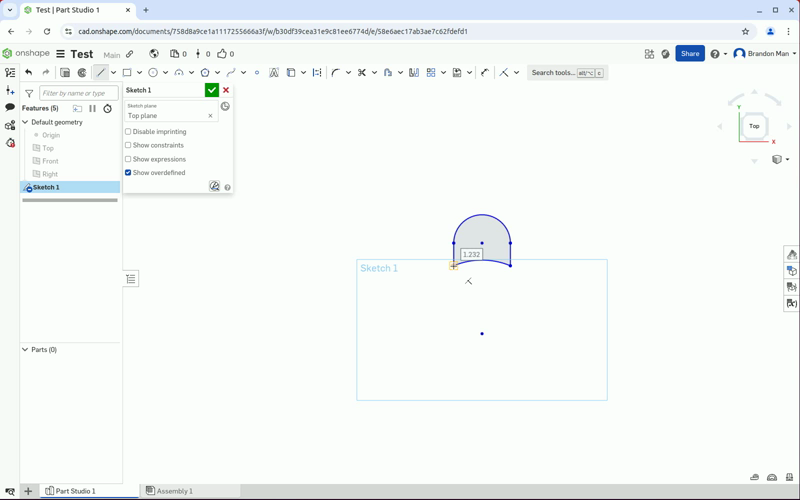
scroll(-6)
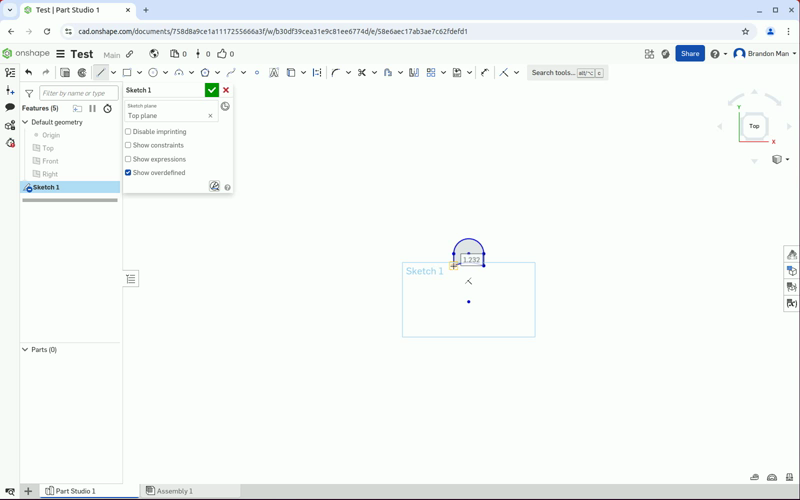
scroll(-6)
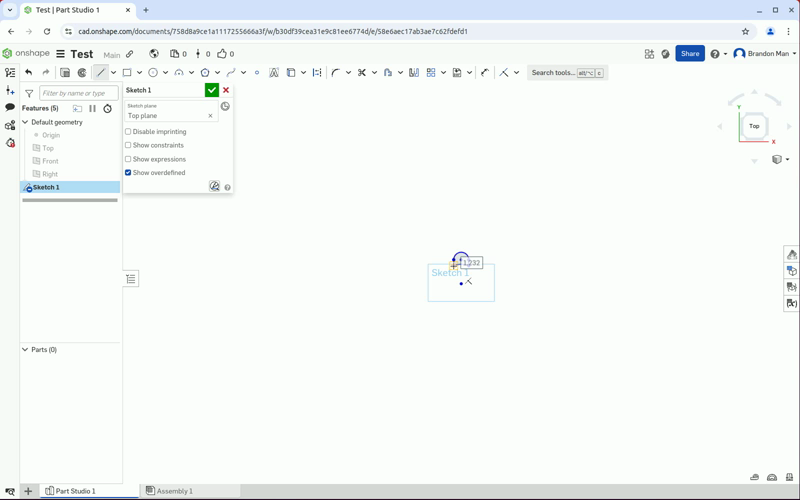
key(esc)
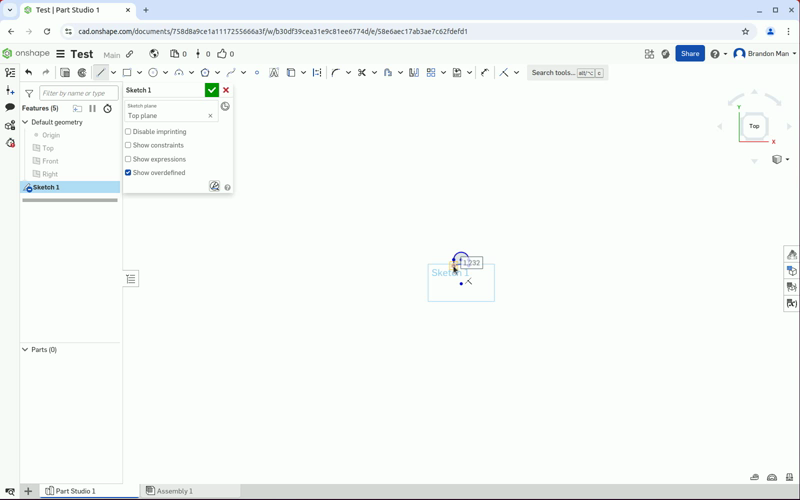
key(c)
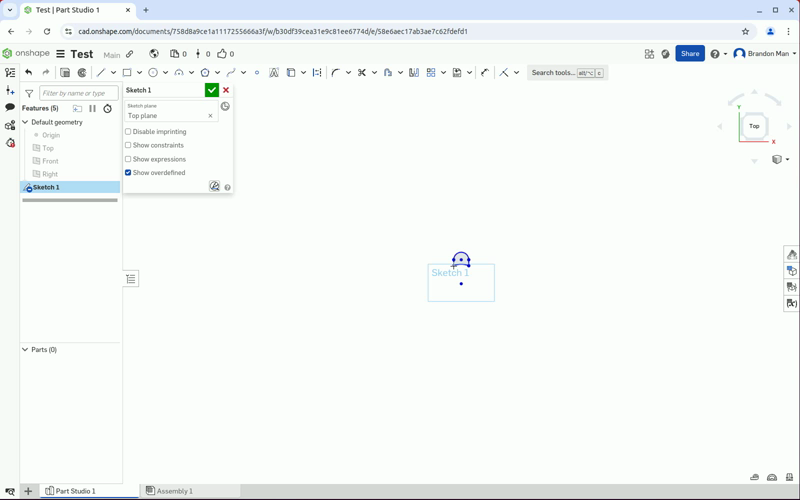
key_down(shift)
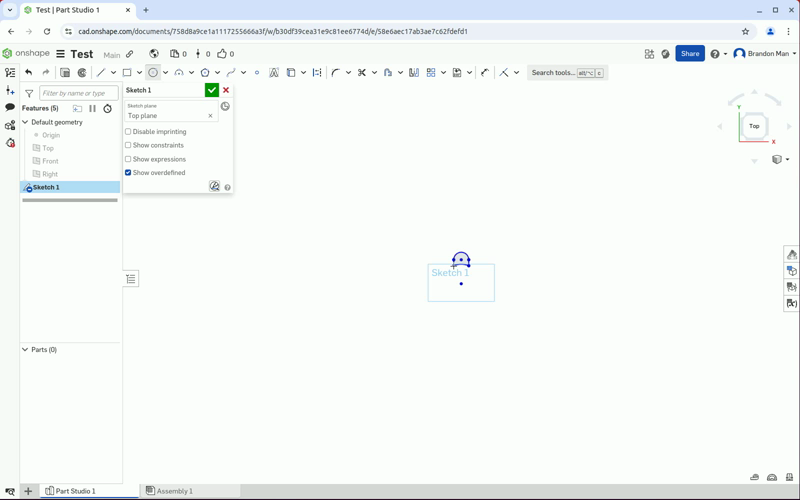
mouse_move(461, 259)
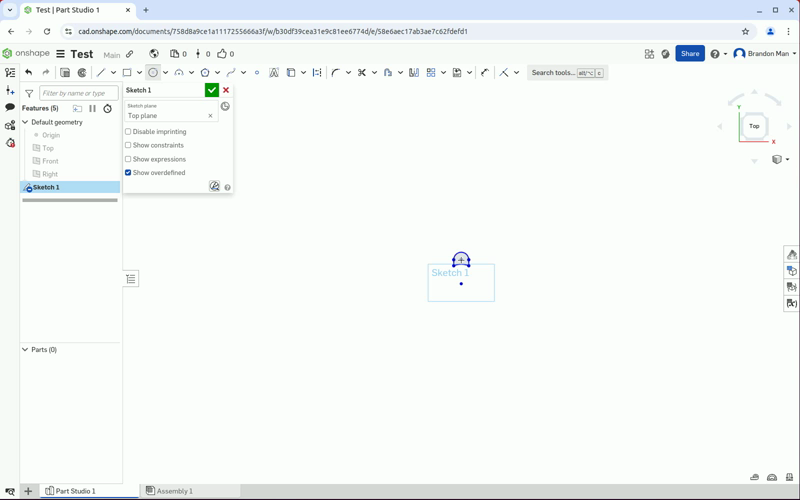
scroll(6)
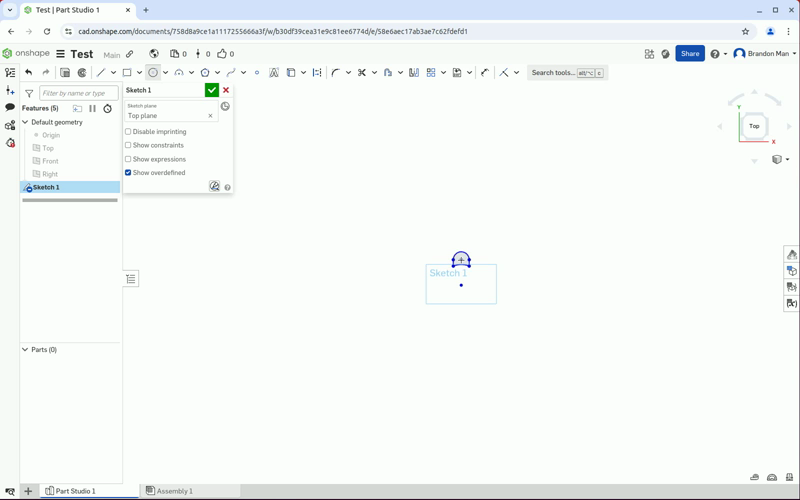
scroll(6)
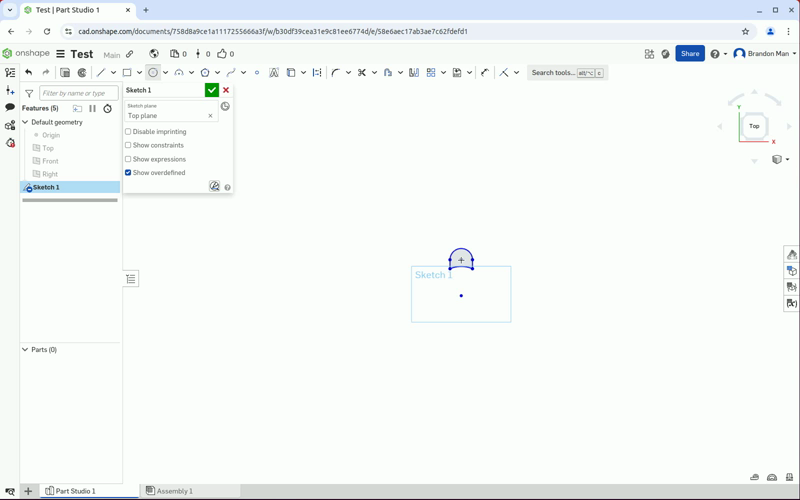
scroll(6)
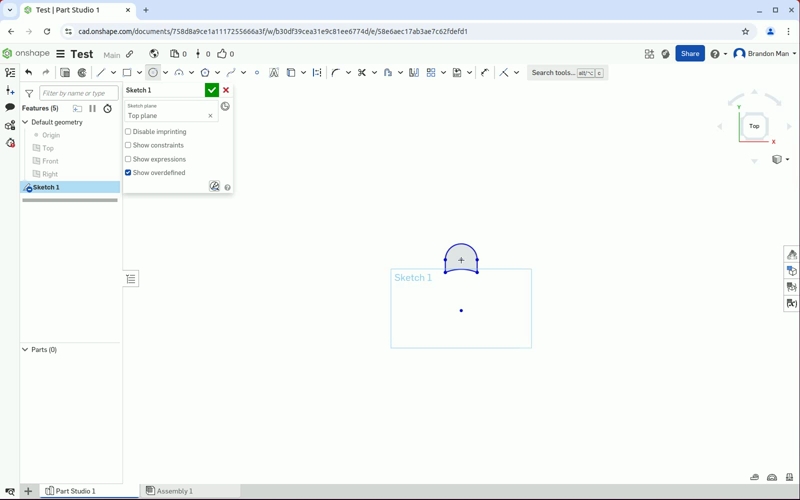
scroll(6)
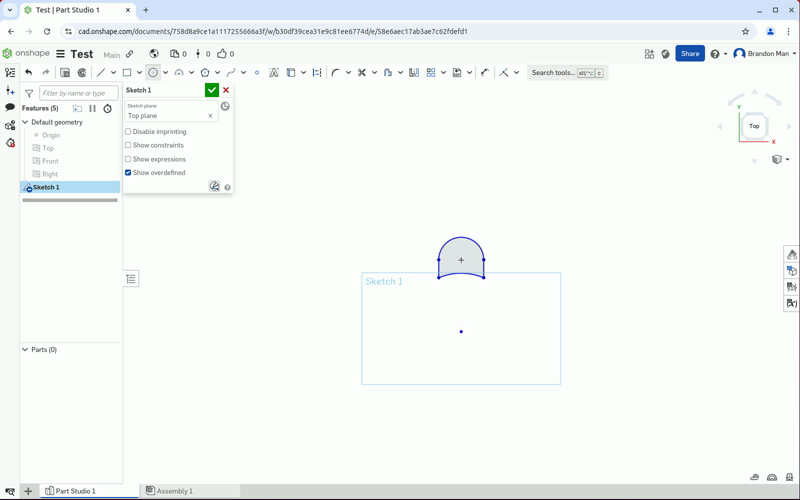
scroll(6)
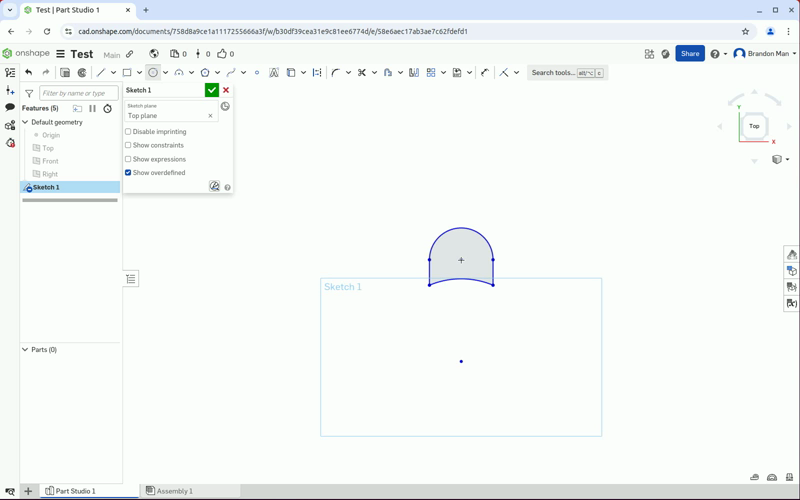
scroll(6)
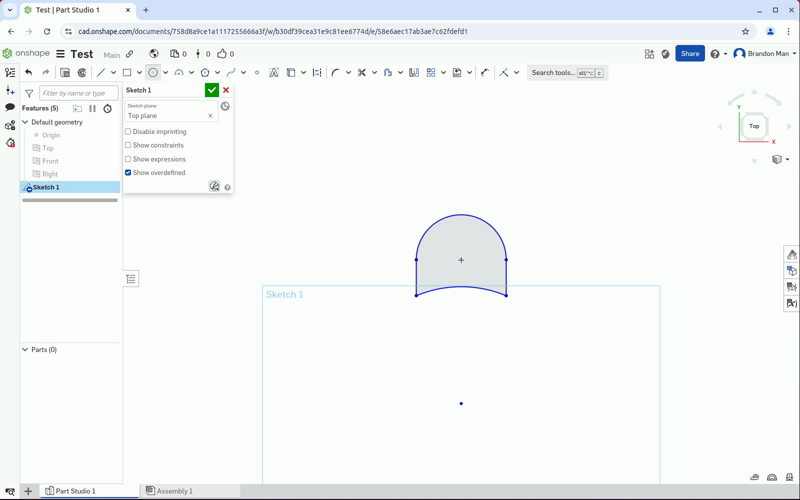
scroll(6)
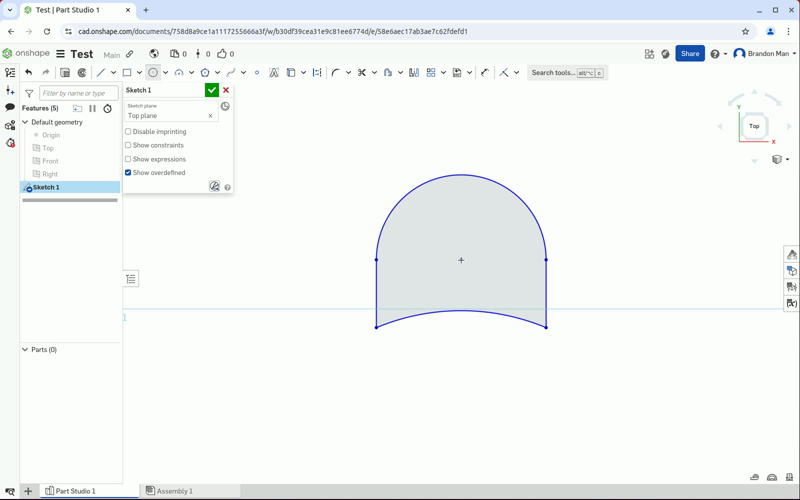
click(461, 259)
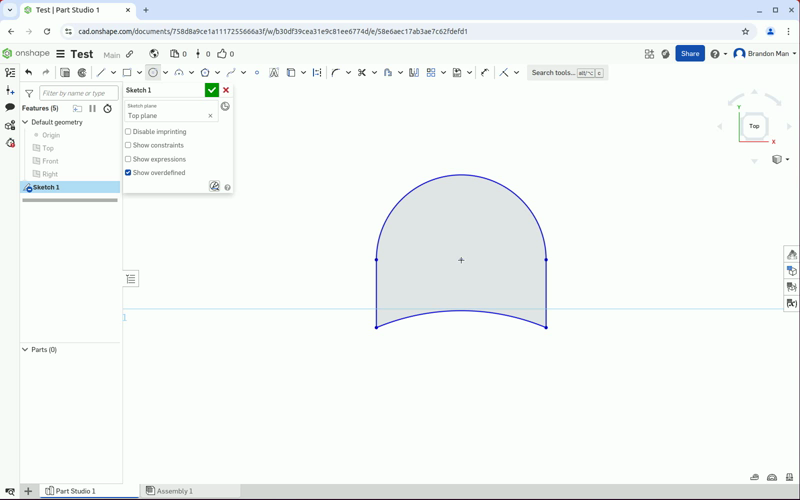
scroll(-6)
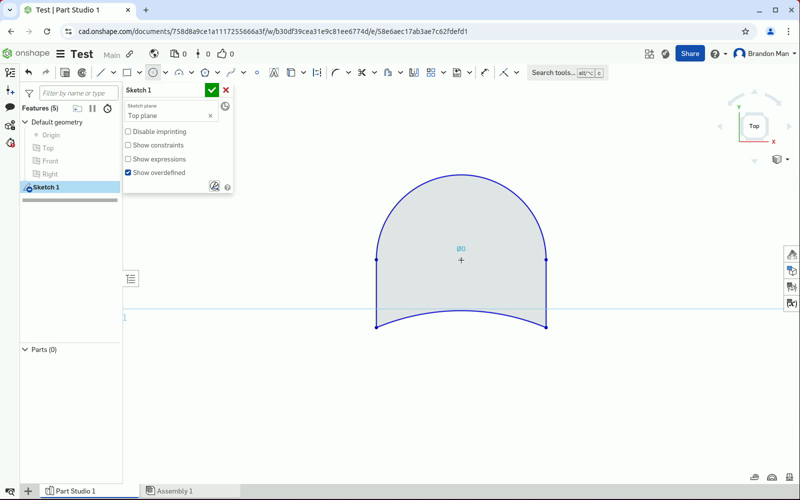
scroll(-6)
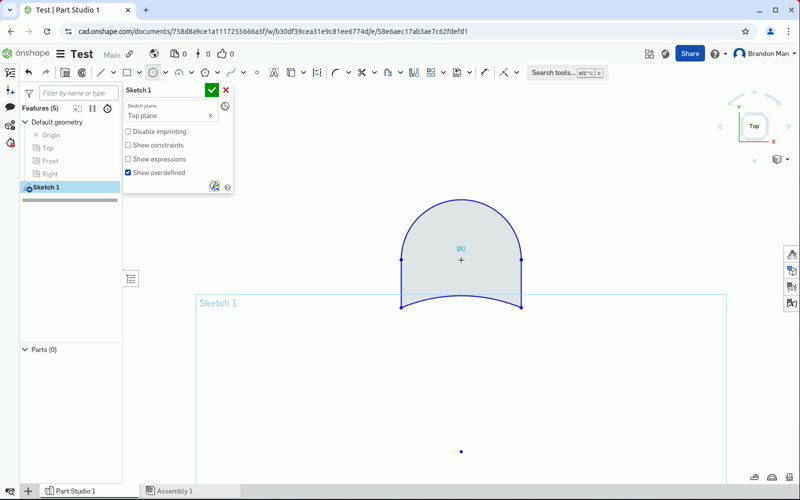
scroll(-6)
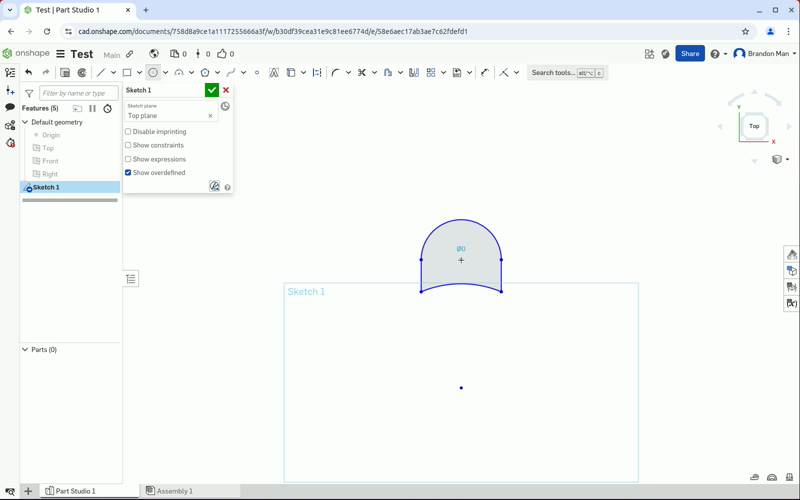
scroll(-6)
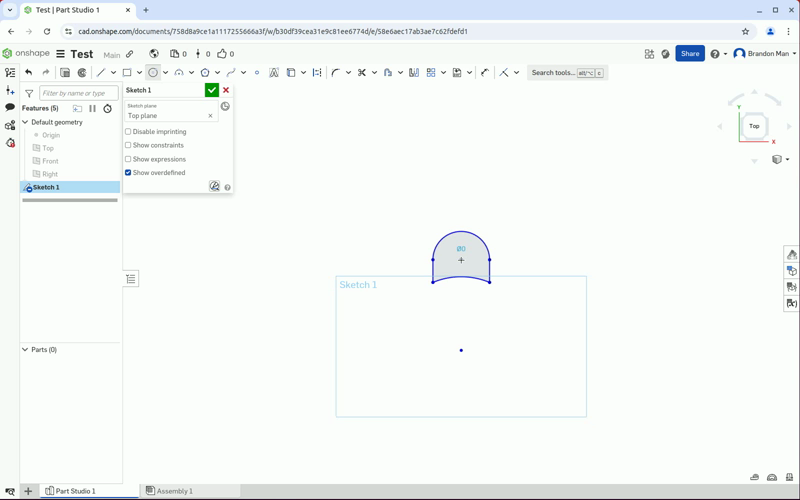
scroll(-6)
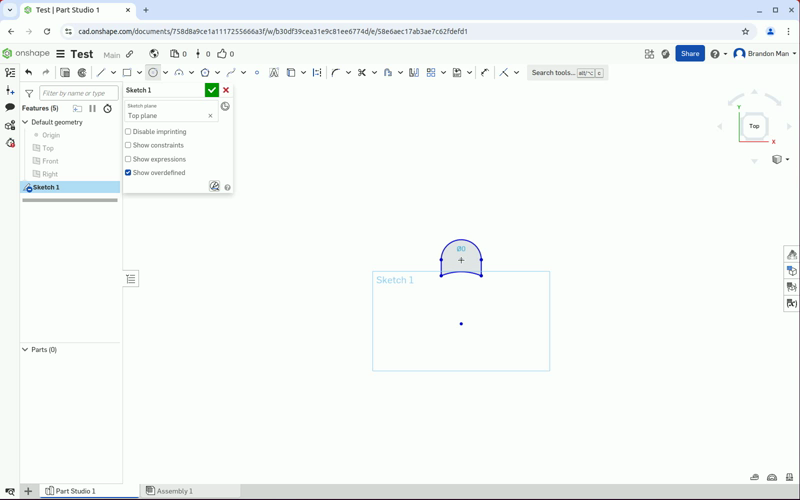
scroll(-6)
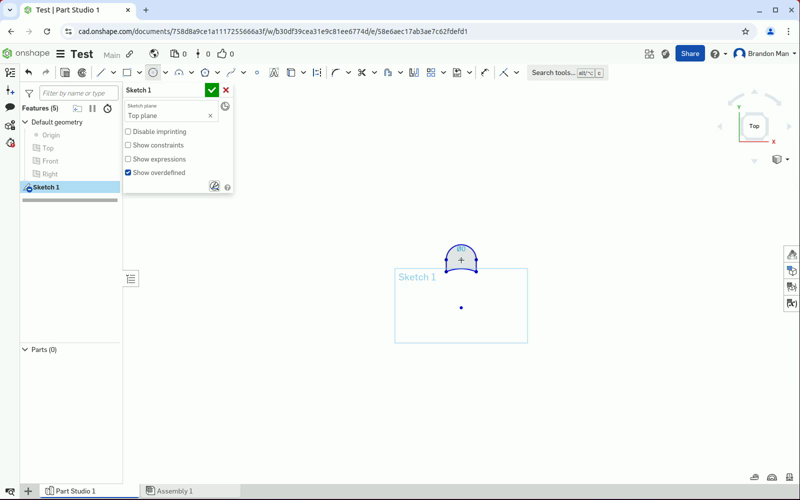
scroll(-6)
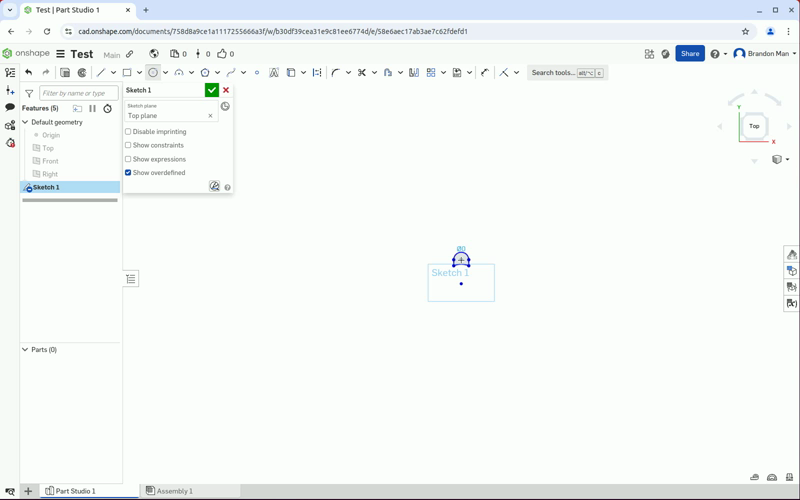
key_up(shift)
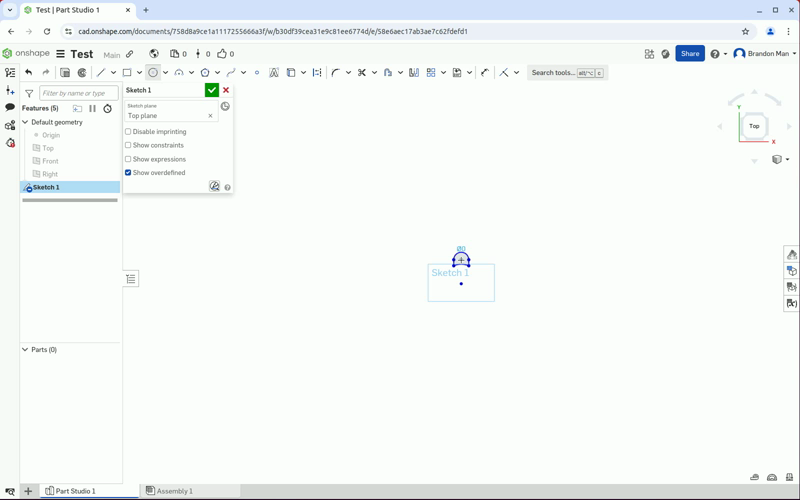
mouse_move(464, 259)
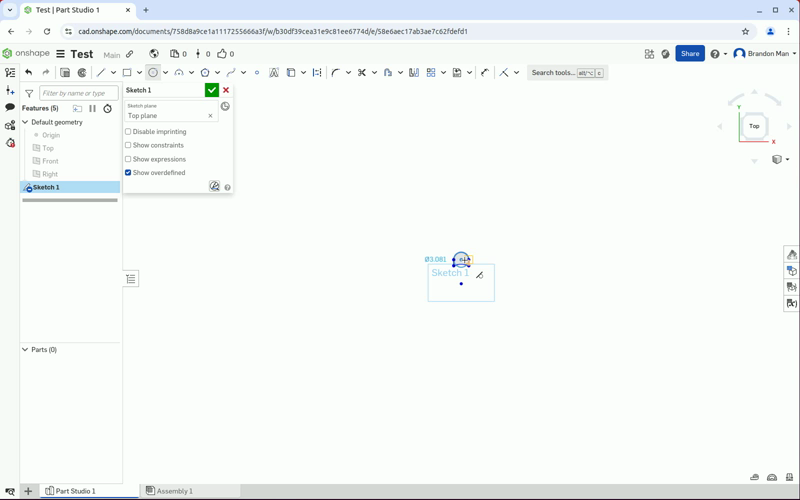
scroll(6)
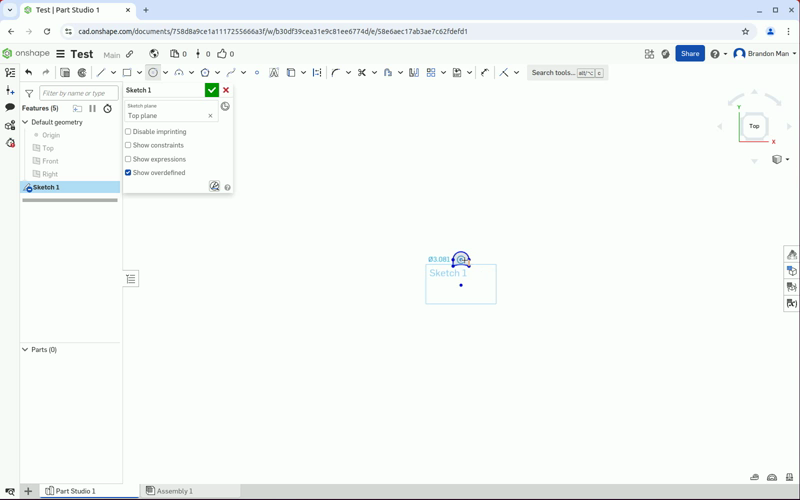
scroll(6)
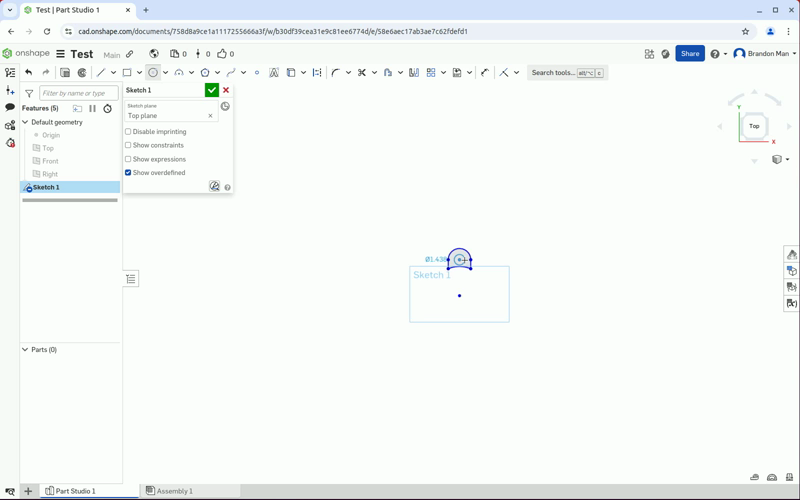
scroll(6)
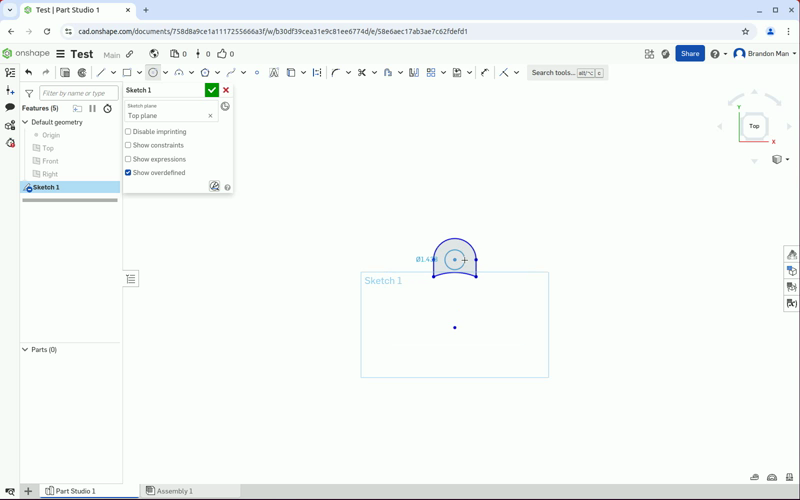
scroll(6)
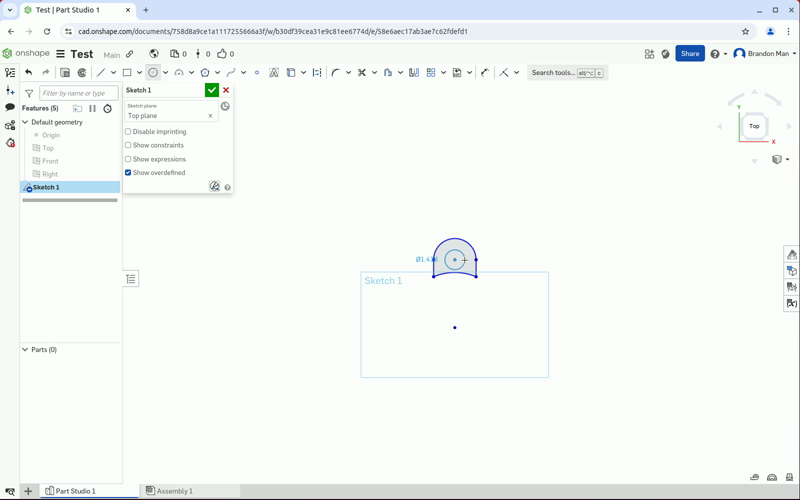
scroll(6)
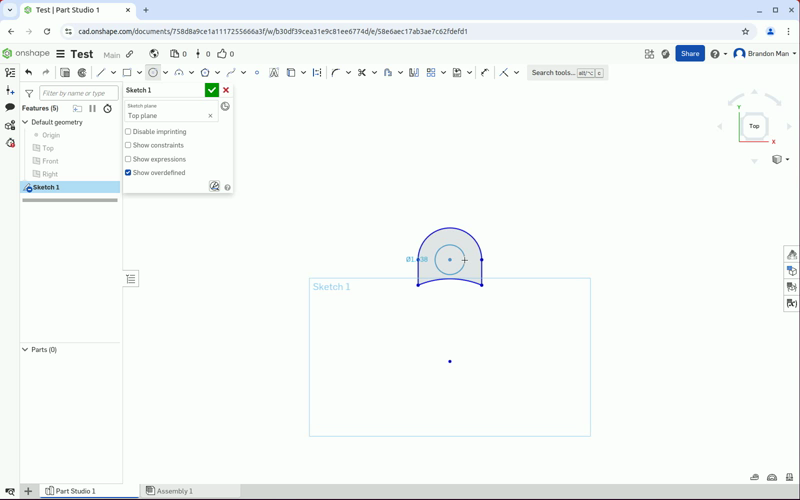
scroll(6)
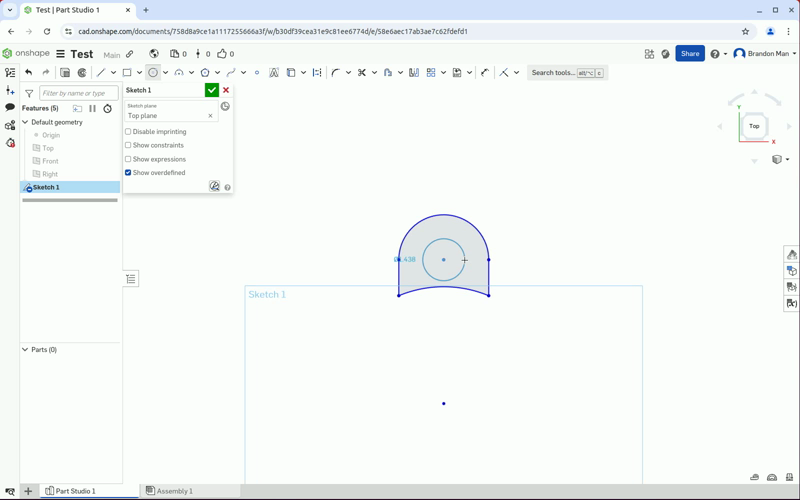
scroll(6)
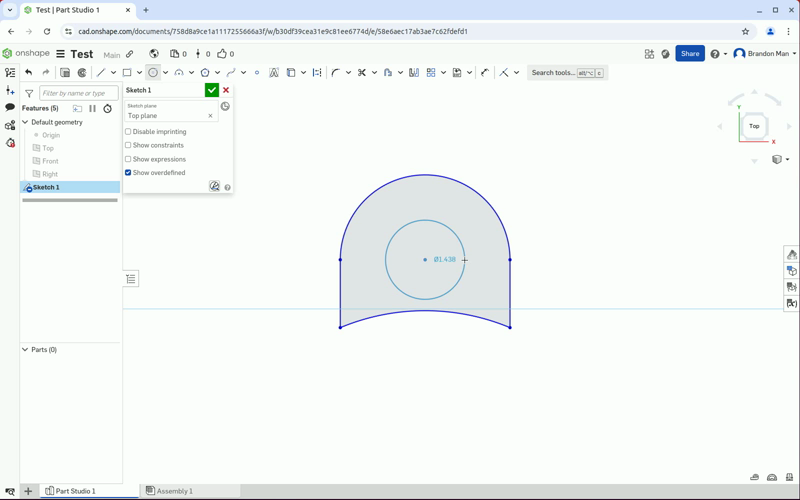
click(464, 259)
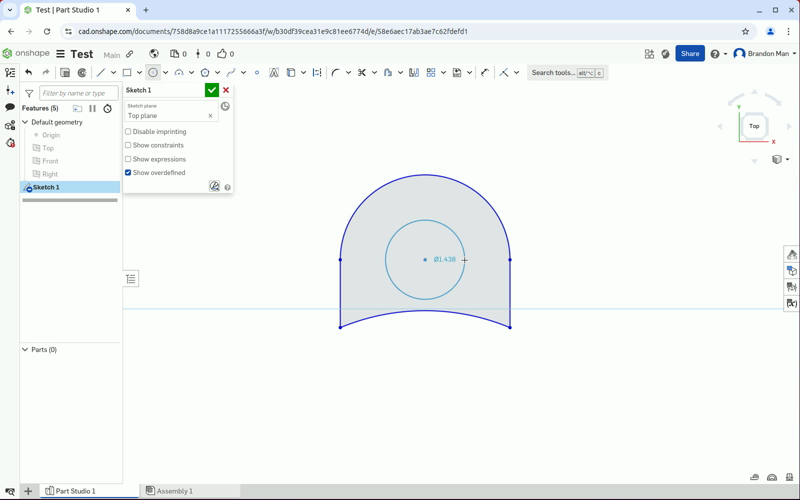
scroll(-6)
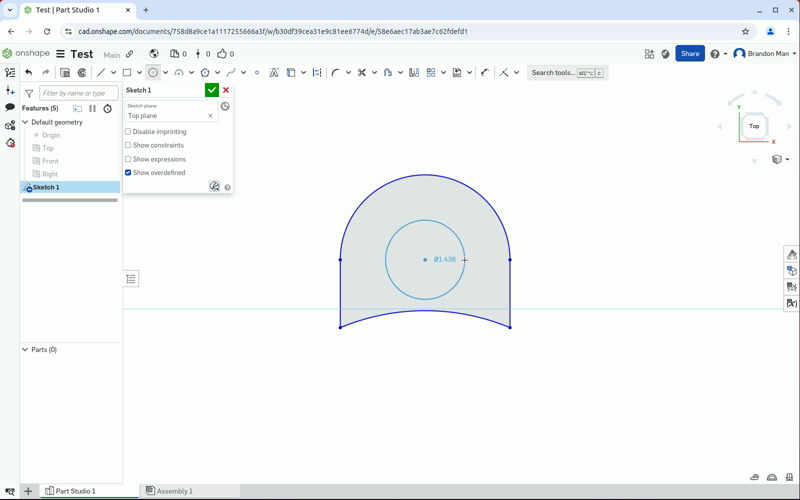
scroll(-6)
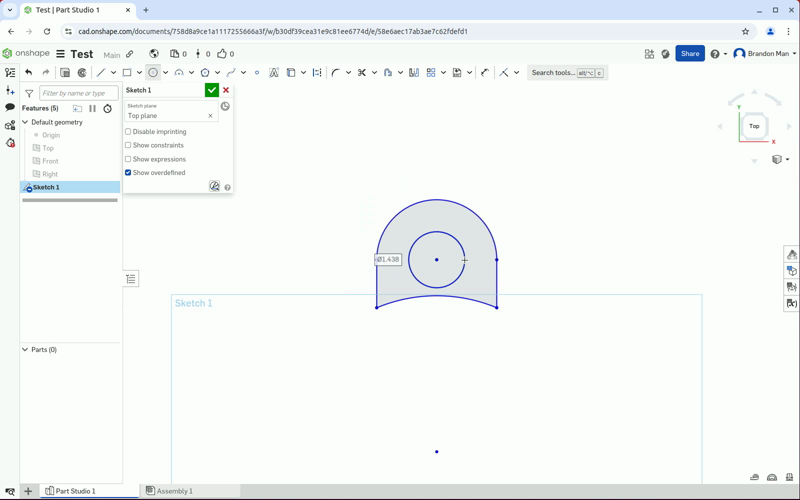
scroll(-6)
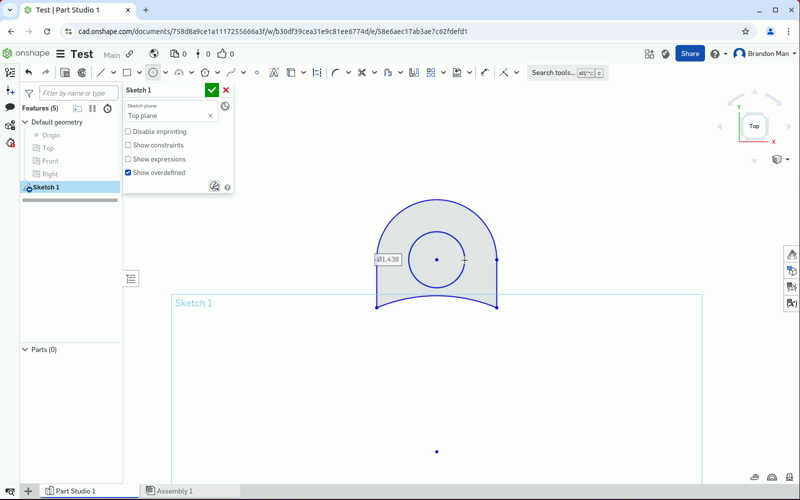
scroll(-6)
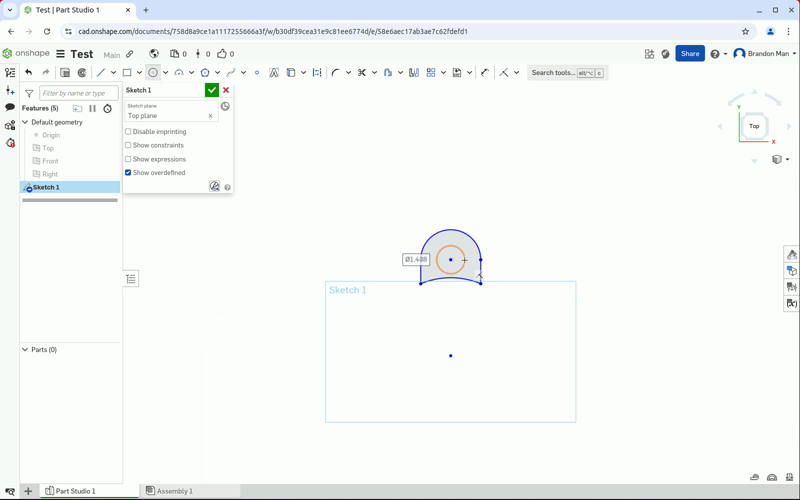
scroll(-6)
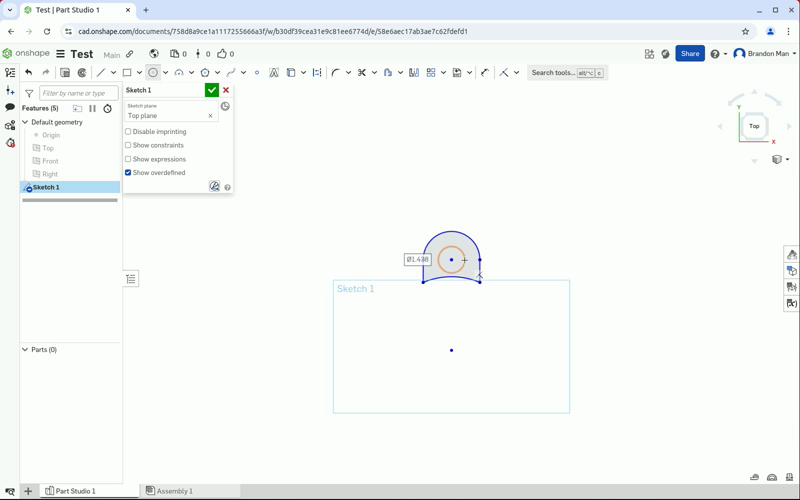
scroll(-6)
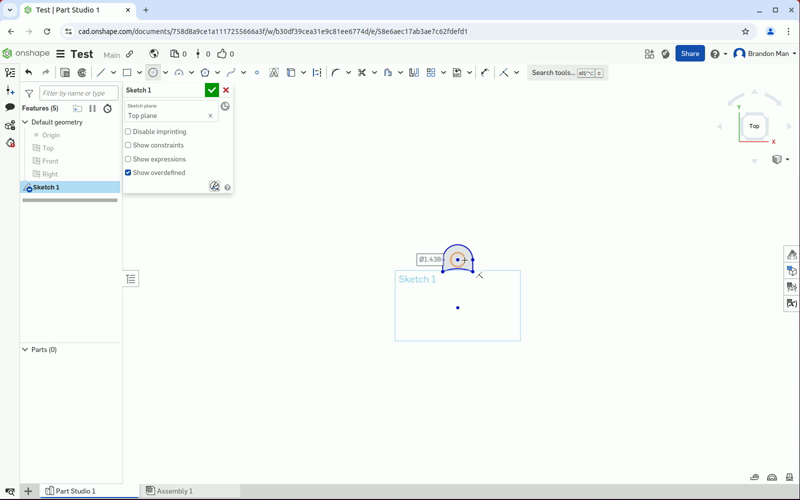
scroll(-6)
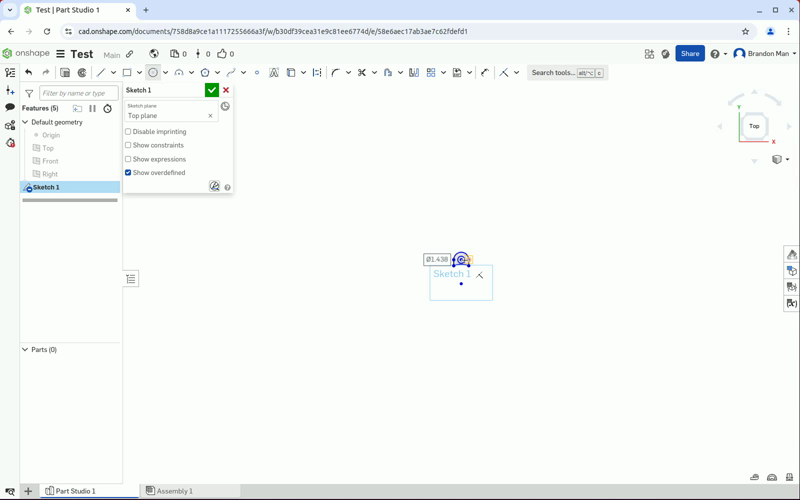
key(esc)
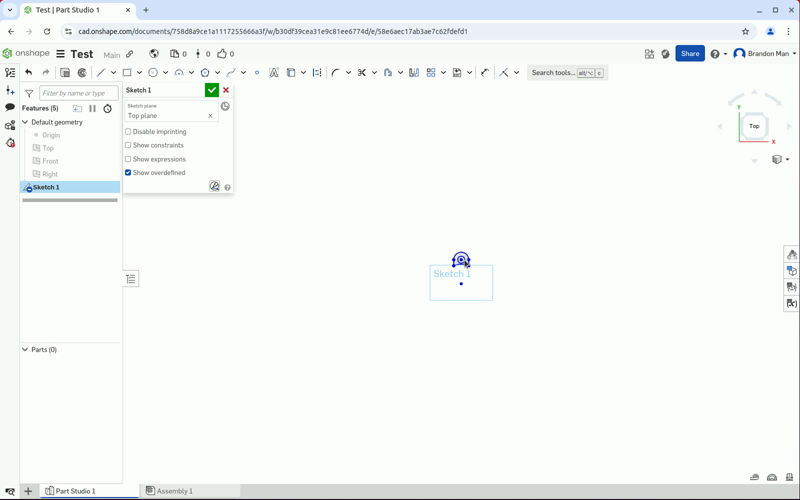
mouse_move(453, 261)
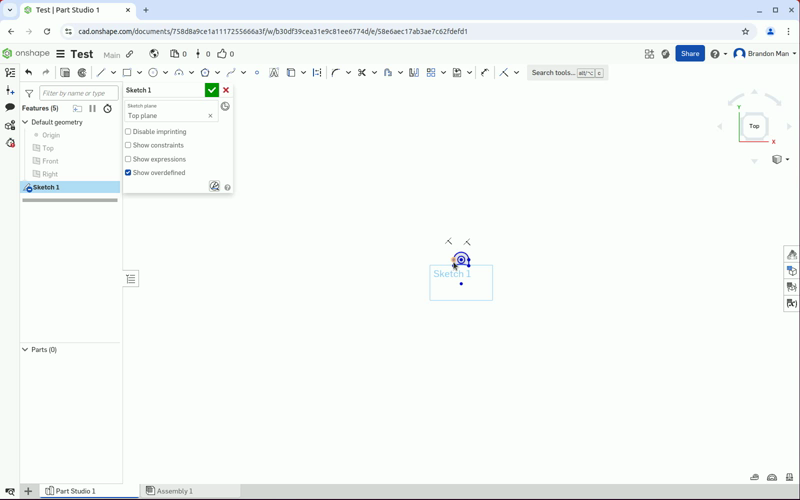
scroll(6)
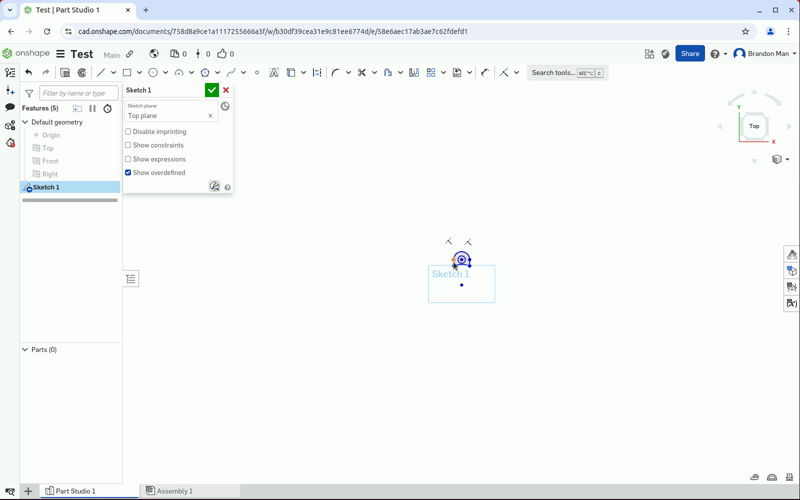
scroll(6)
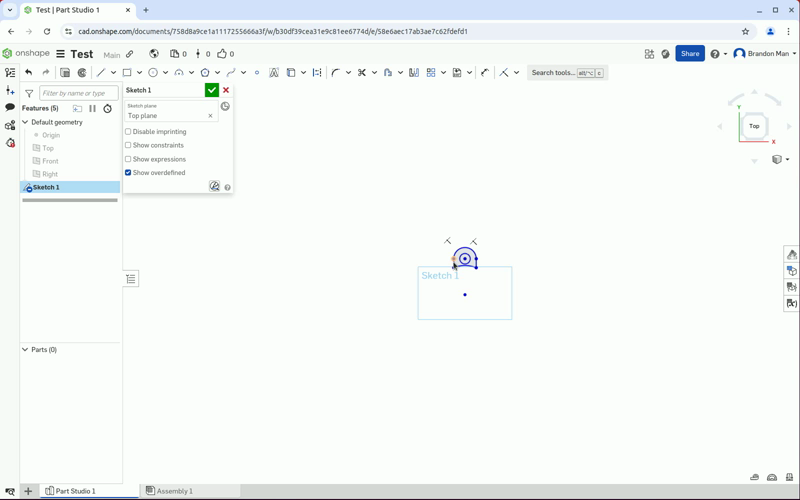
scroll(6)
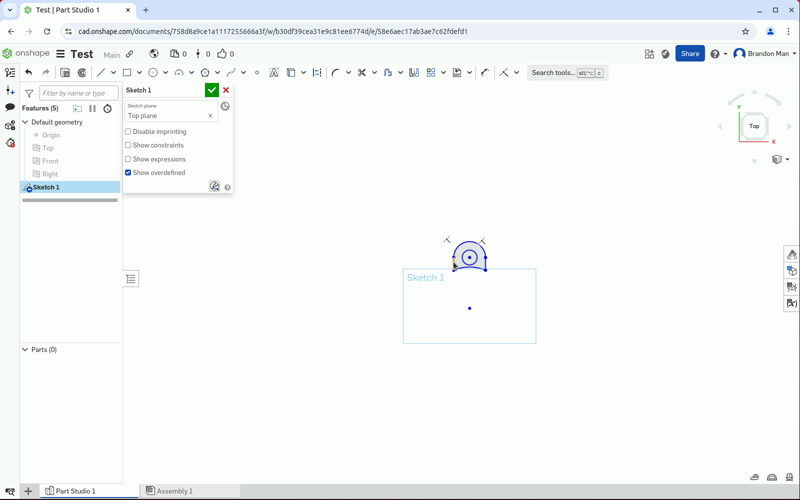
scroll(6)
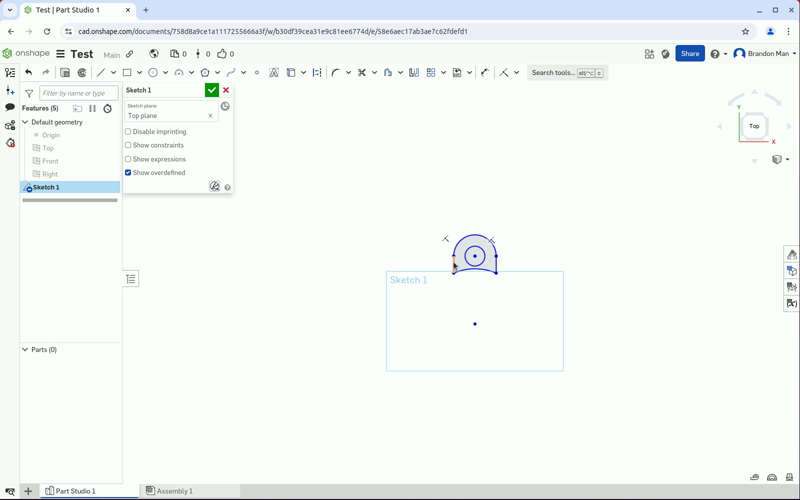
scroll(6)
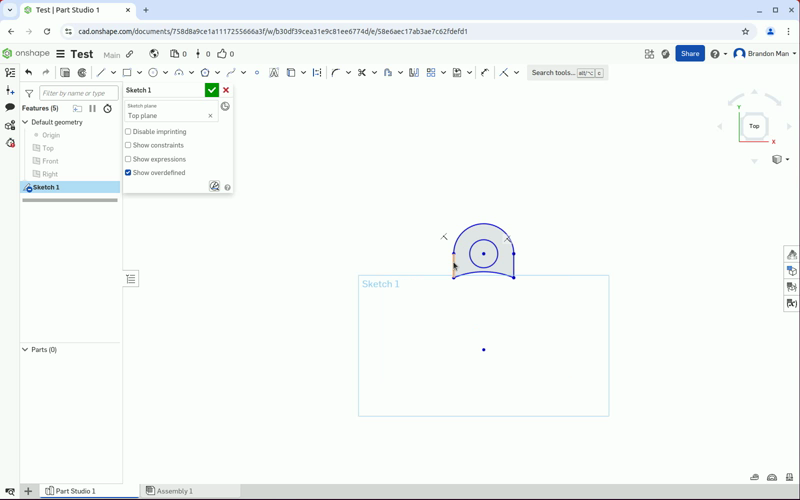
scroll(6)
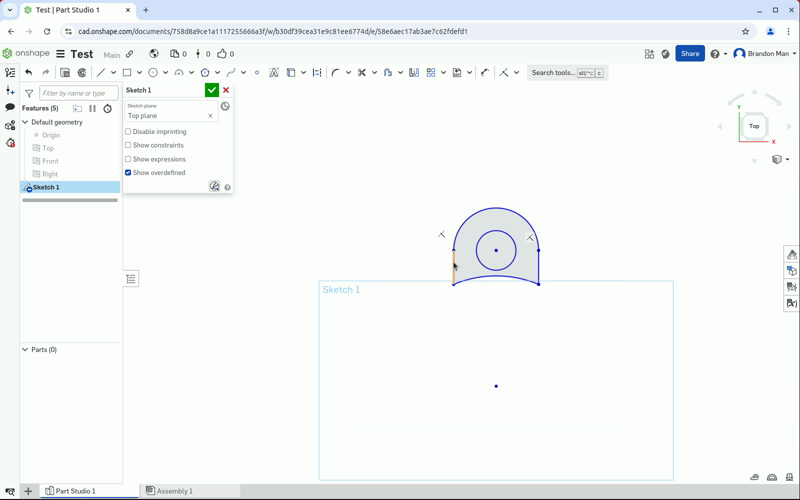
scroll(6)
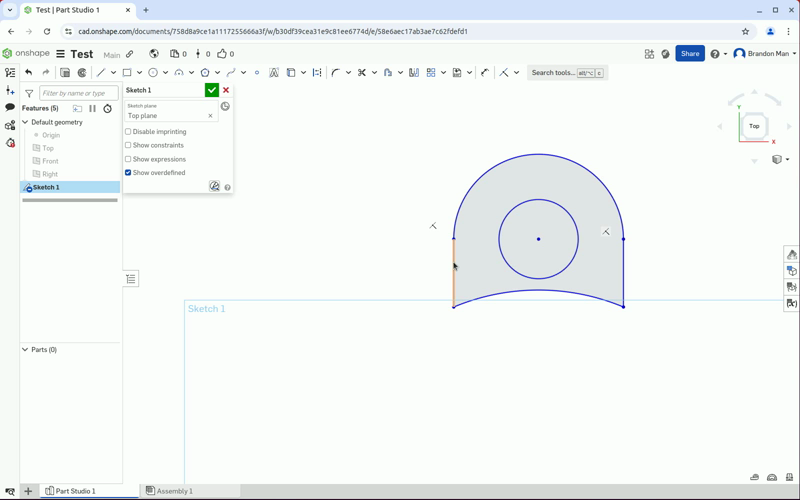
click(453, 261)
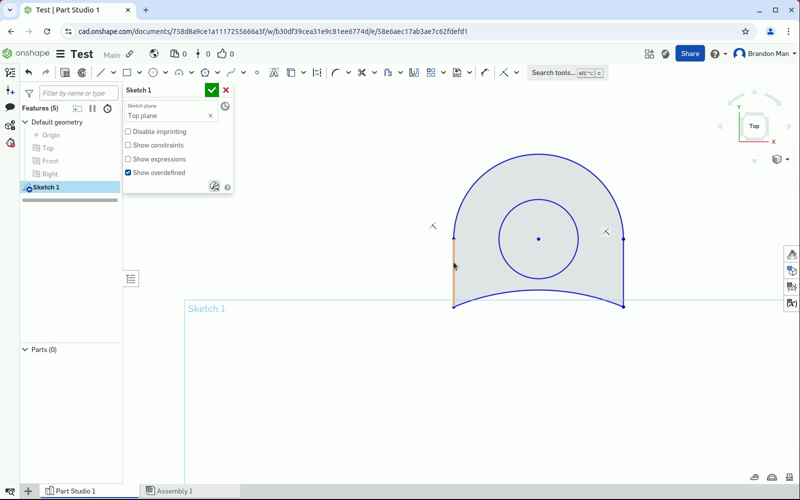
scroll(-6)
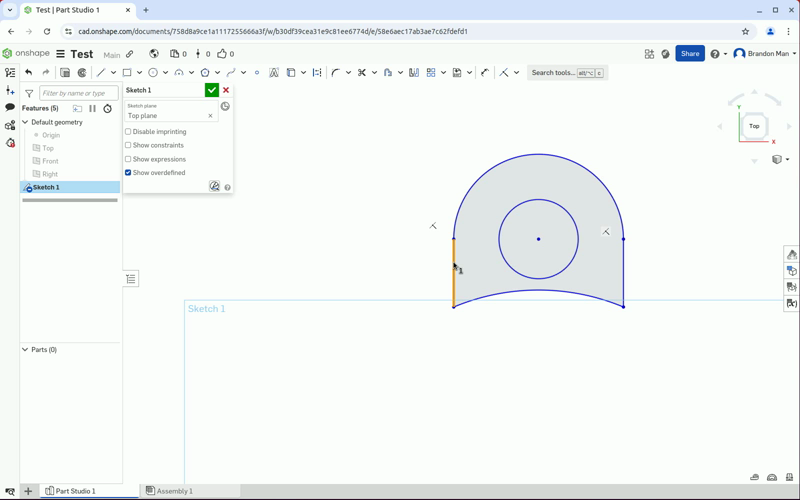
scroll(-6)
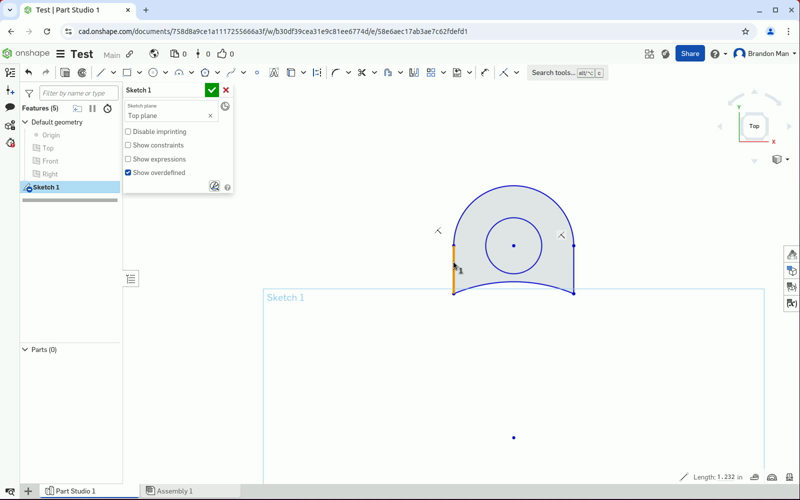
scroll(-6)
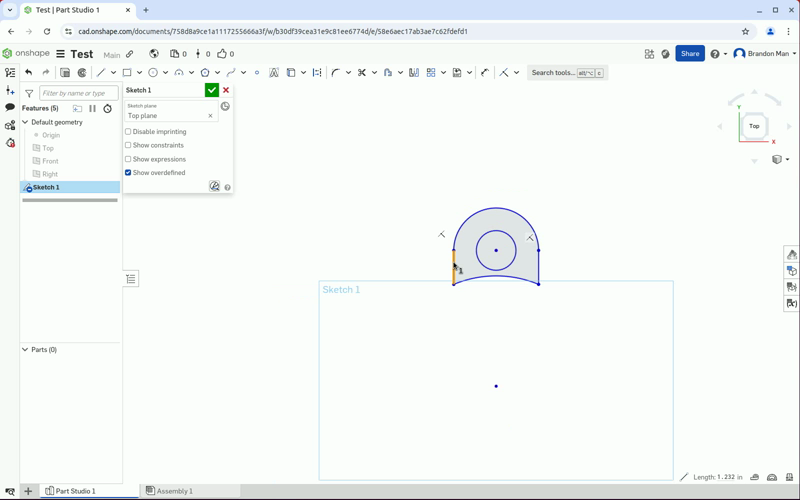
scroll(-6)
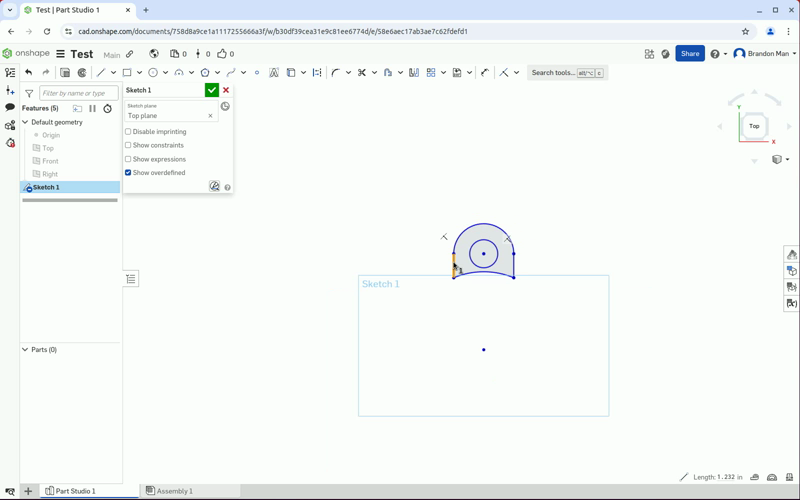
scroll(-6)
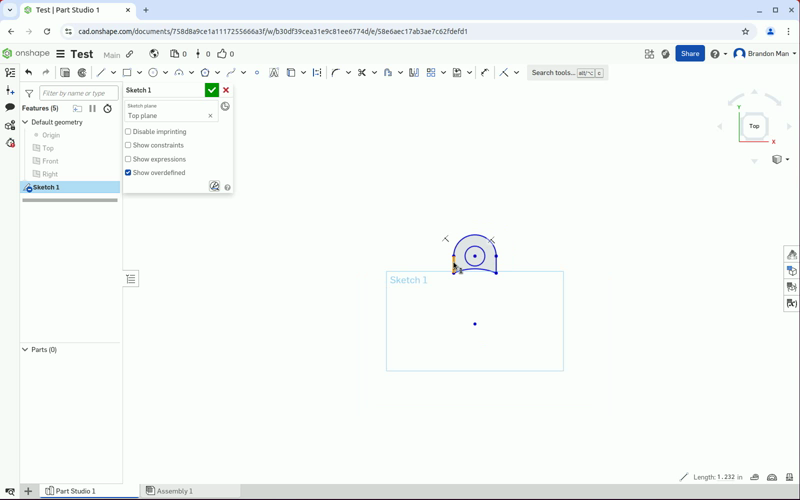
scroll(-6)
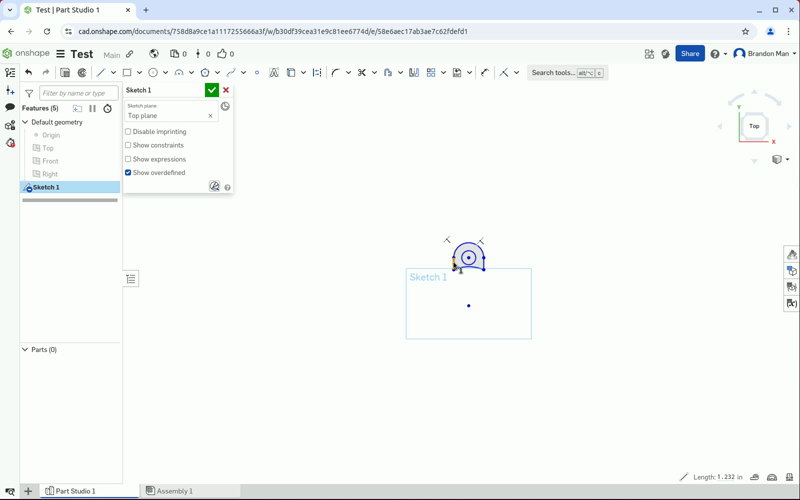
scroll(-6)
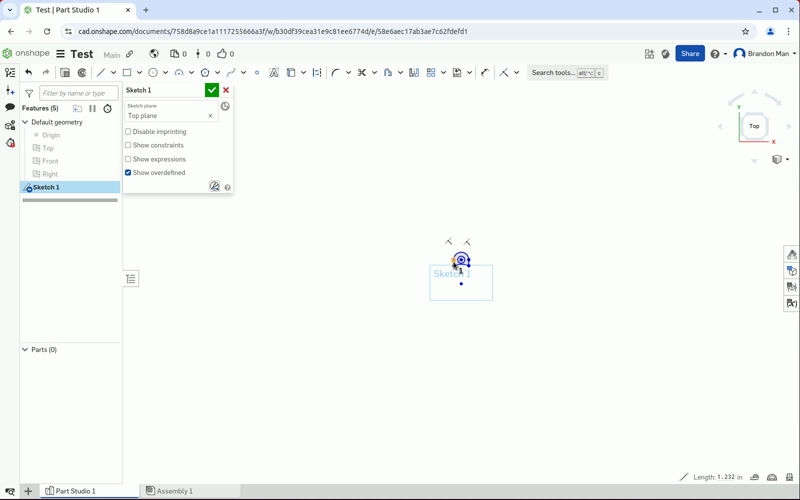
mouse_move(73, 352)
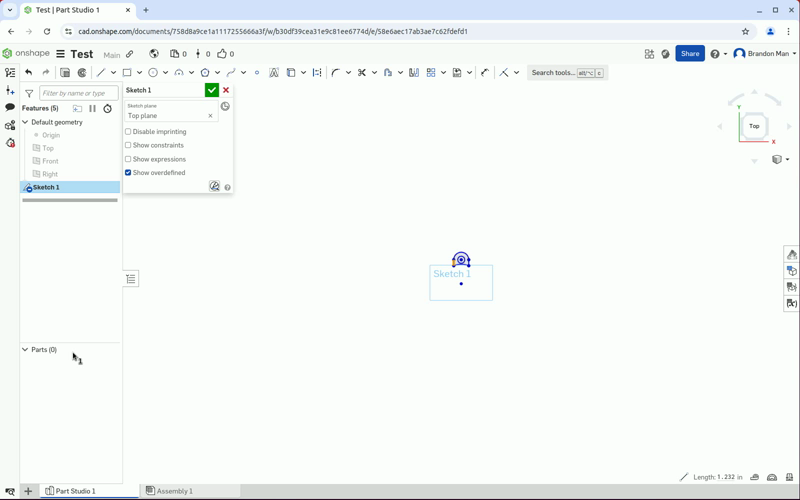
key(shift+y)
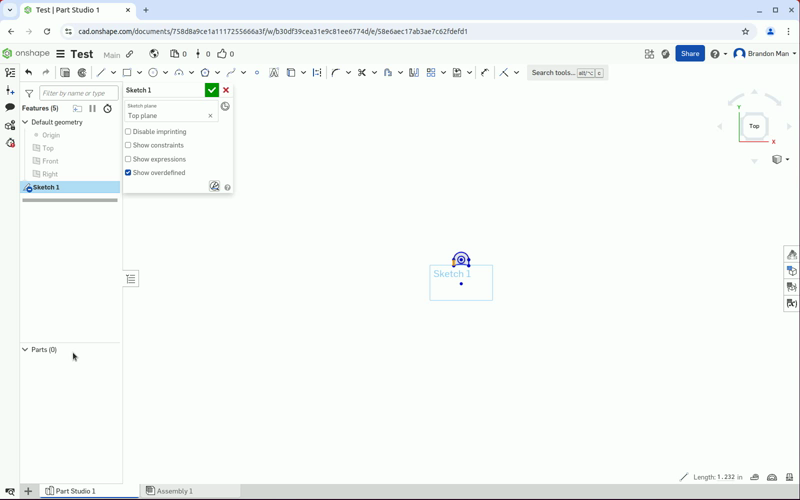
key(shift+e)
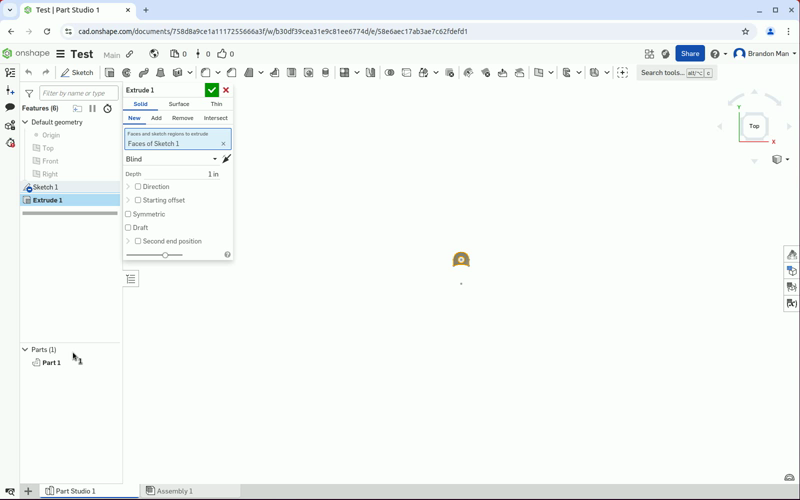
mouse_move(143, 106)
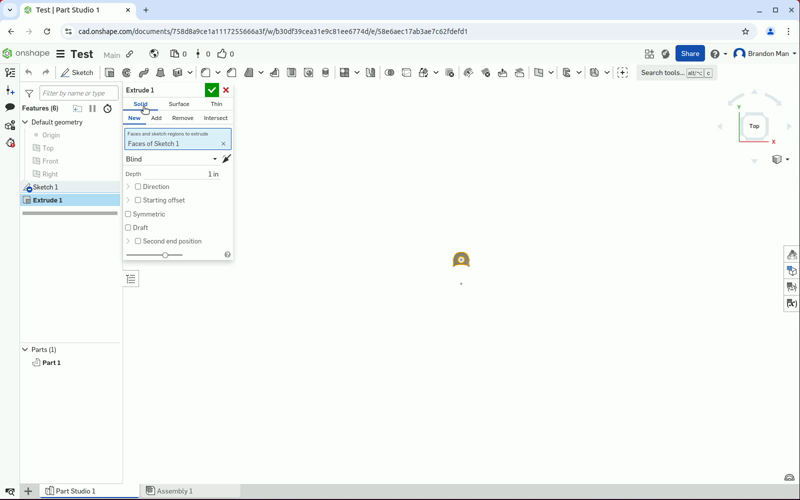
click(143, 106)
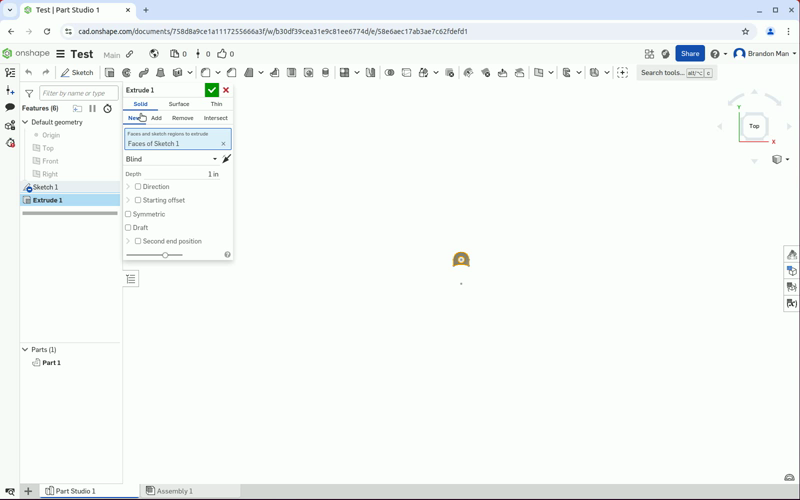
mouse_move(137, 120)
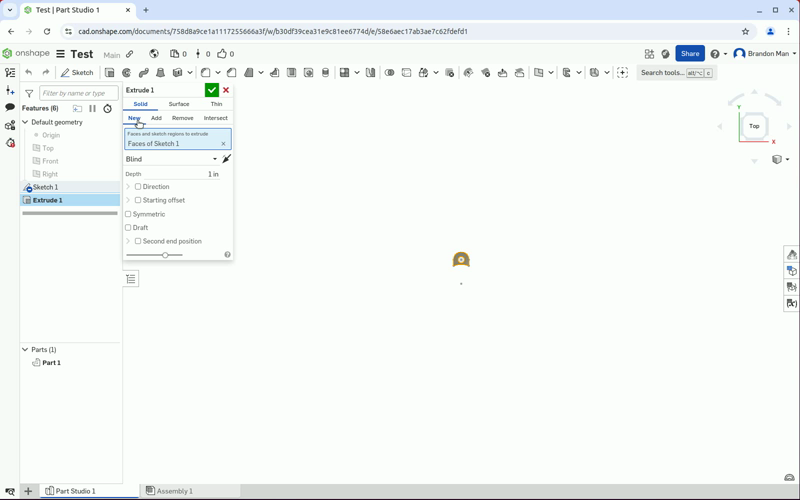
click(137, 120)
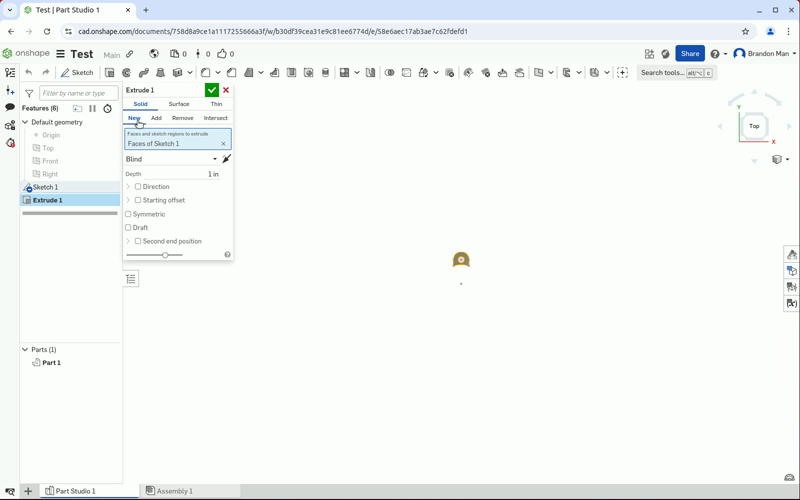
key(tab, 4)
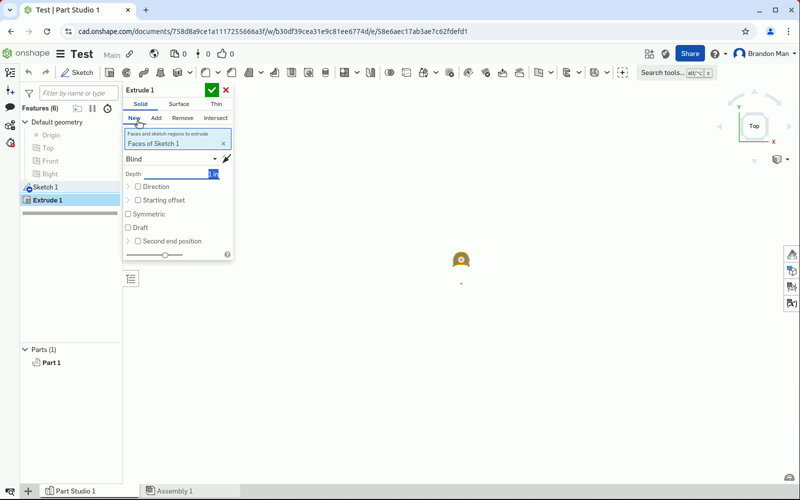
text(1.204)
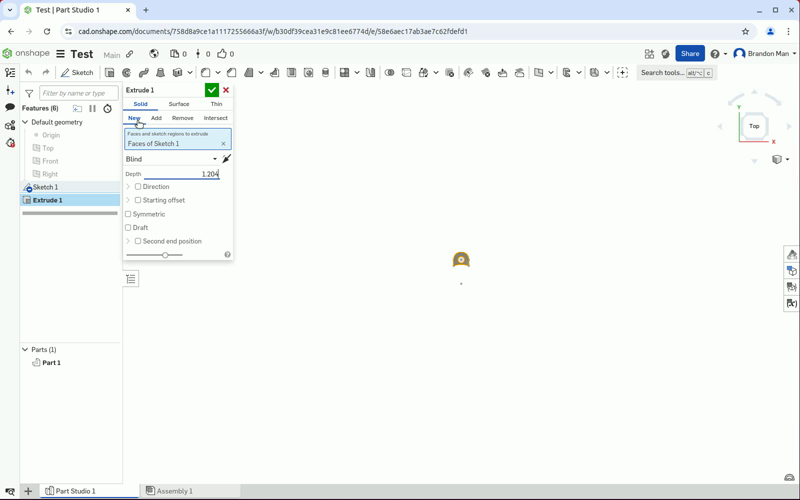
key(enter)
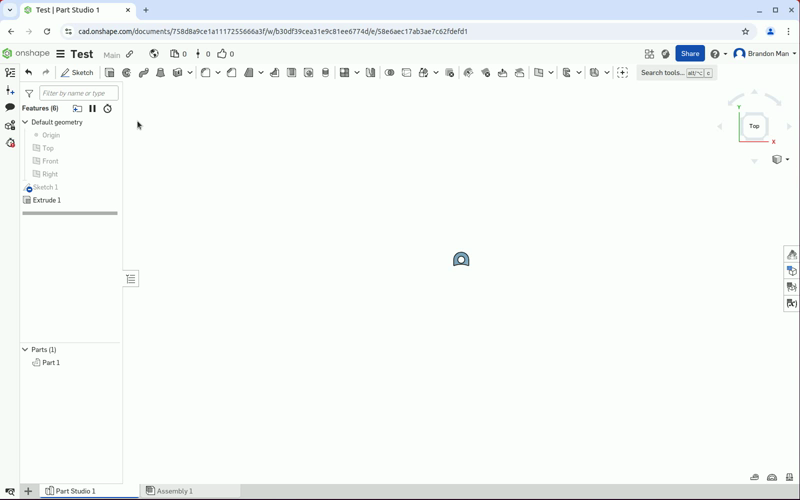
key(shift+h)
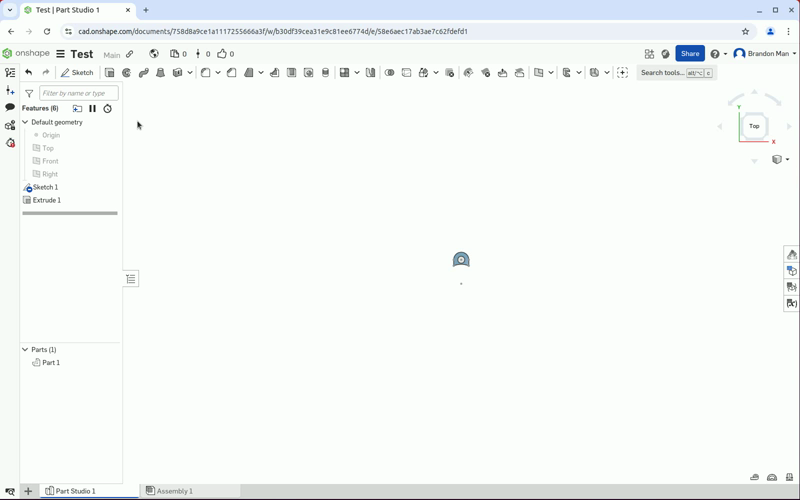
key(shift+h)
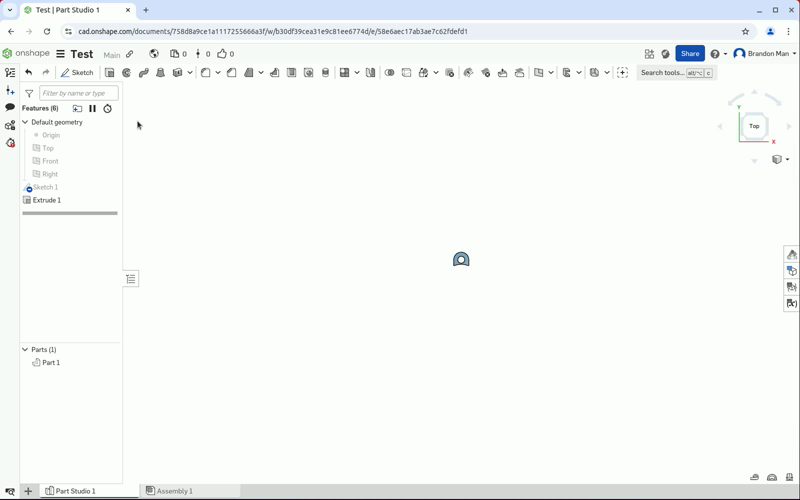
mouse_move(73, 189)
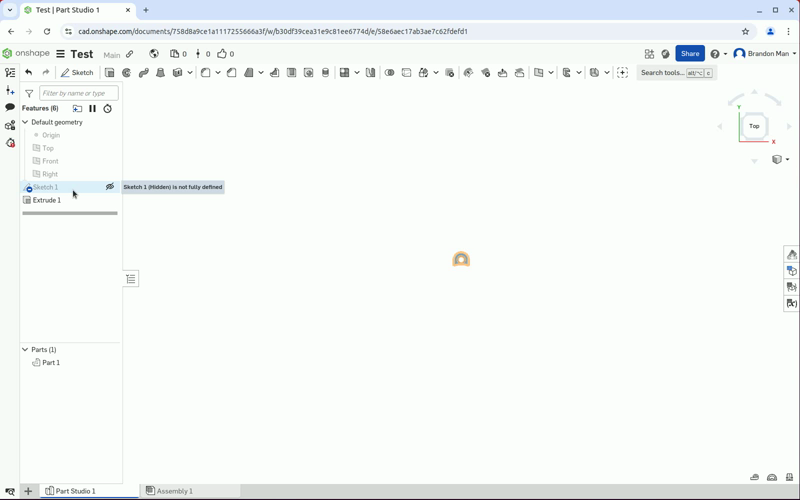
click(73, 189)
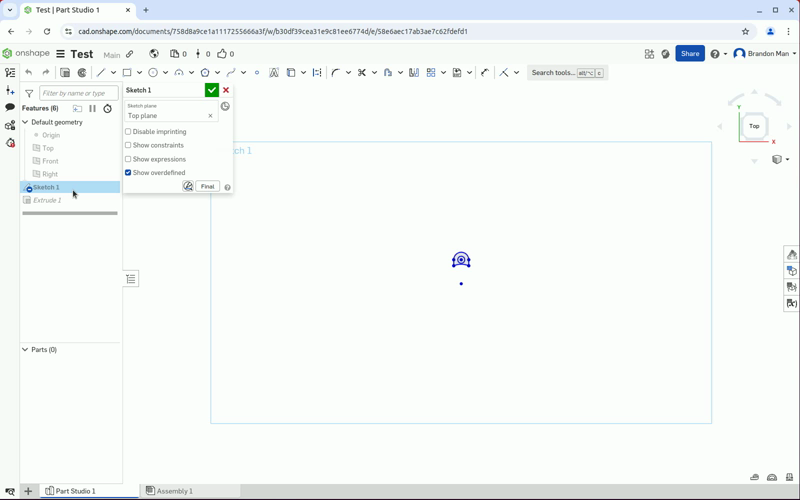
mouse_move(229, 92)
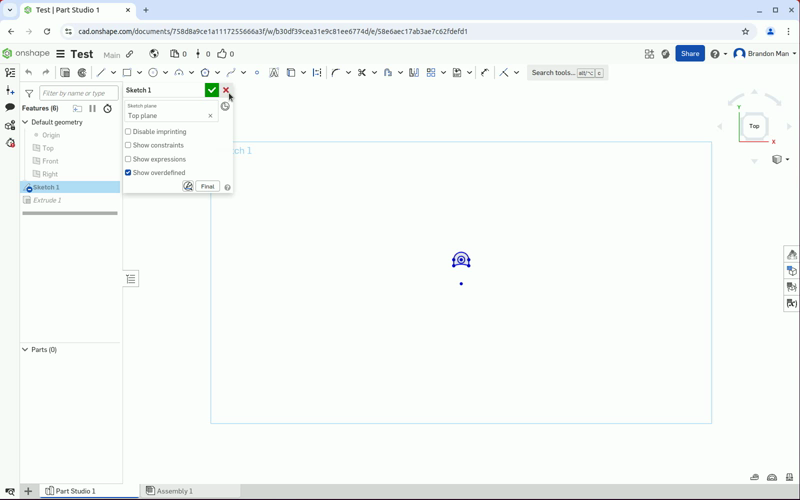
click(229, 92)
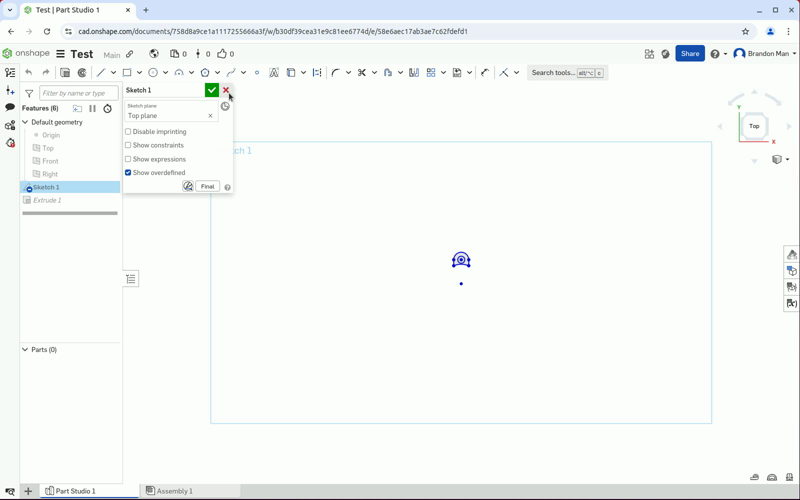
key(shift+s)
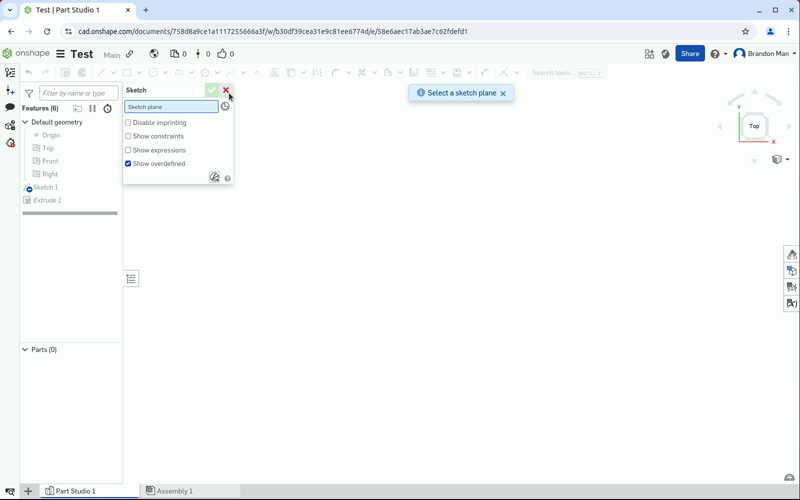
mouse_move(73, 150)
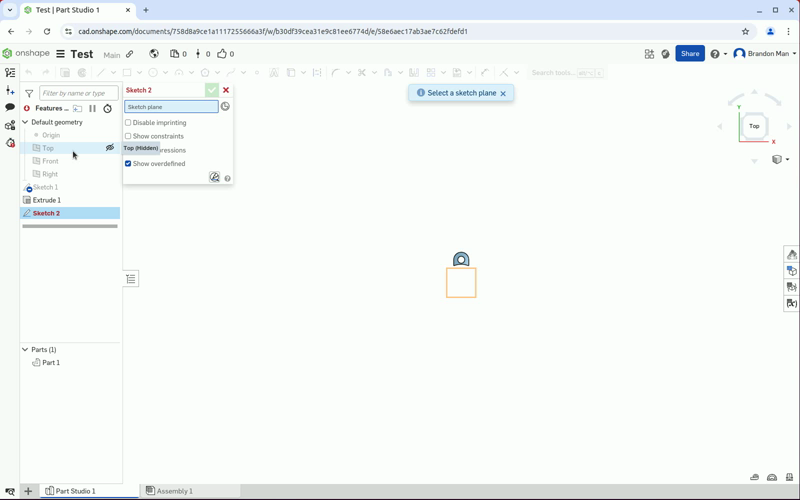
click(73, 150)
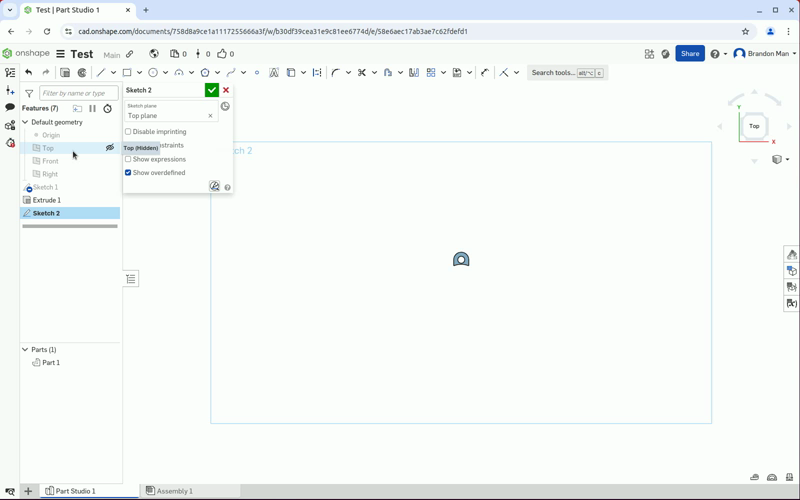
mouse_move(73, 352)
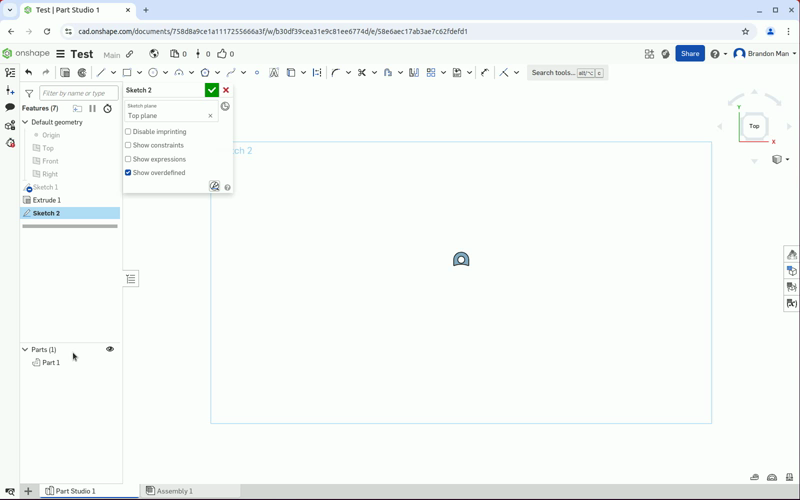
key(y)
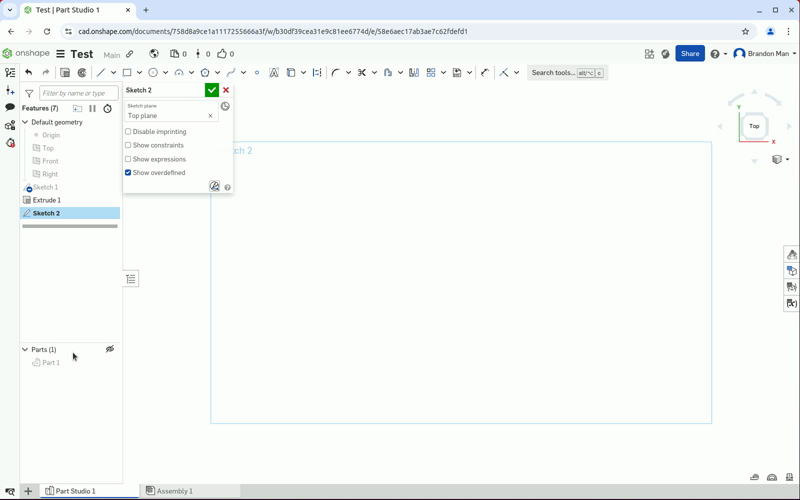
key(a)
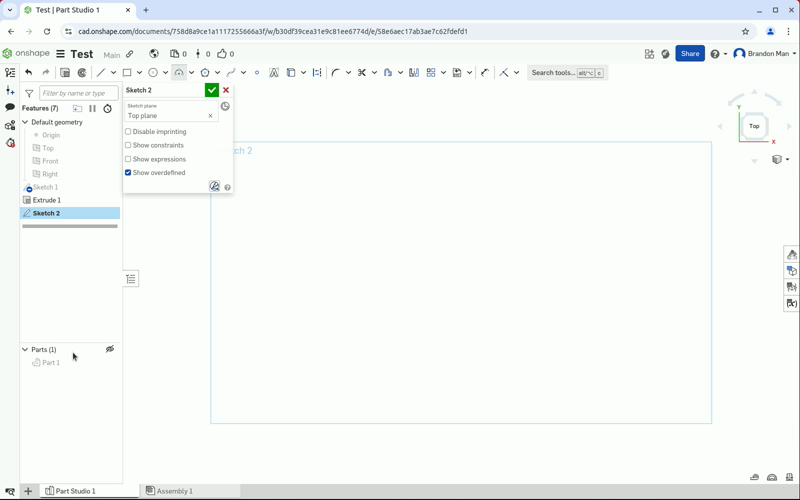
key_down(shift)
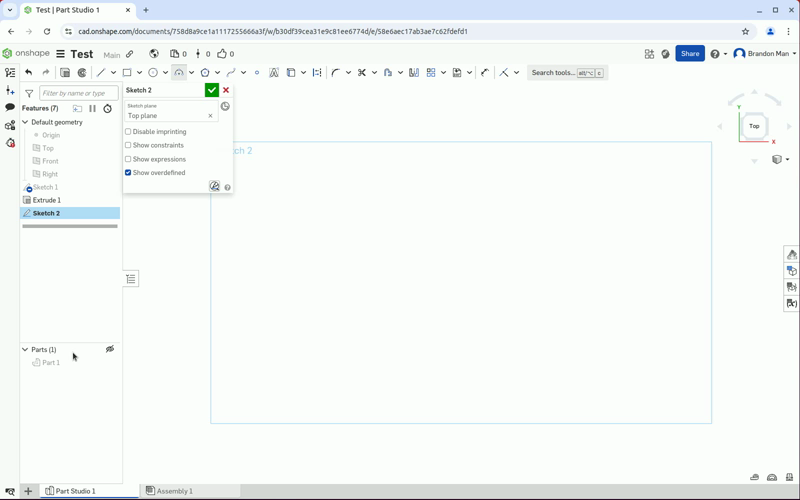
mouse_move(456, 359)
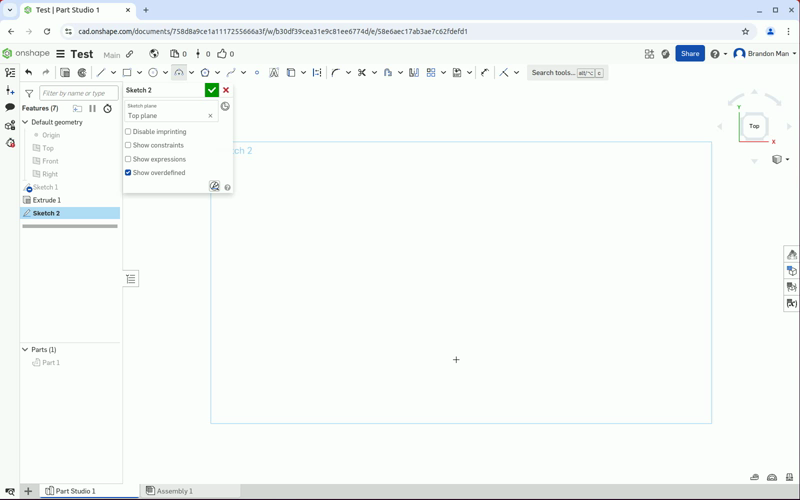
click(456, 359)
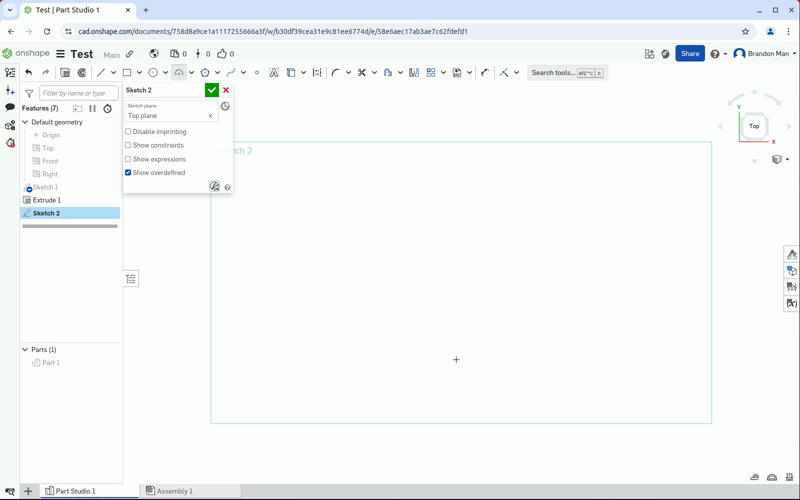
key_up(shift)
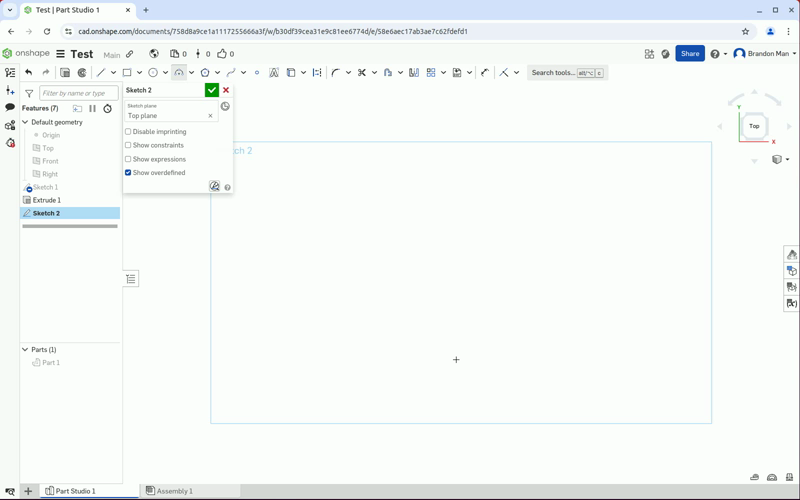
key_down(shift)
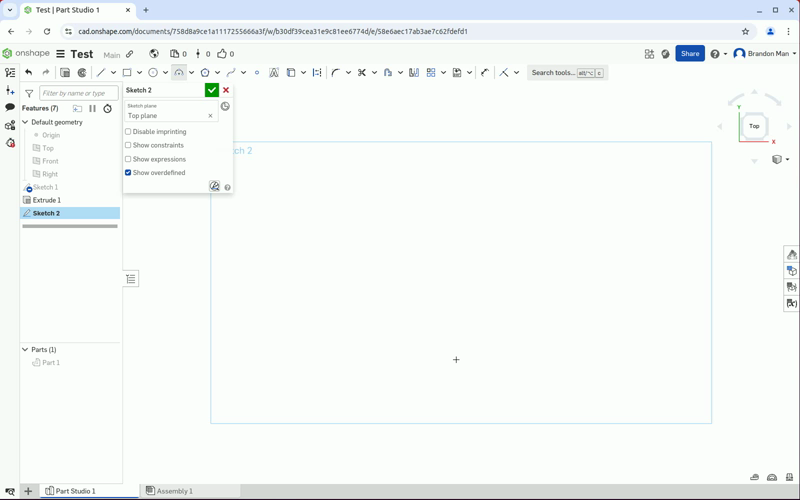
mouse_move(466, 359)
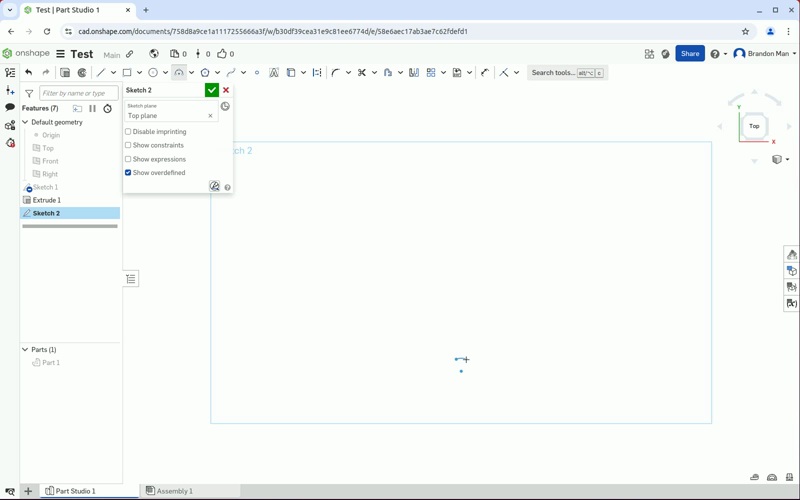
click(466, 359)
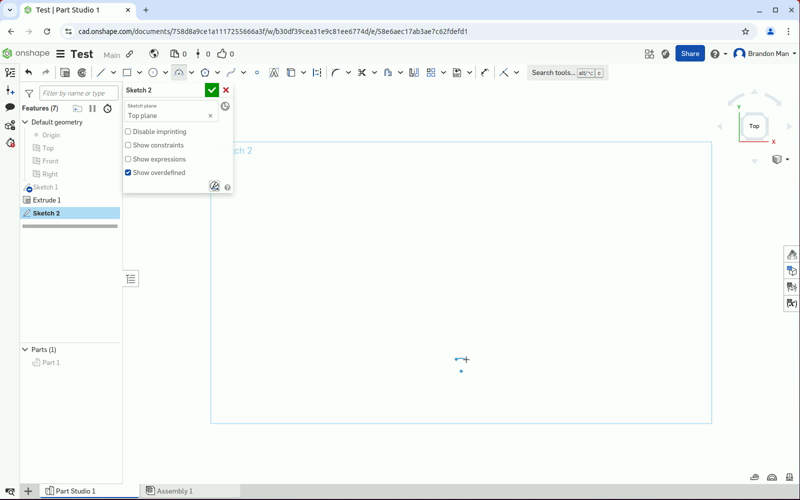
mouse_move(461, 396)
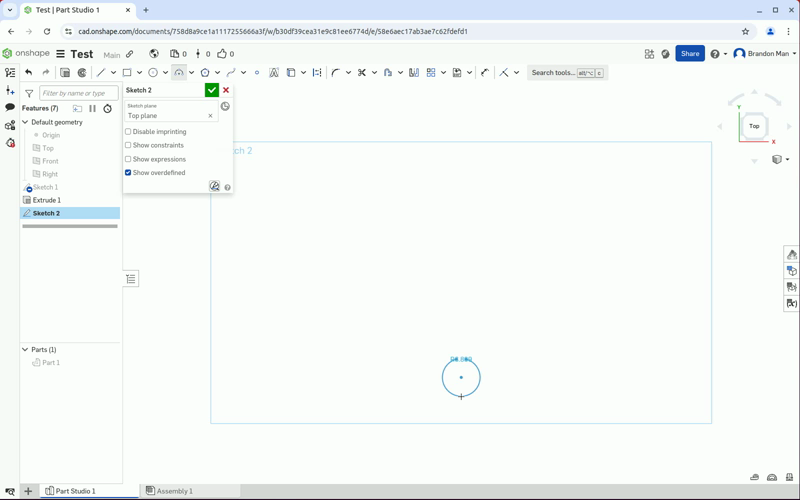
click(461, 396)
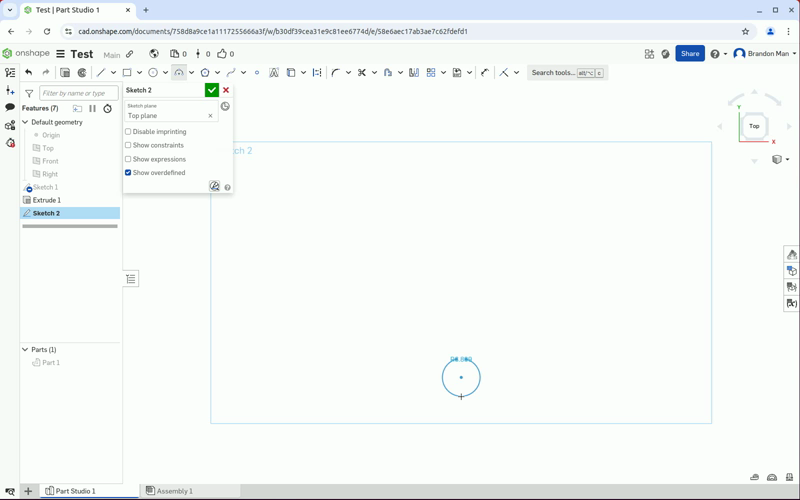
key_up(shift)
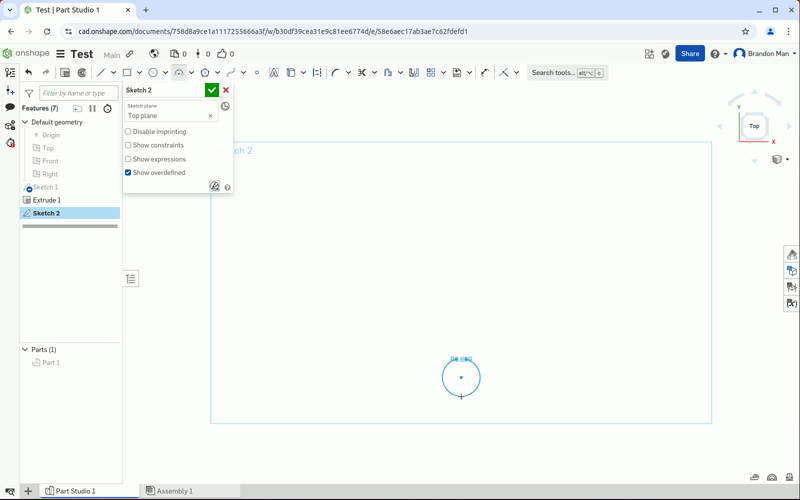
key(esc)
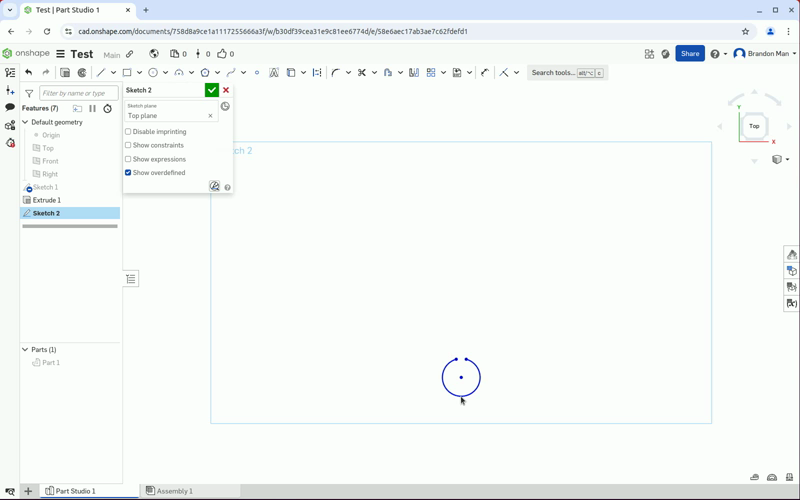
key(l)
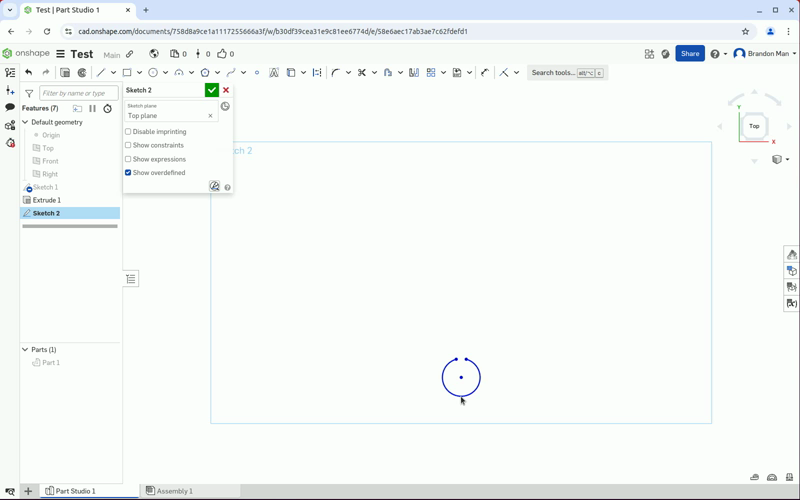
mouse_move(466, 359)
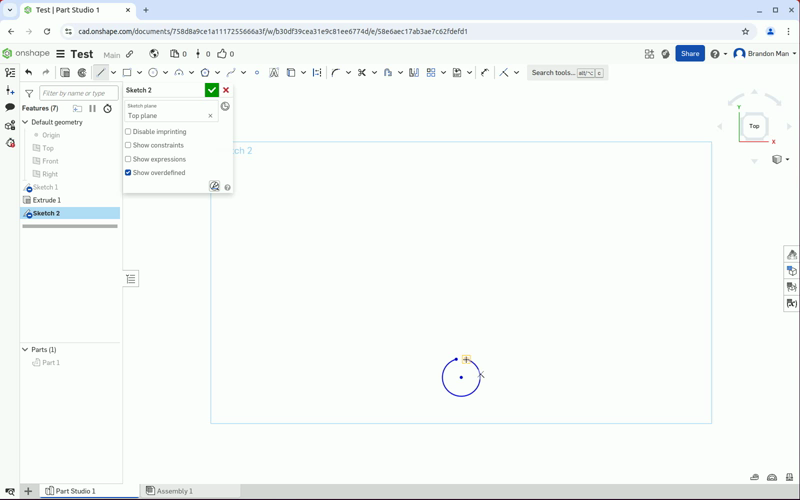
click(466, 359)
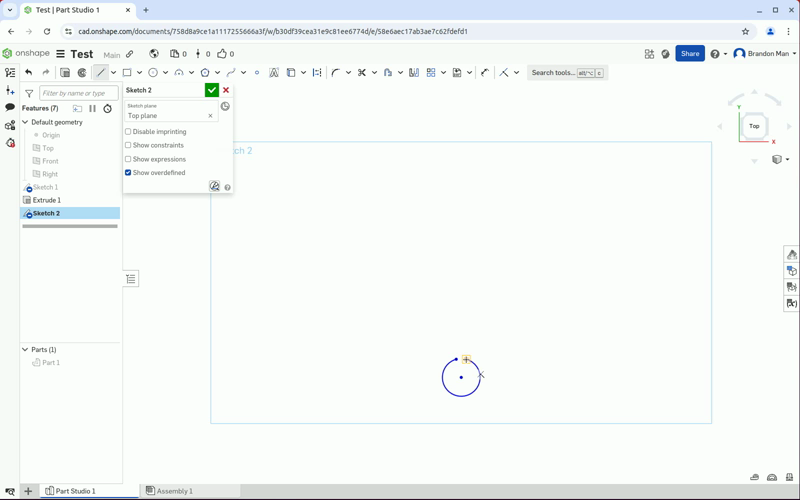
key_down(shift)
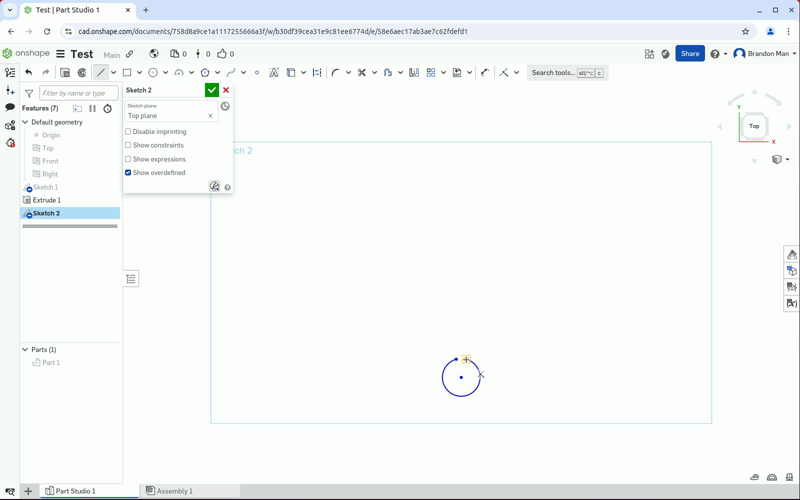
mouse_move(496, 359)
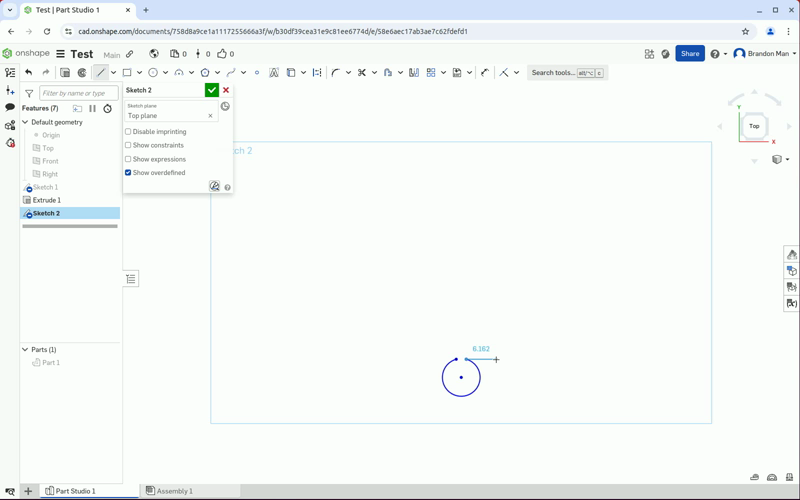
mouse_move(466, 348)
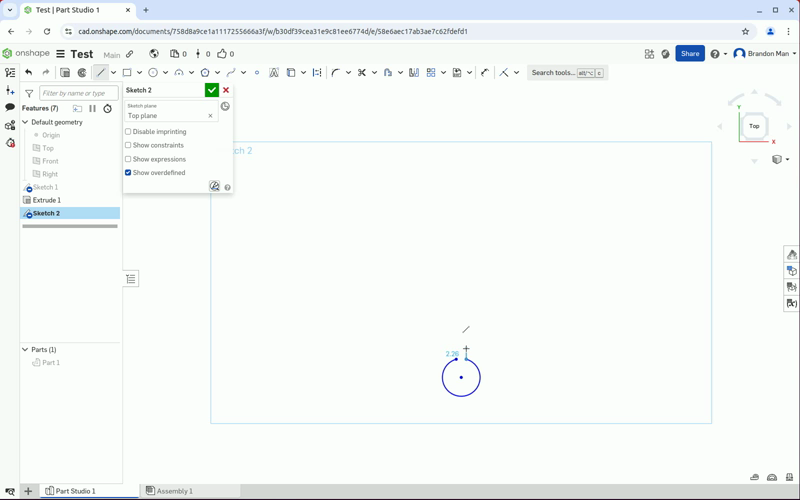
click(466, 348)
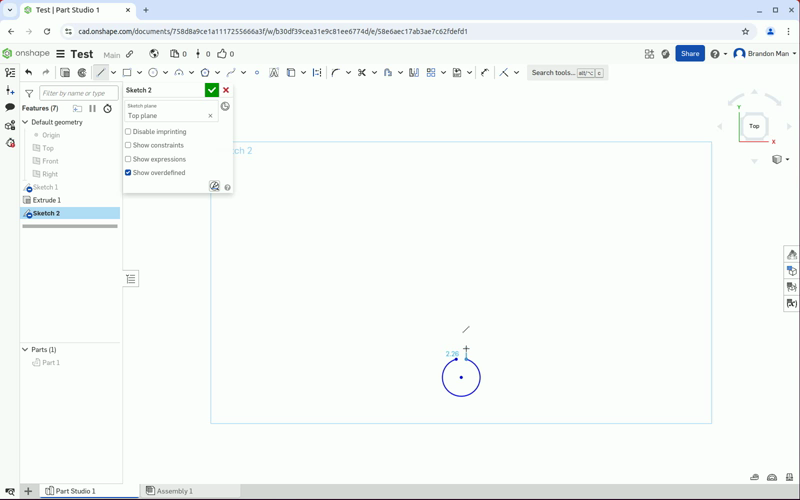
key_up(shift)
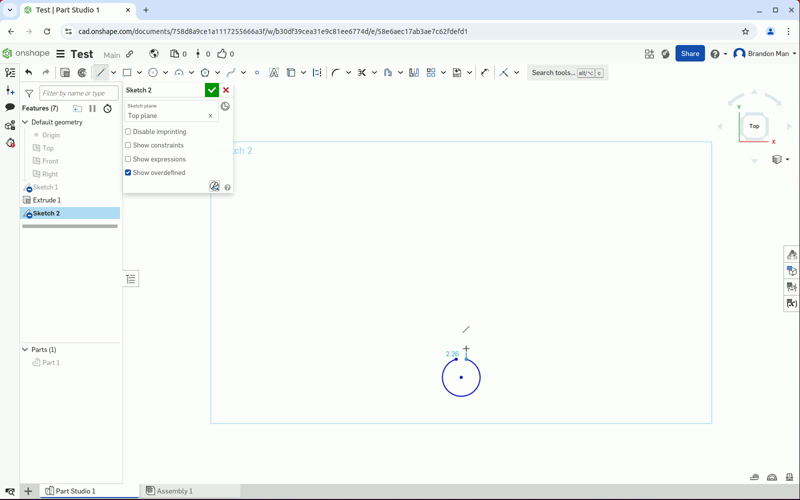
key(esc)
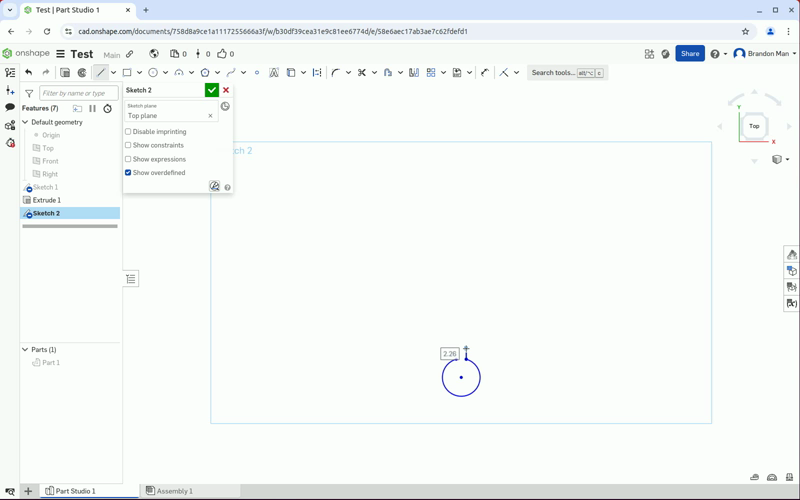
key(a)
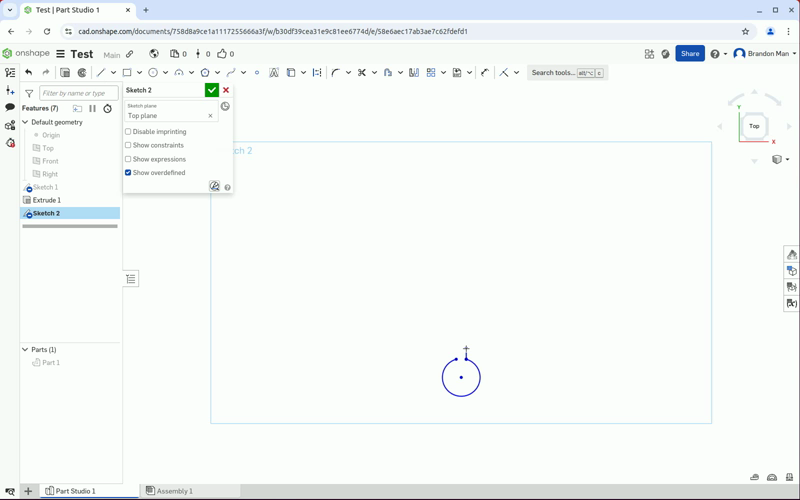
mouse_move(466, 348)
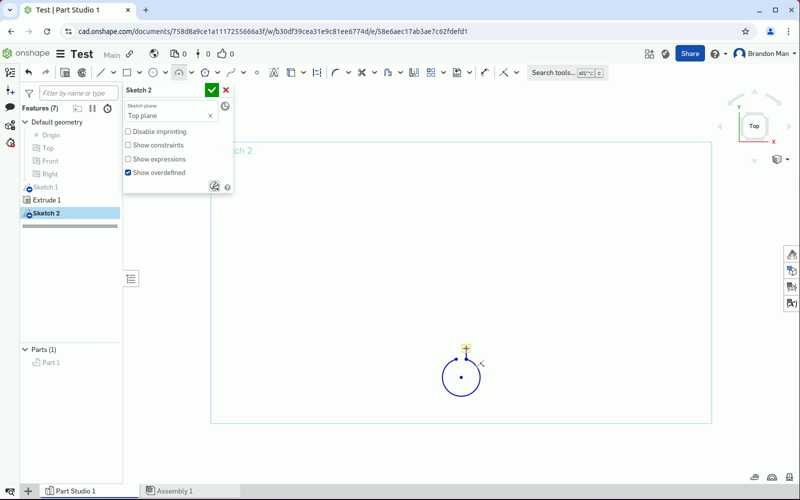
click(466, 348)
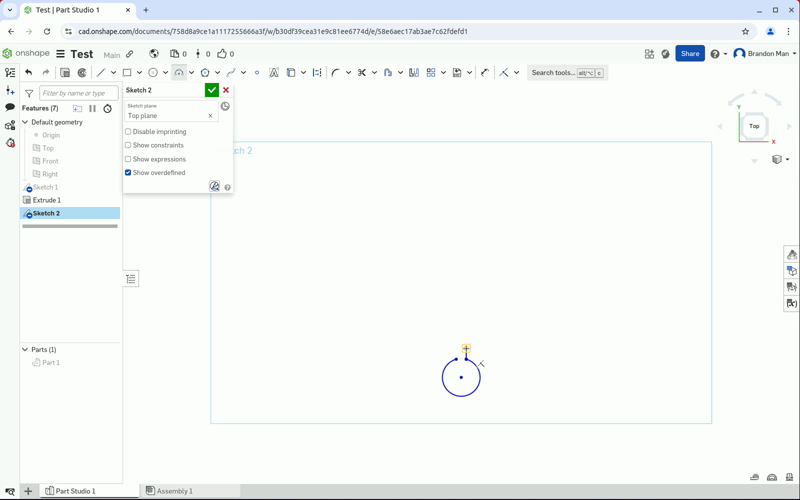
key_down(shift)
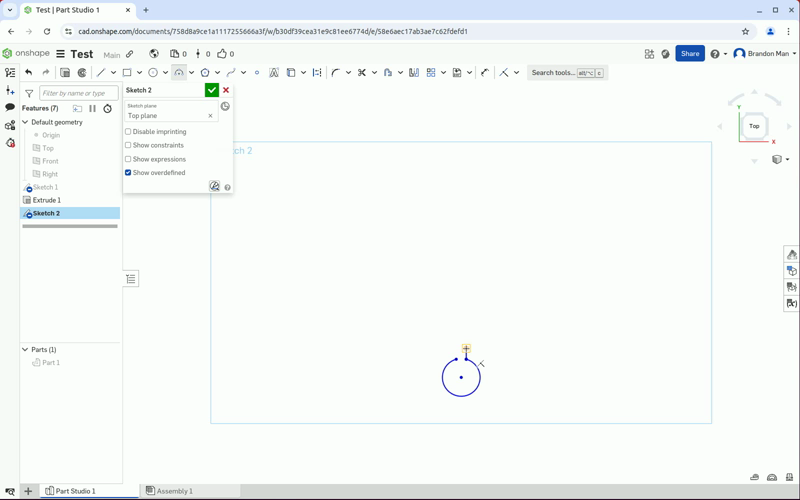
mouse_move(466, 312)
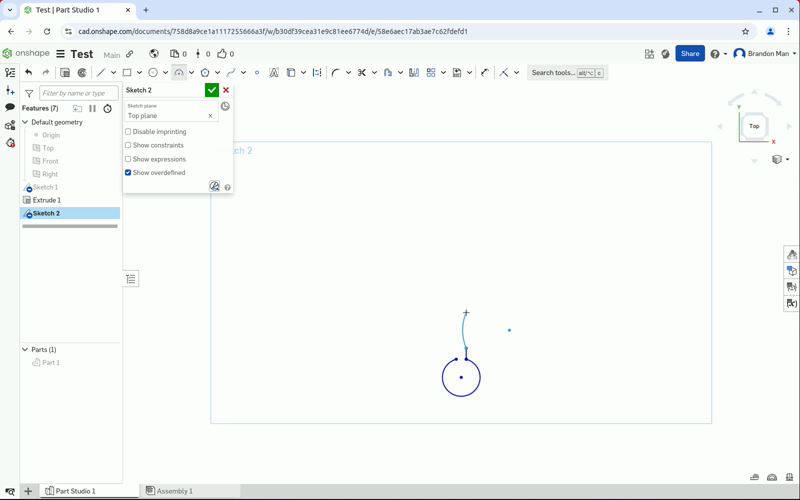
click(466, 312)
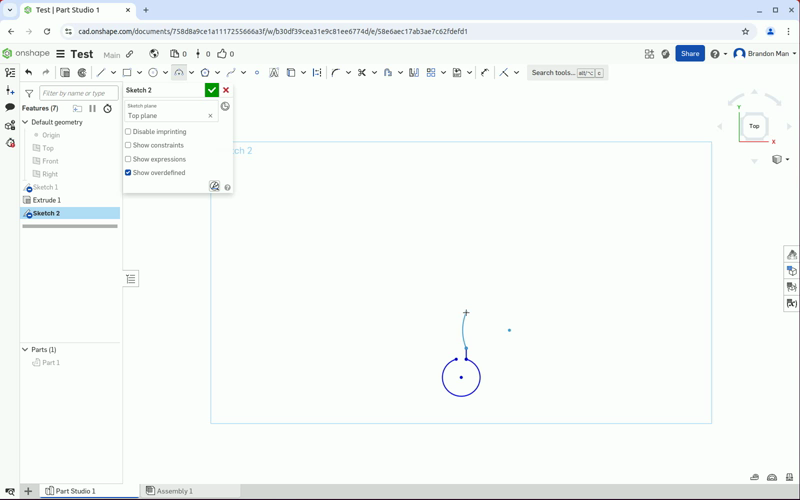
mouse_move(480, 330)
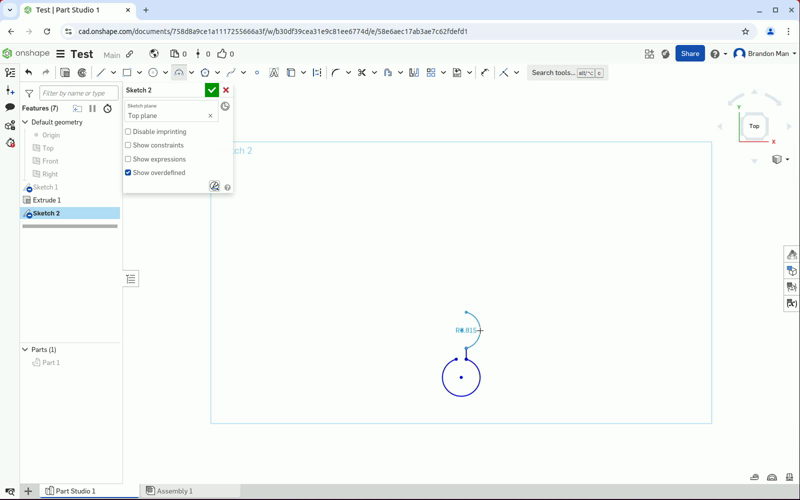
click(480, 330)
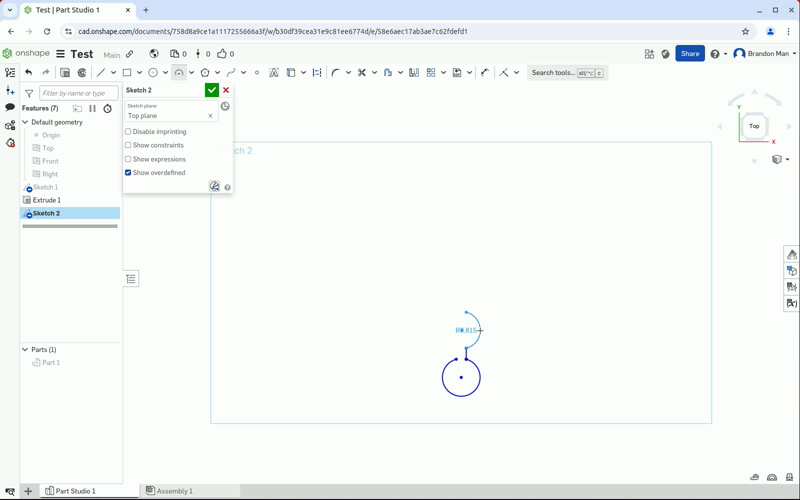
key_up(shift)
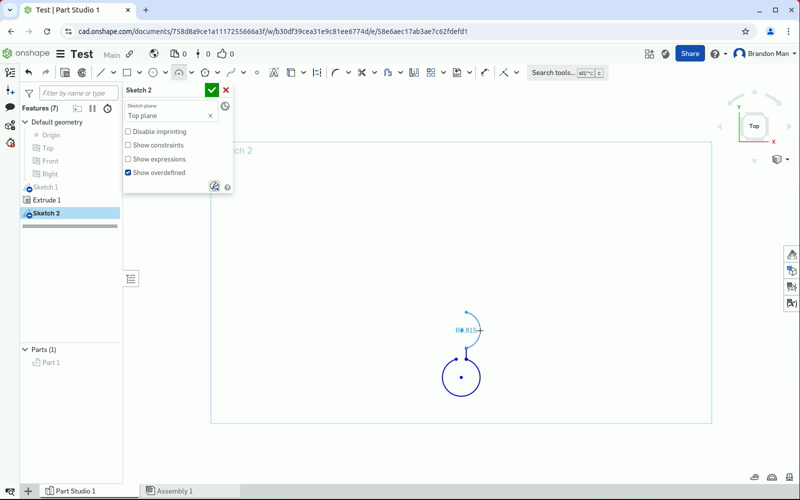
key(esc)
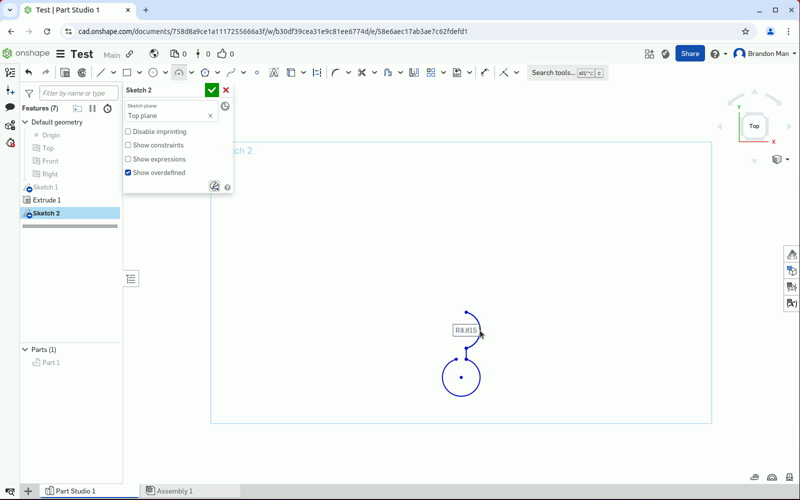
key(l)
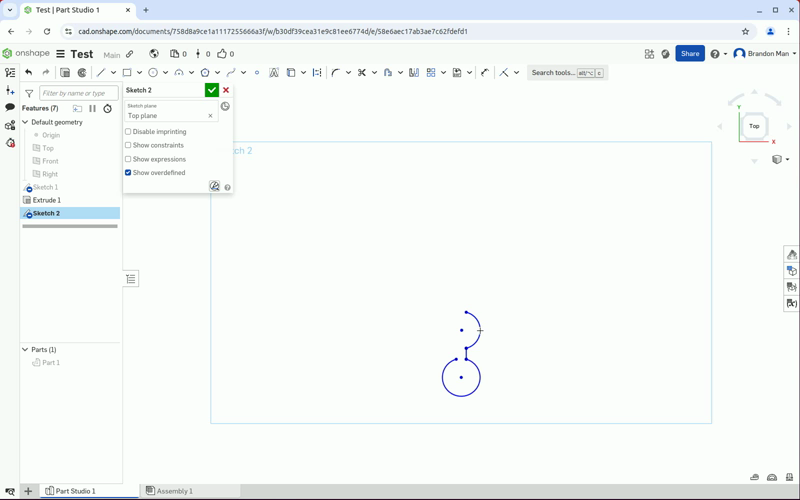
mouse_move(466, 312)
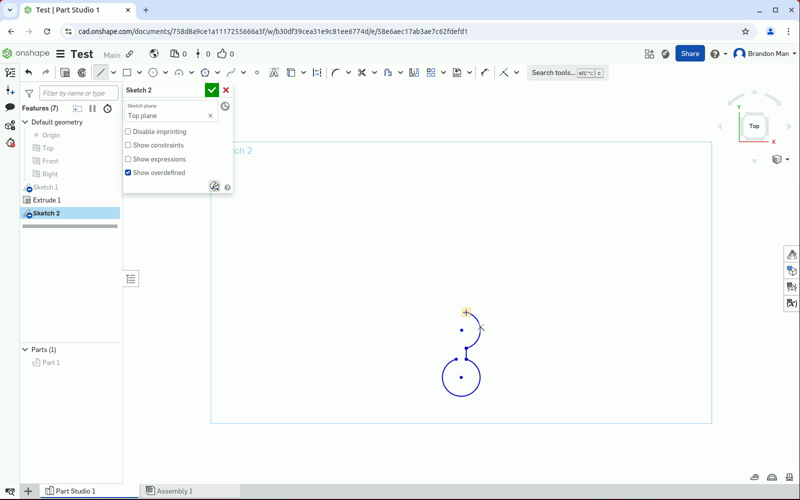
click(466, 312)
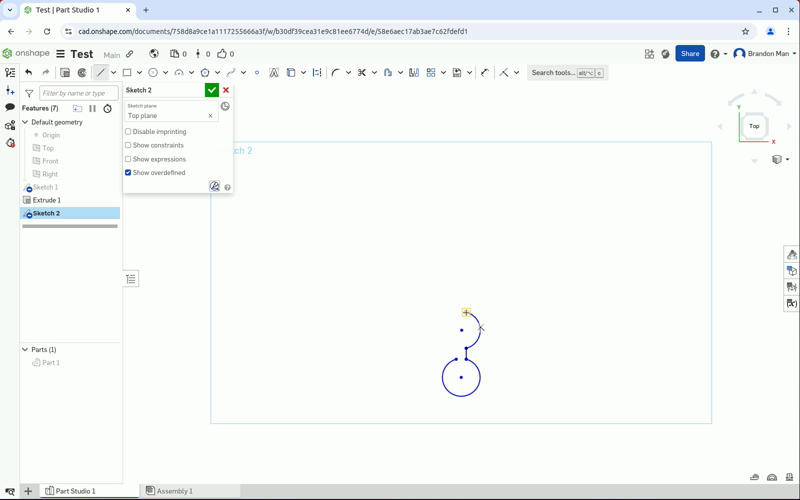
key_down(shift)
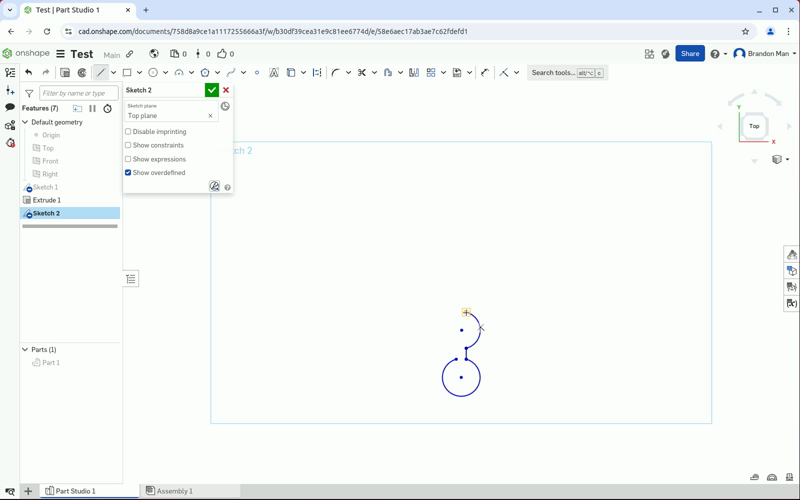
mouse_move(496, 312)
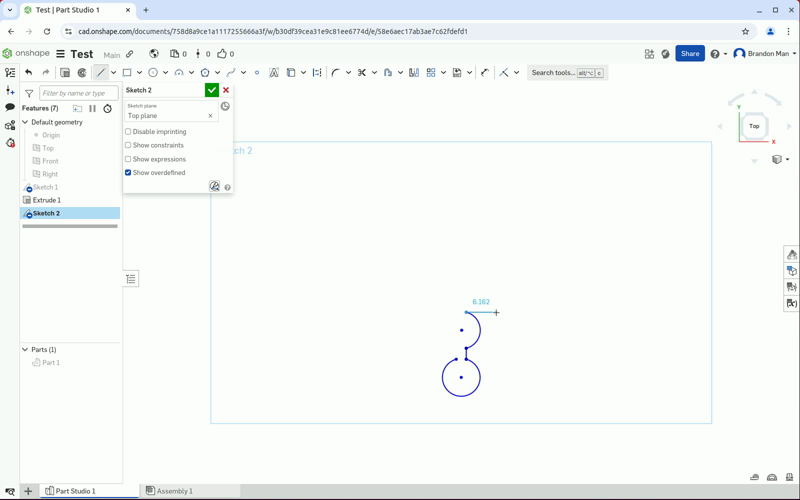
mouse_move(466, 300)
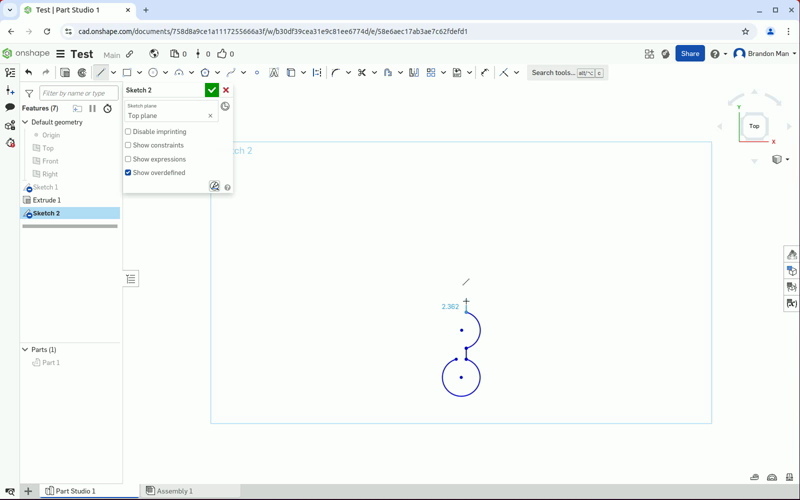
click(466, 300)
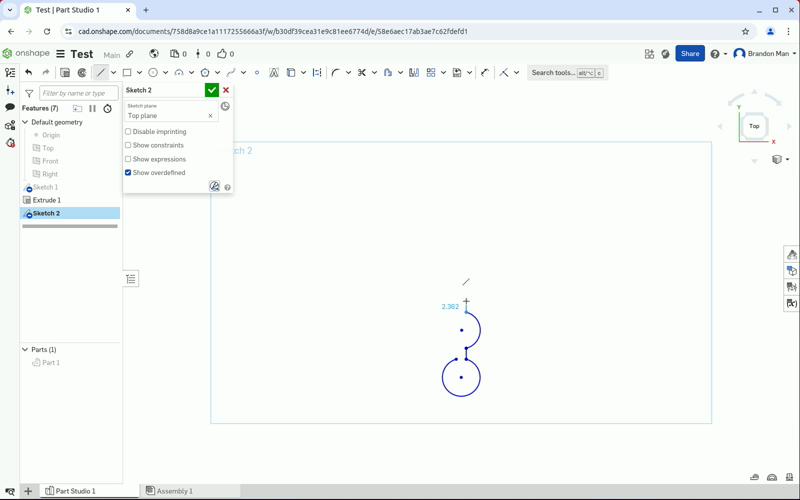
key_up(shift)
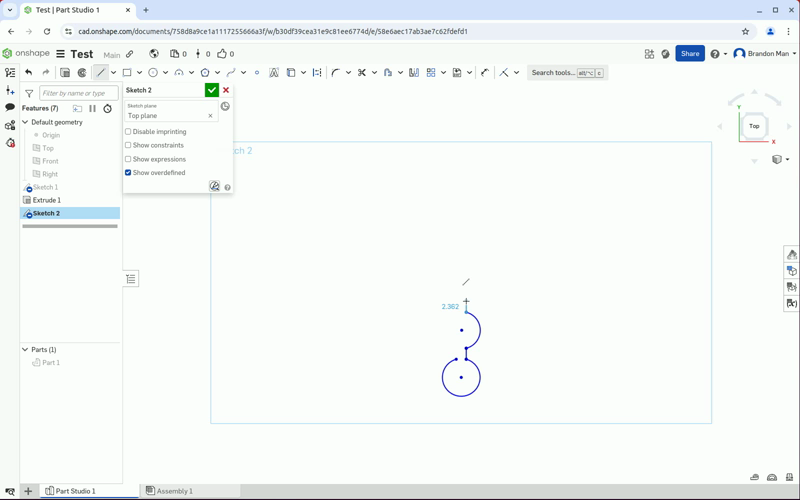
key(esc)
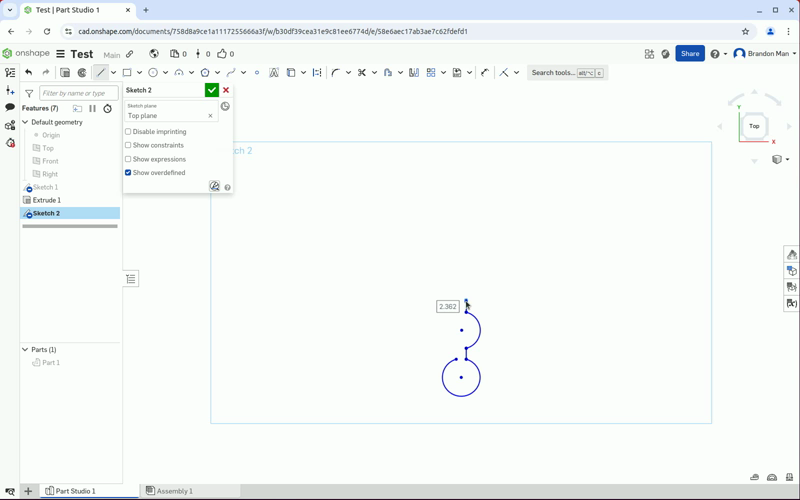
key(a)
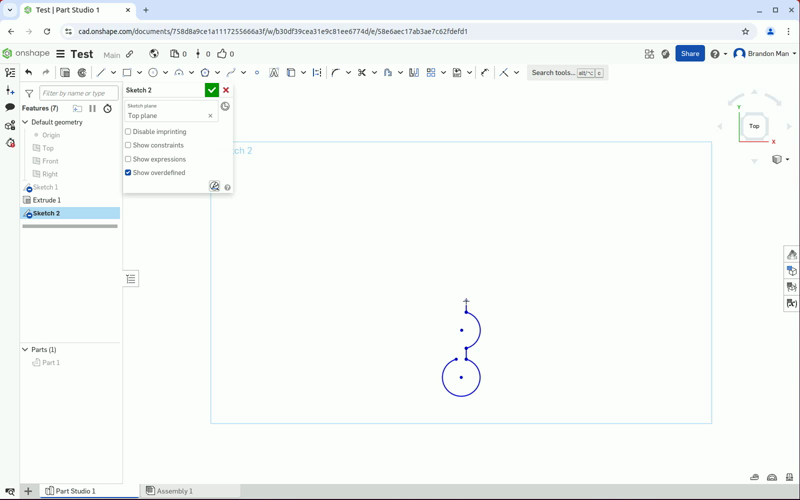
mouse_move(466, 300)
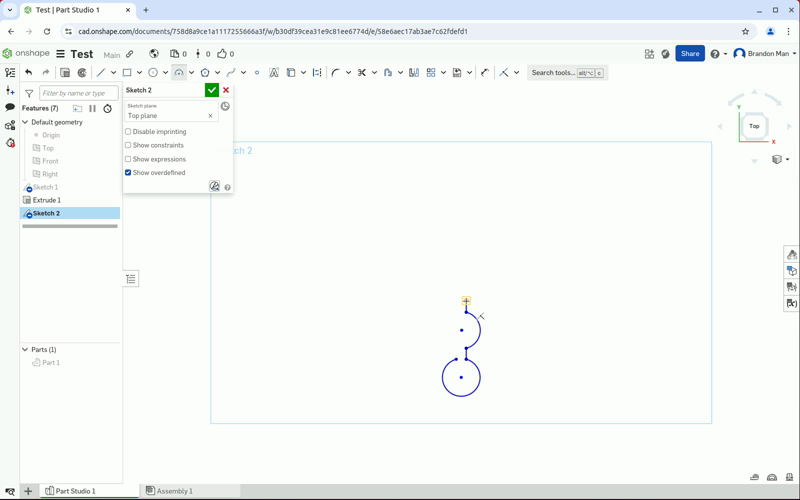
click(466, 300)
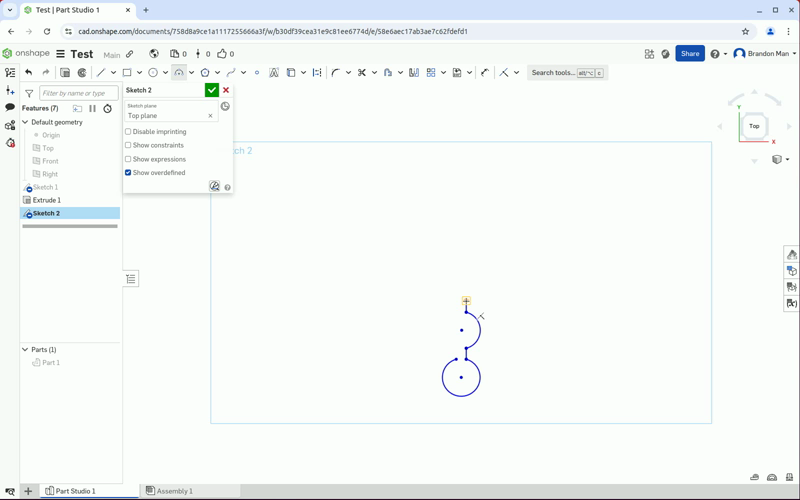
key_down(shift)
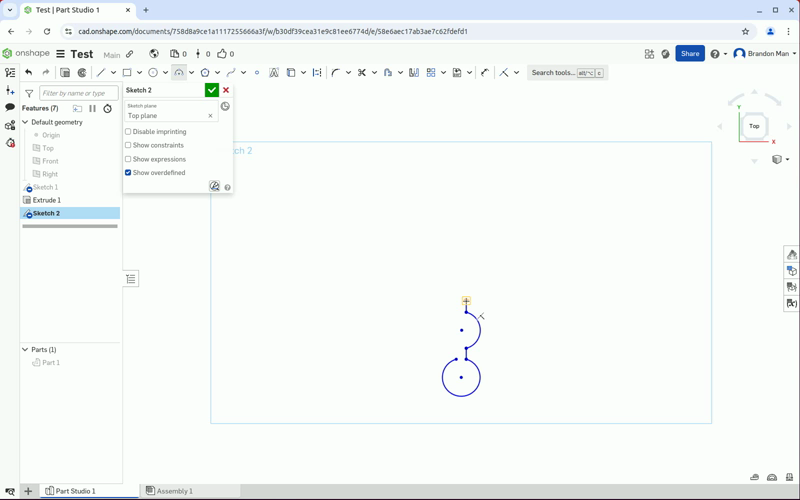
mouse_move(456, 300)
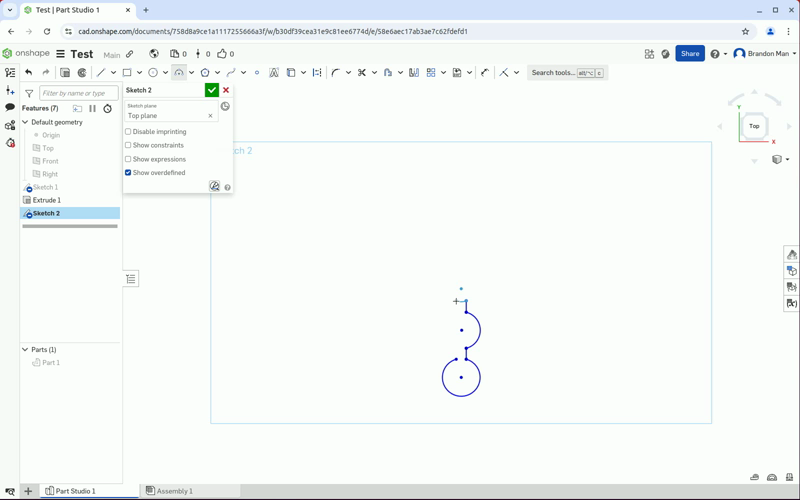
click(456, 300)
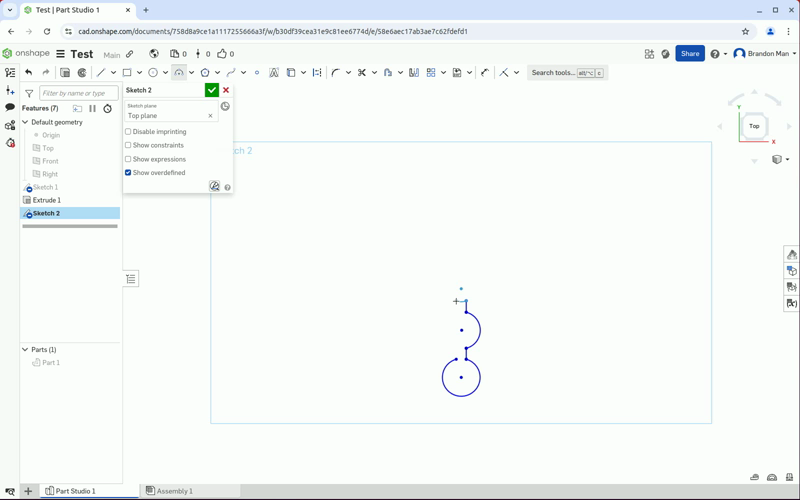
mouse_move(461, 264)
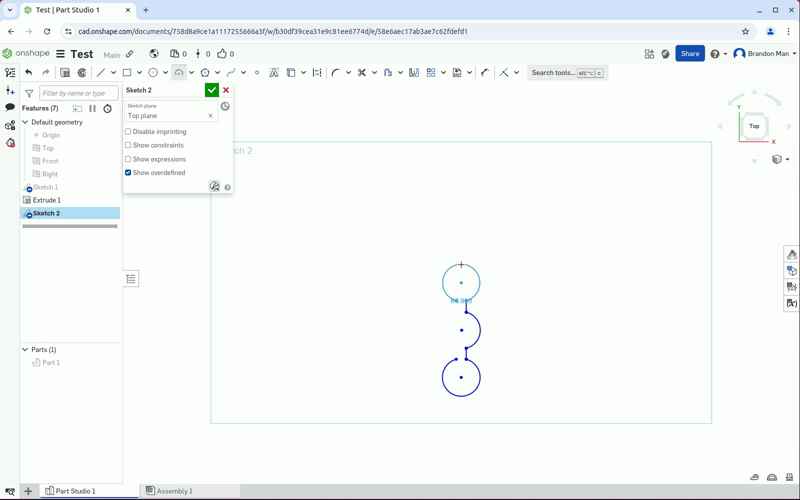
click(461, 264)
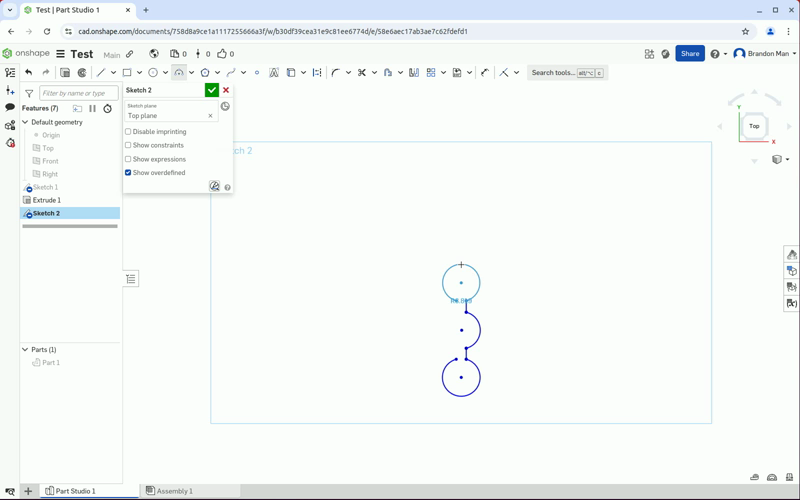
key_up(shift)
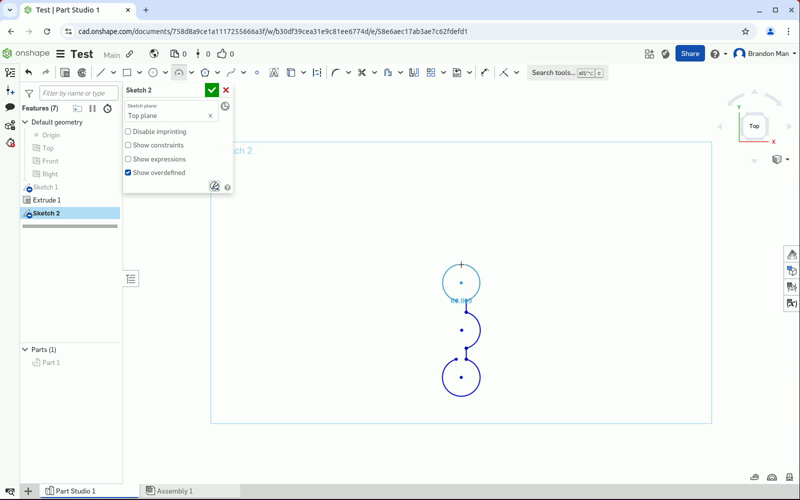
key(esc)
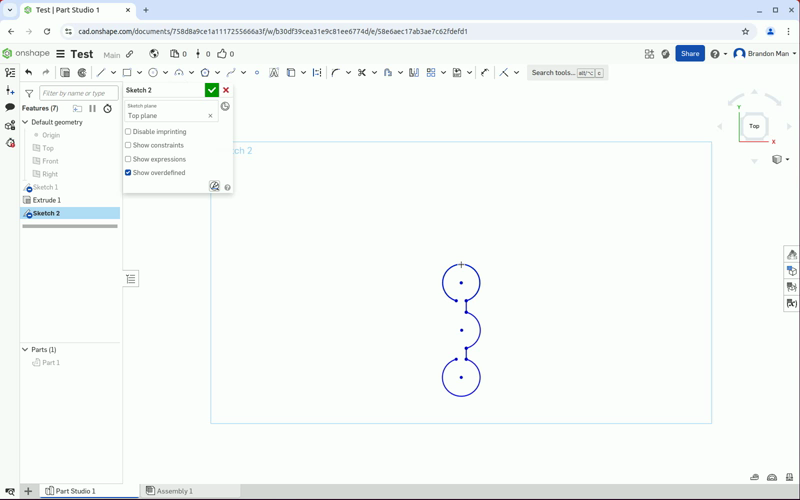
key(l)
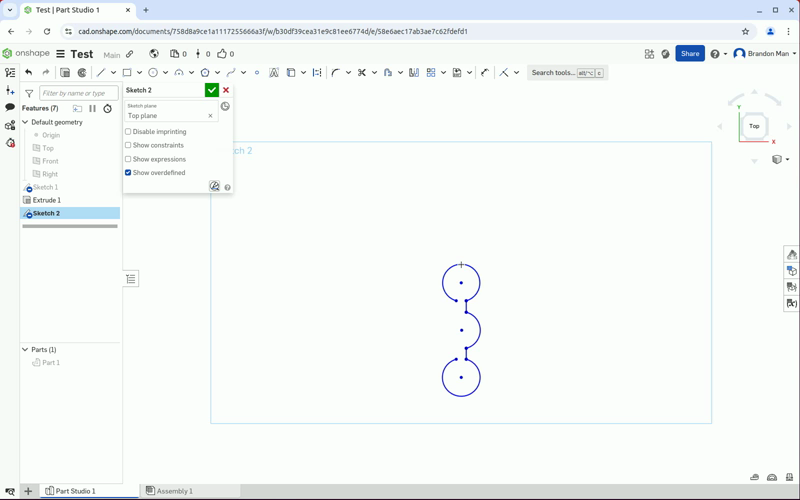
mouse_move(456, 300)
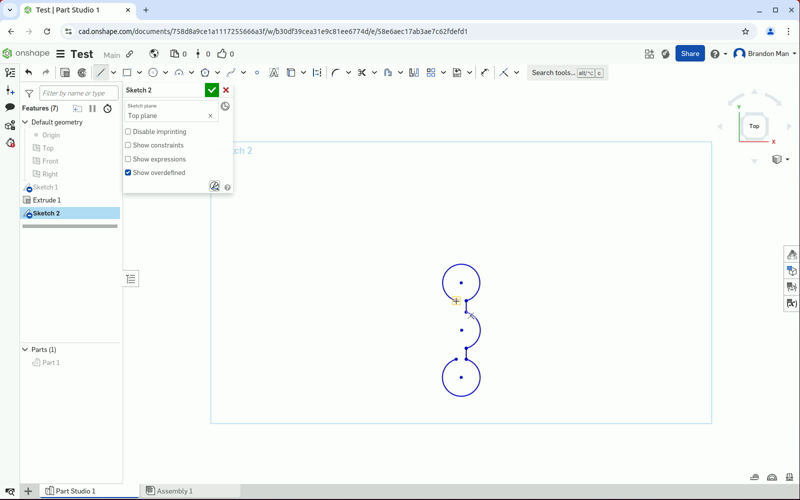
click(456, 300)
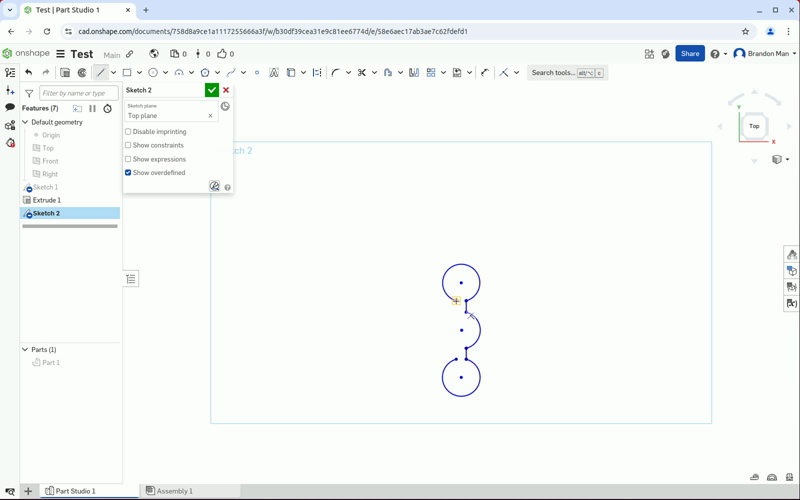
key_down(shift)
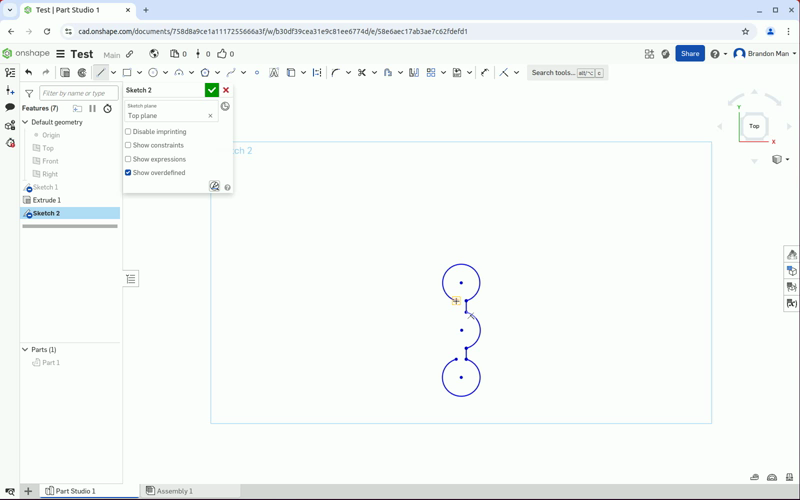
mouse_move(486, 300)
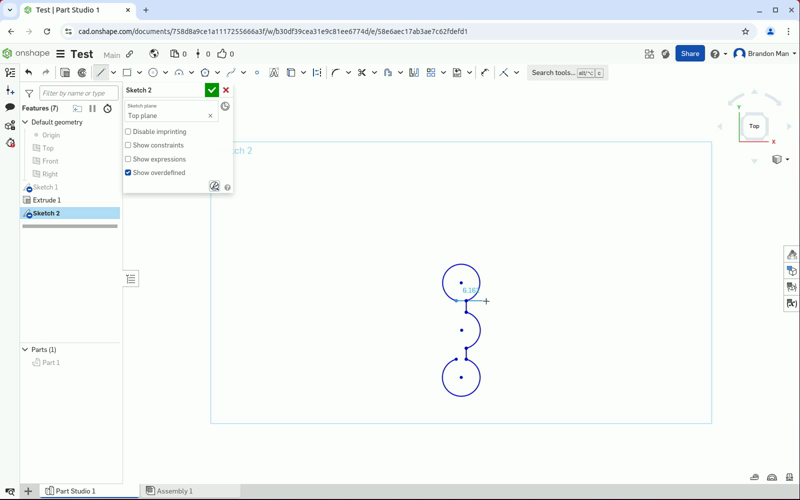
mouse_move(456, 312)
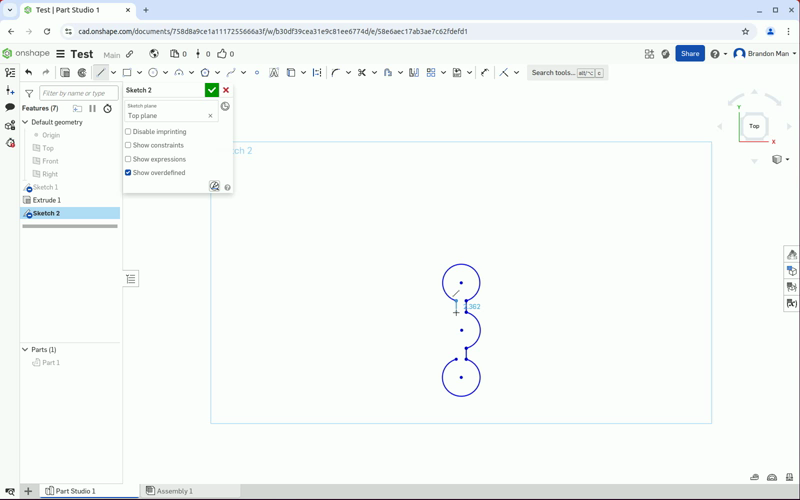
click(456, 312)
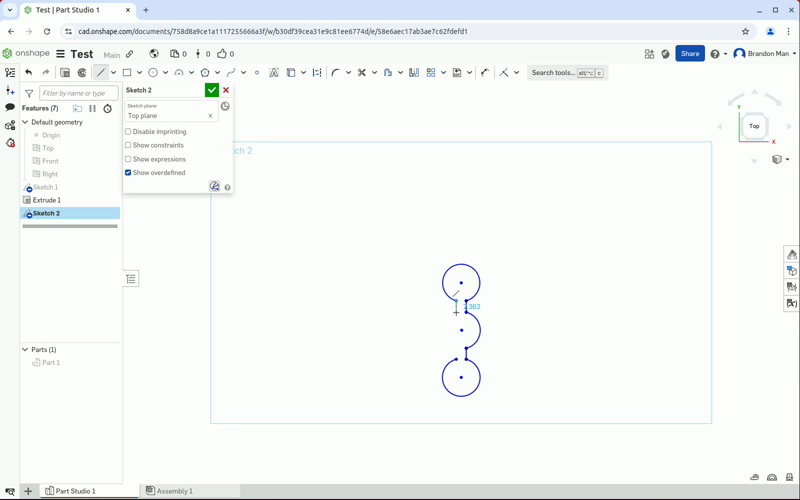
key_up(shift)
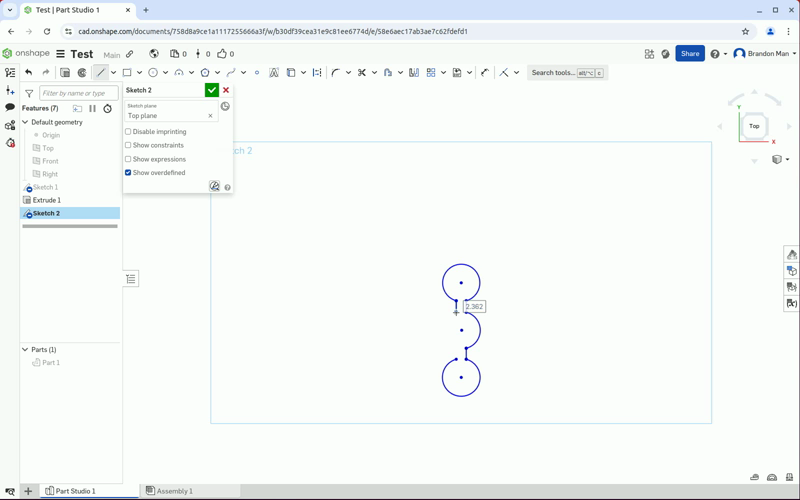
key(esc)
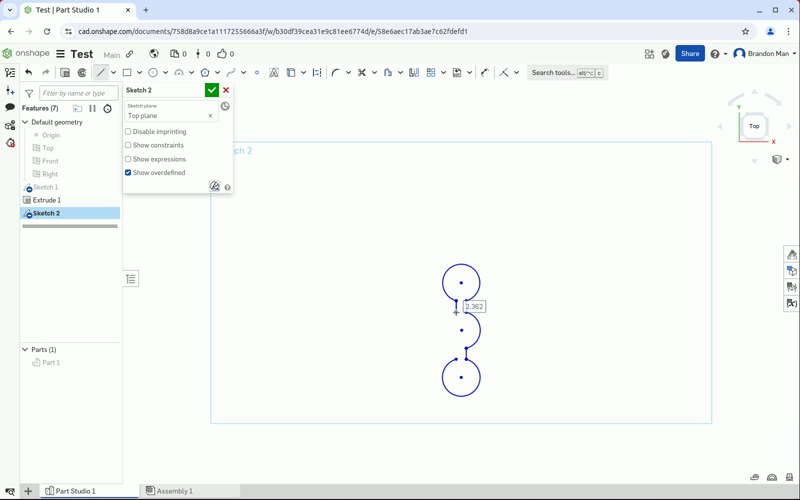
key(a)
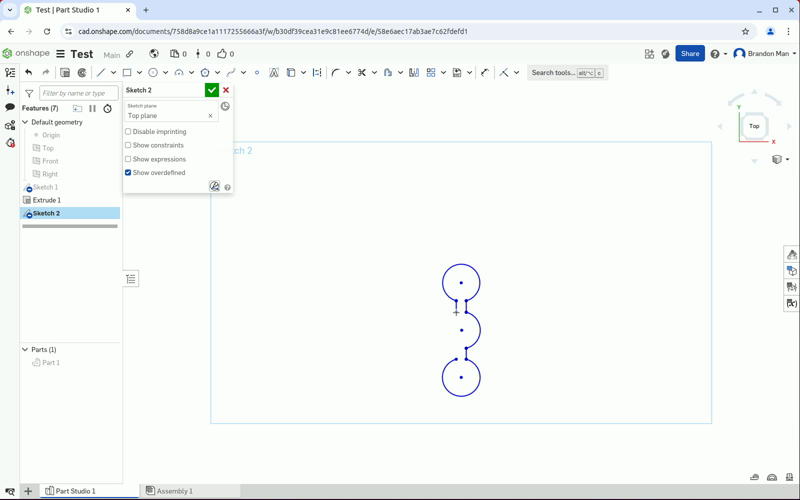
mouse_move(456, 312)
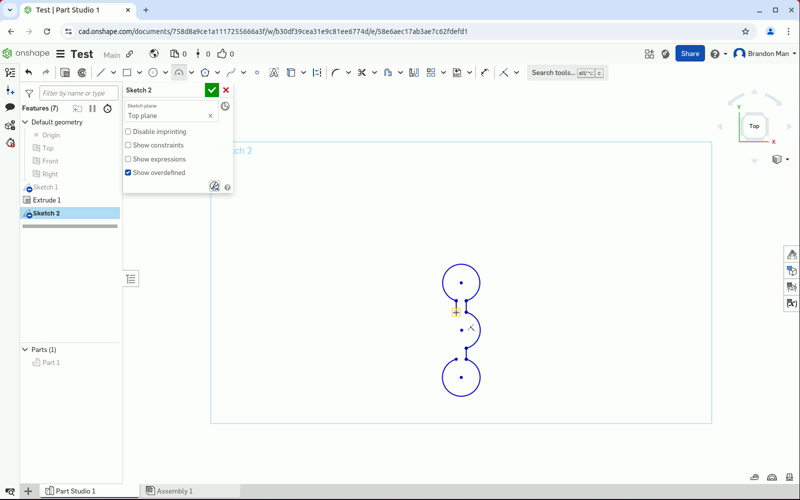
click(456, 312)
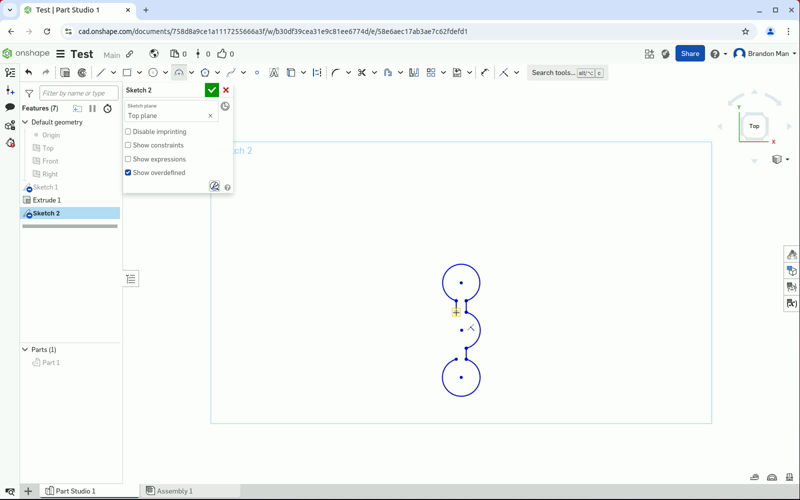
key_down(shift)
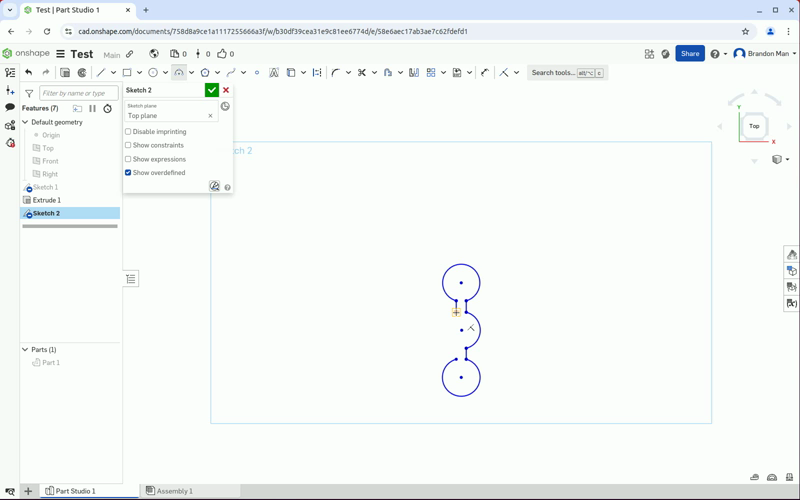
mouse_move(456, 348)
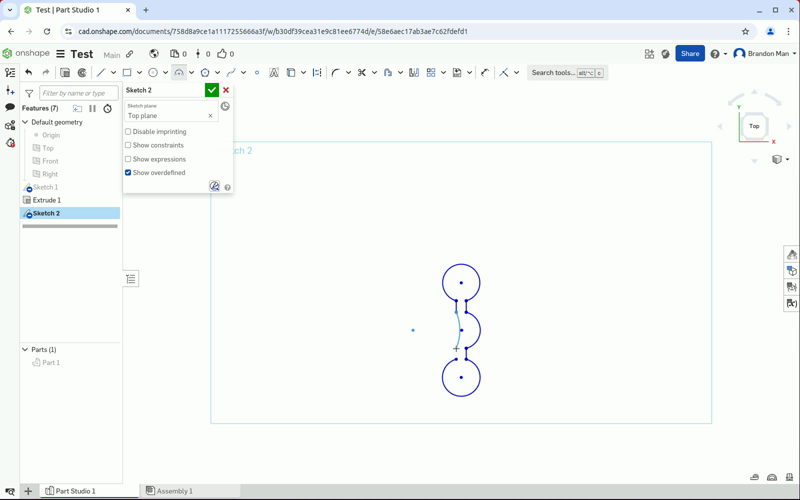
click(456, 348)
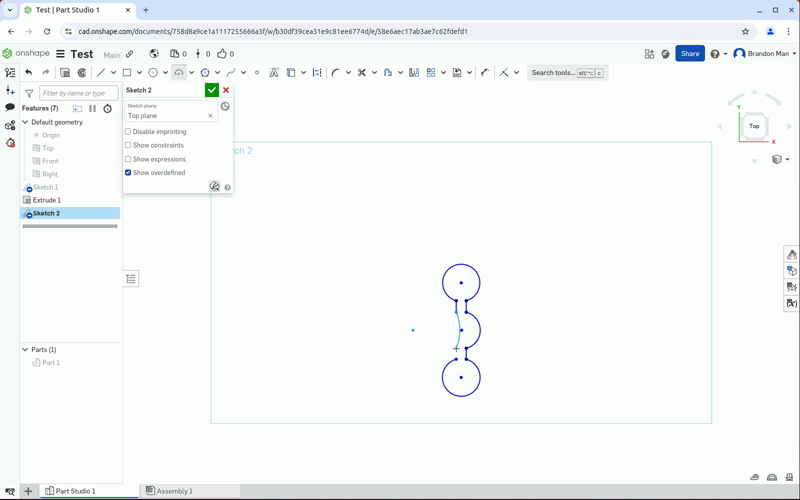
mouse_move(442, 330)
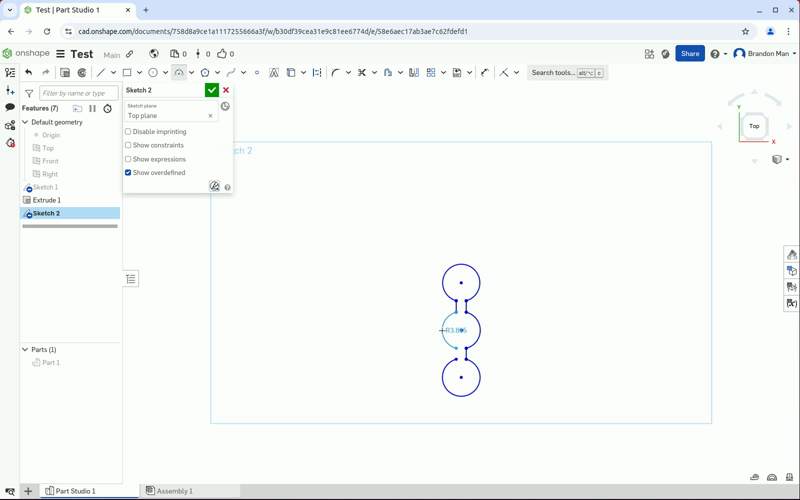
click(442, 330)
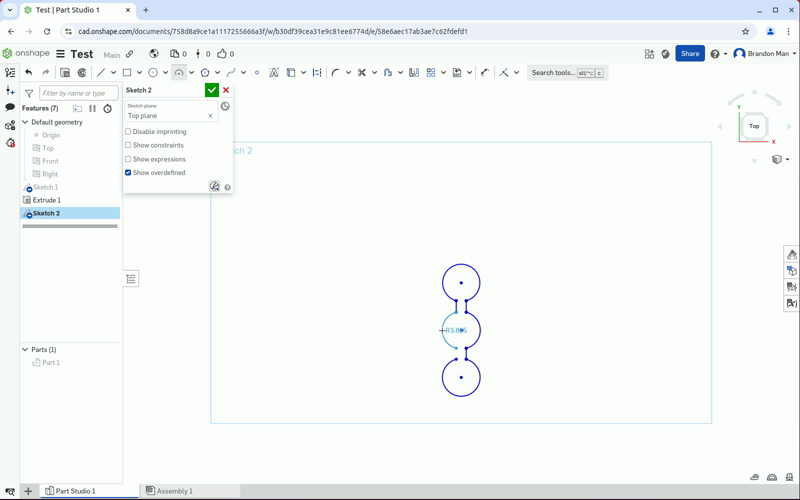
key_up(shift)
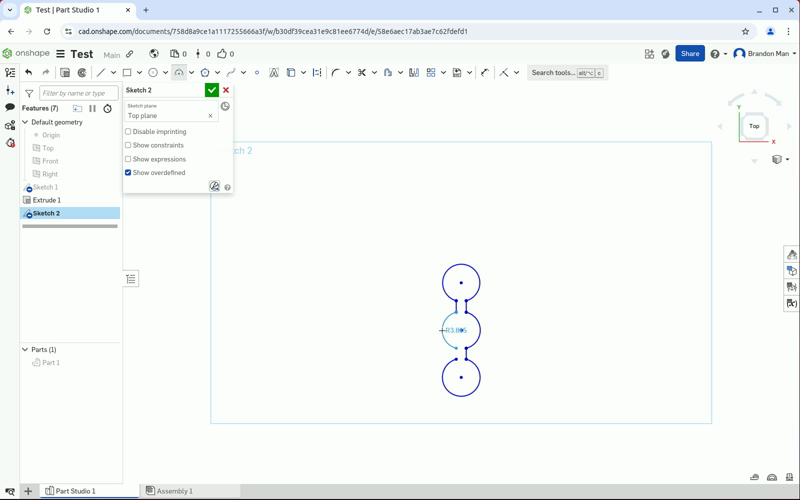
key(esc)
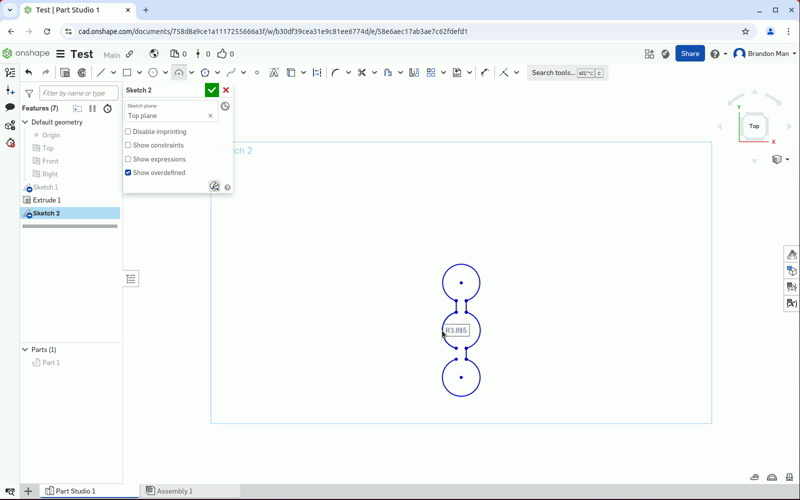
key(l)
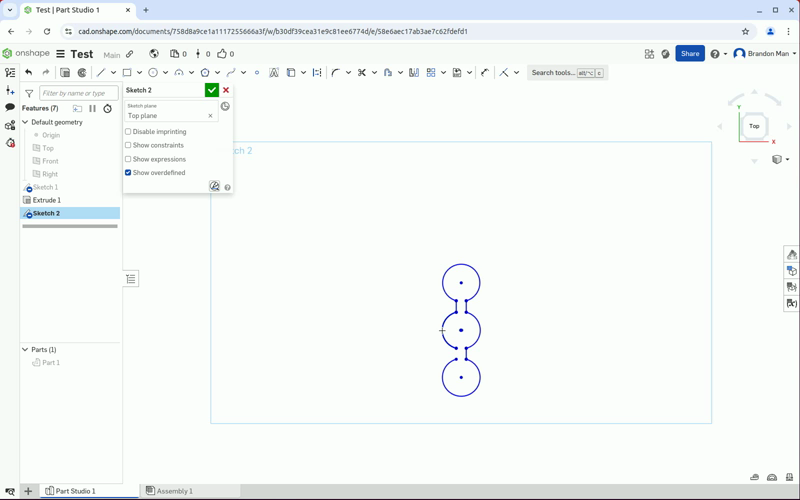
mouse_move(456, 348)
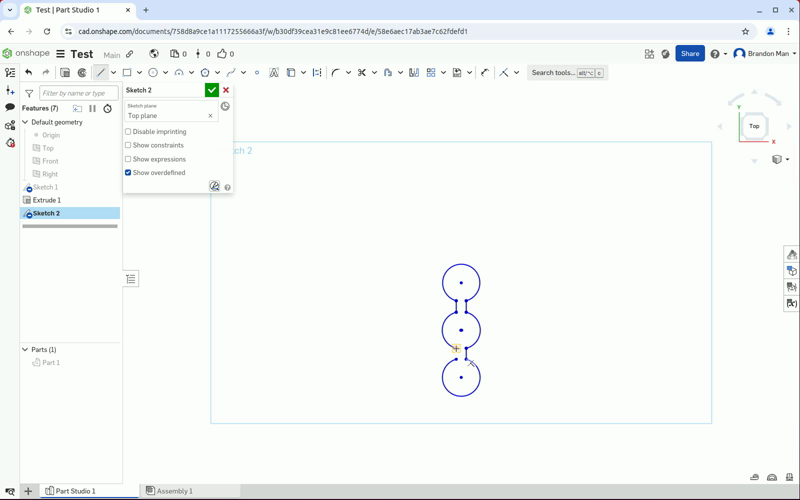
click(456, 348)
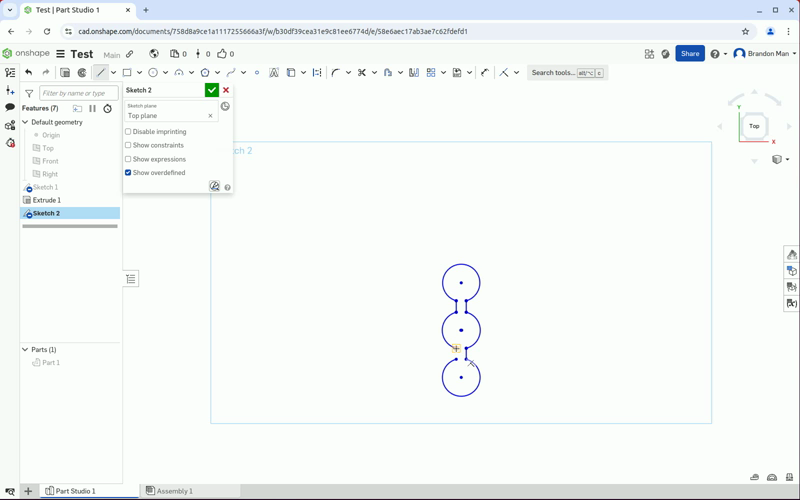
mouse_move(486, 348)
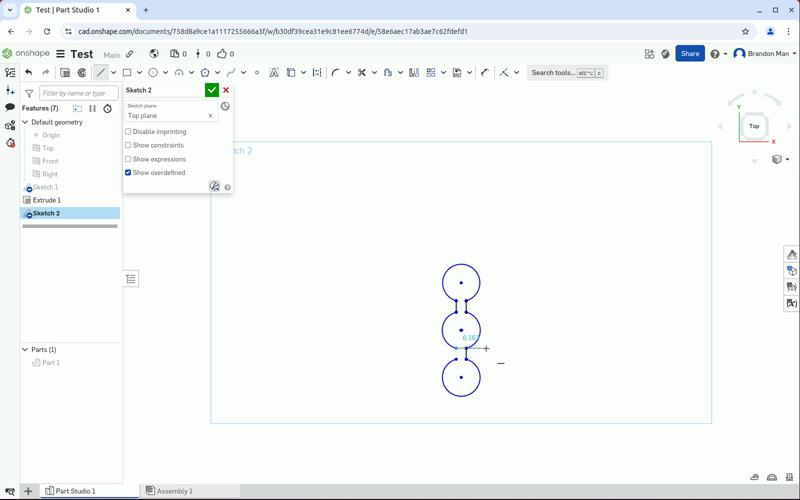
key_down(shift)
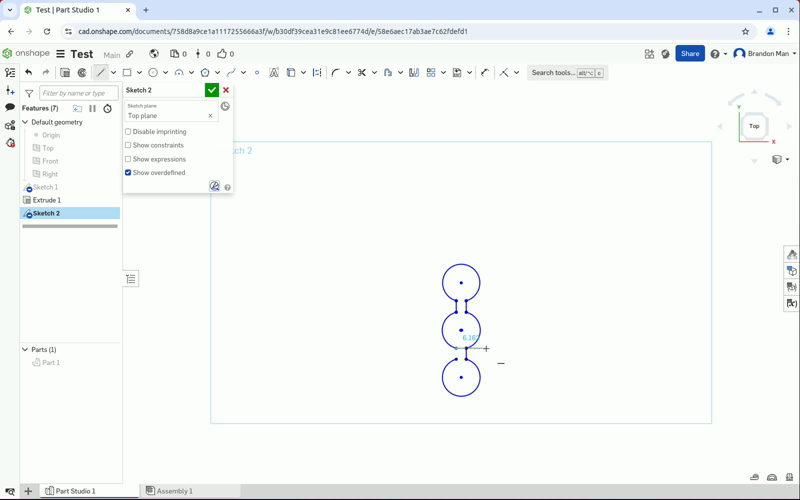
mouse_move(456, 359)
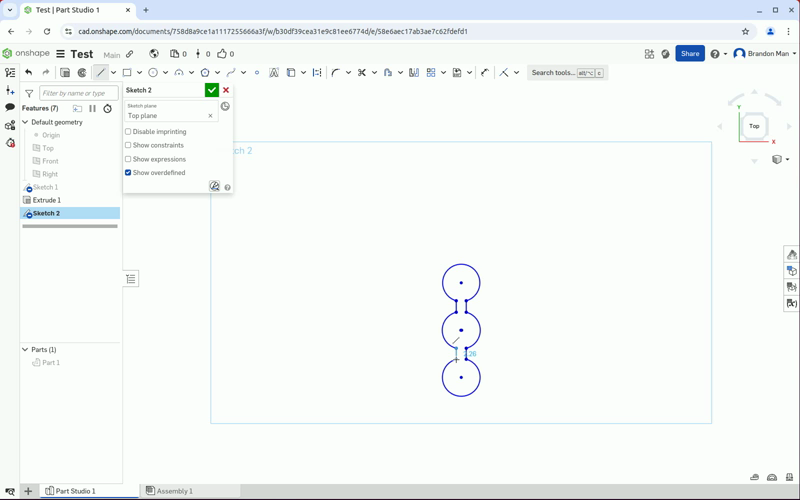
key_up(shift)
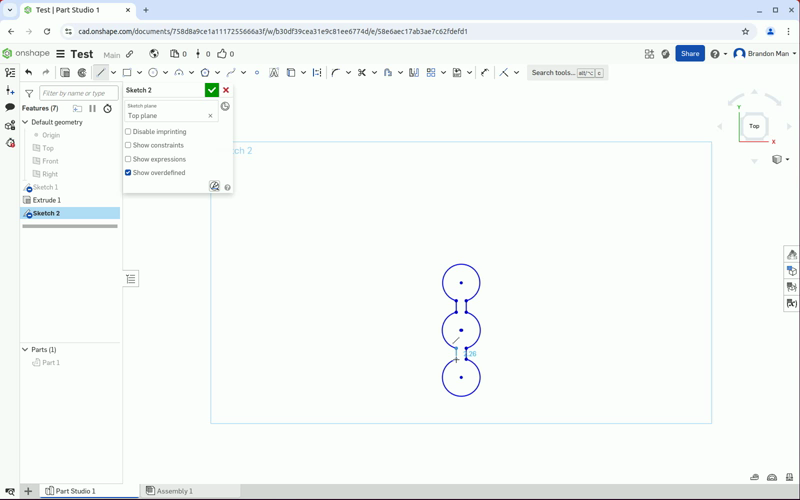
click(456, 359)
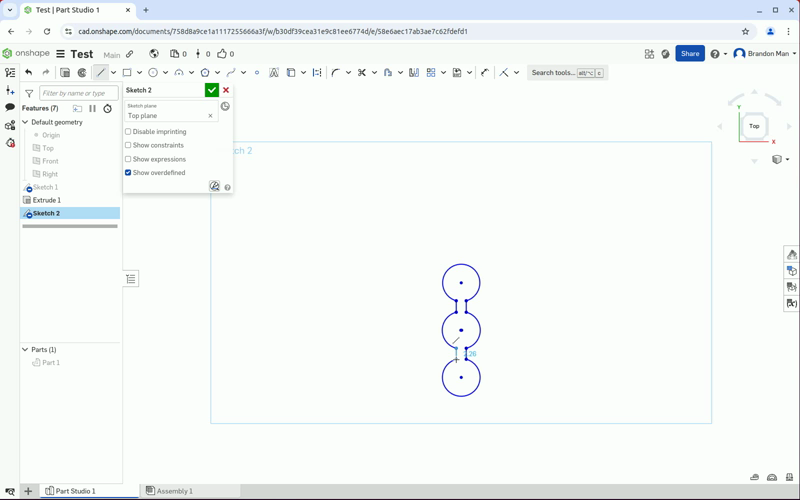
key(esc)
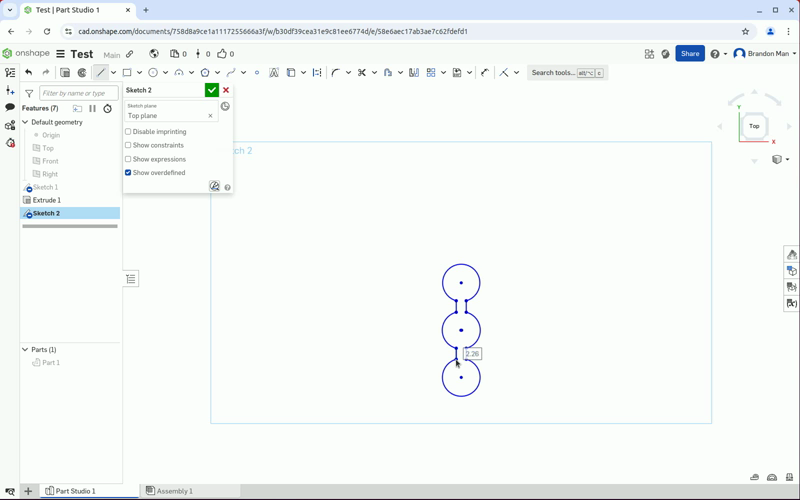
key(a)
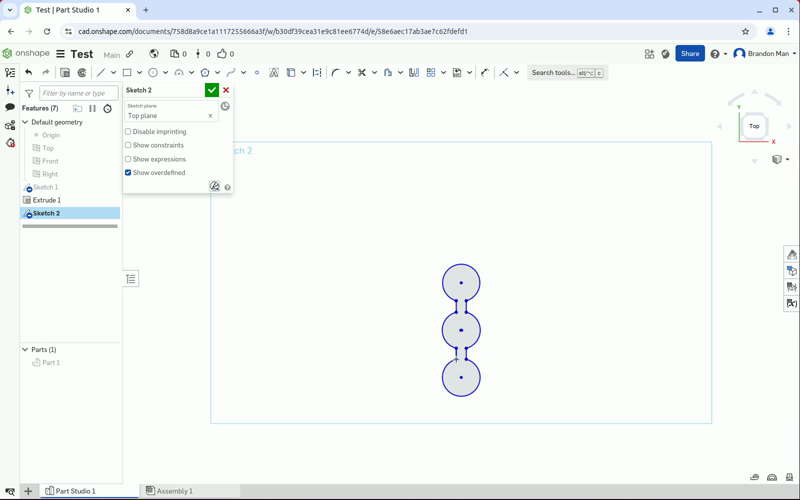
key_down(shift)
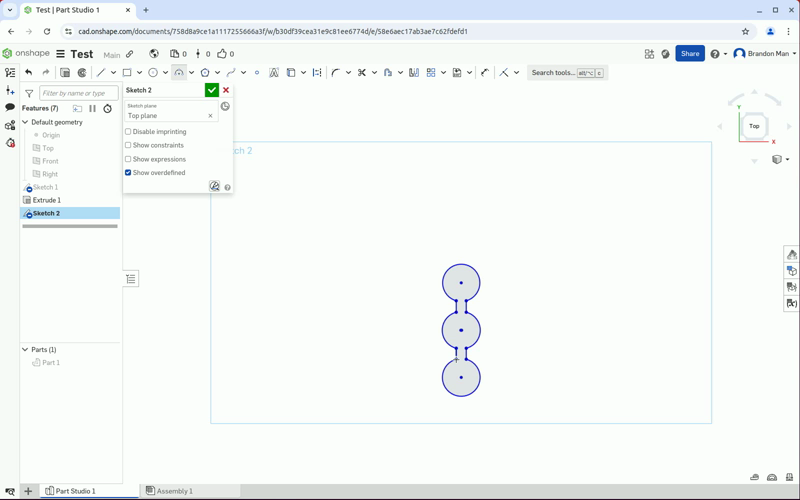
mouse_move(450, 383)
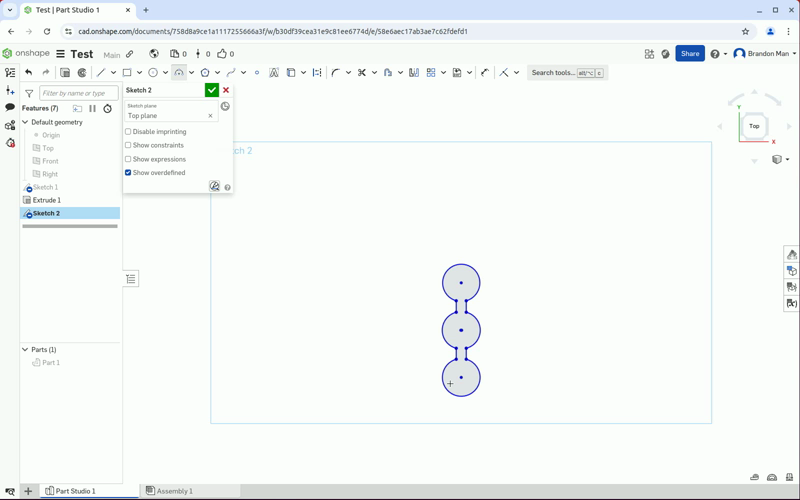
click(450, 383)
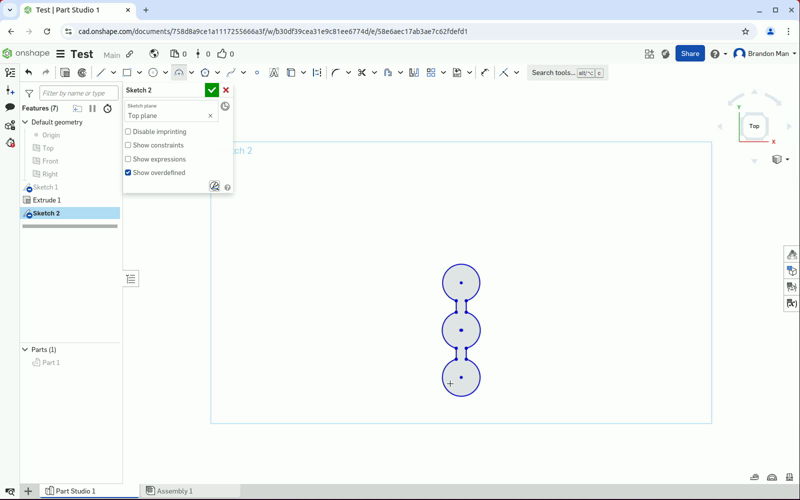
key_up(shift)
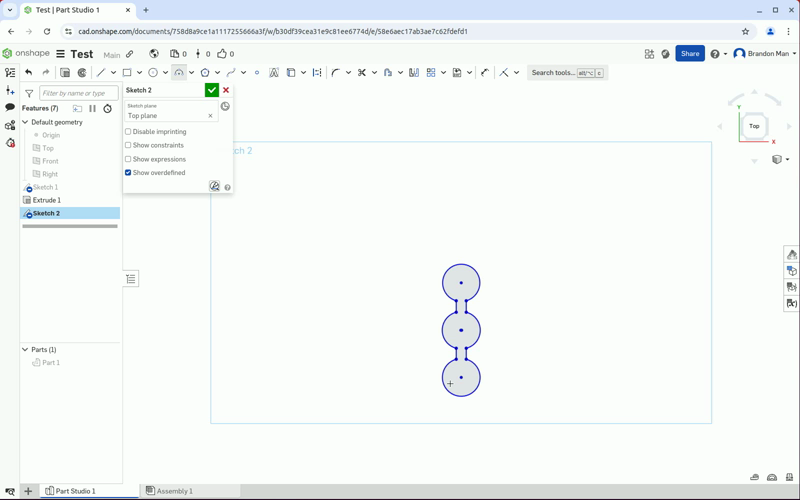
key_down(shift)
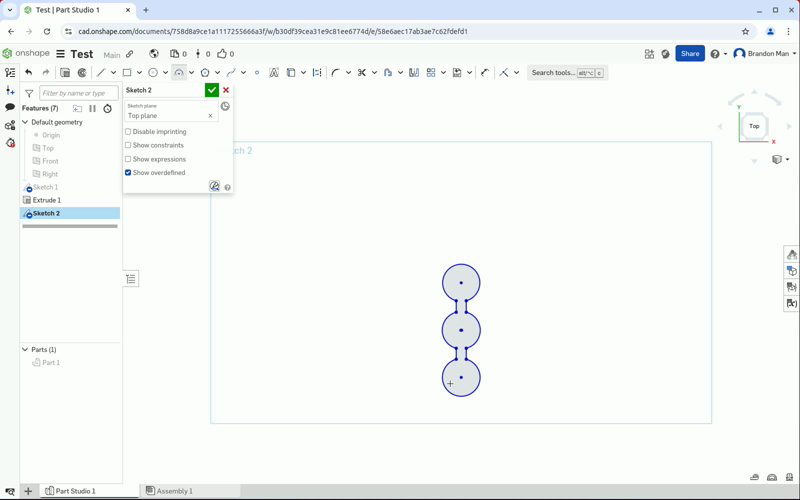
mouse_move(472, 383)
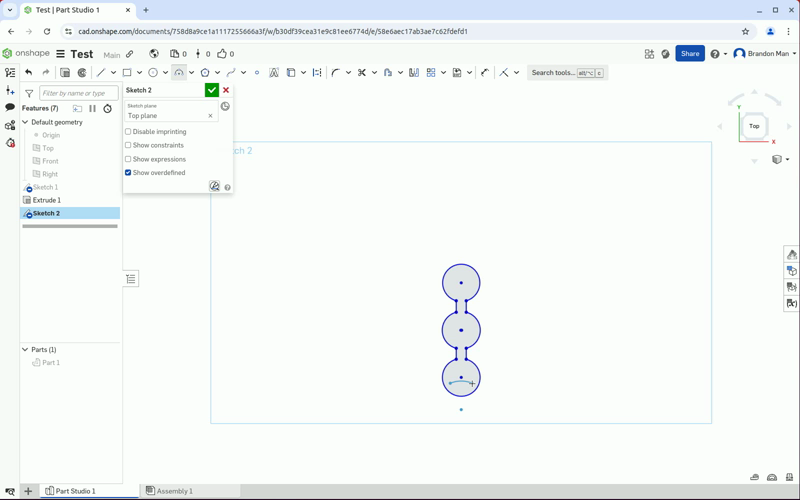
click(472, 383)
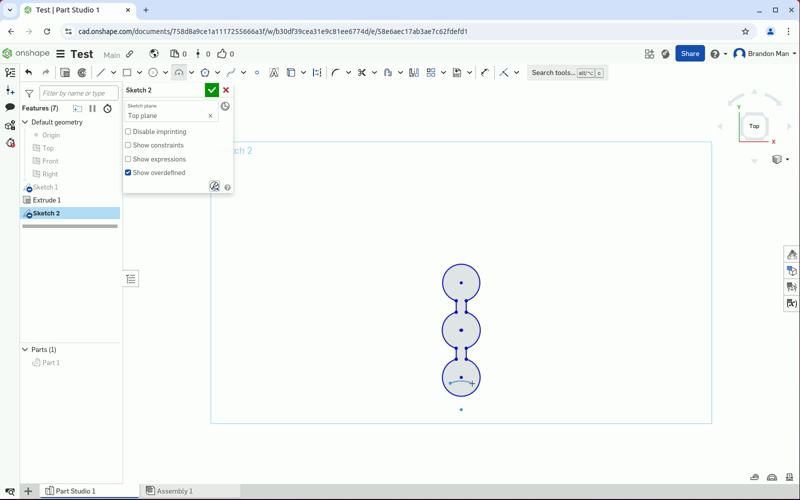
mouse_move(461, 389)
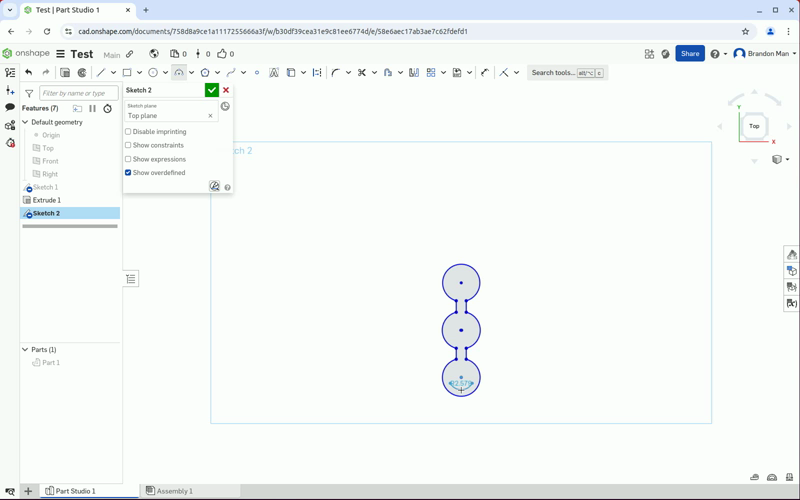
click(461, 389)
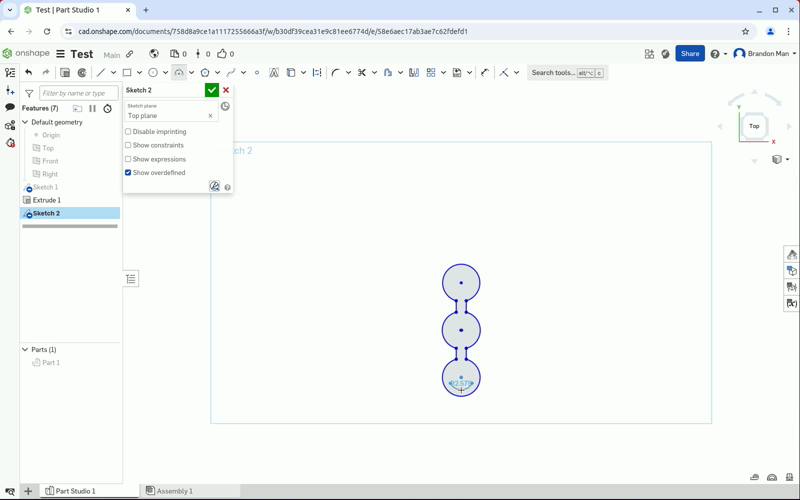
key_up(shift)
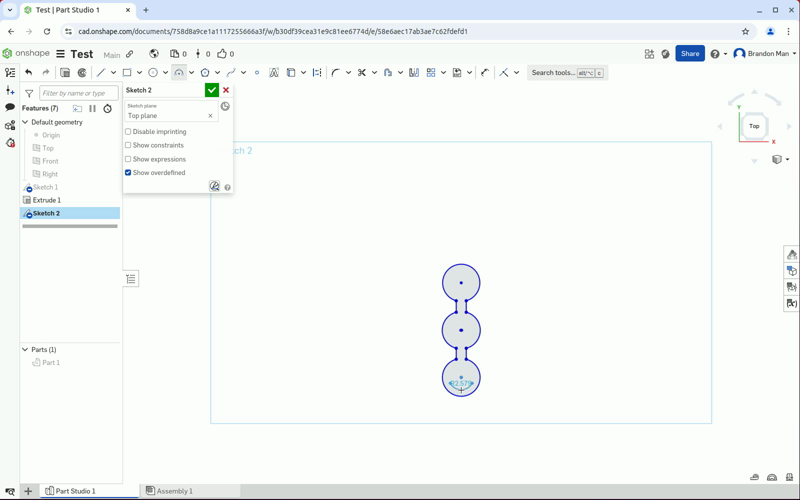
key(esc)
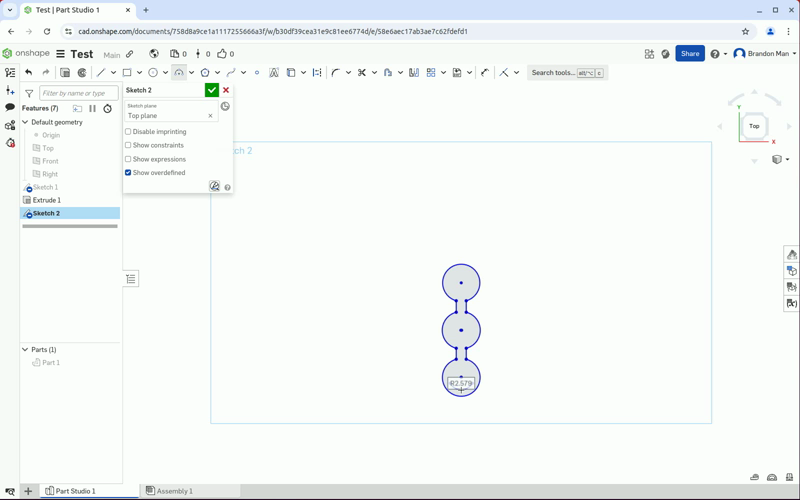
key(l)
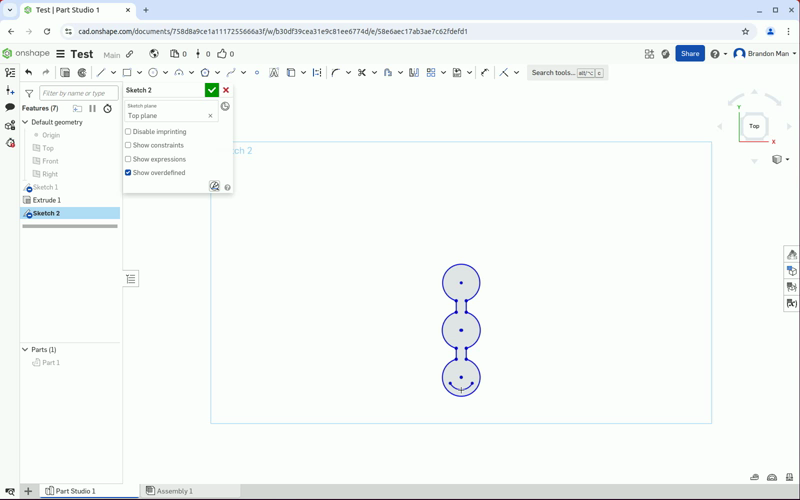
mouse_move(472, 383)
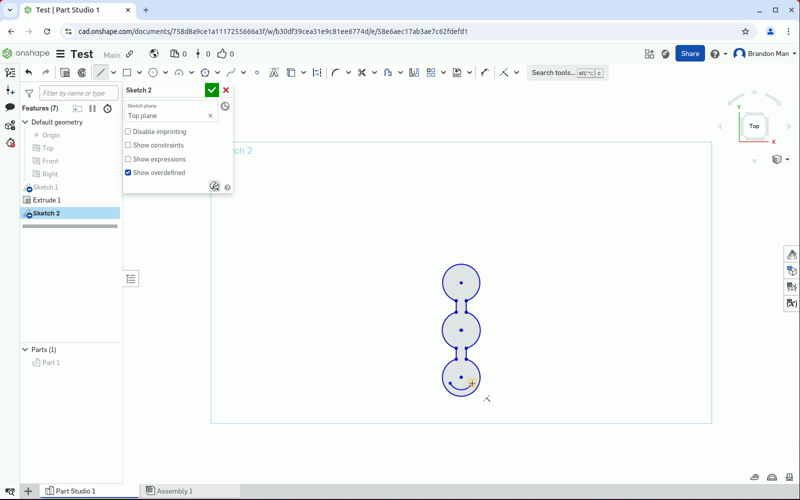
click(472, 383)
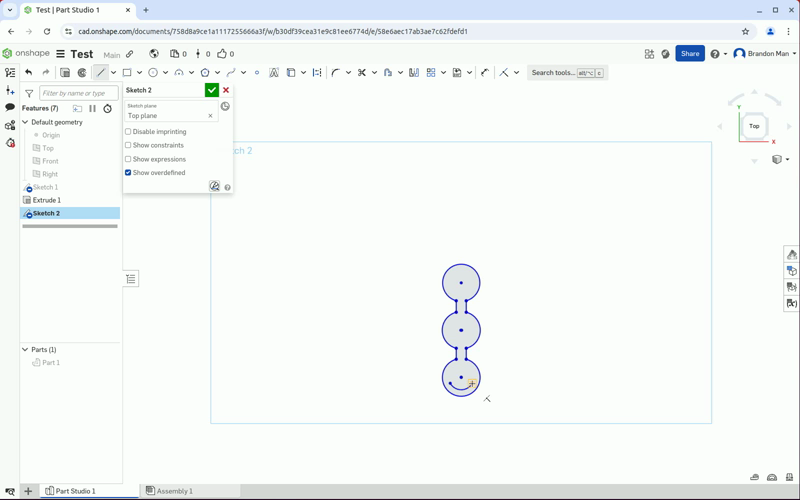
key_down(shift)
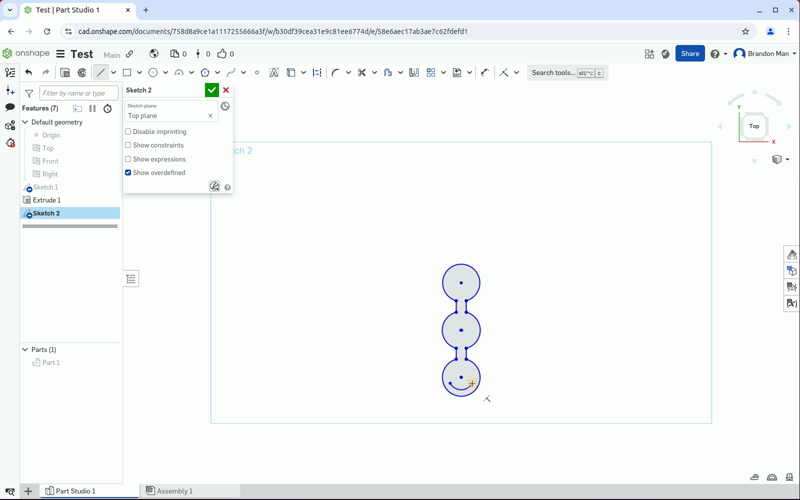
mouse_move(502, 383)
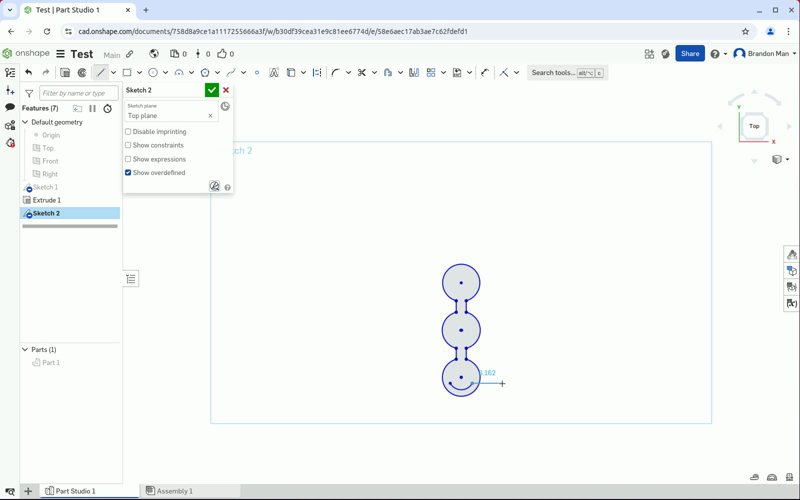
mouse_move(472, 371)
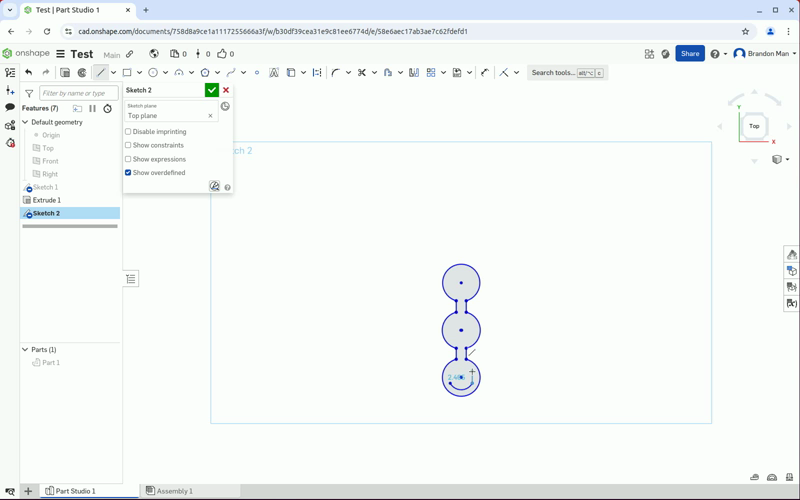
click(472, 371)
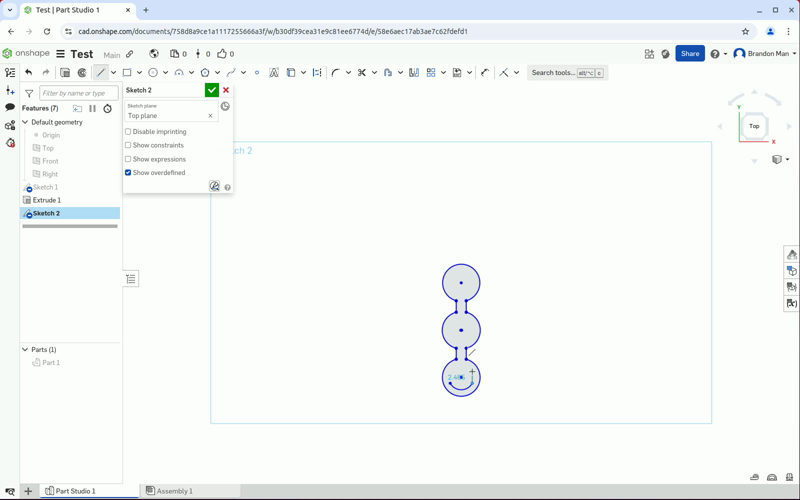
key_up(shift)
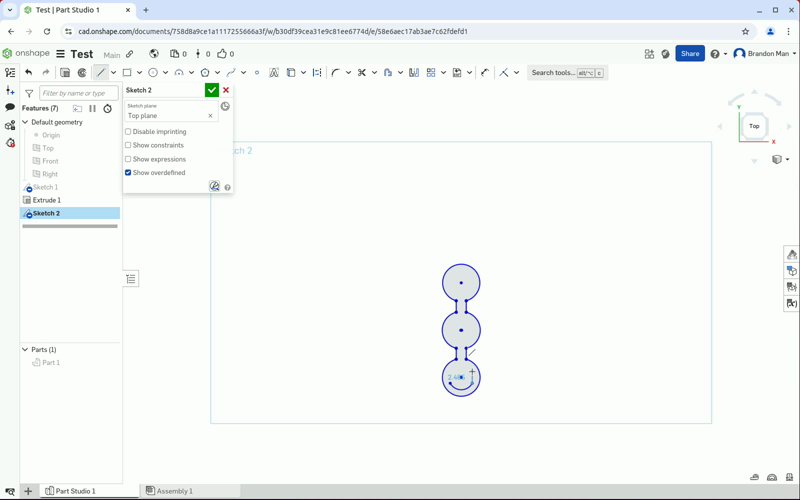
key(esc)
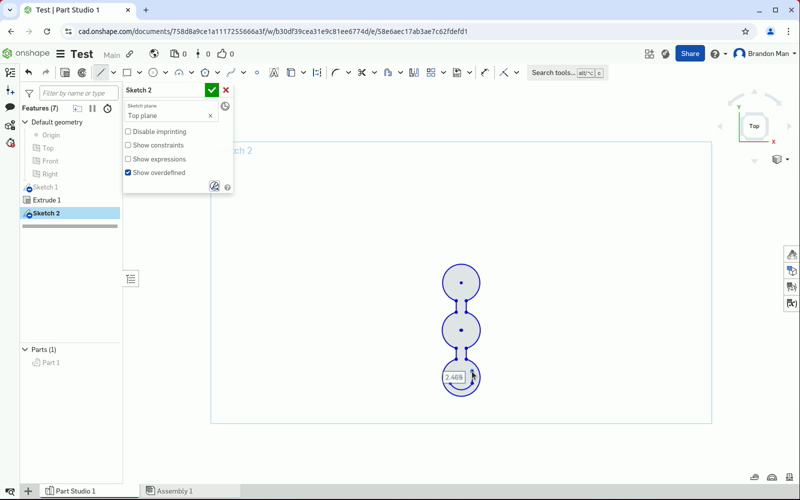
key(a)
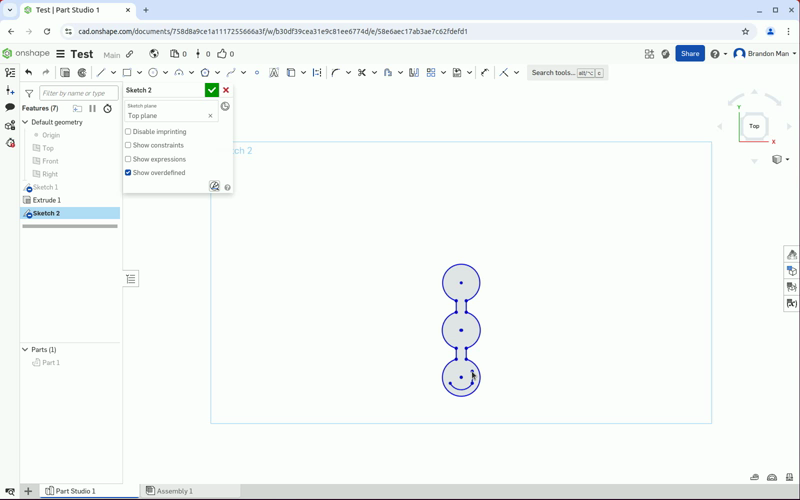
mouse_move(472, 371)
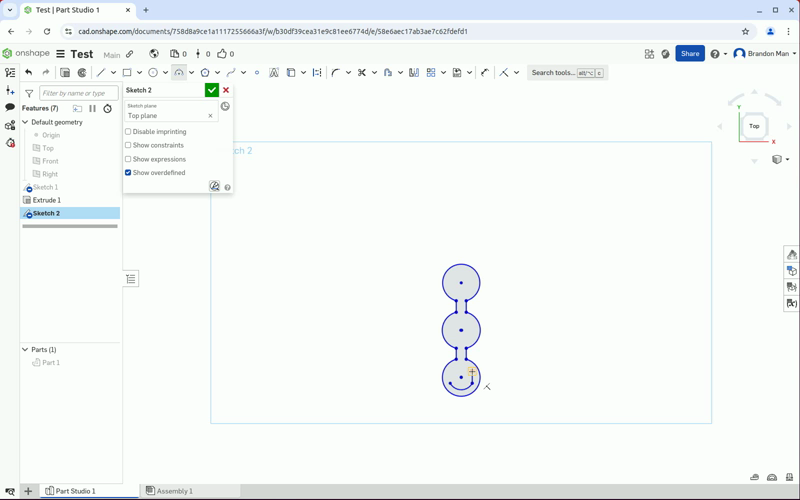
click(472, 371)
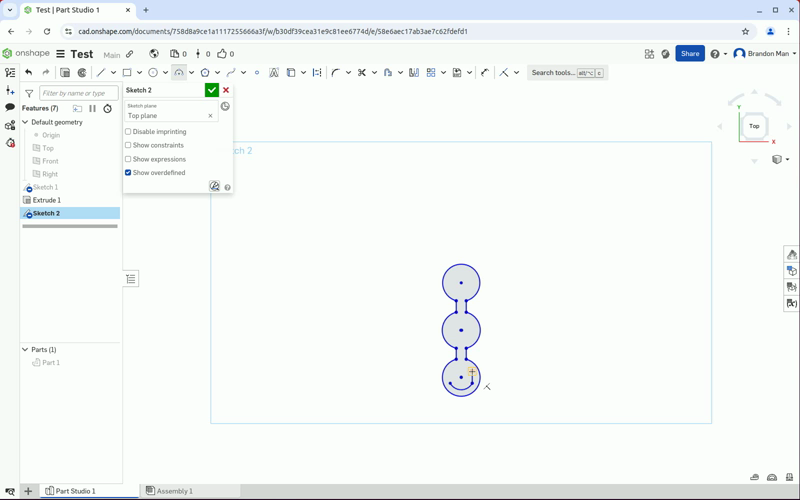
key_down(shift)
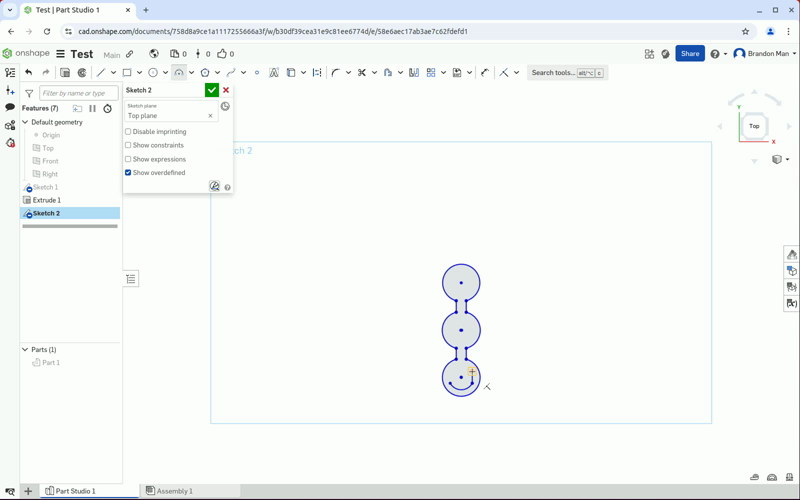
mouse_move(450, 371)
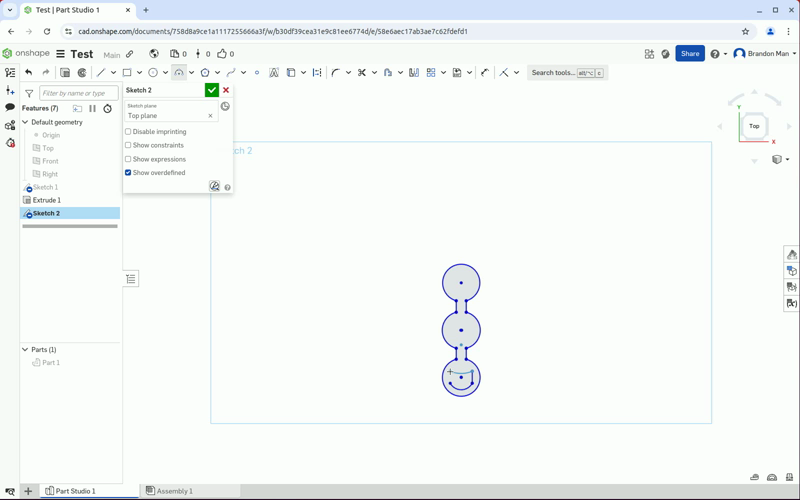
click(450, 371)
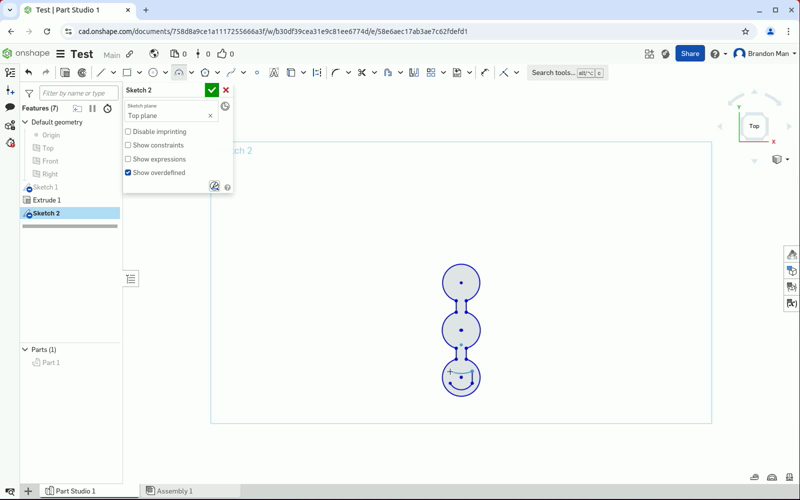
mouse_move(461, 364)
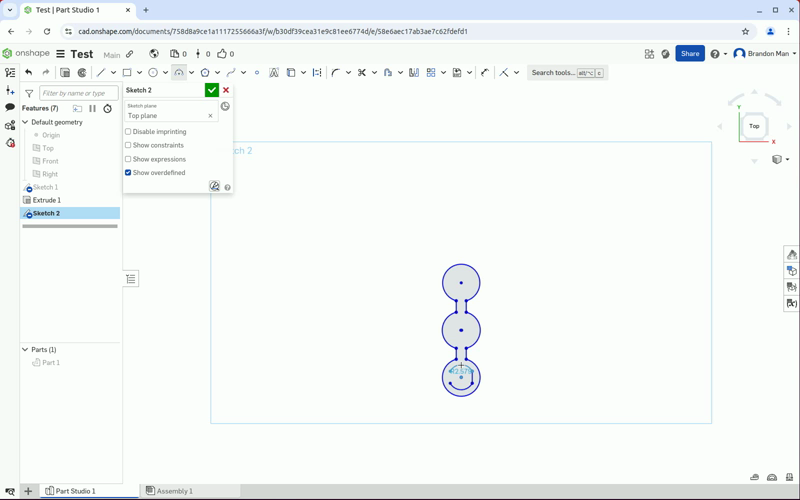
click(461, 364)
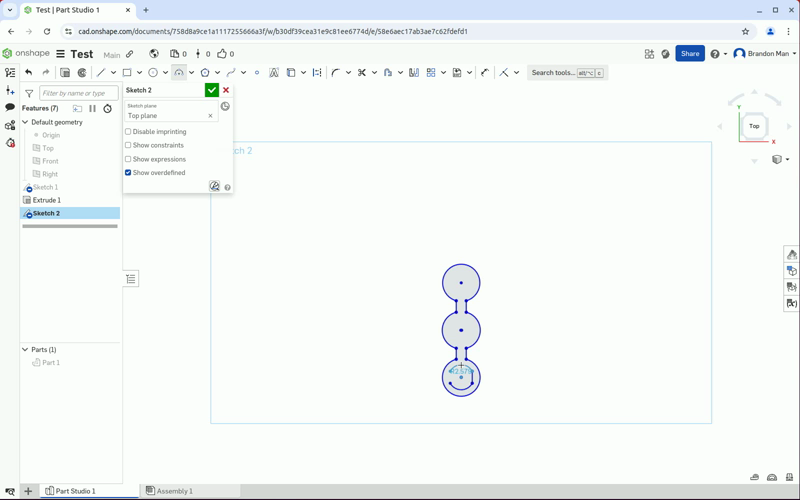
key_up(shift)
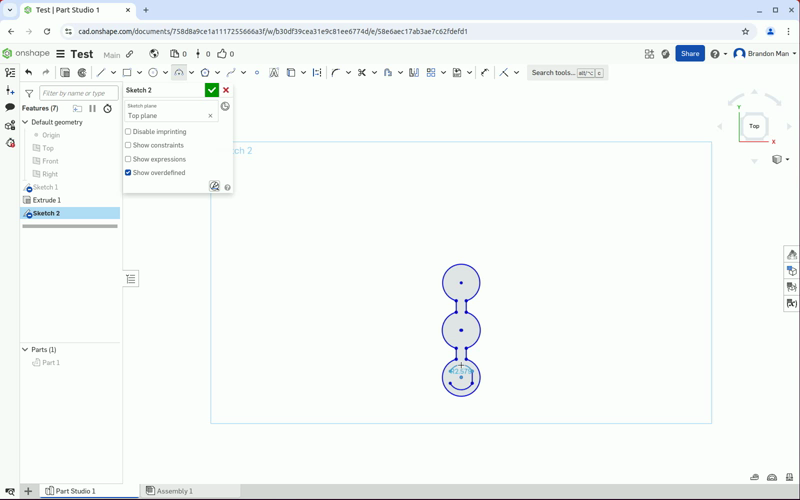
key(esc)
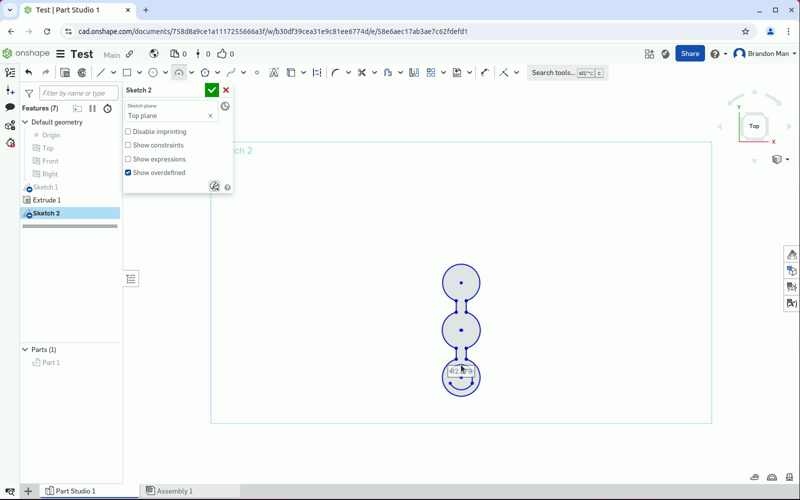
key(l)
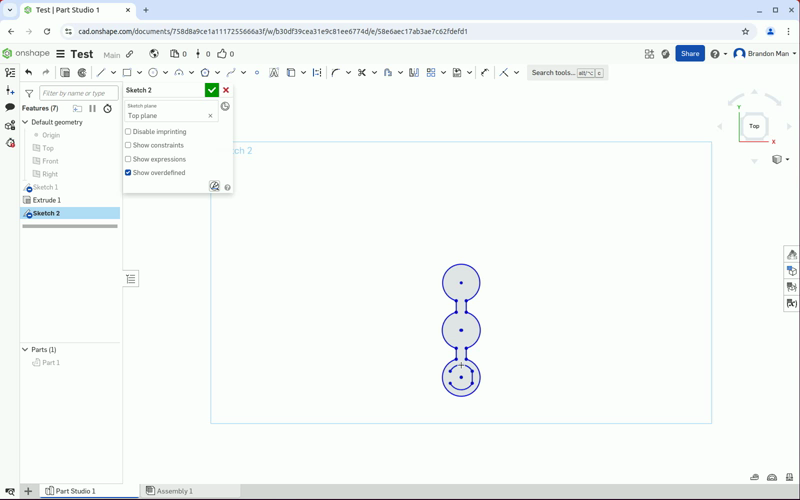
mouse_move(450, 371)
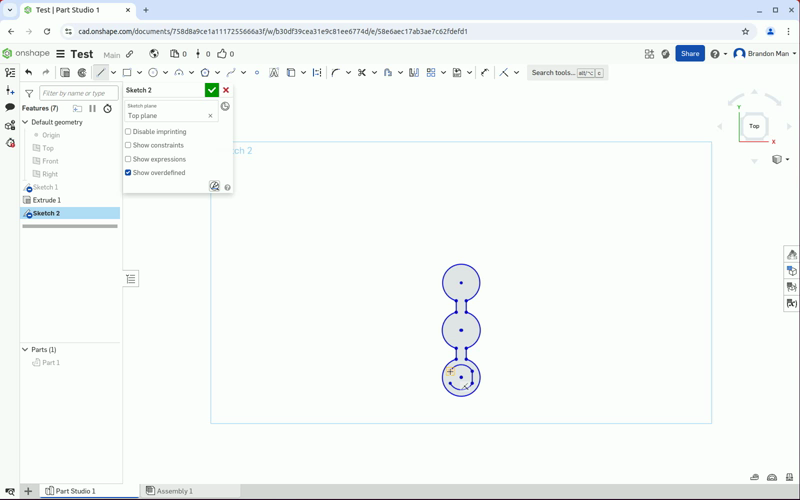
click(450, 371)
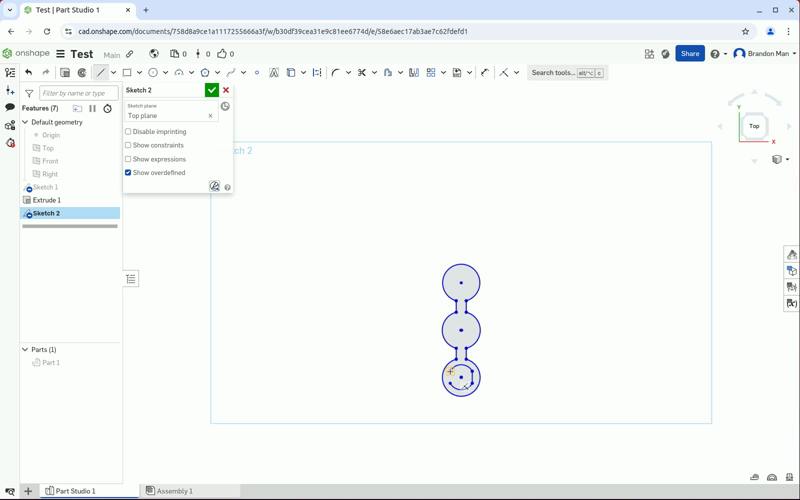
mouse_move(480, 371)
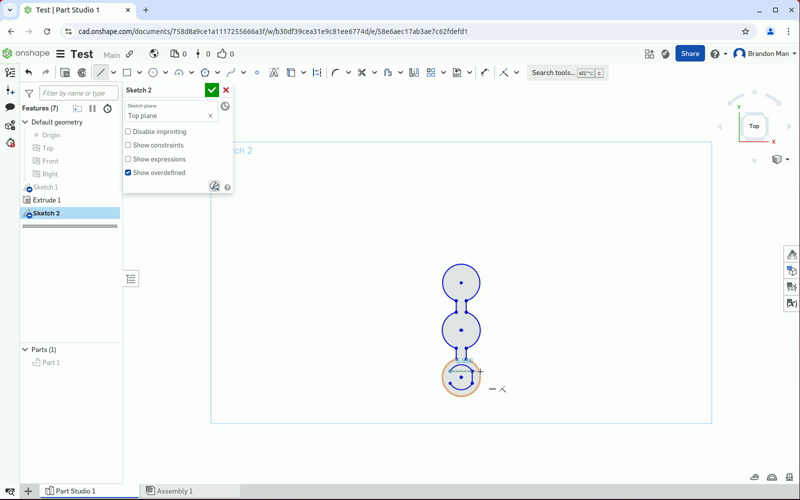
key_down(shift)
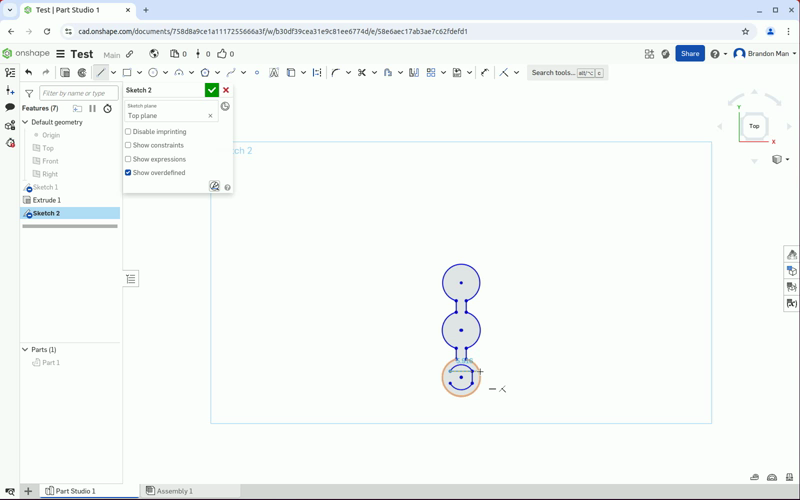
mouse_move(450, 383)
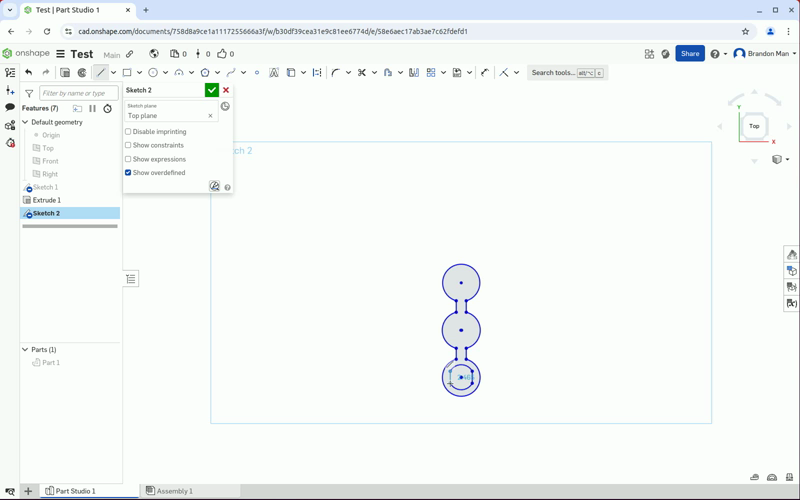
key_up(shift)
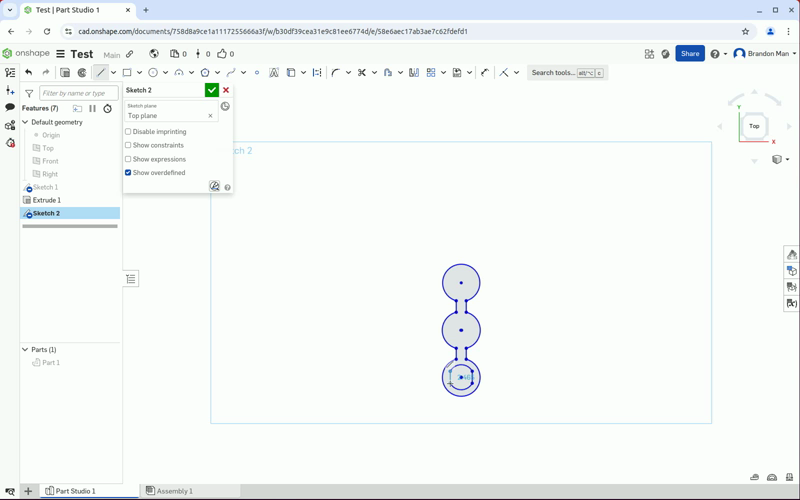
click(450, 383)
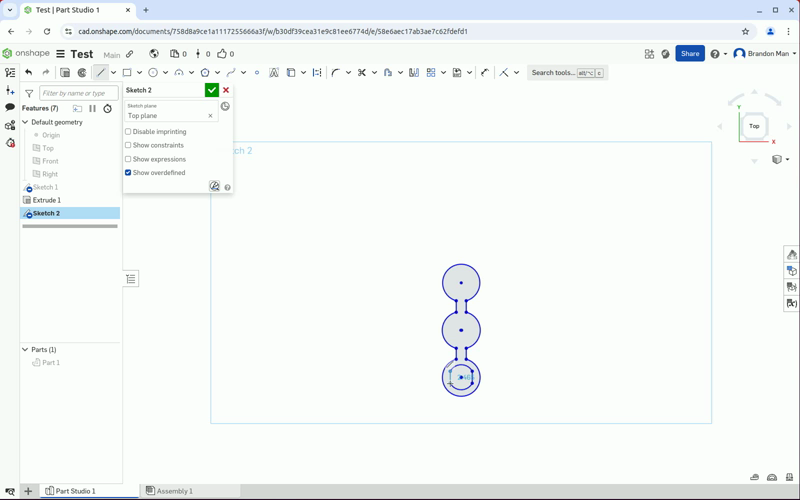
key(esc)
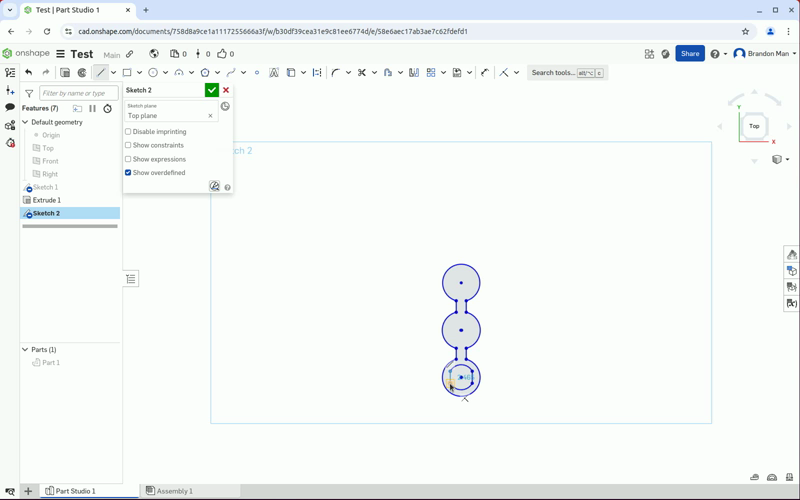
key(a)
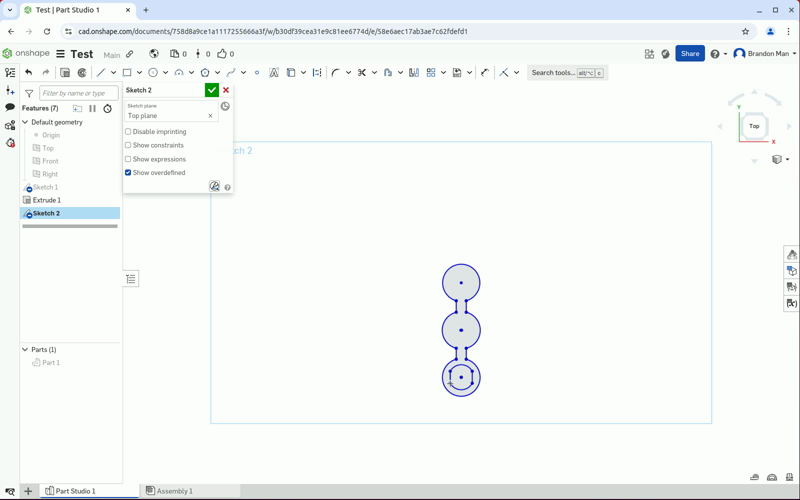
key_down(shift)
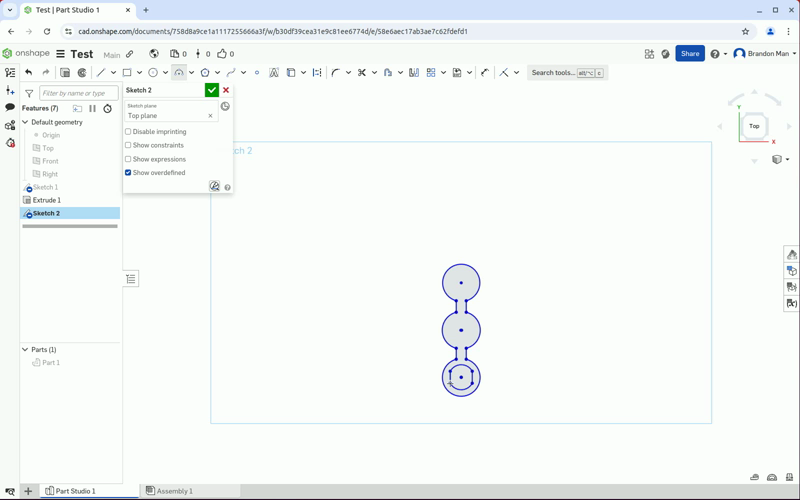
mouse_move(450, 336)
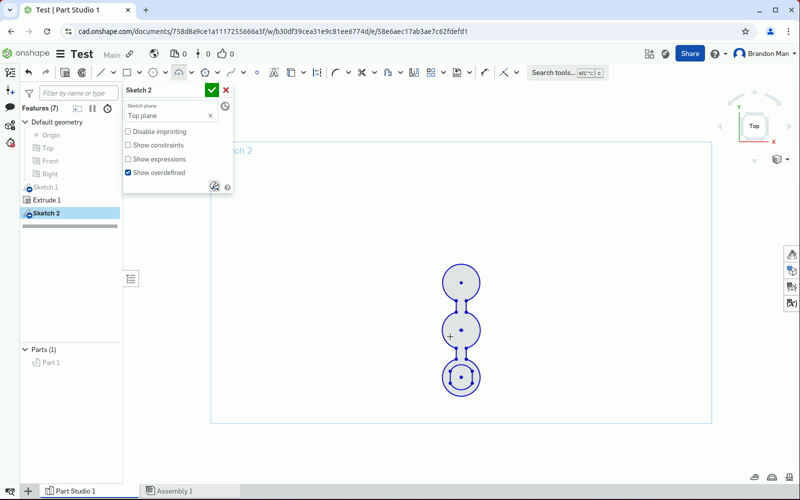
click(450, 336)
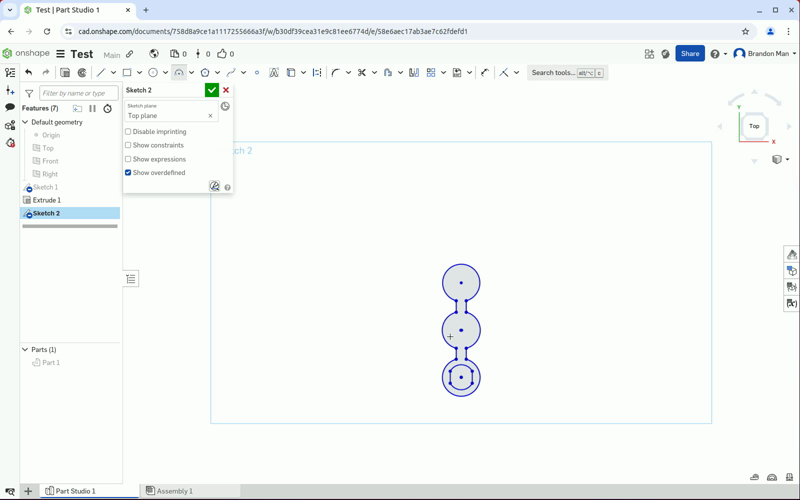
key_up(shift)
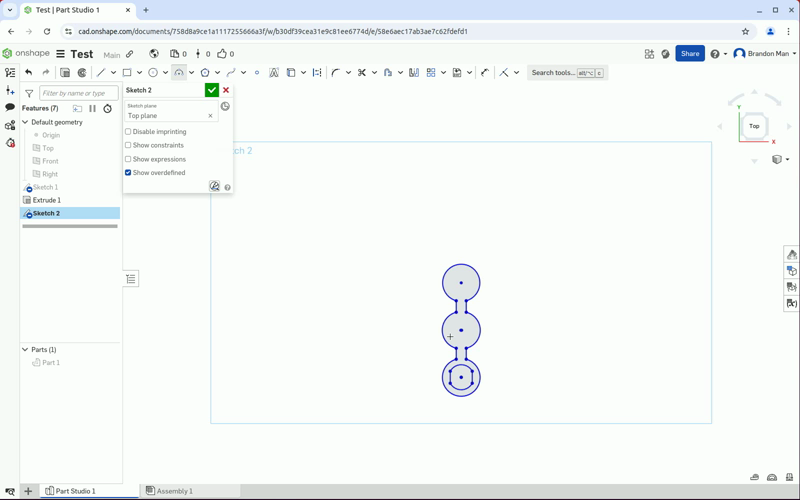
key_down(shift)
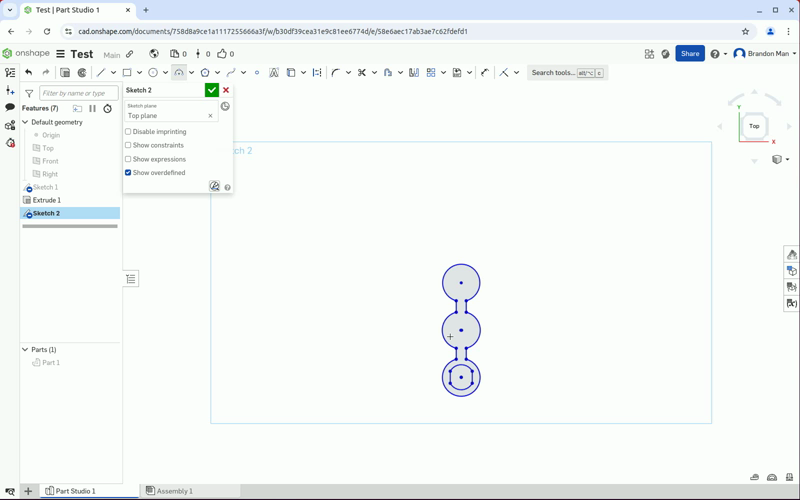
mouse_move(472, 336)
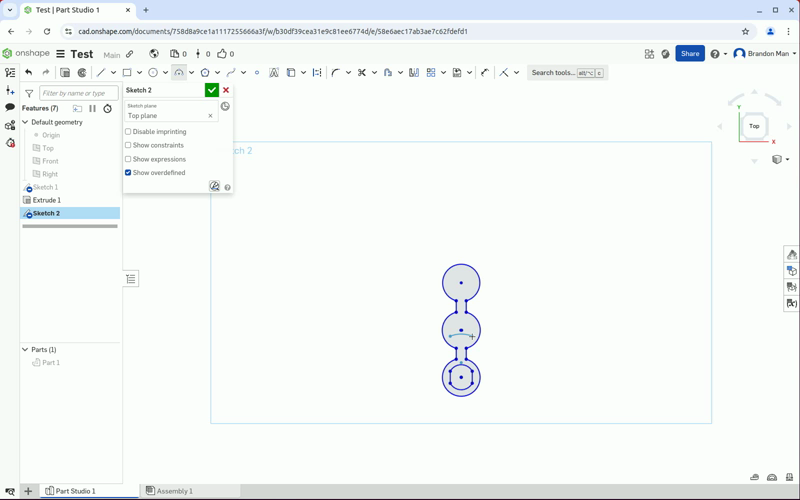
click(472, 336)
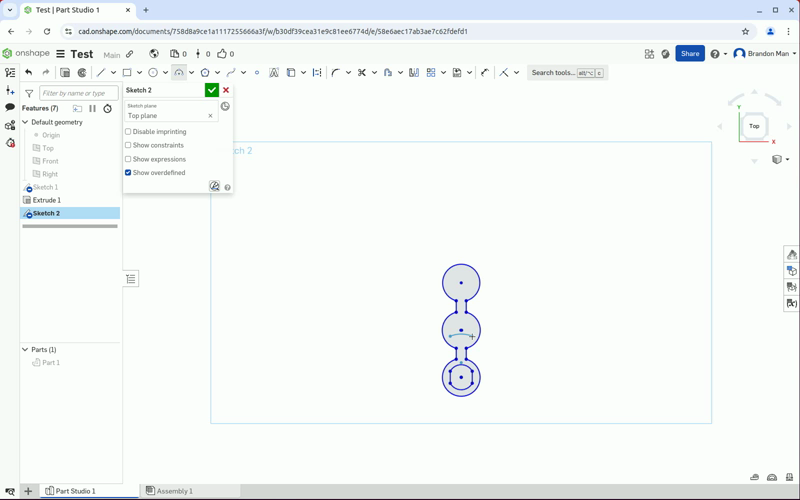
mouse_move(461, 342)
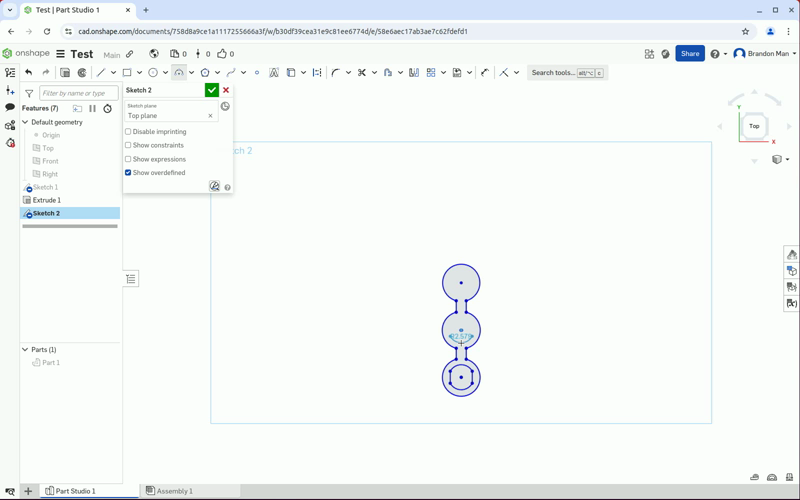
click(461, 342)
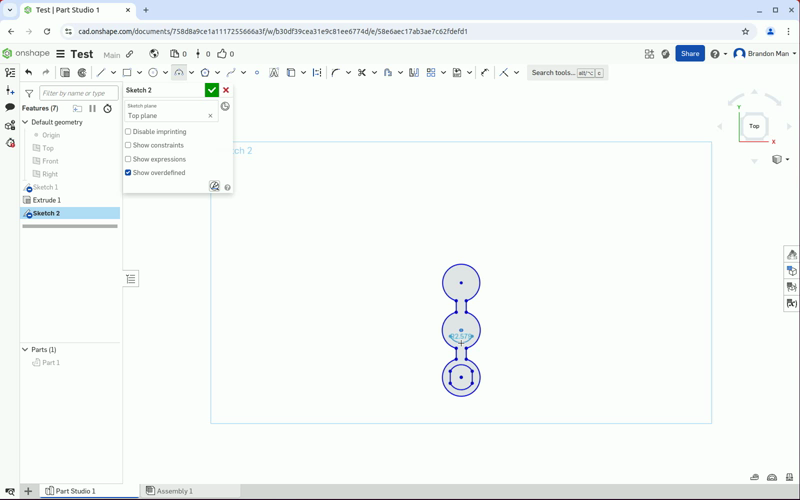
key_up(shift)
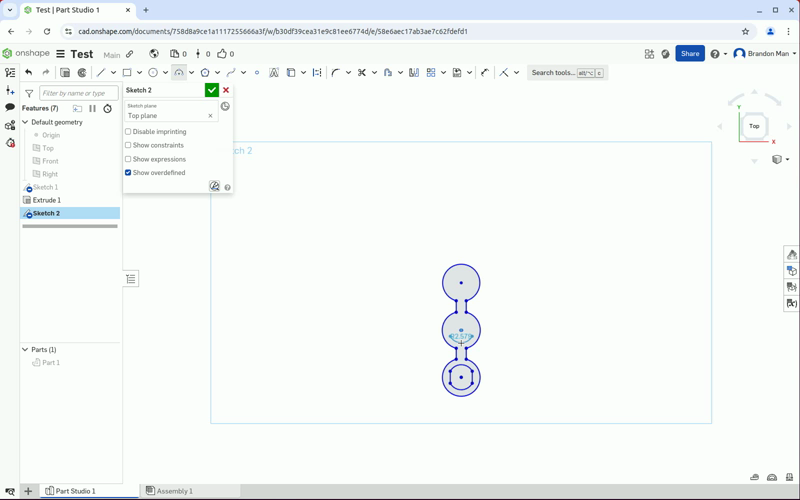
key(esc)
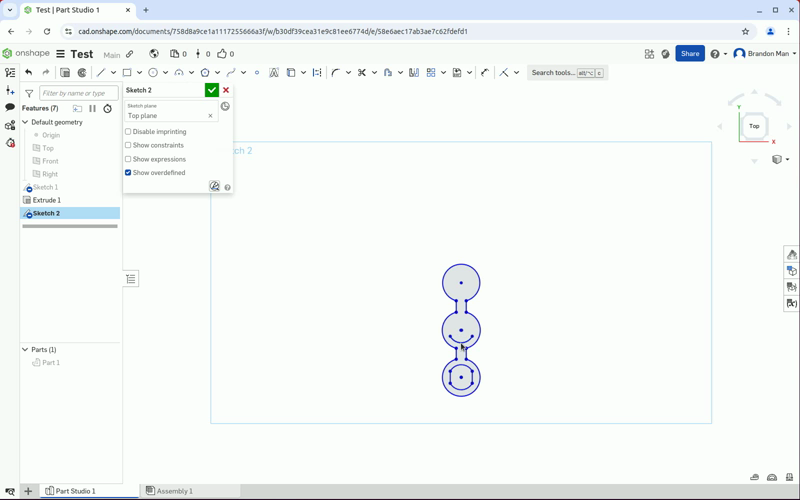
key(l)
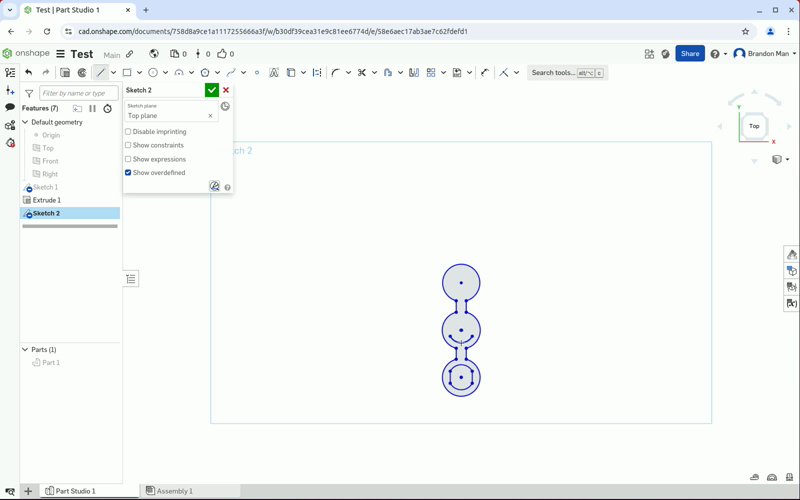
mouse_move(472, 336)
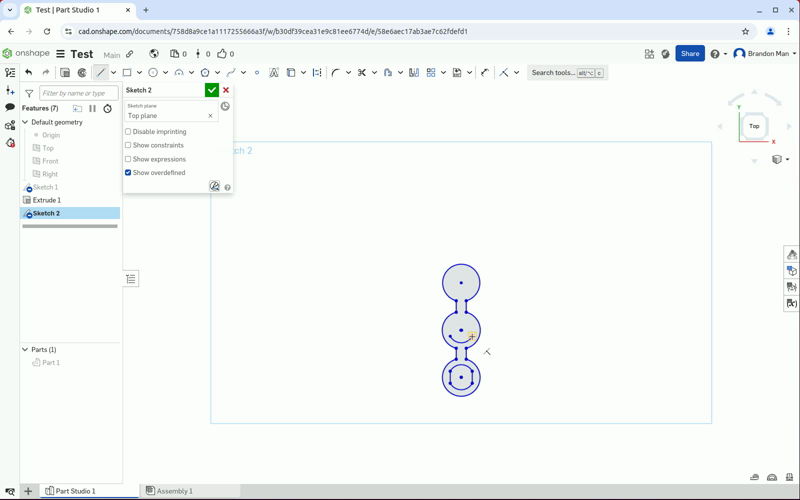
click(472, 336)
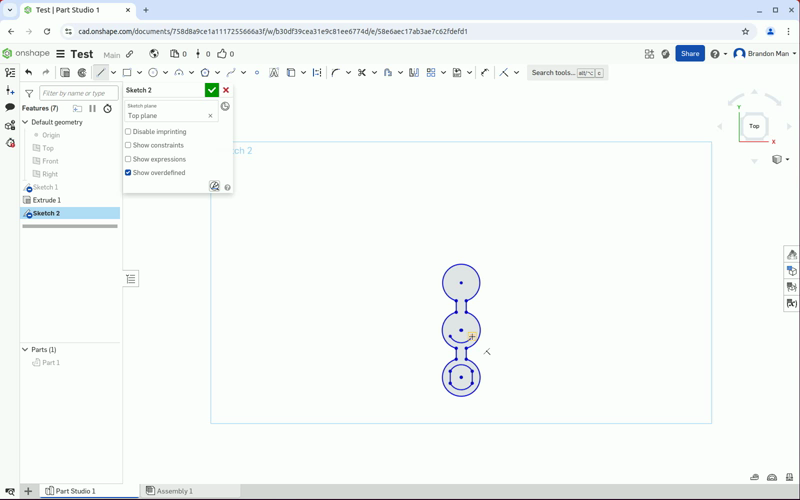
key_down(shift)
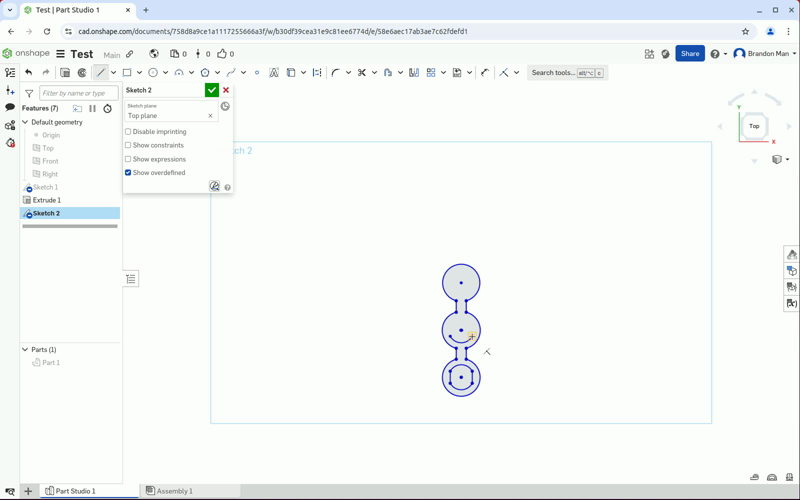
mouse_move(502, 336)
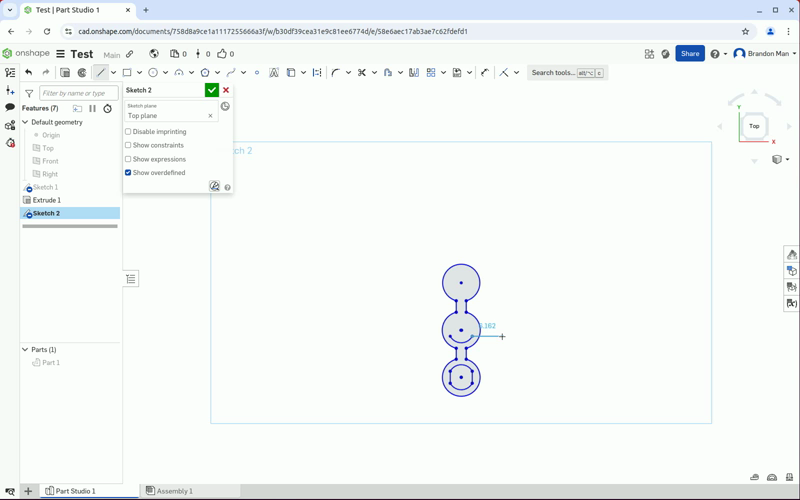
mouse_move(472, 324)
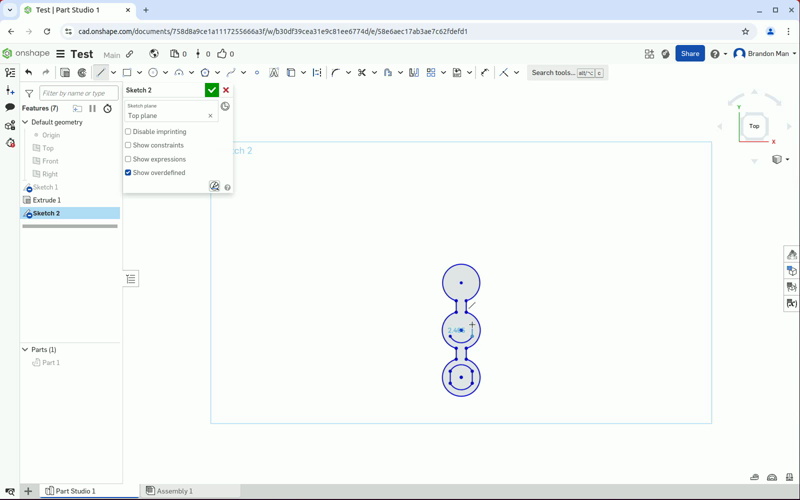
click(472, 324)
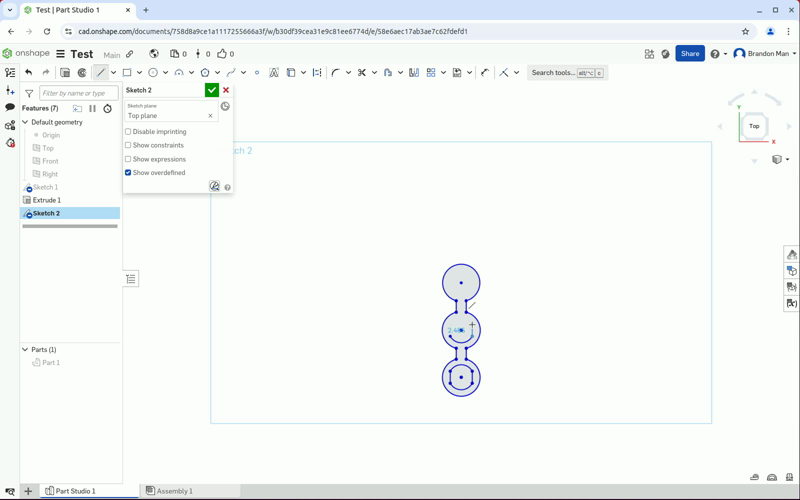
key_up(shift)
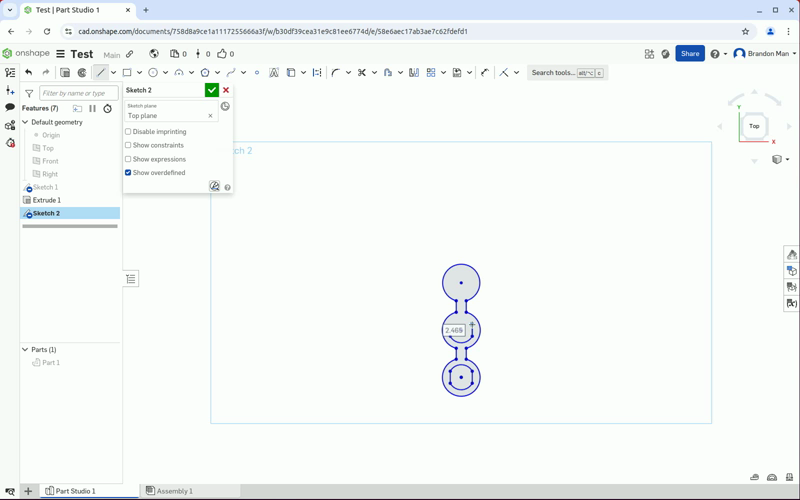
key(esc)
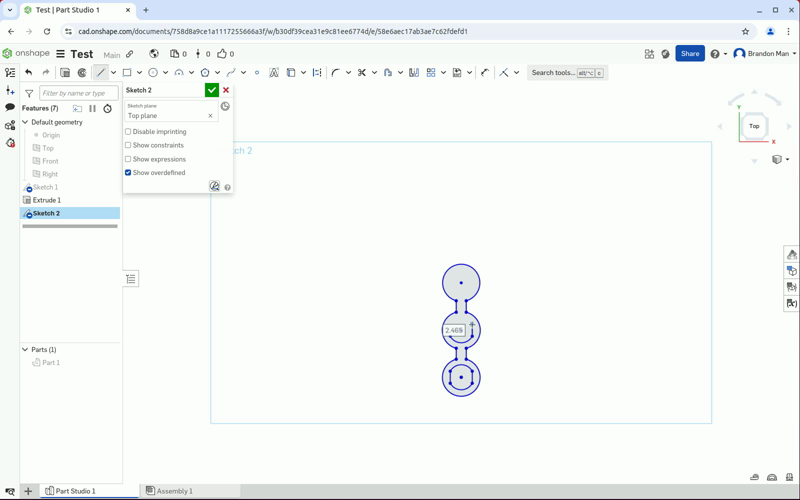
key(a)
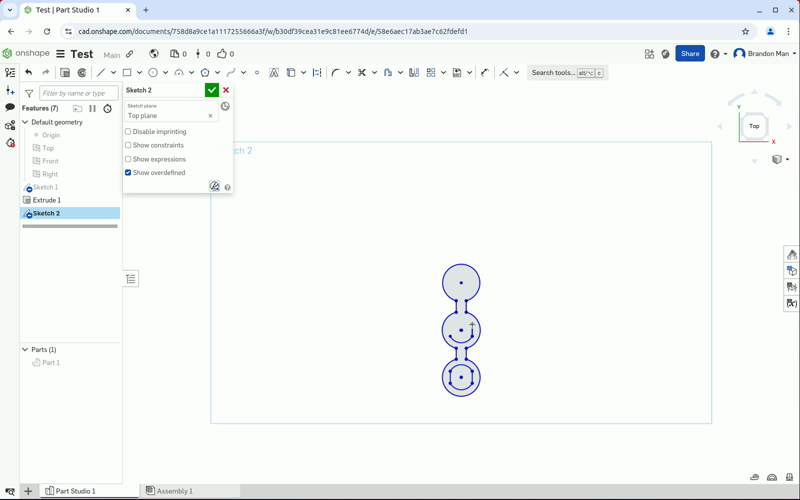
mouse_move(472, 324)
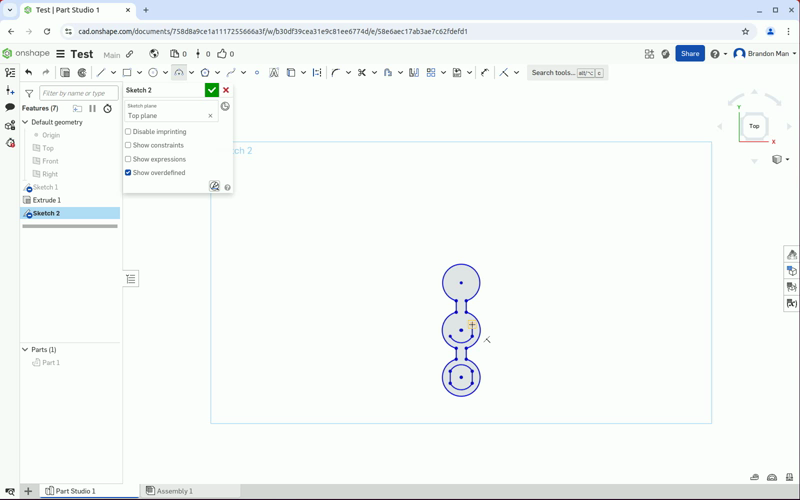
click(472, 324)
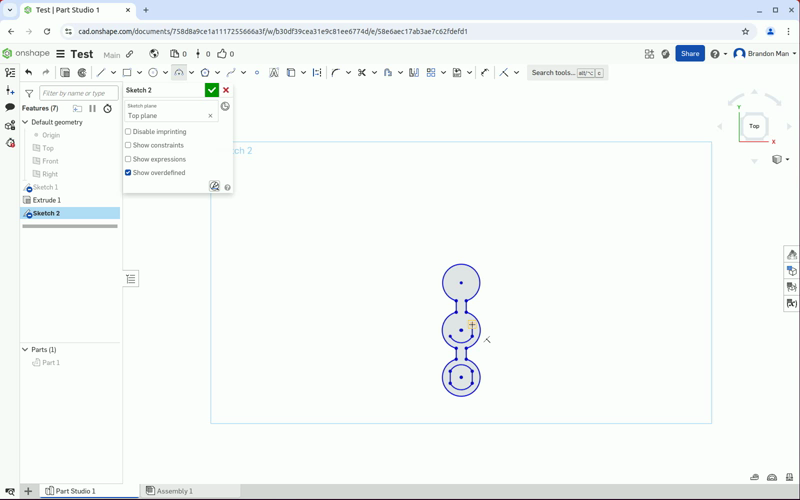
key_down(shift)
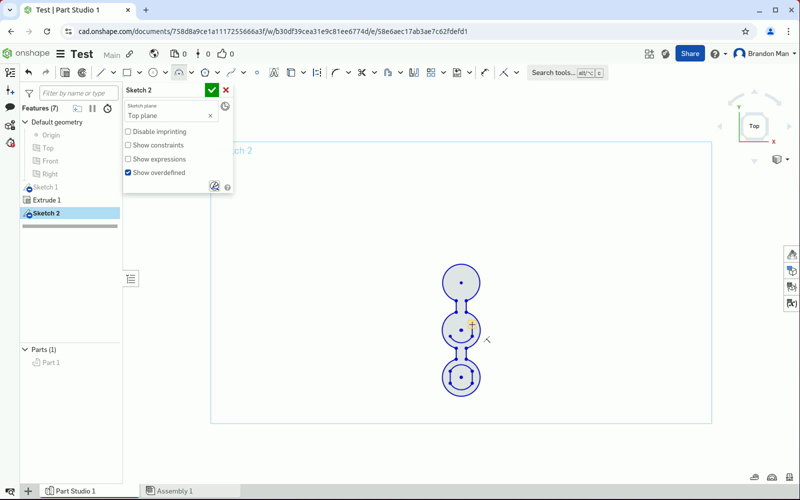
mouse_move(450, 324)
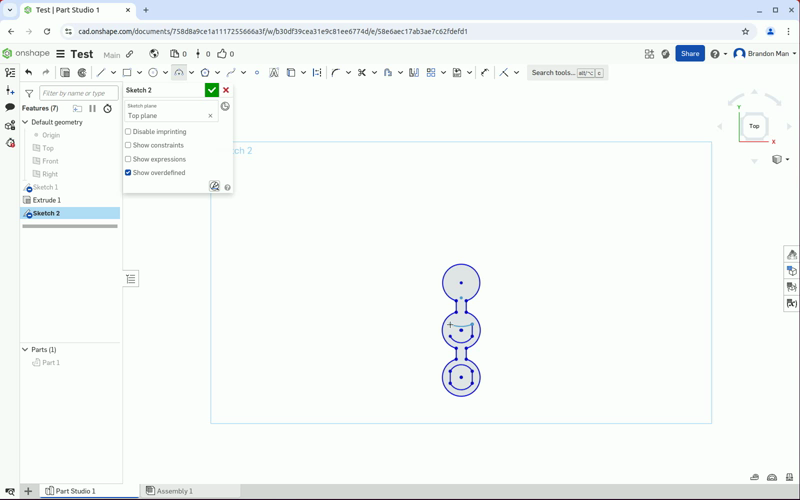
click(450, 324)
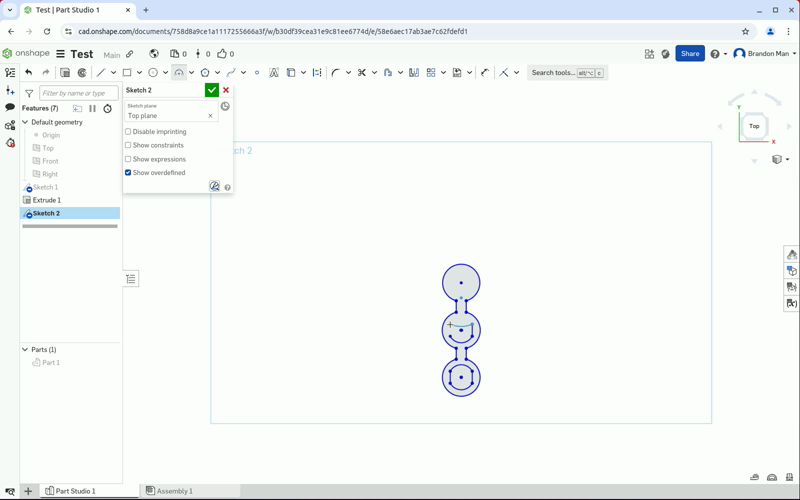
mouse_move(461, 317)
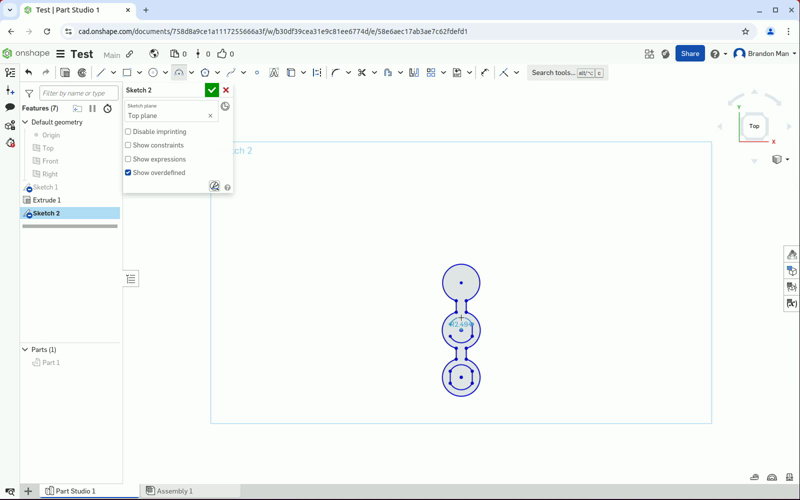
click(461, 317)
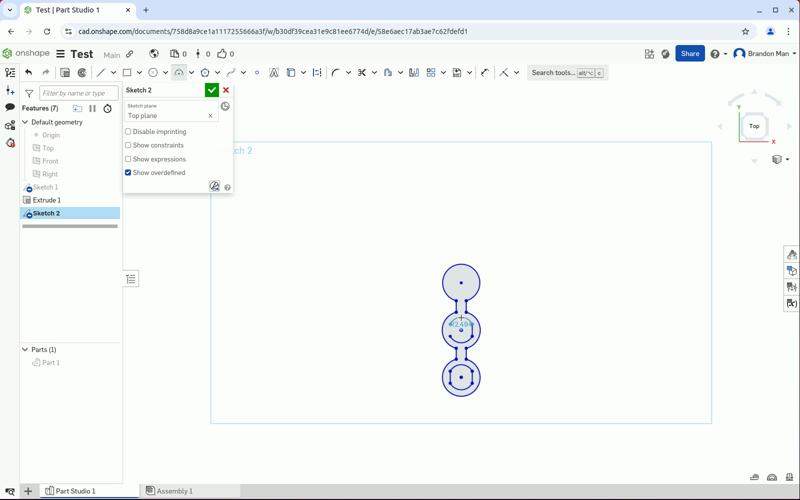
key_up(shift)
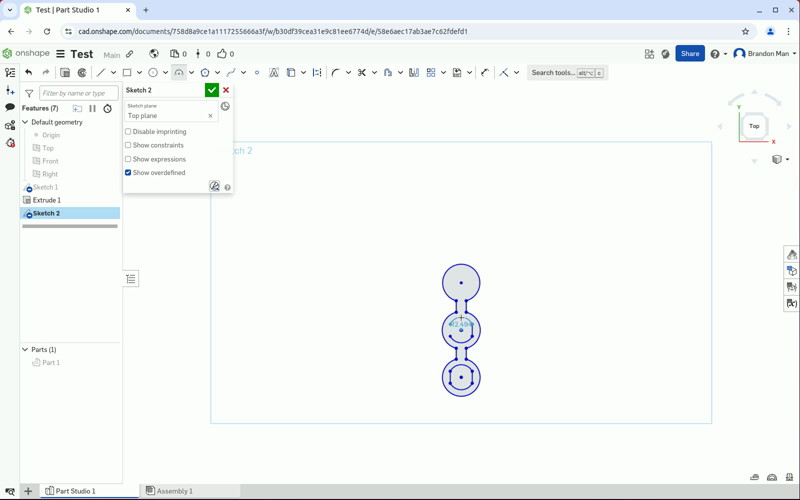
key(esc)
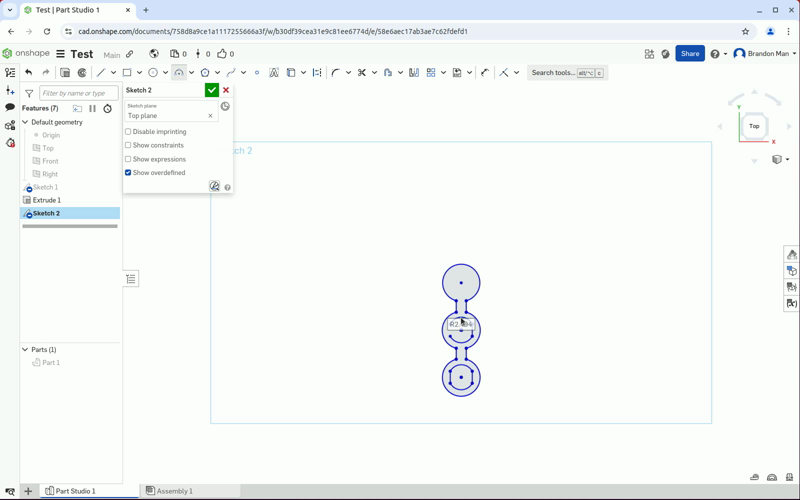
key(l)
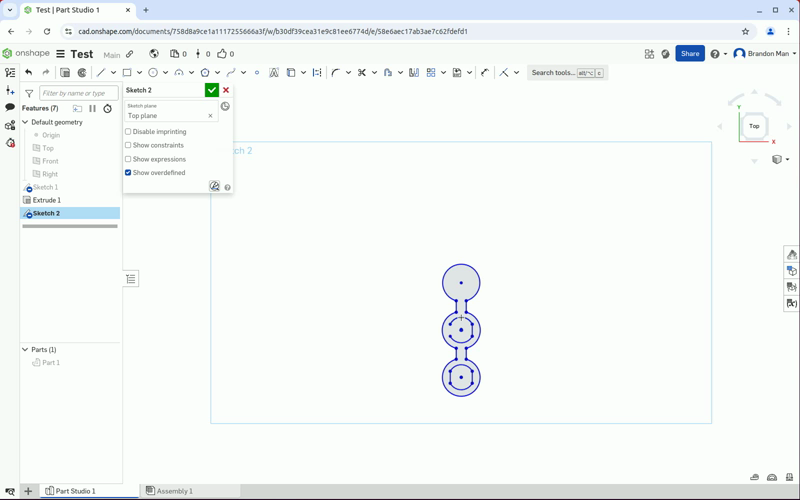
mouse_move(450, 324)
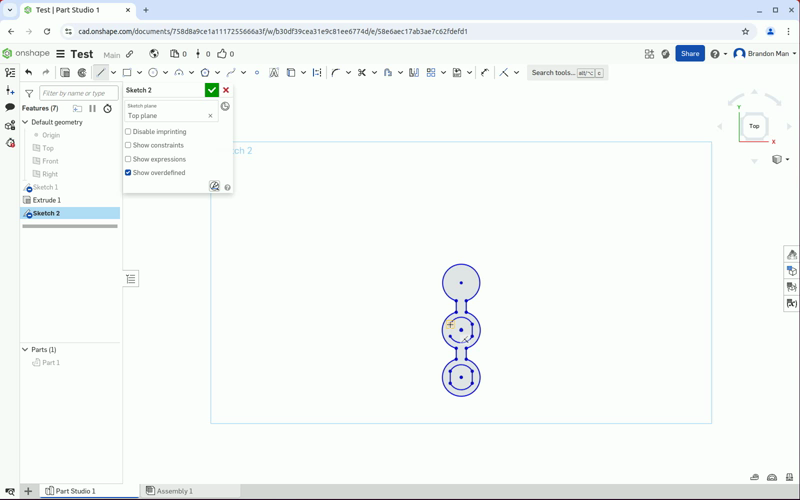
click(450, 324)
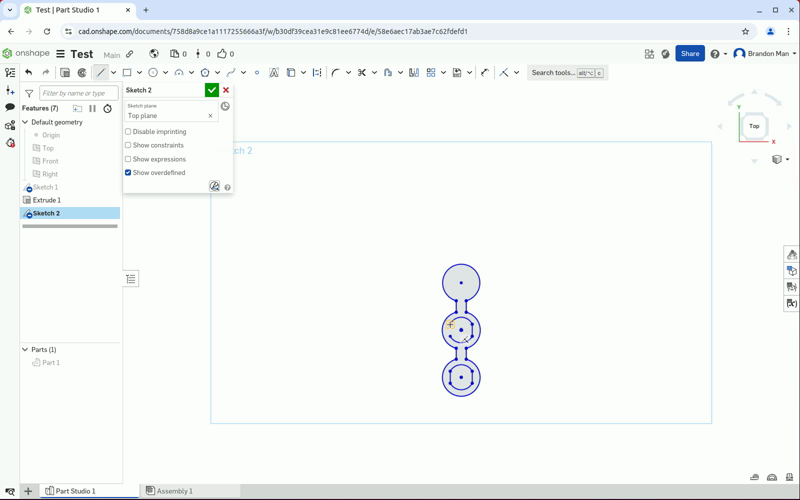
mouse_move(480, 324)
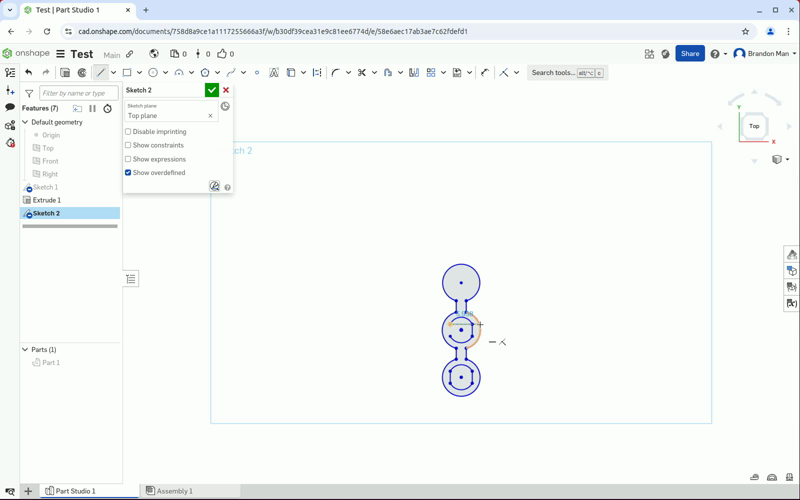
key_down(shift)
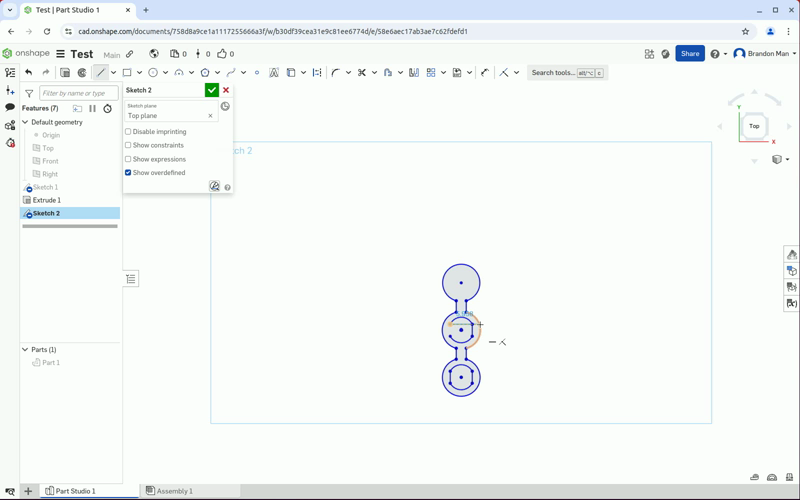
mouse_move(450, 336)
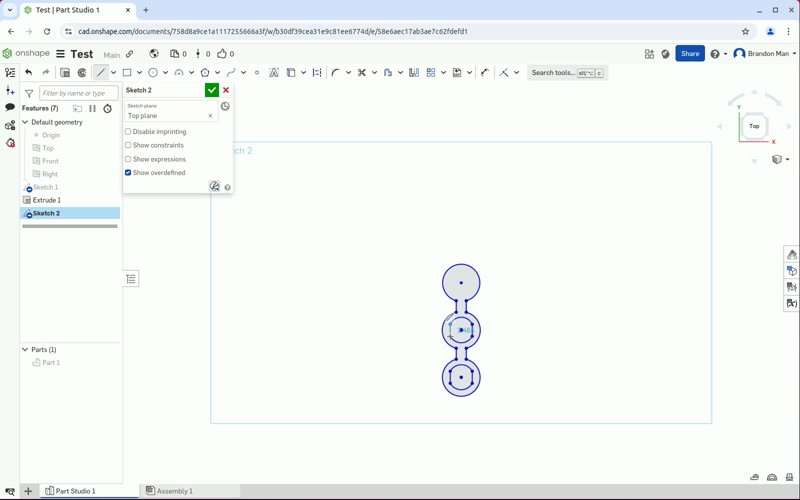
key_up(shift)
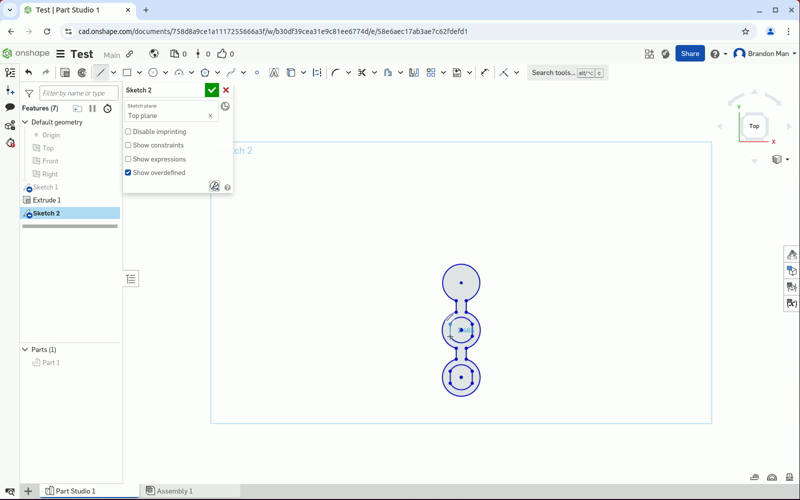
click(450, 336)
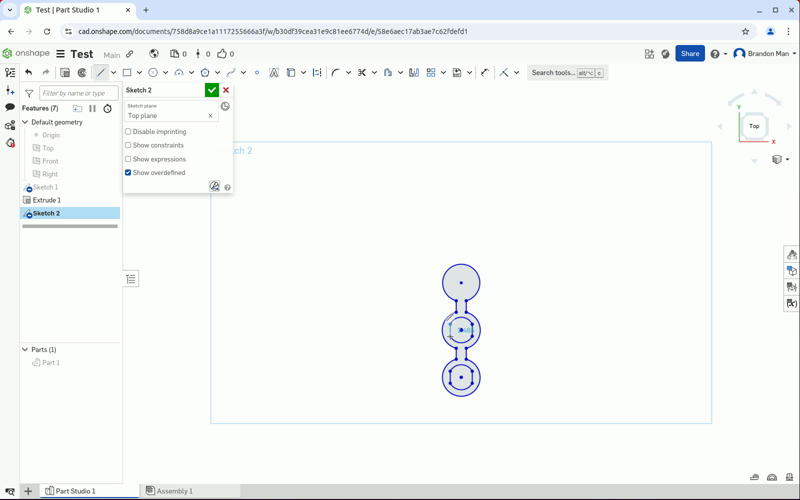
key(esc)
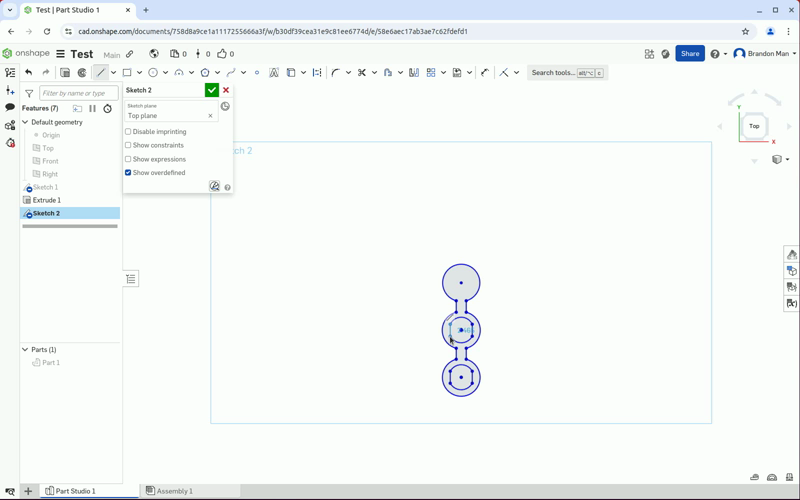
key(a)
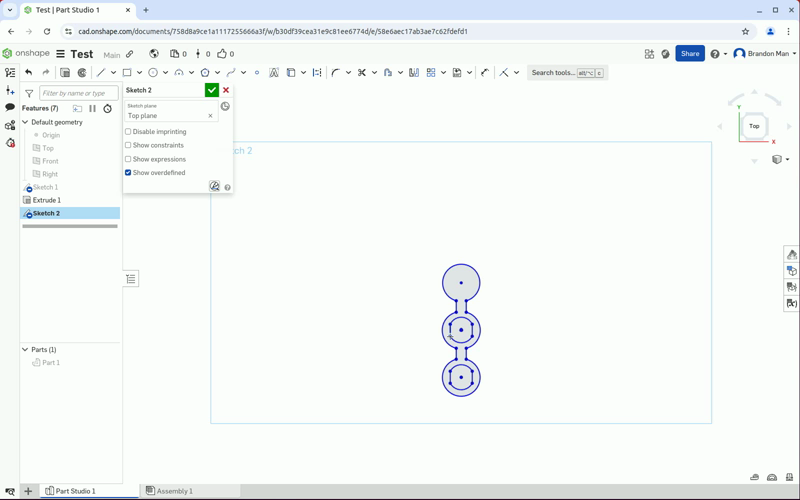
key_down(shift)
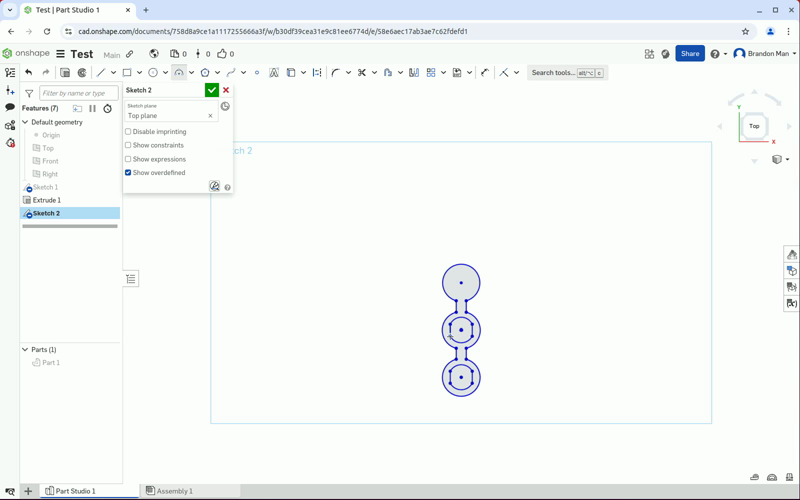
mouse_move(450, 288)
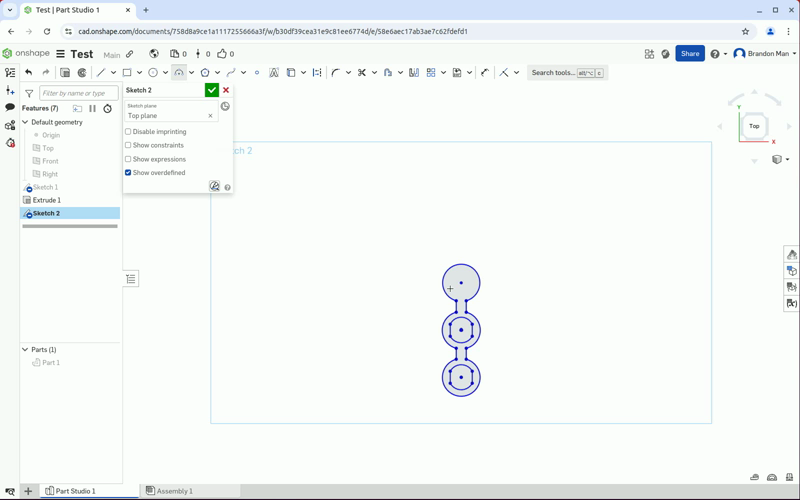
click(450, 288)
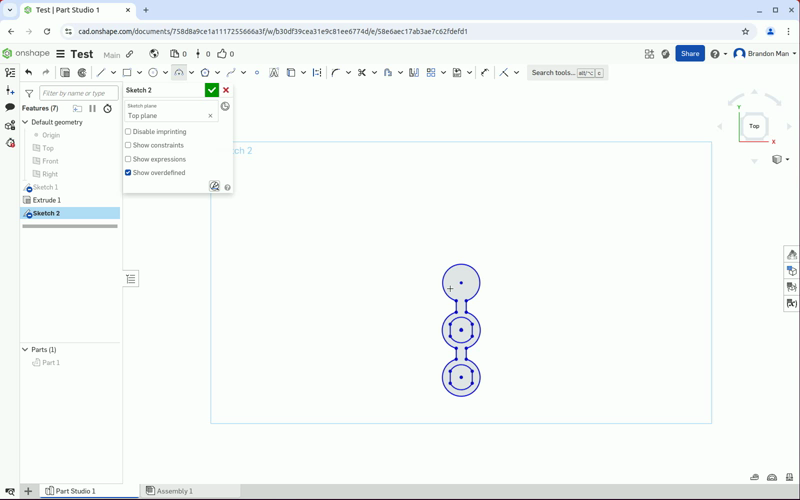
key_up(shift)
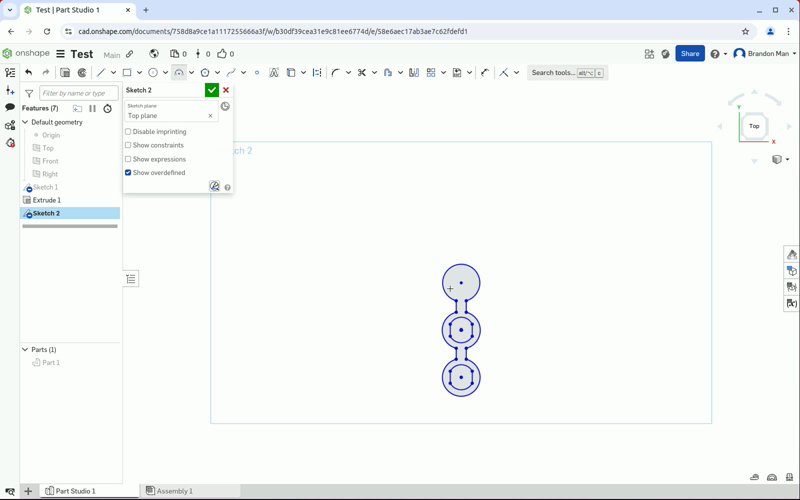
key_down(shift)
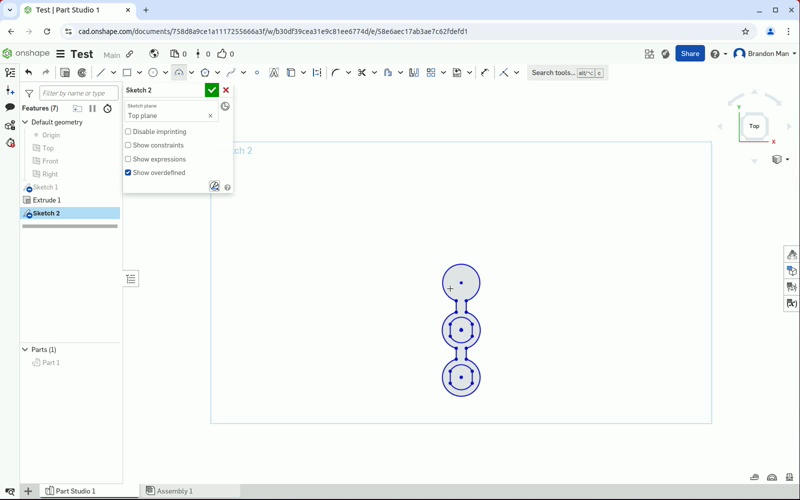
mouse_move(472, 288)
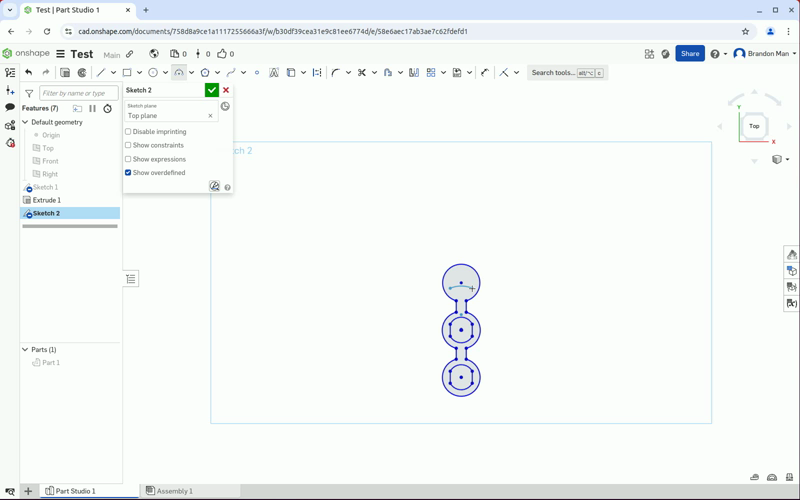
click(472, 288)
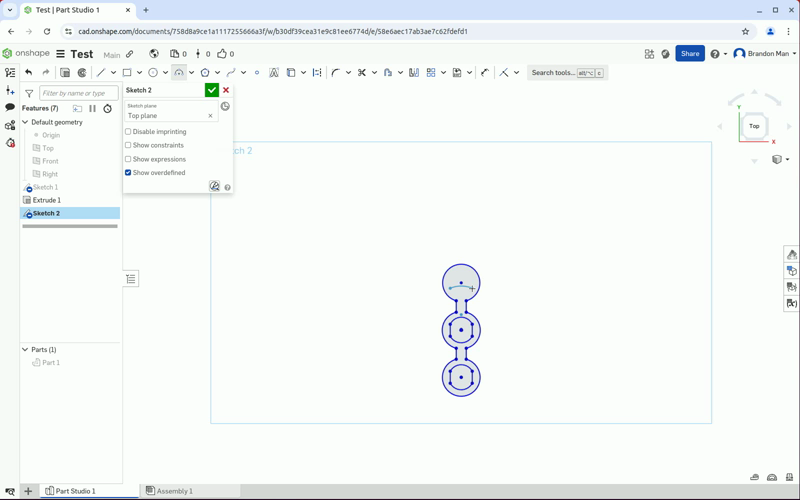
mouse_move(461, 294)
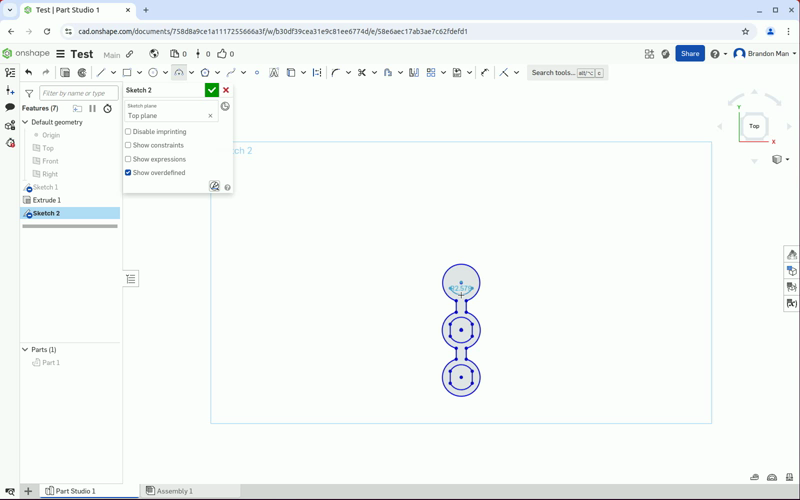
click(461, 294)
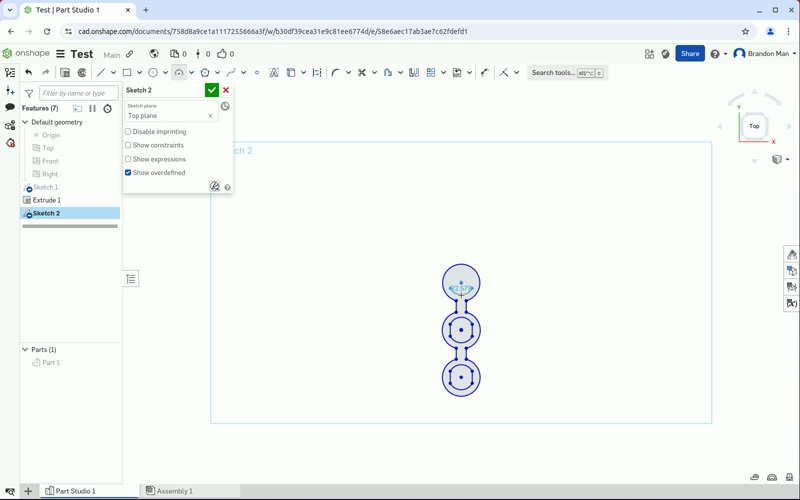
key_up(shift)
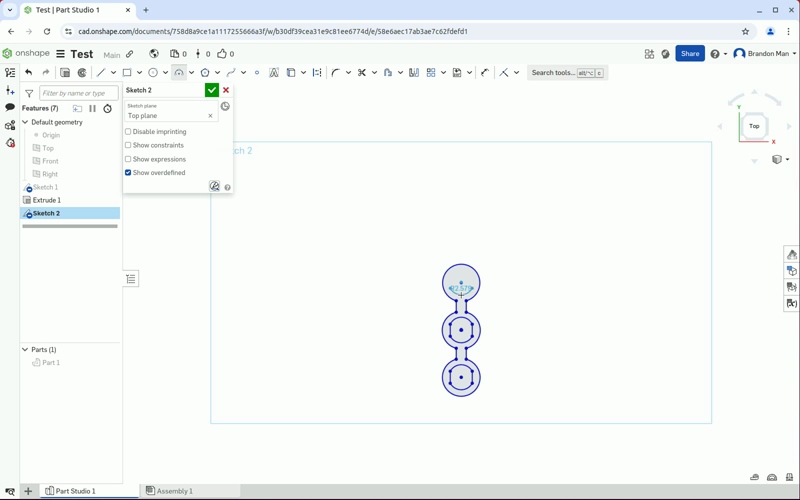
key(esc)
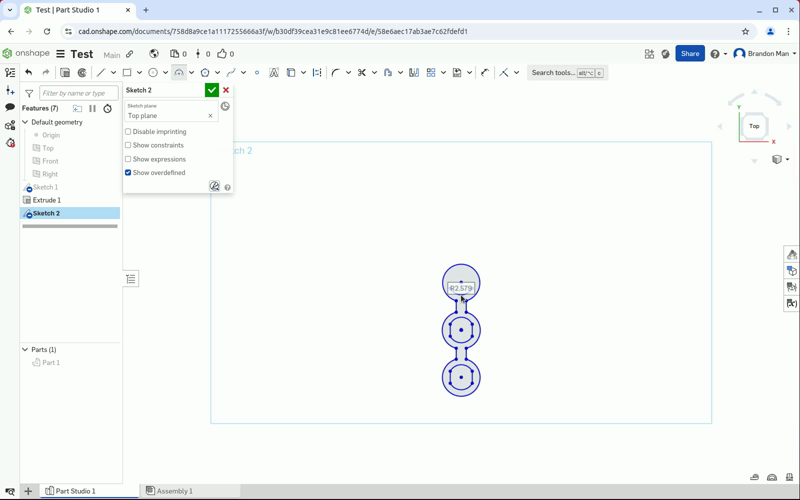
key(l)
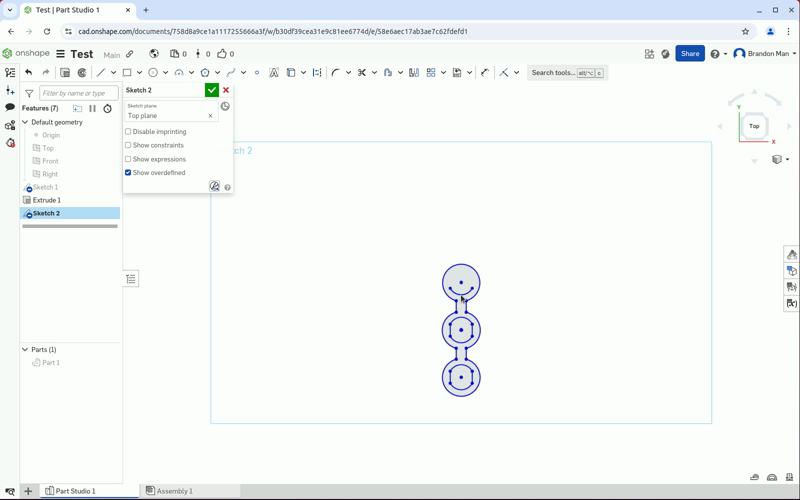
mouse_move(472, 288)
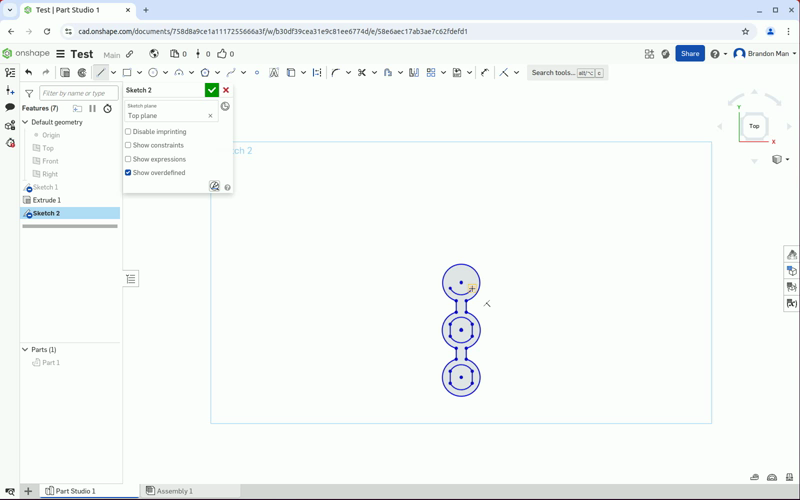
click(472, 288)
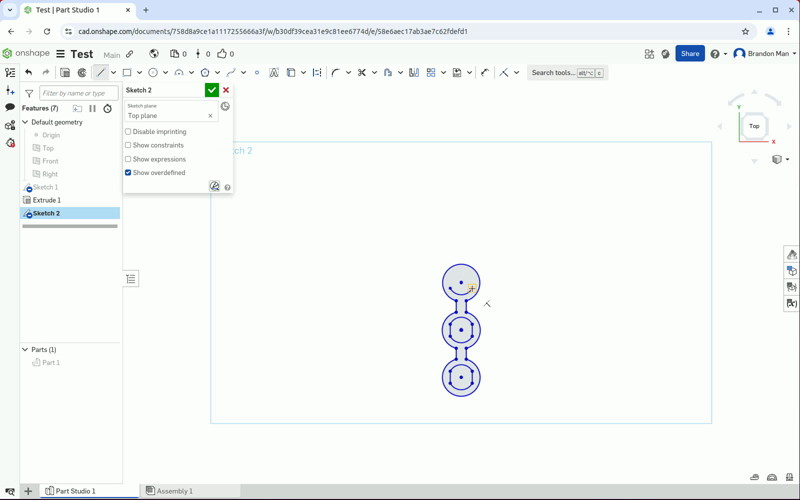
key_down(shift)
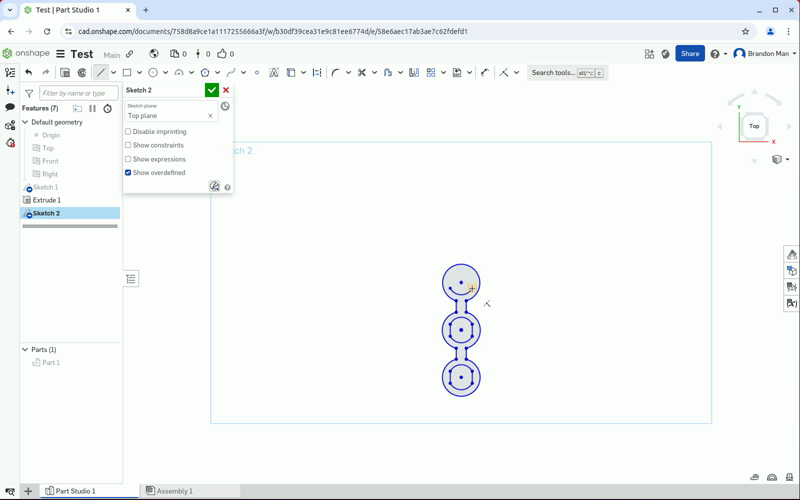
mouse_move(502, 288)
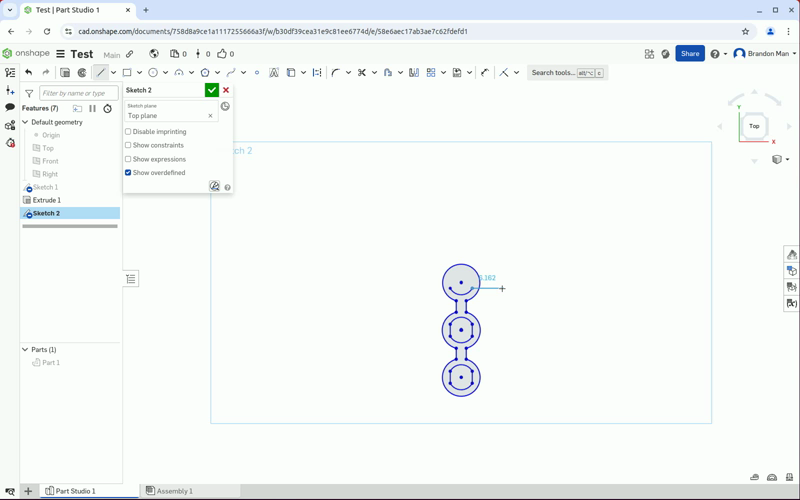
mouse_move(472, 276)
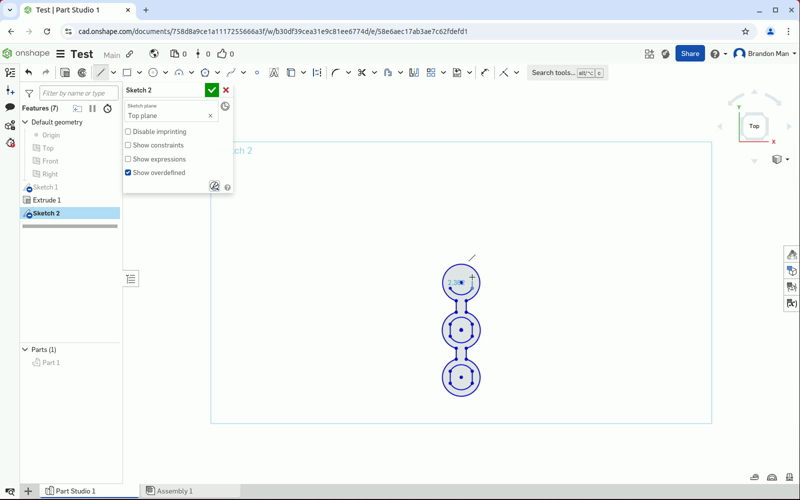
click(472, 276)
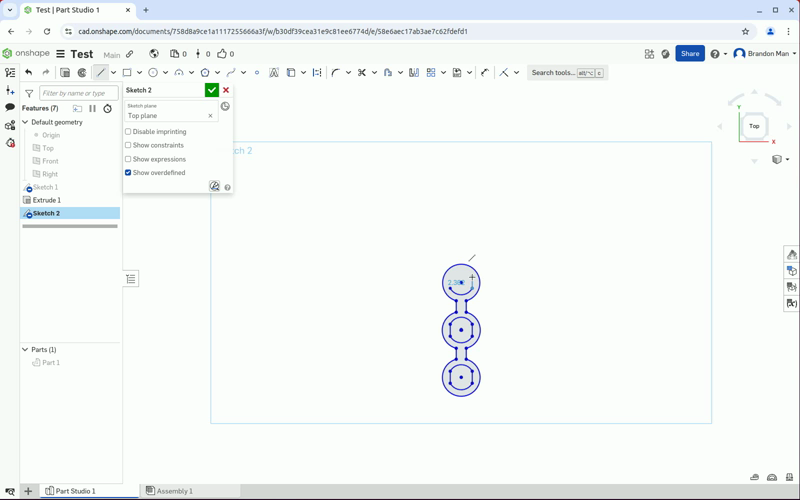
key_up(shift)
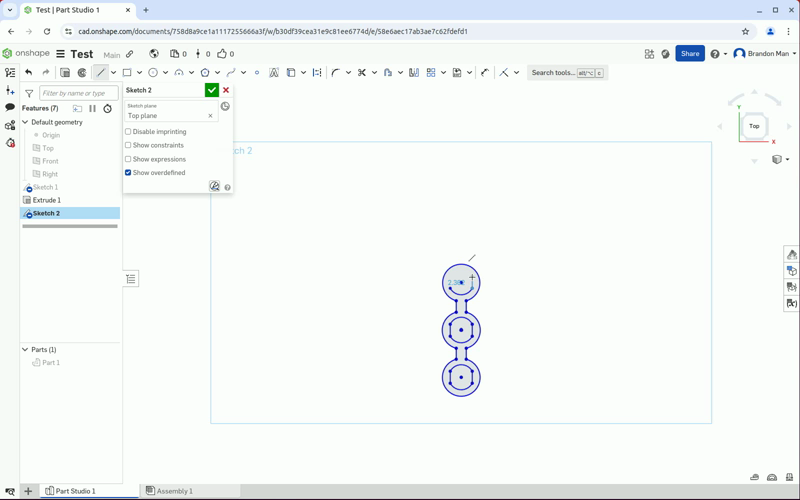
key(esc)
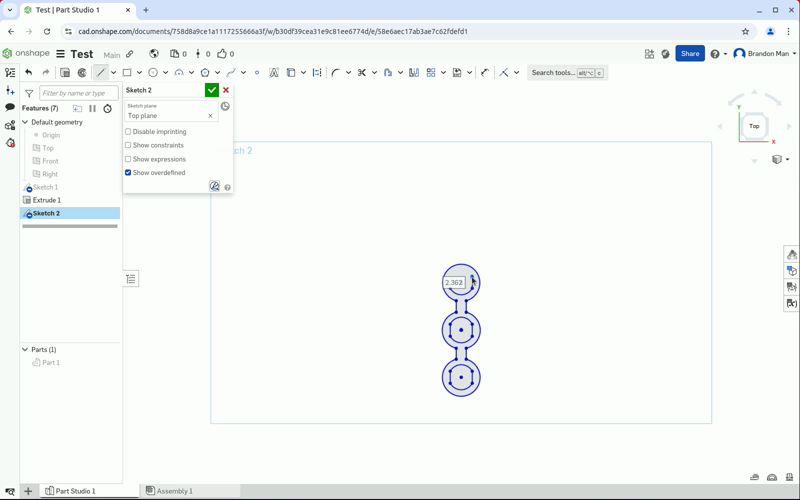
key(a)
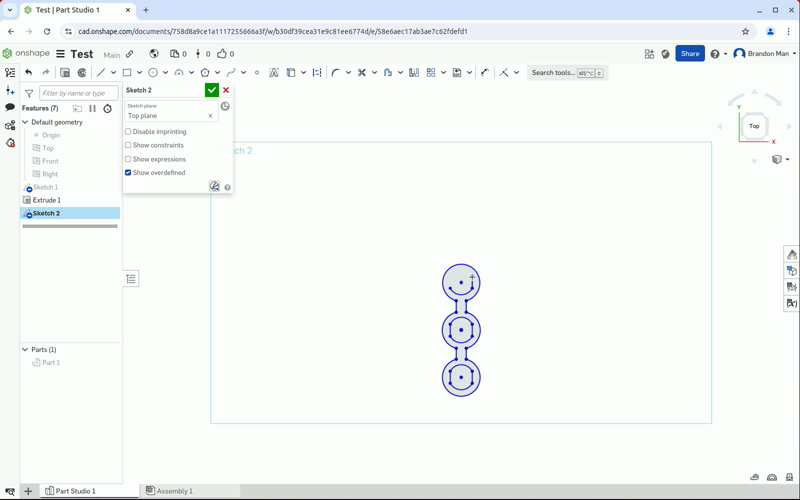
mouse_move(472, 276)
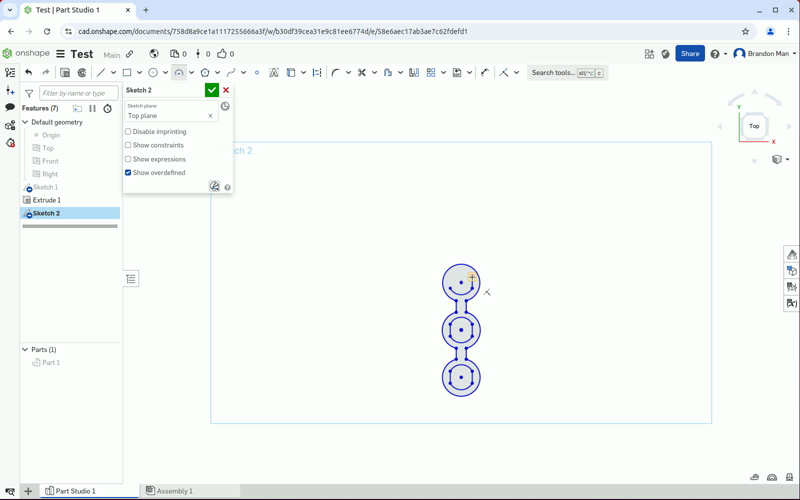
click(472, 276)
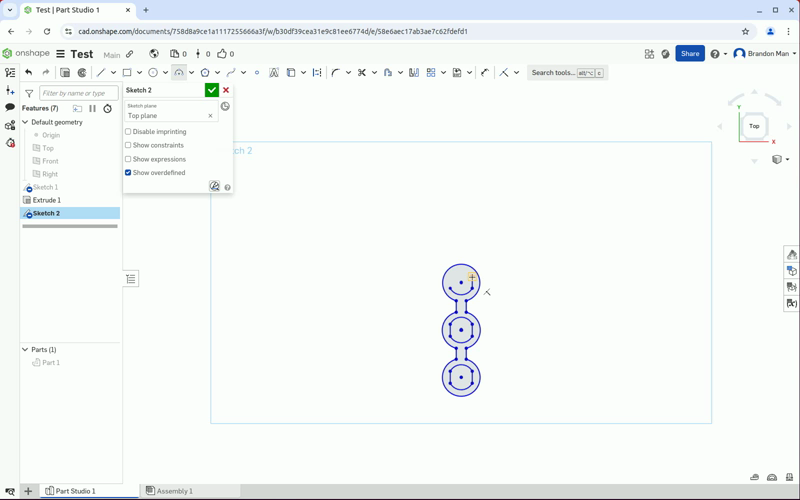
key_down(shift)
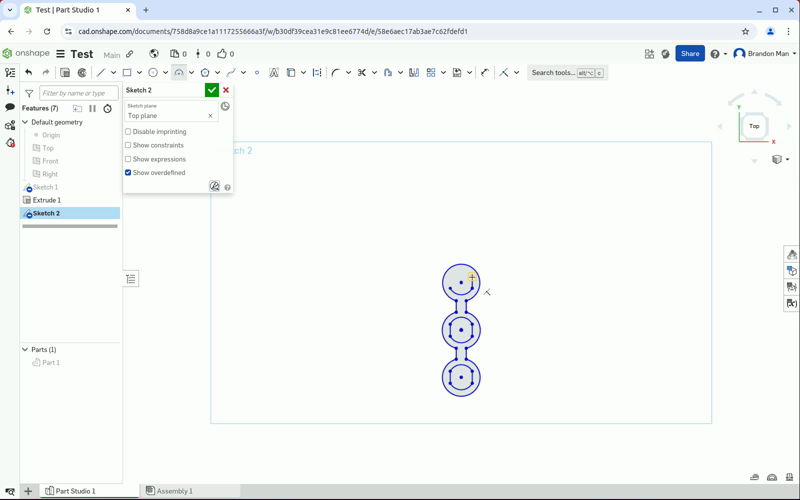
mouse_move(450, 276)
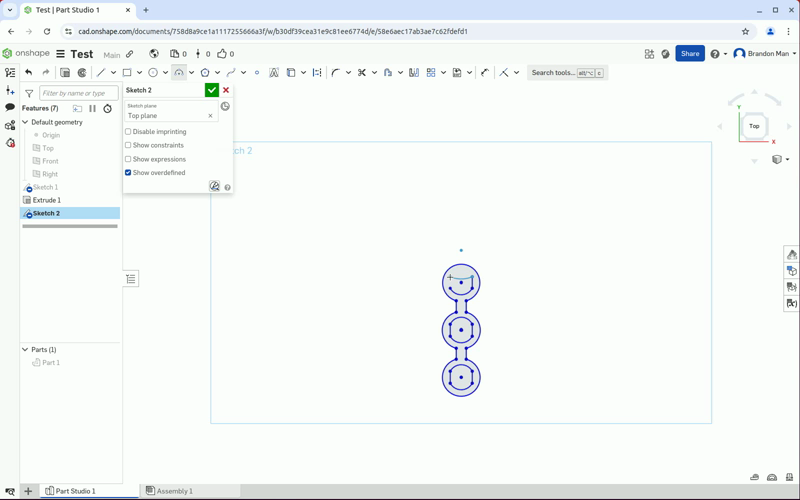
click(450, 276)
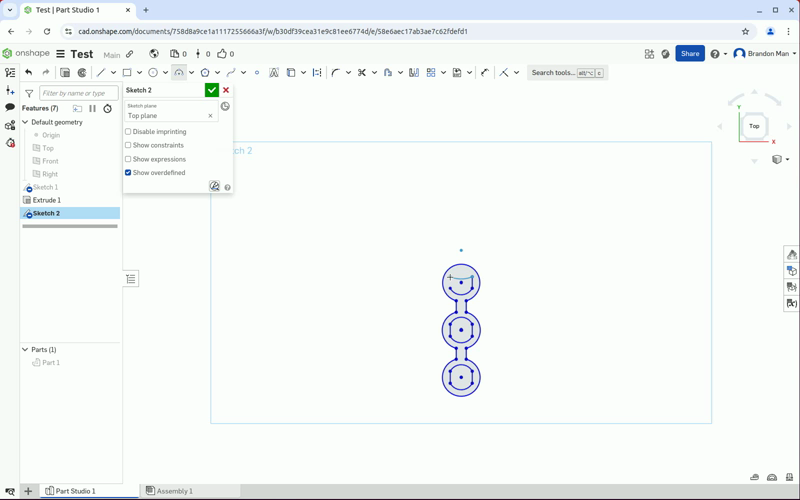
mouse_move(461, 270)
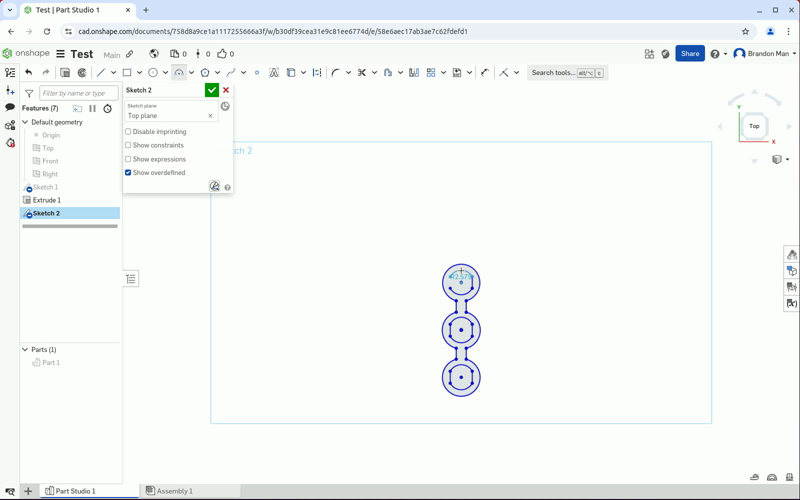
click(461, 270)
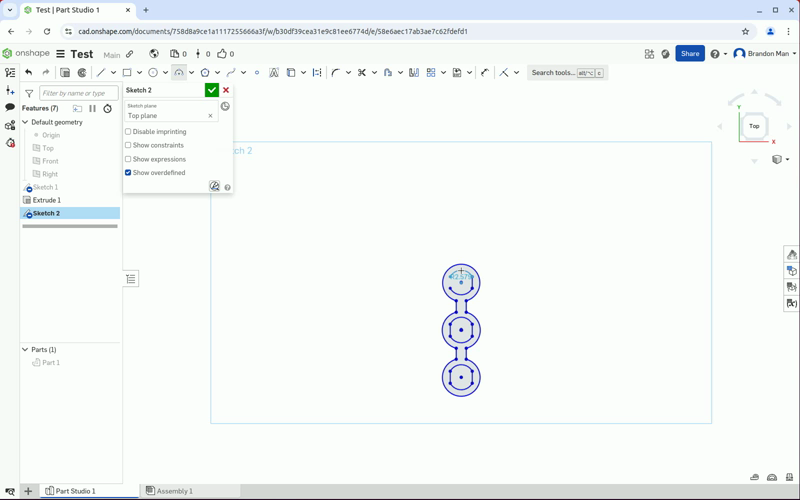
key_up(shift)
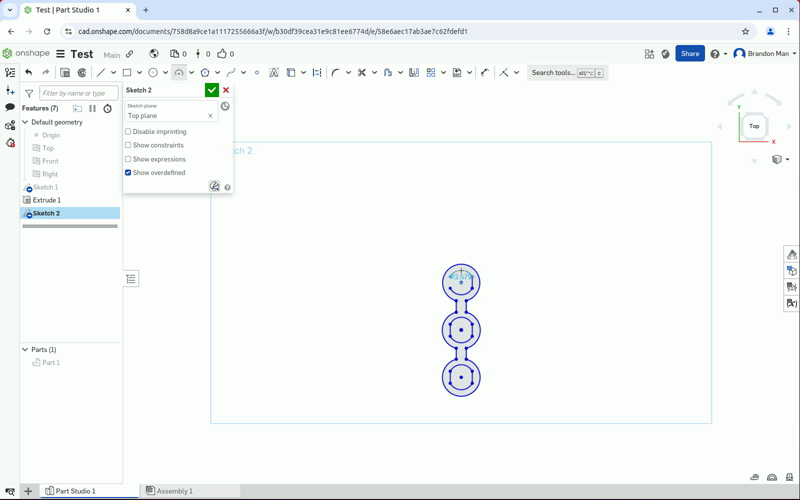
key(esc)
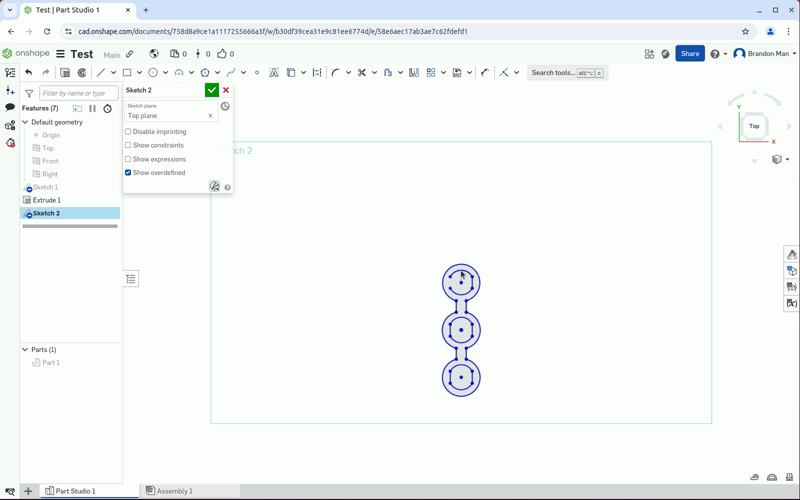
key(l)
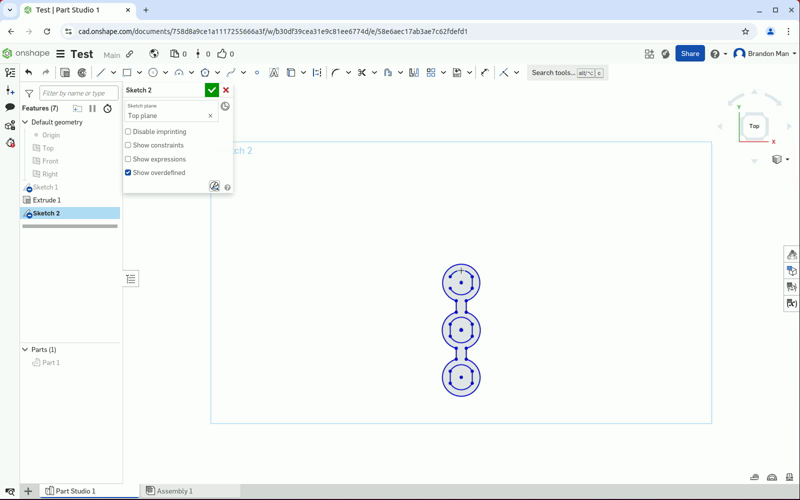
mouse_move(450, 276)
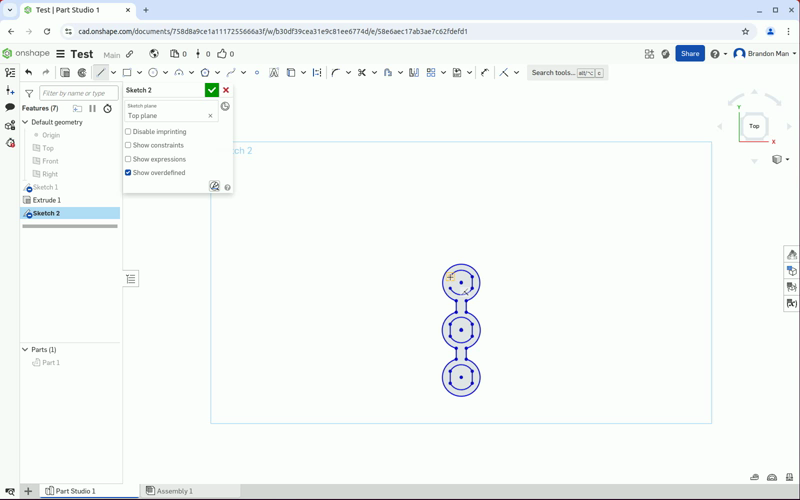
click(450, 276)
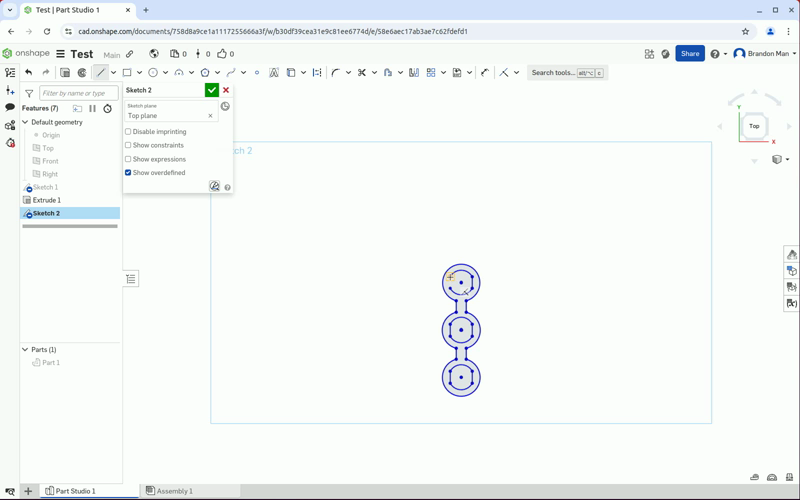
mouse_move(480, 276)
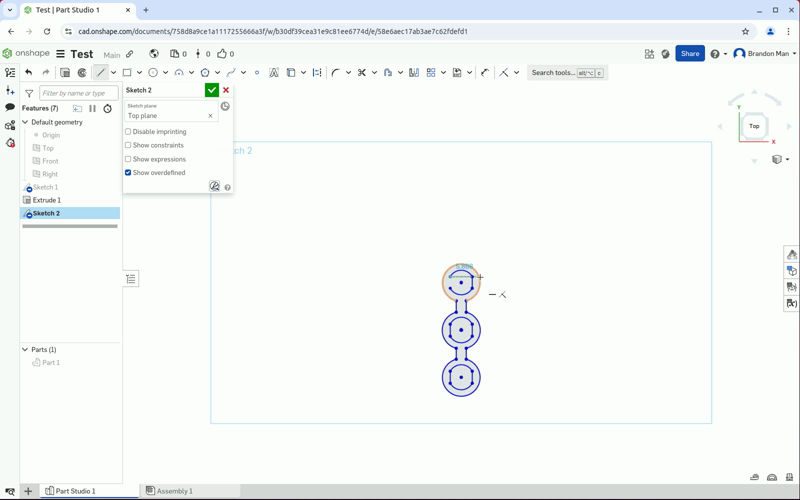
key_down(shift)
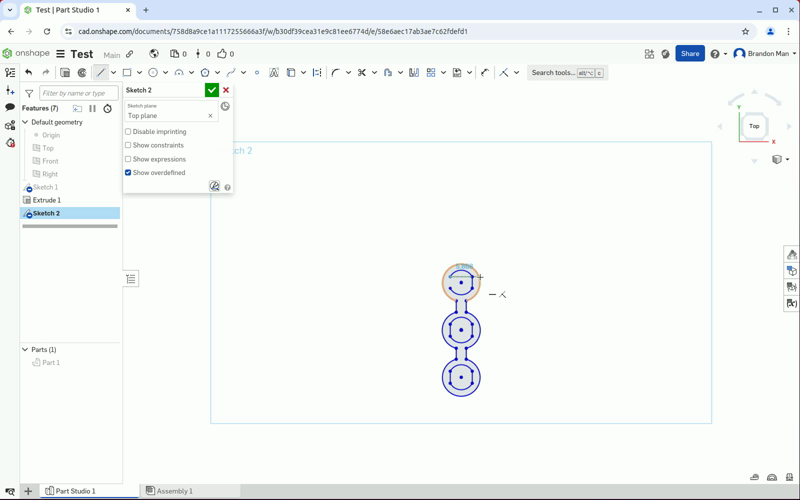
mouse_move(450, 288)
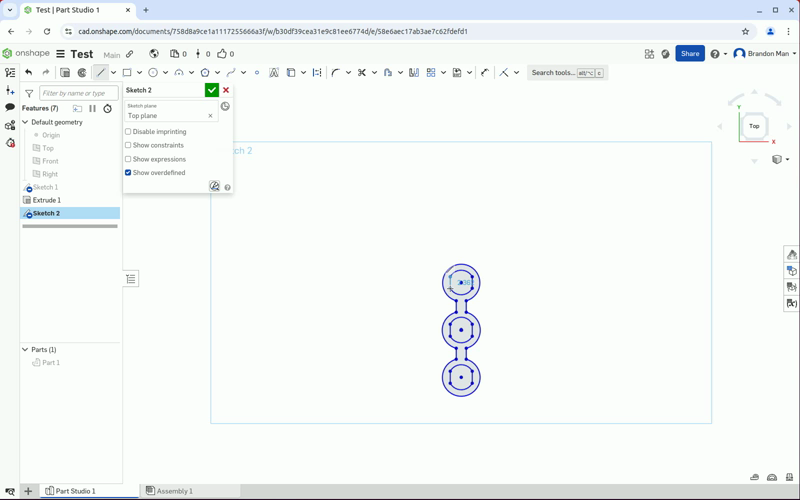
key_up(shift)
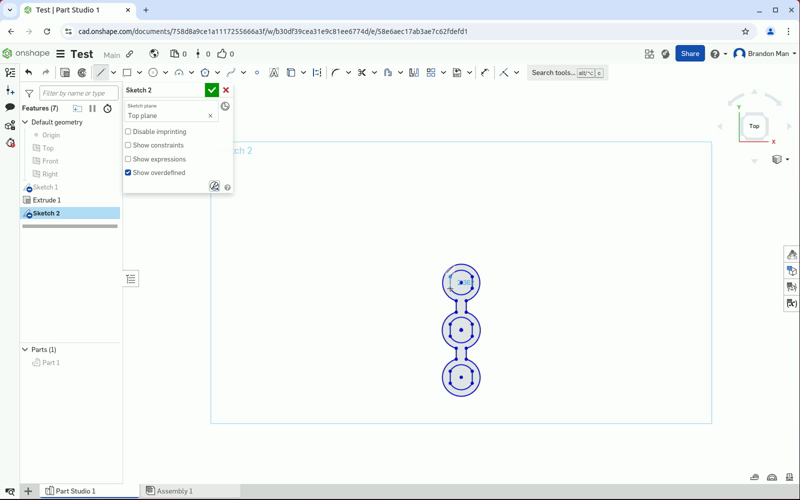
click(450, 288)
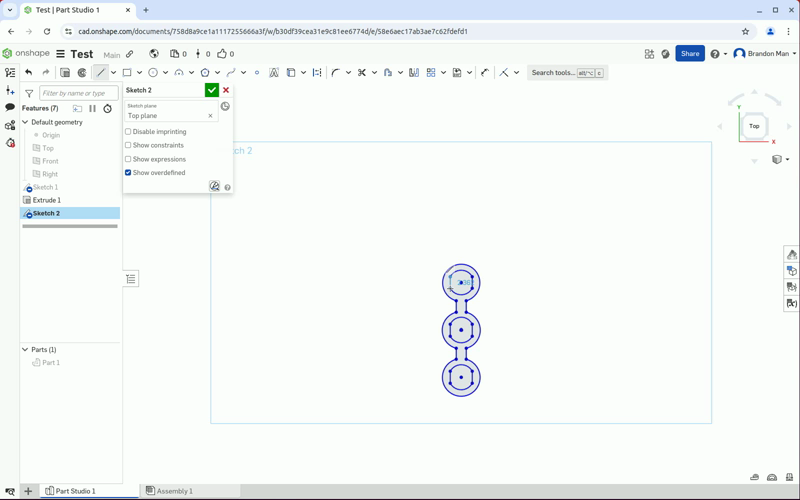
key(esc)
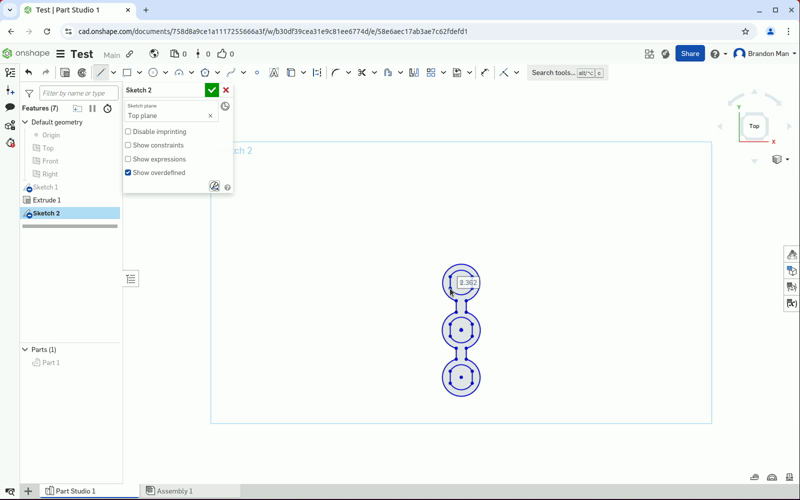
mouse_move(462, 315)
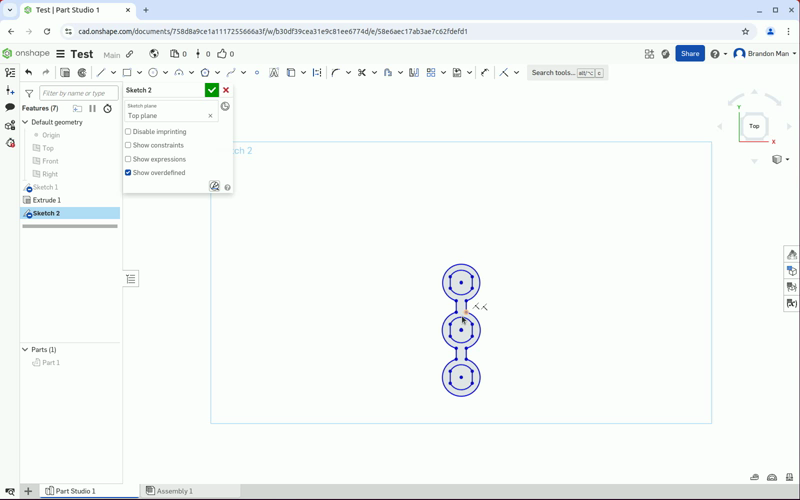
click(462, 315)
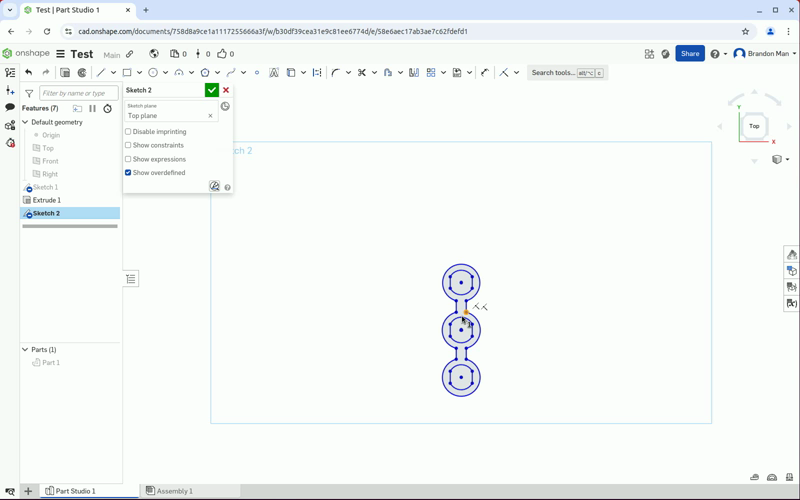
mouse_move(73, 352)
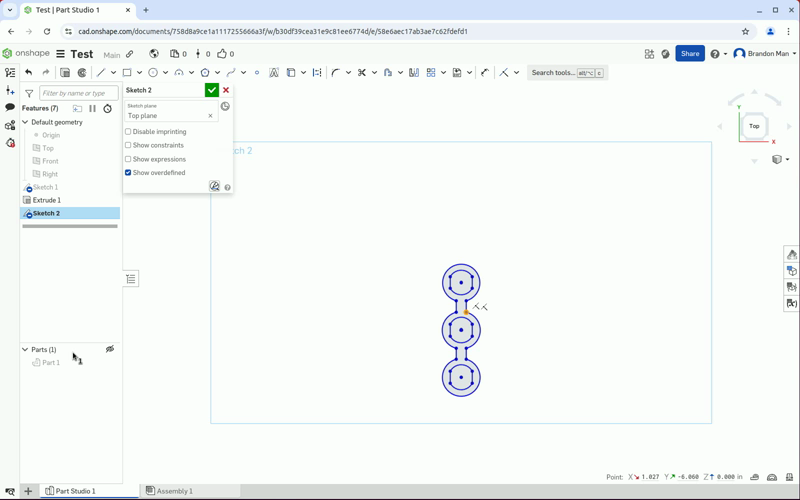
key(shift+y)
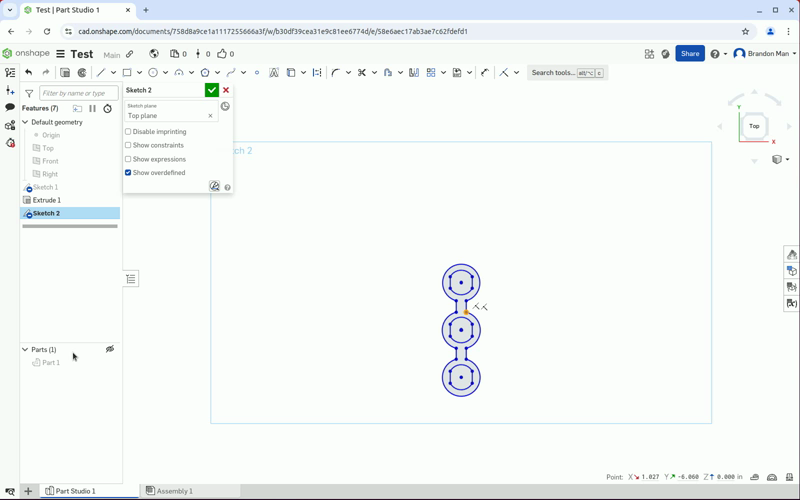
key(shift+e)
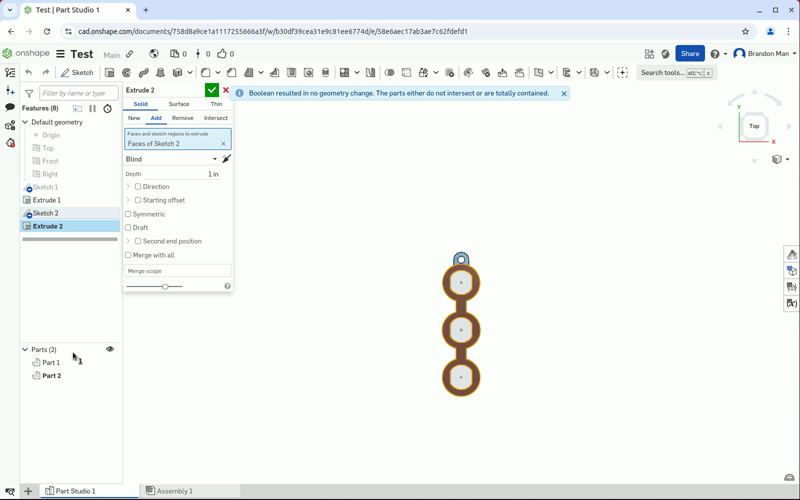
mouse_move(143, 106)
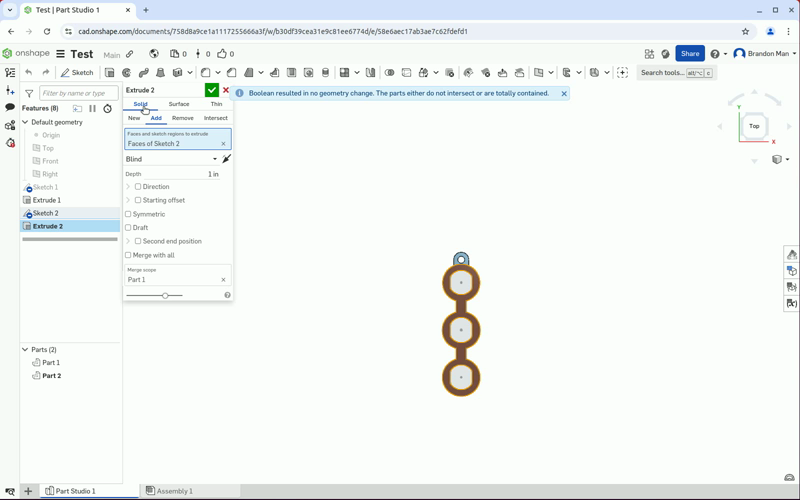
click(143, 106)
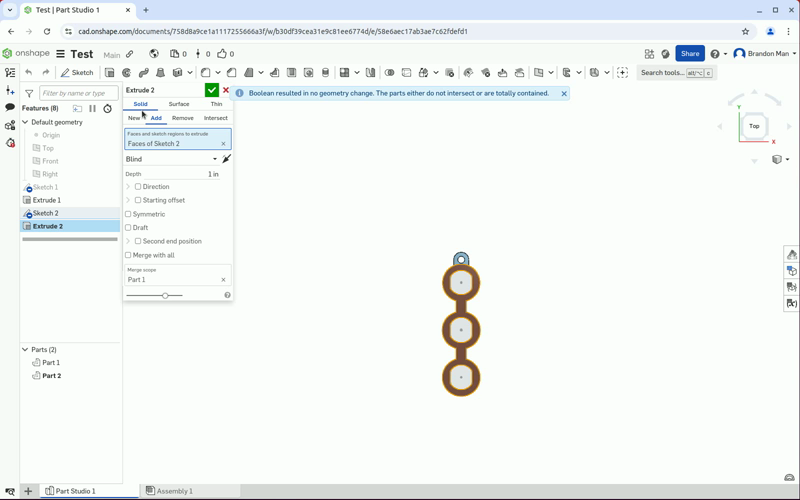
mouse_move(137, 120)
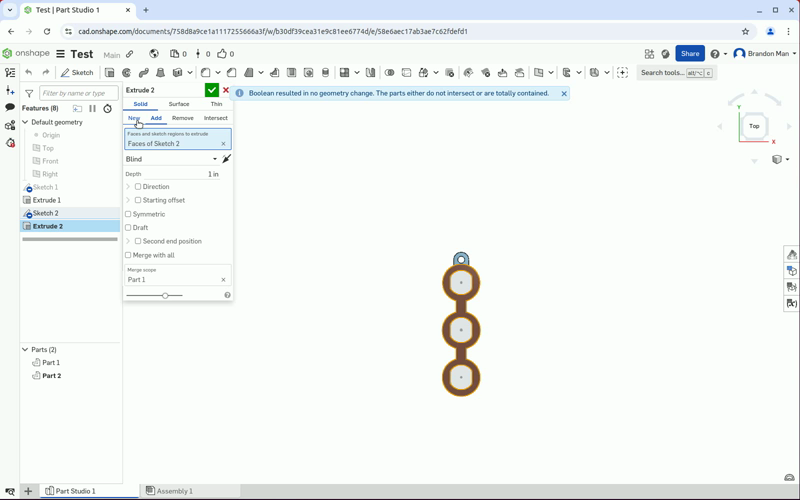
click(137, 120)
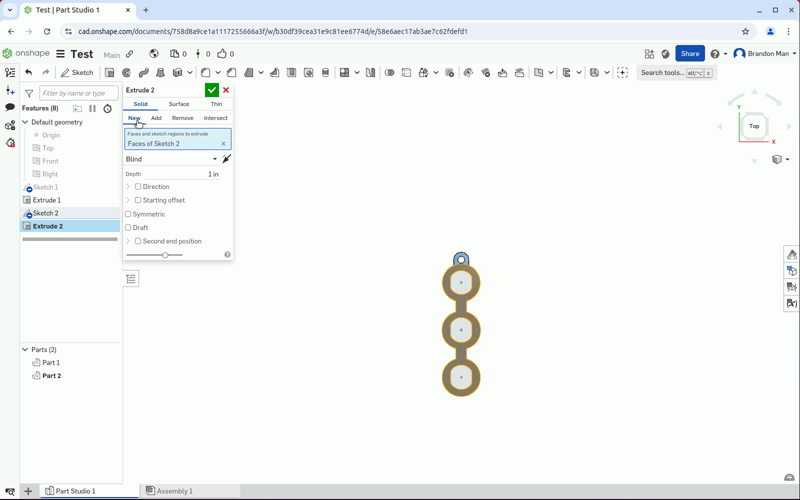
key(tab, 4)
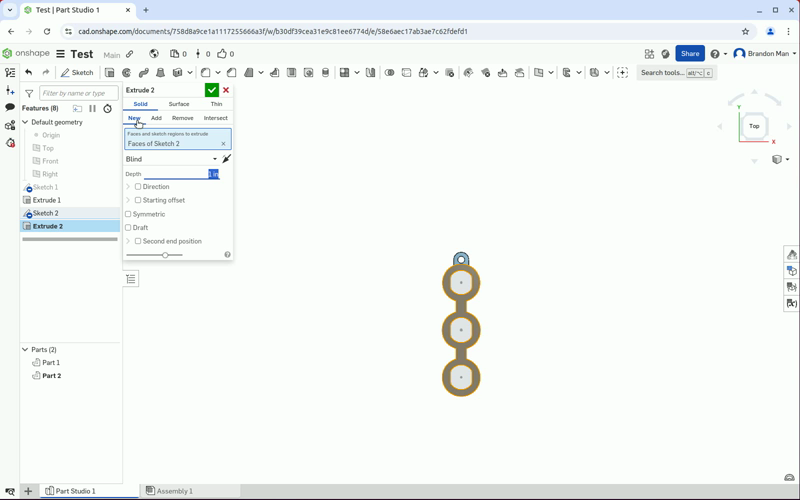
text(1.204)
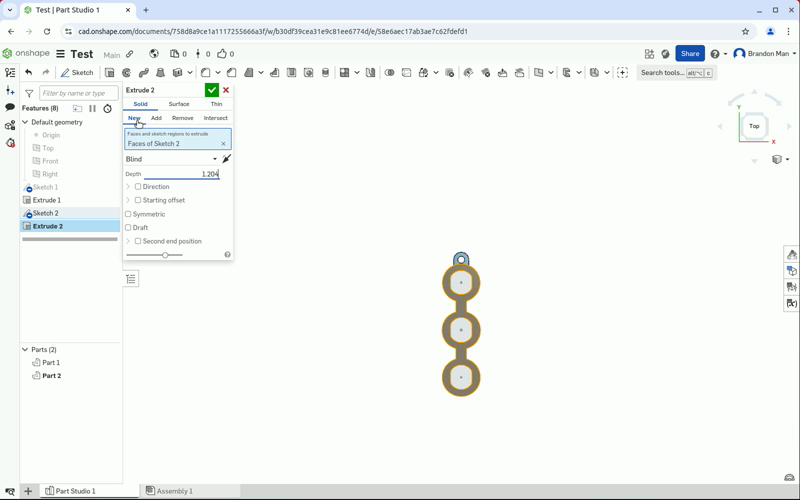
key(enter)
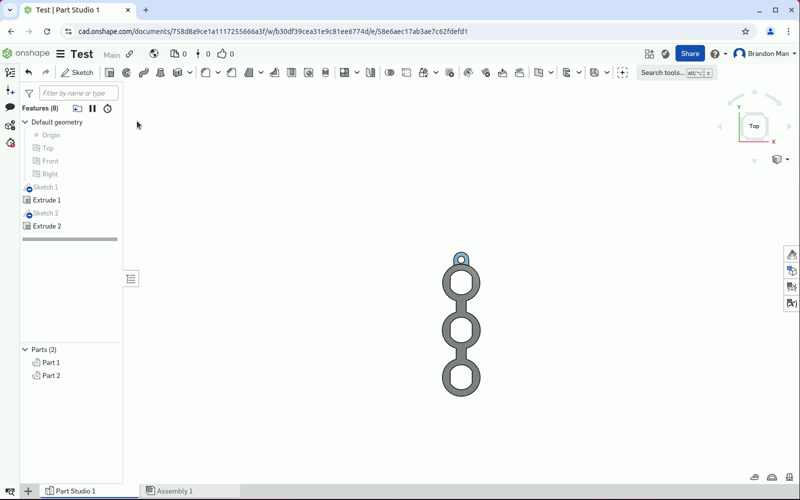
key(shift+h)
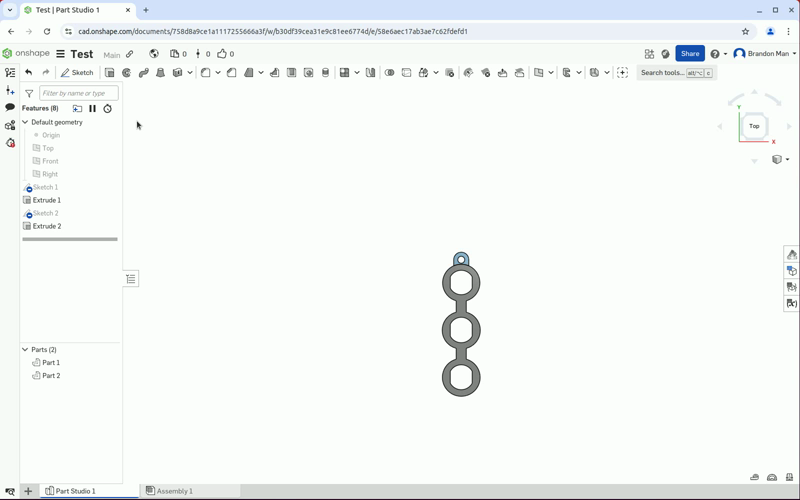
key(shift+h)
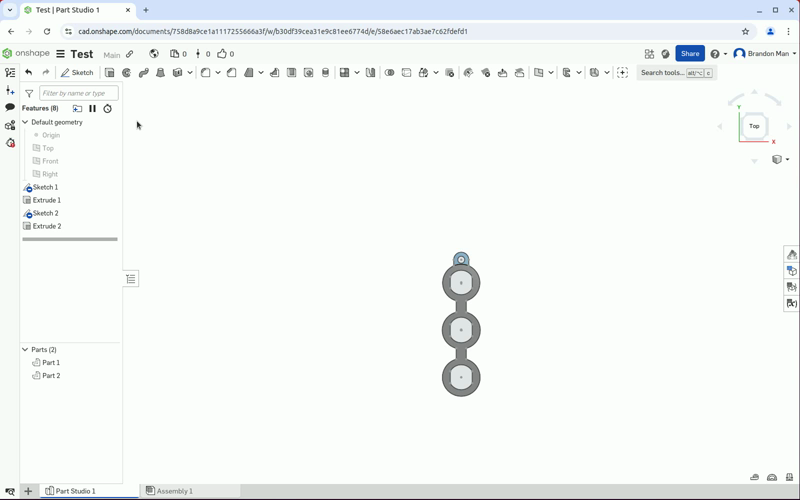
key(shift+7)
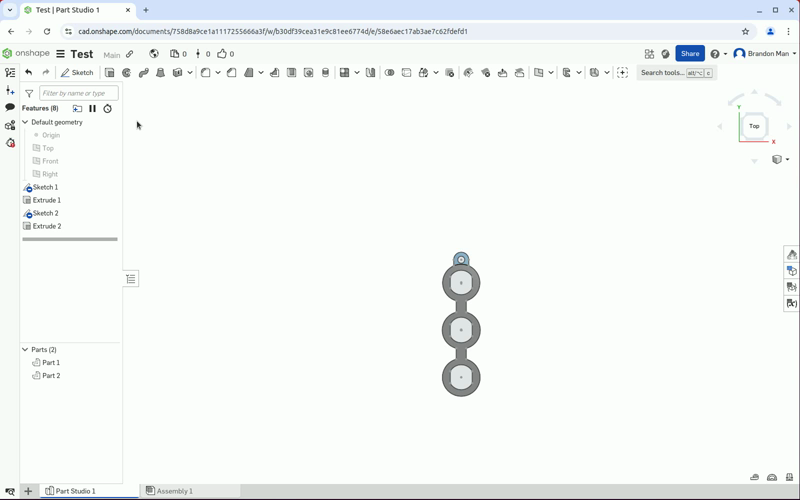
key(up, 3)
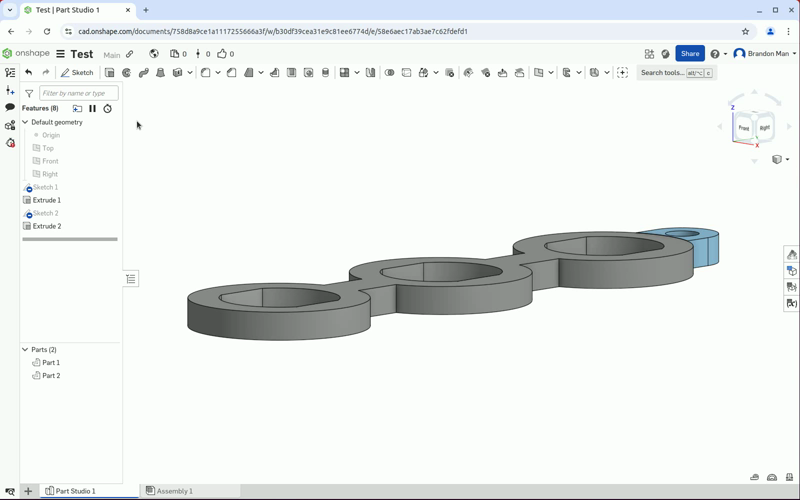
key(left, 3)
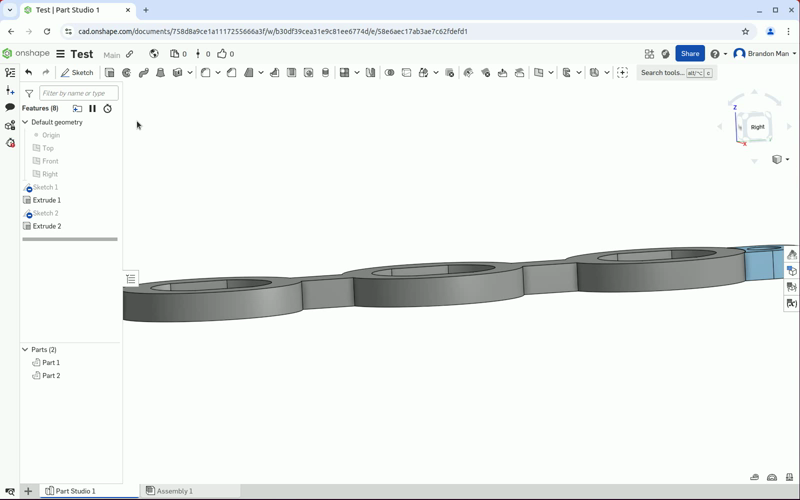
key(right, 3)
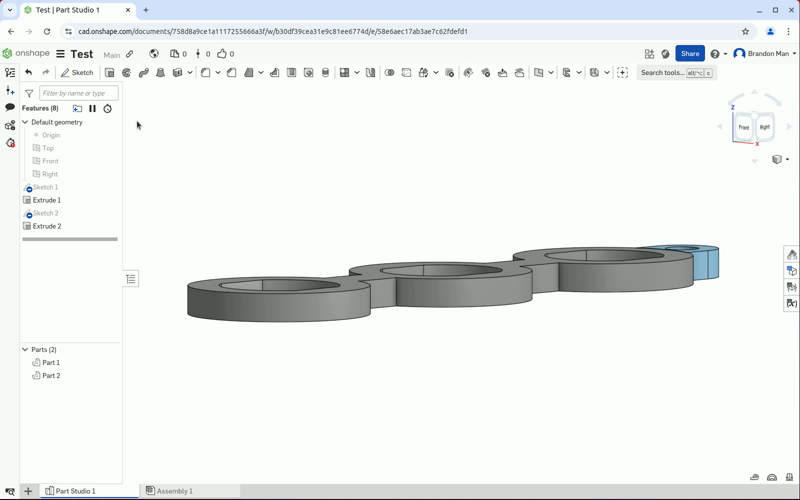
key(down, 3)
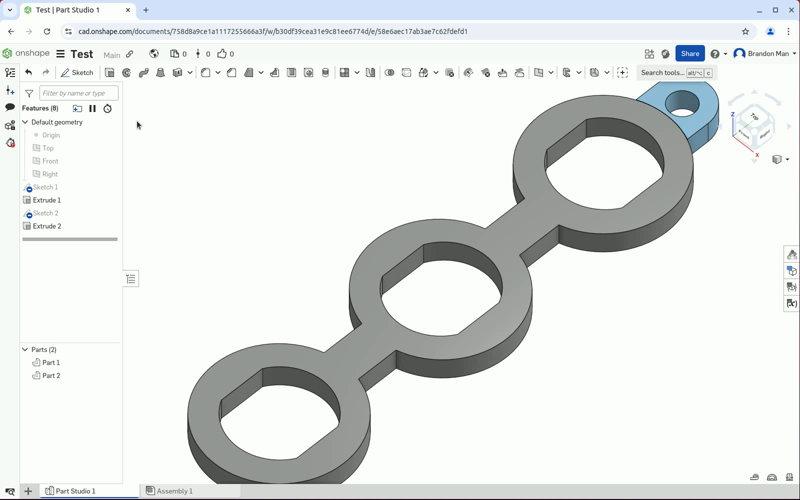
mouse_move(73, 189)
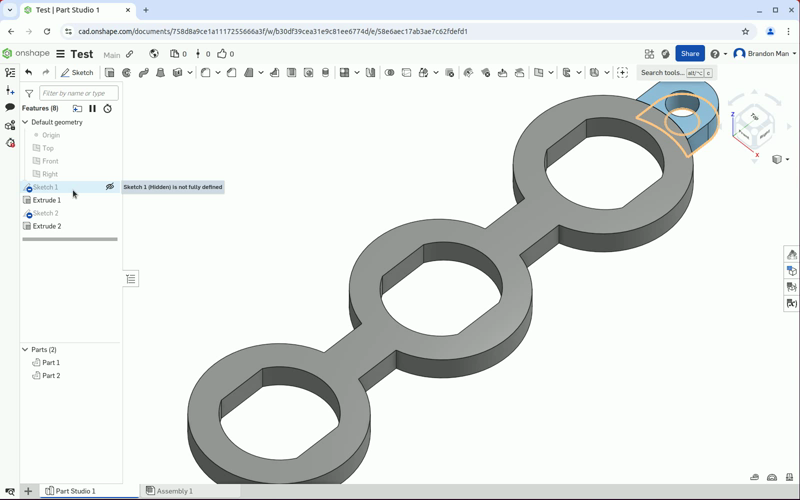
click(73, 189)